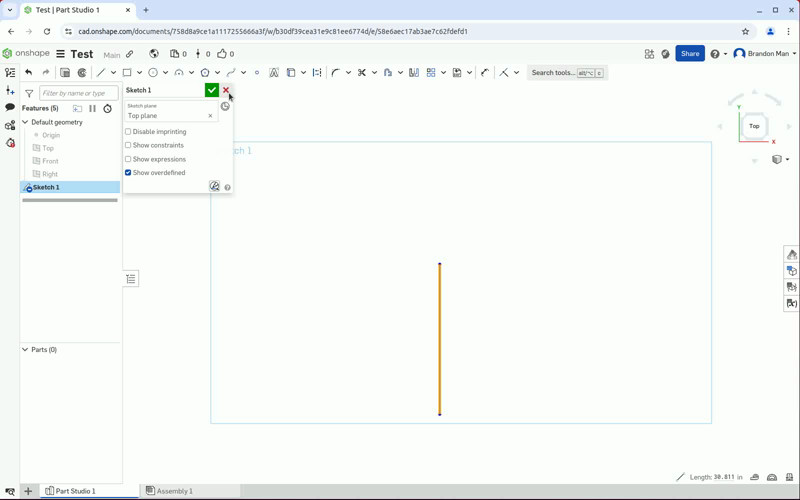
key(shift+h)
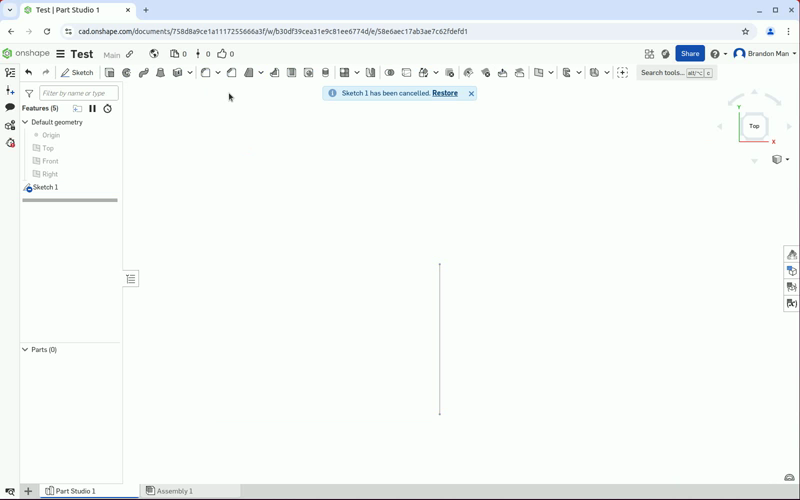
key(shift+s)
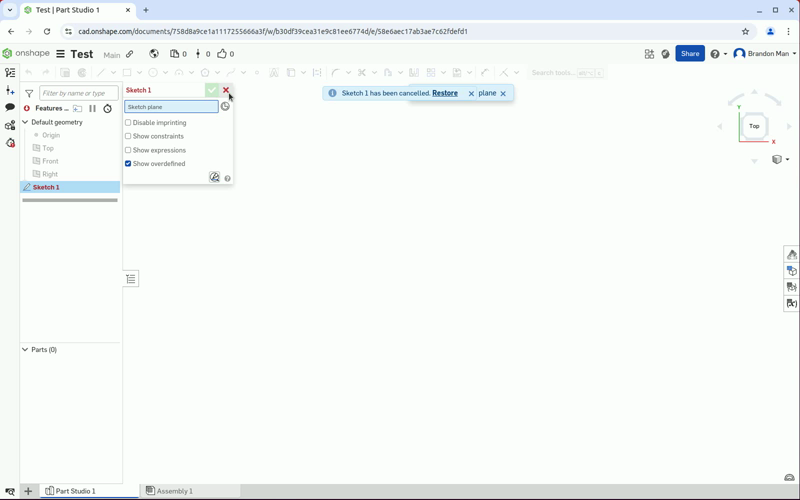
mouse_move(73, 150)
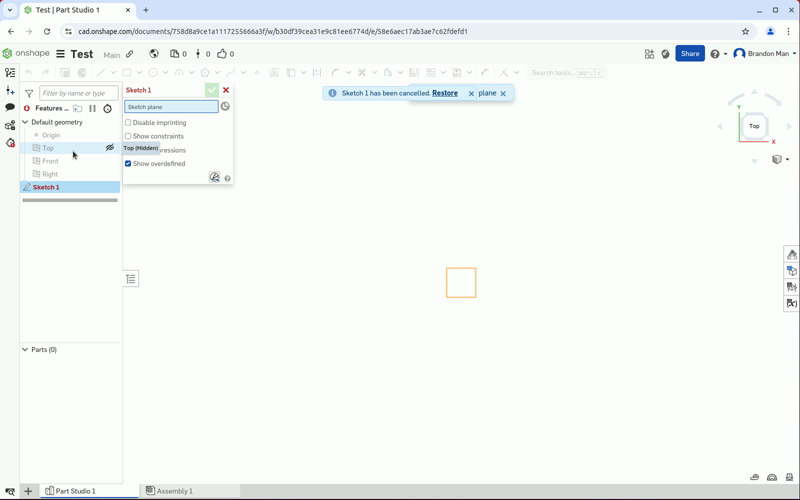
click(73, 150)
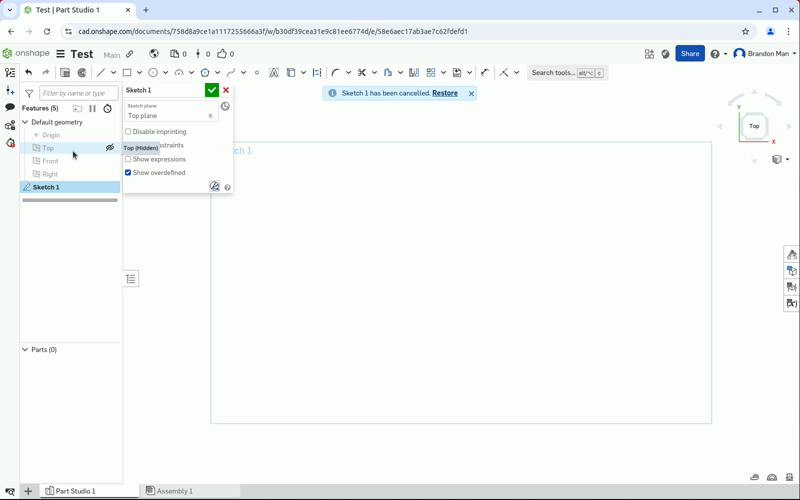
mouse_move(73, 352)
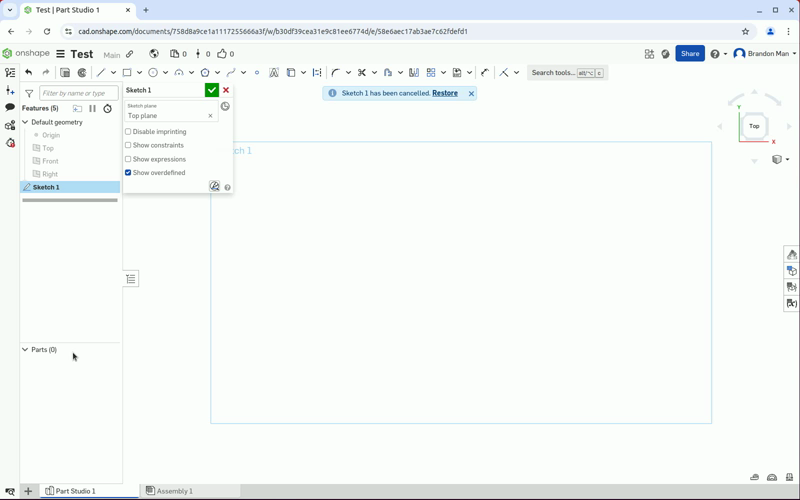
key(y)
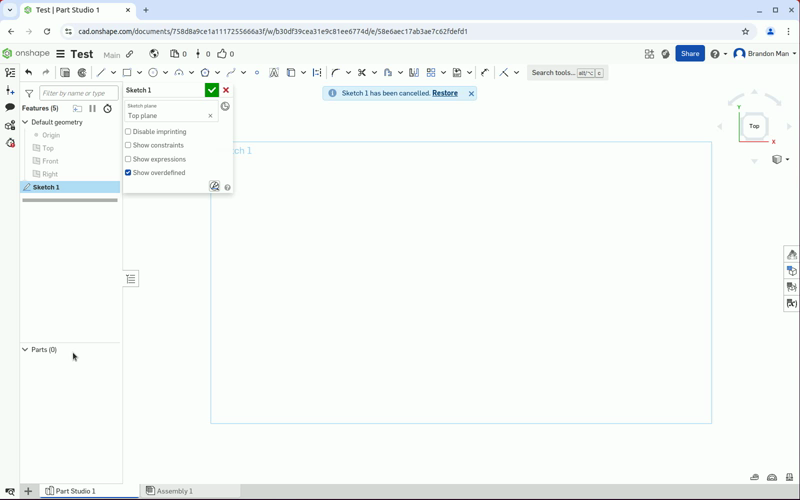
key(a)
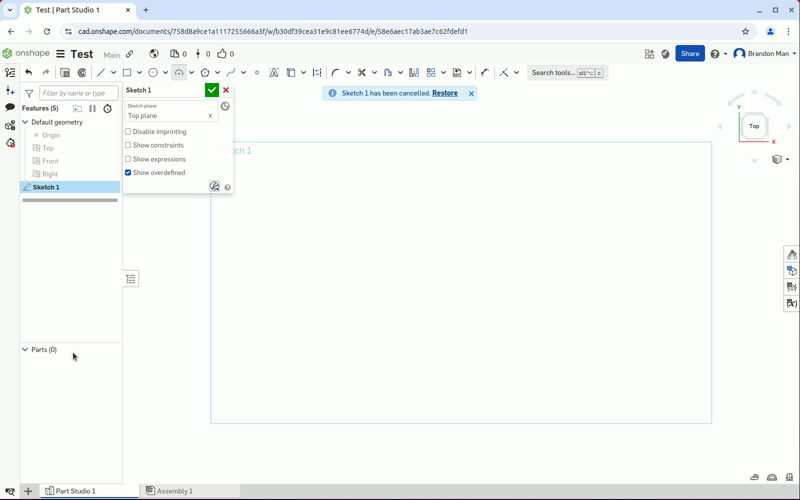
key_down(shift)
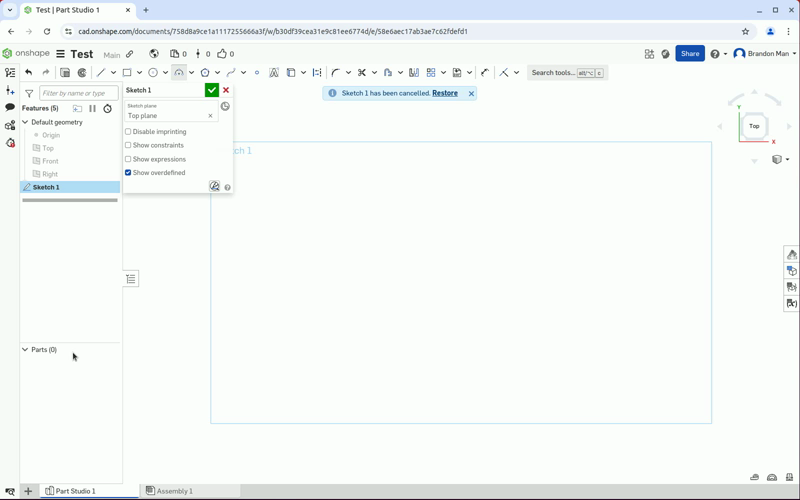
mouse_move(457, 222)
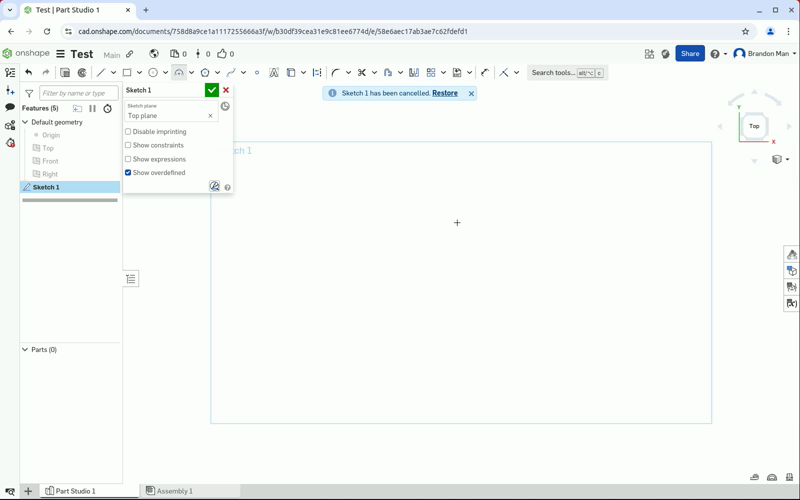
click(457, 222)
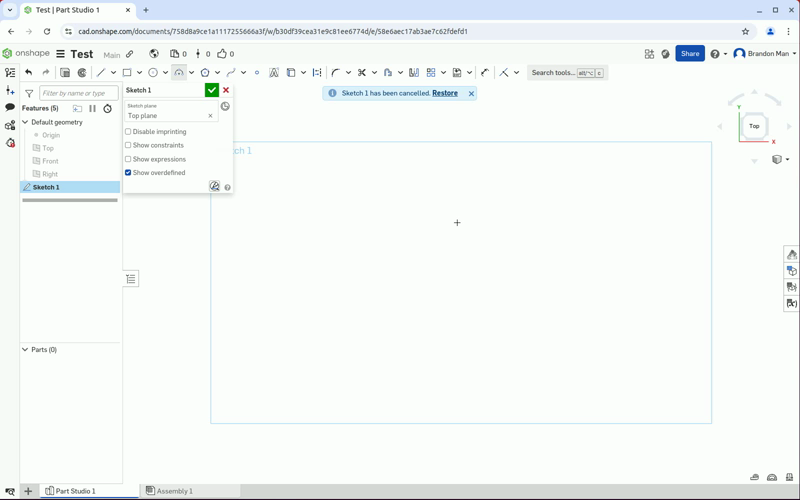
key_up(shift)
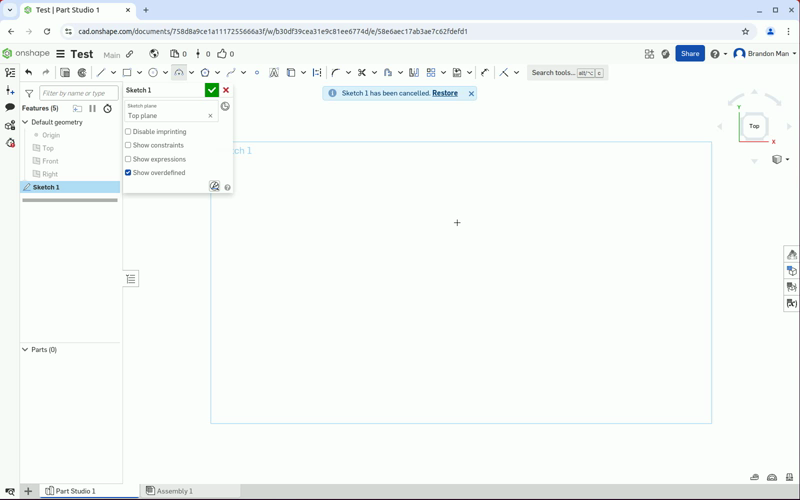
key_down(shift)
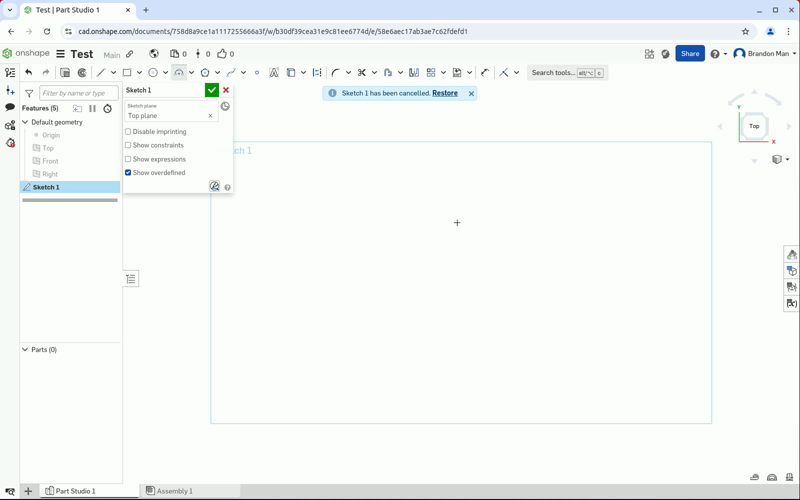
mouse_move(464, 222)
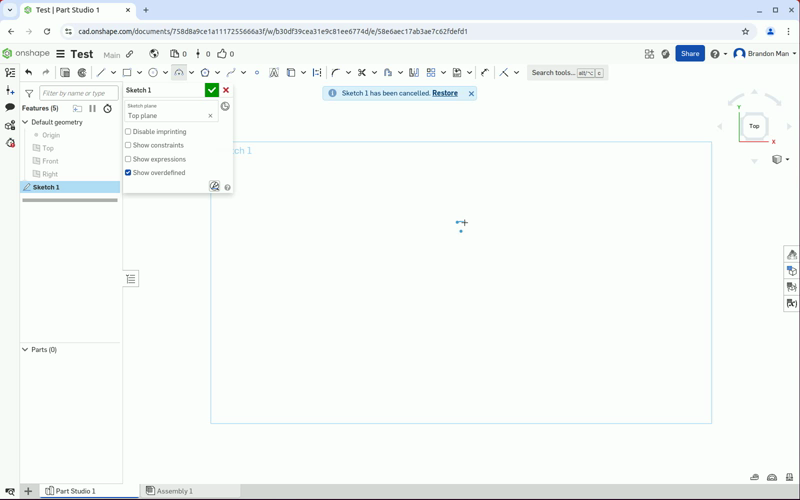
scroll(6)
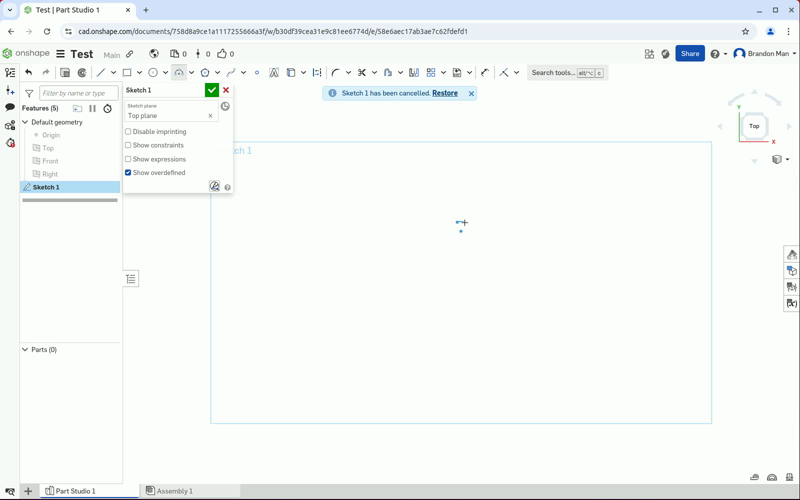
scroll(6)
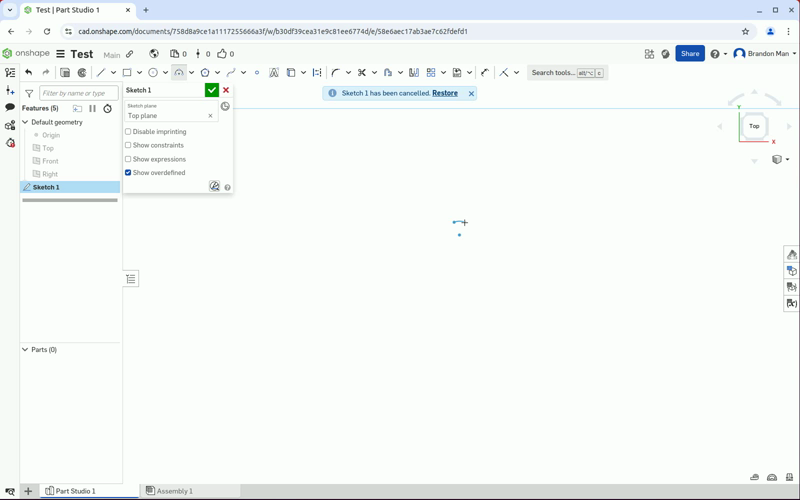
scroll(6)
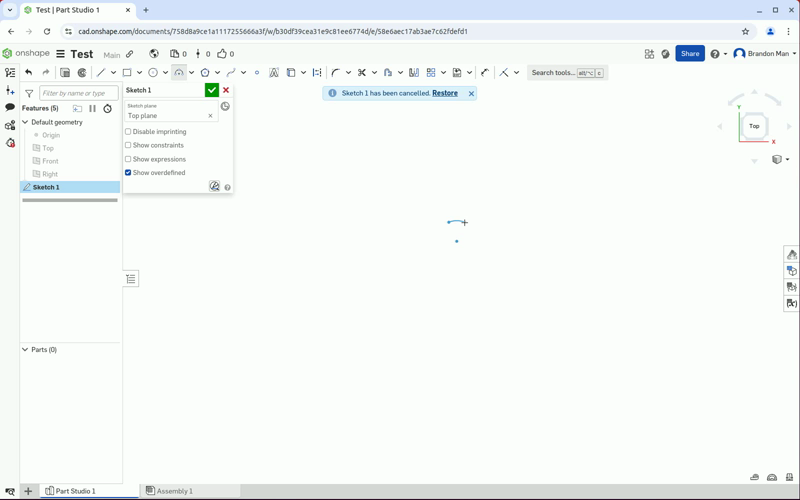
scroll(6)
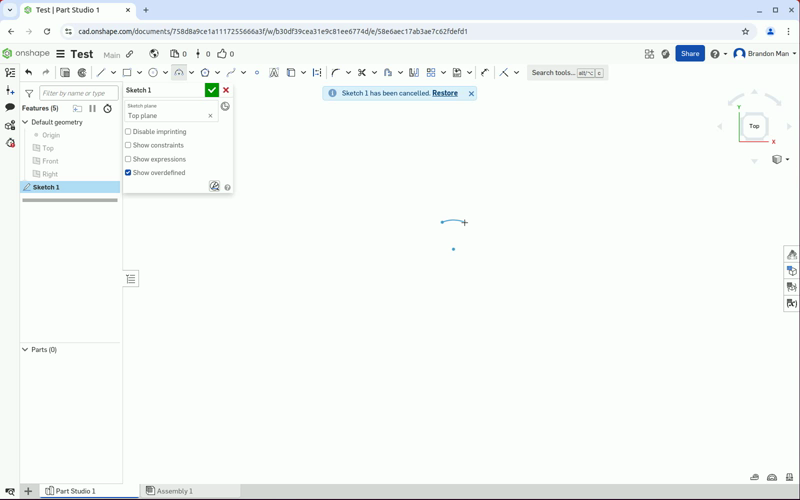
scroll(6)
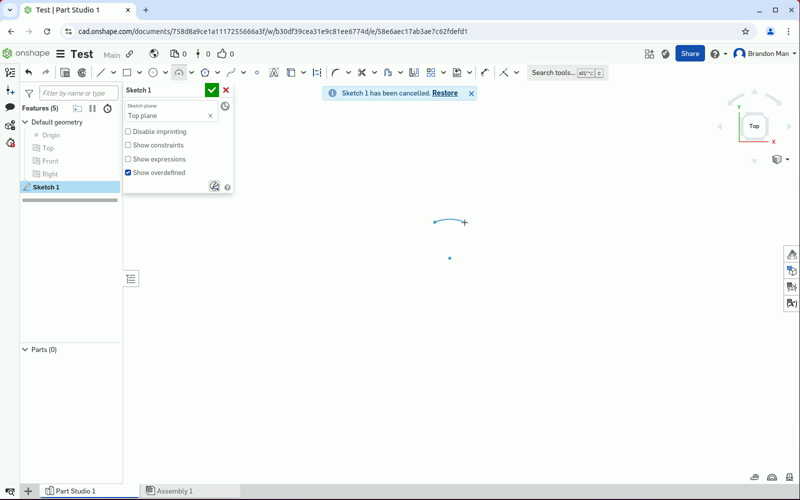
scroll(6)
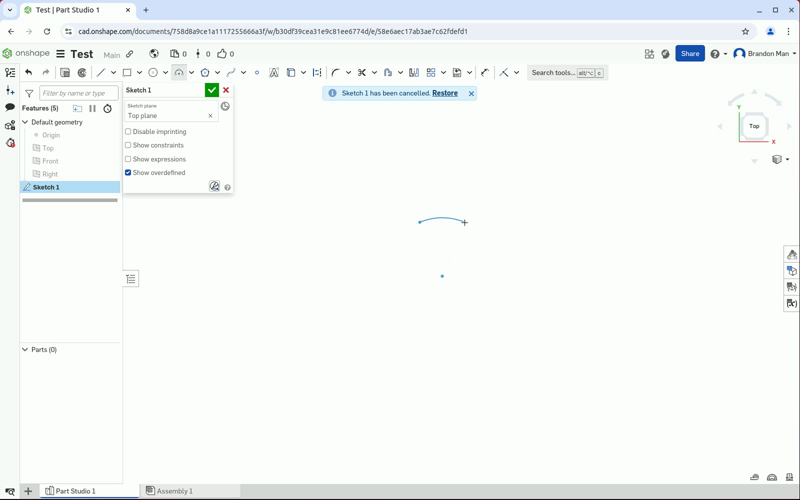
scroll(6)
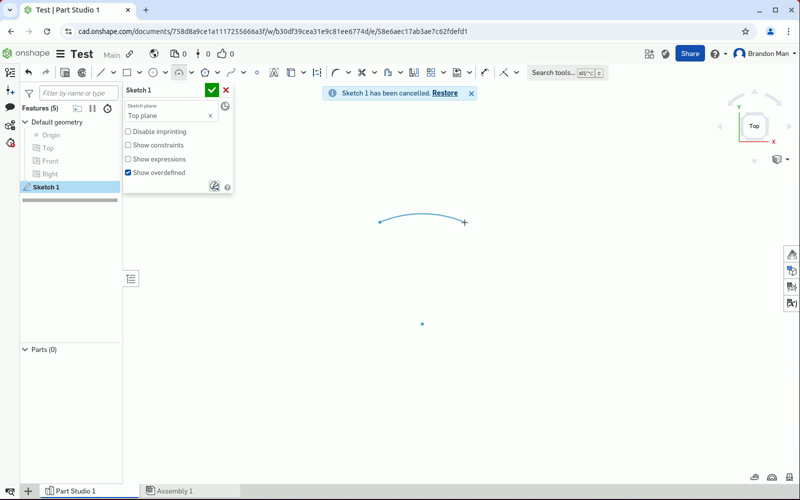
click(464, 222)
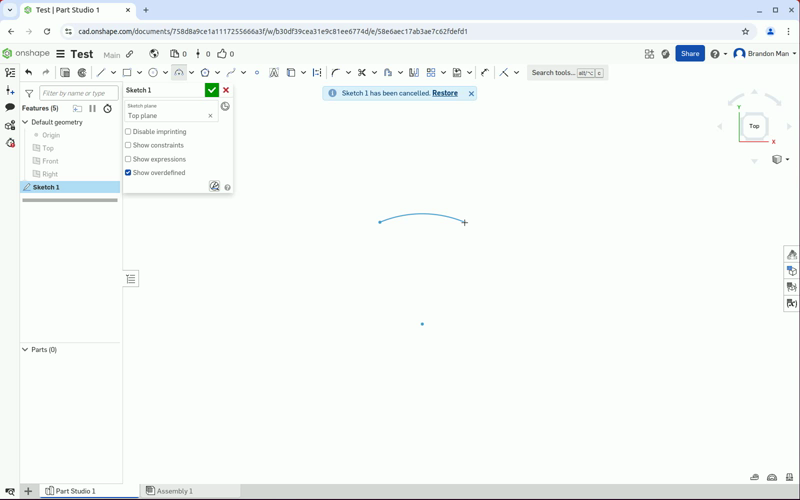
scroll(-6)
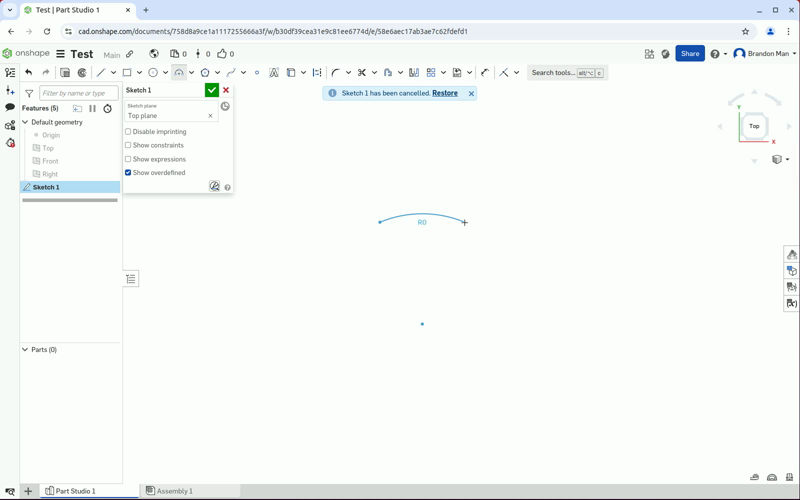
scroll(-6)
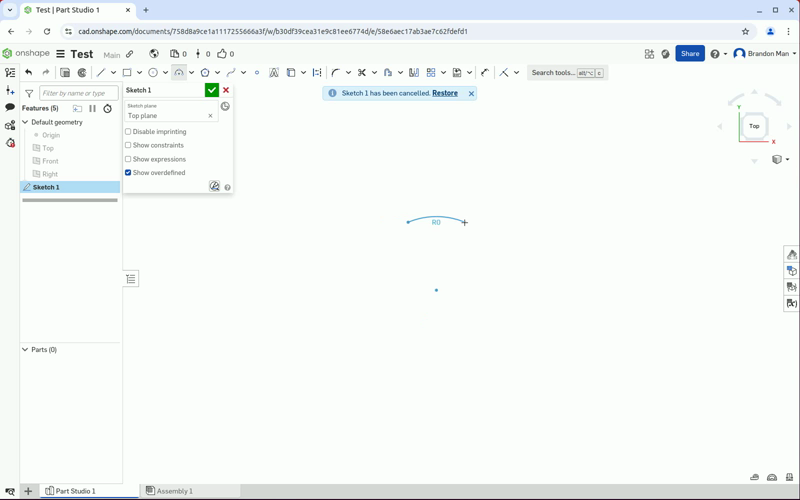
scroll(-6)
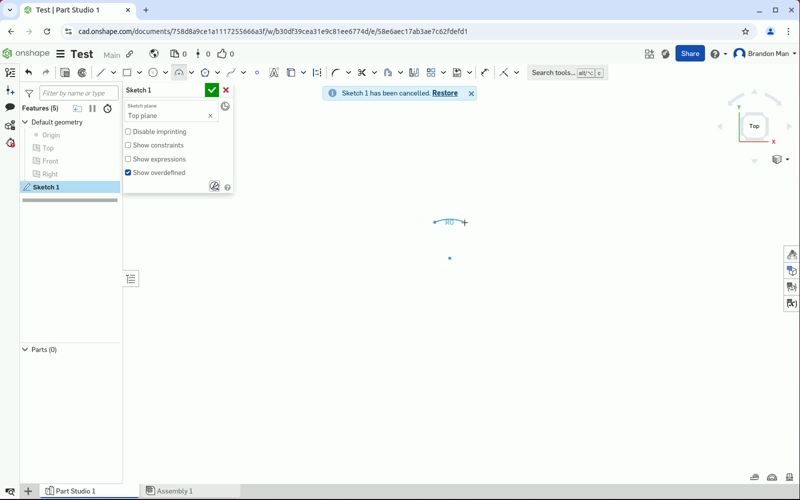
scroll(-6)
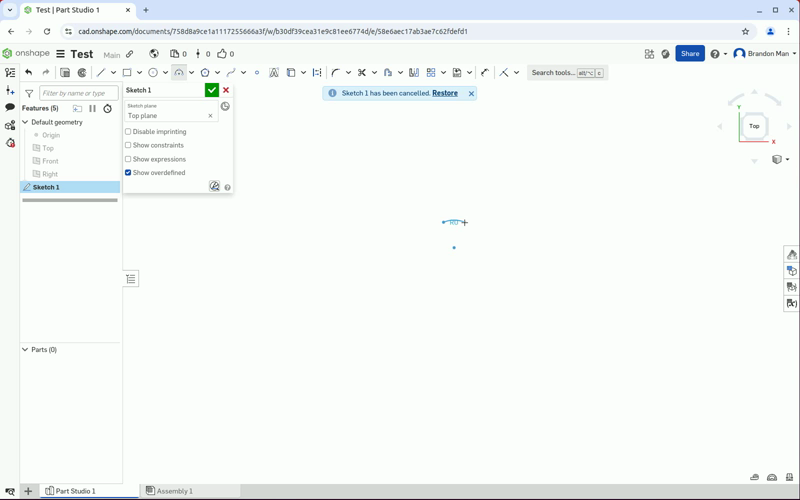
scroll(-6)
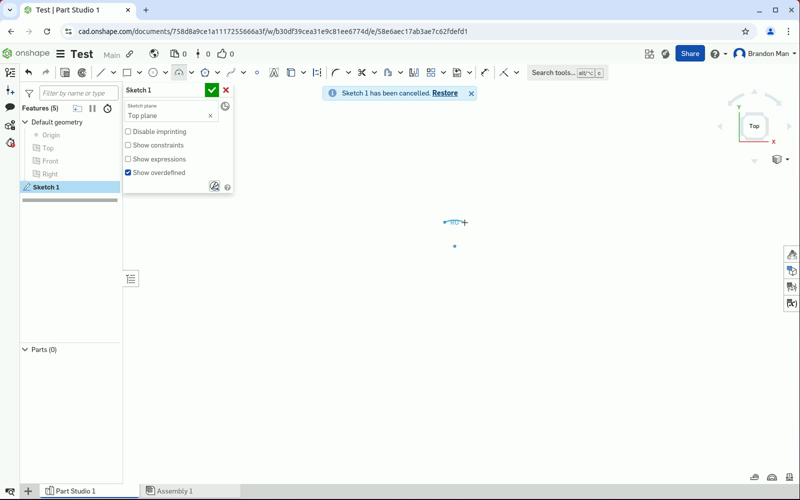
scroll(-6)
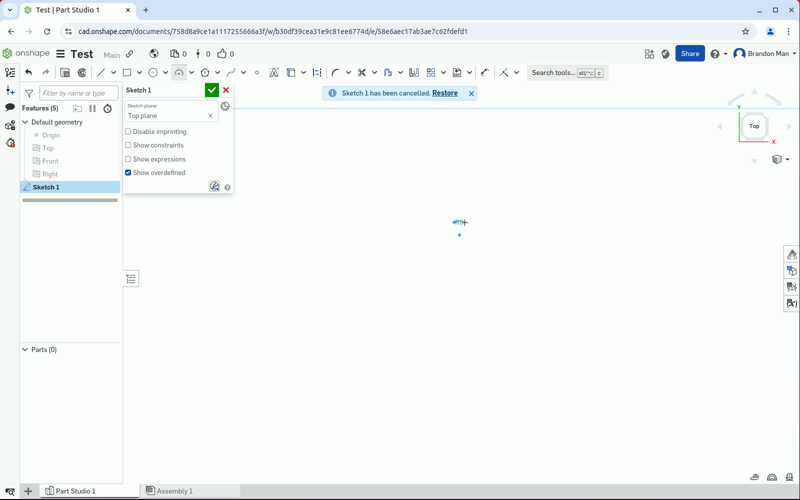
scroll(-6)
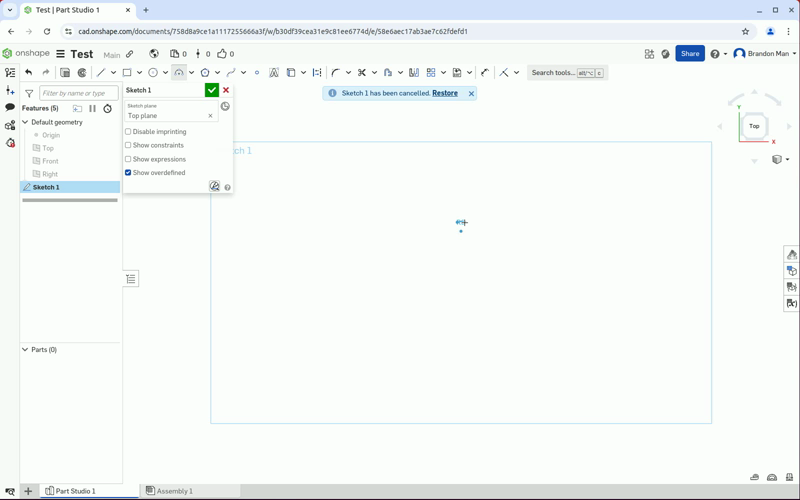
mouse_move(461, 342)
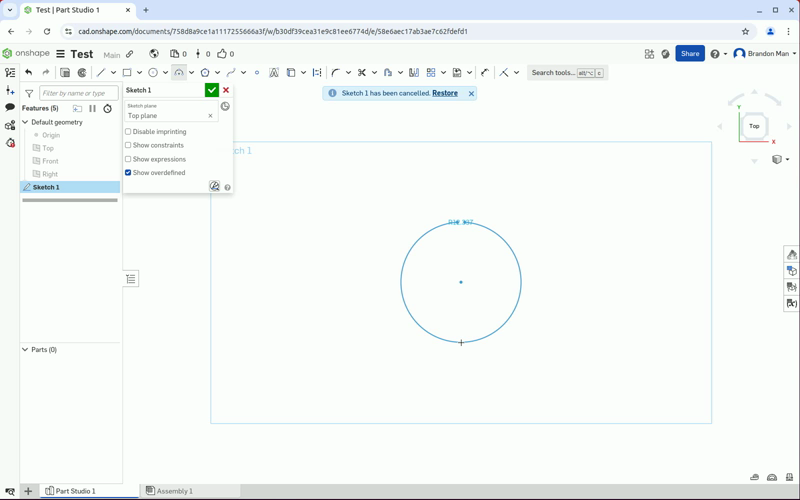
scroll(6)
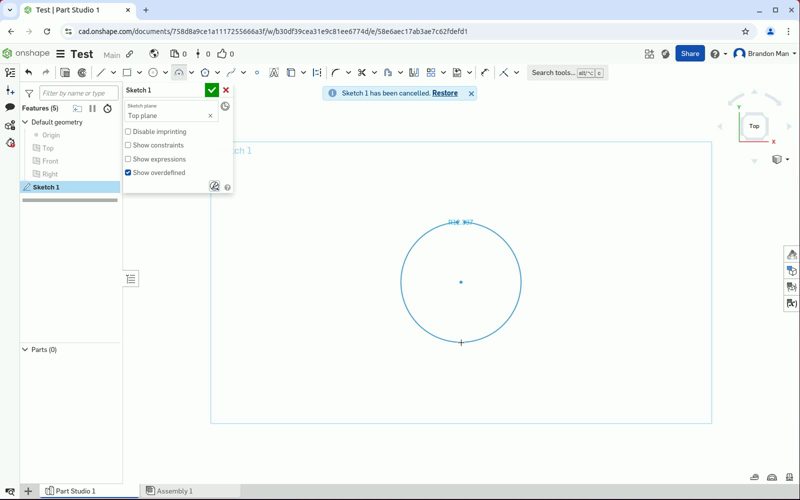
scroll(6)
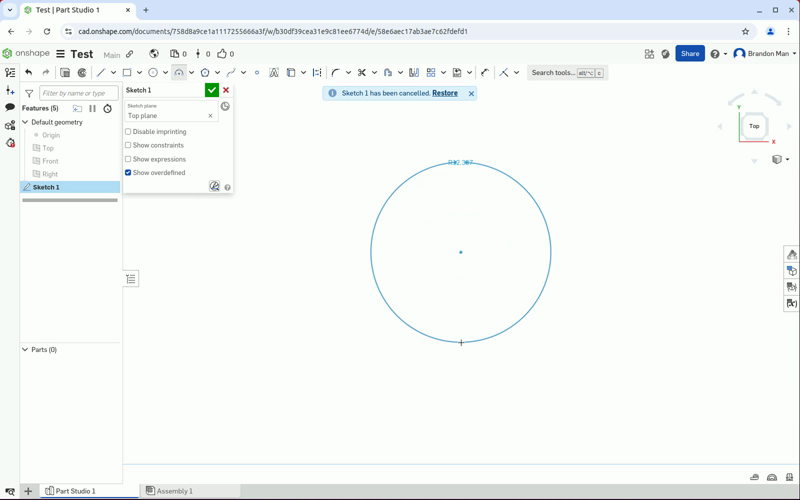
scroll(6)
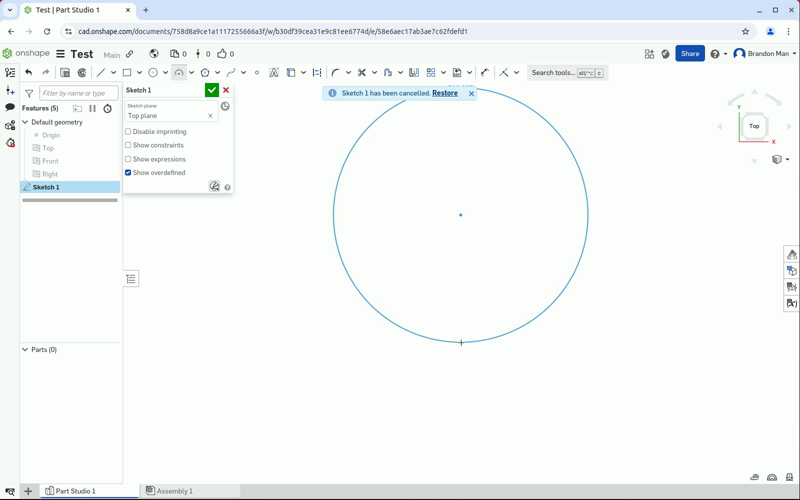
scroll(6)
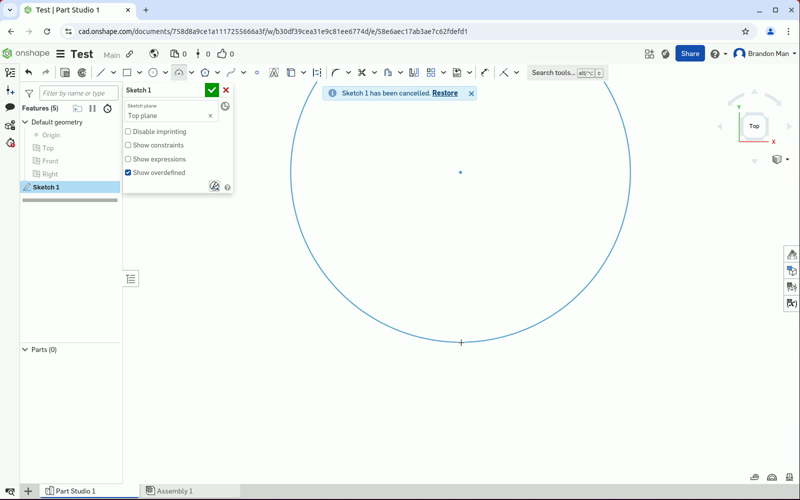
scroll(6)
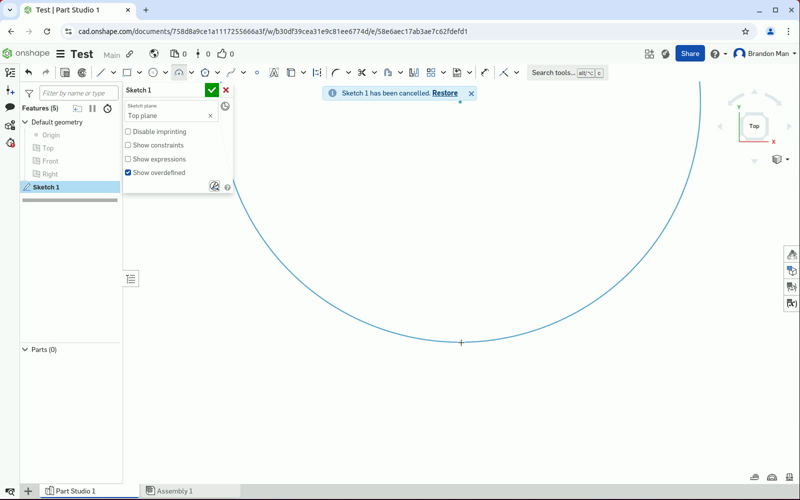
scroll(6)
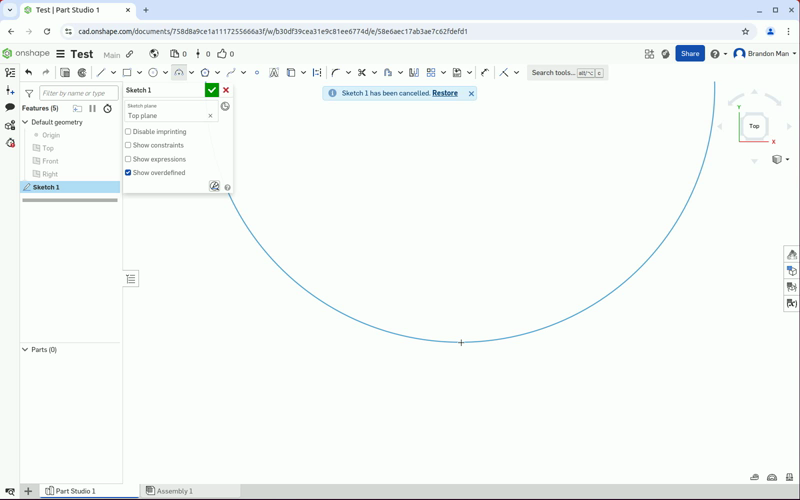
scroll(6)
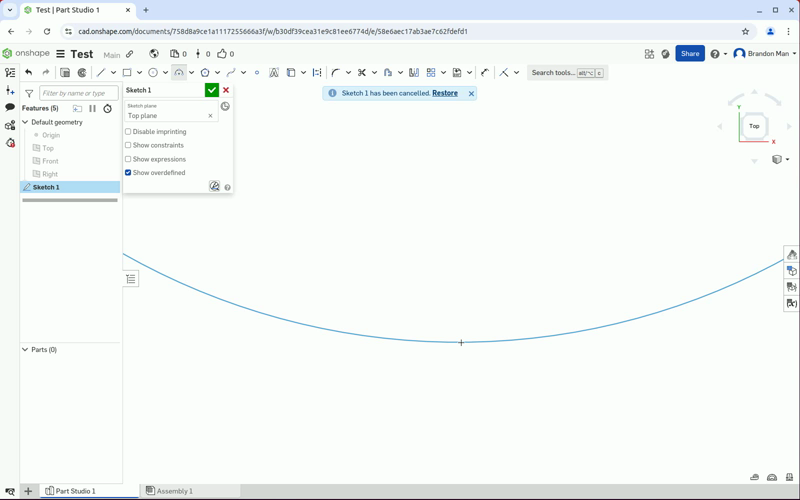
click(461, 342)
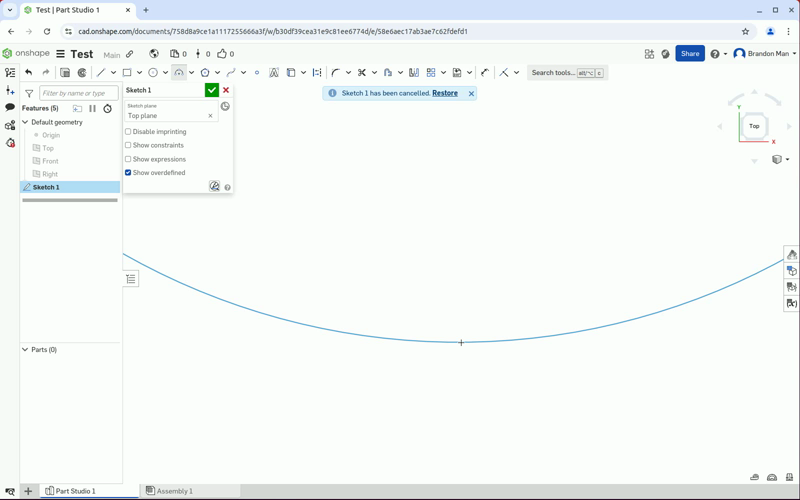
scroll(-6)
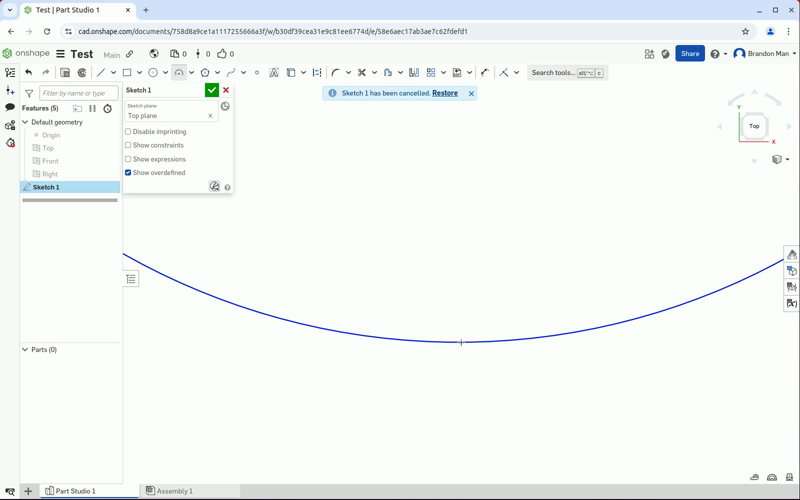
scroll(-6)
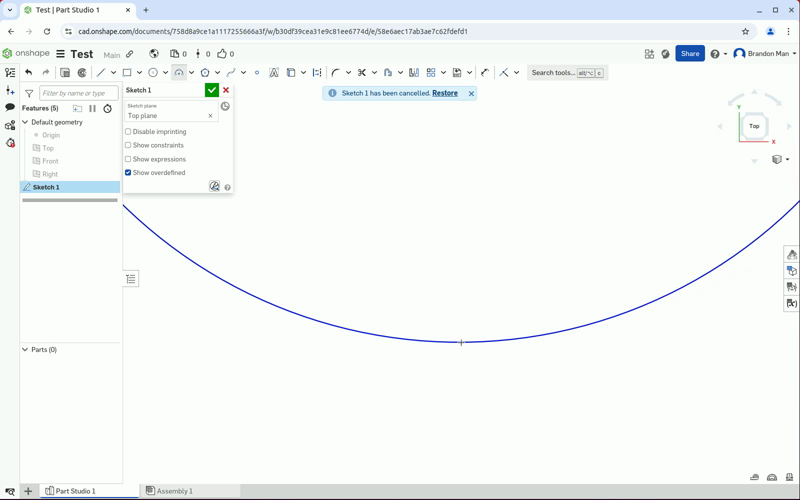
scroll(-6)
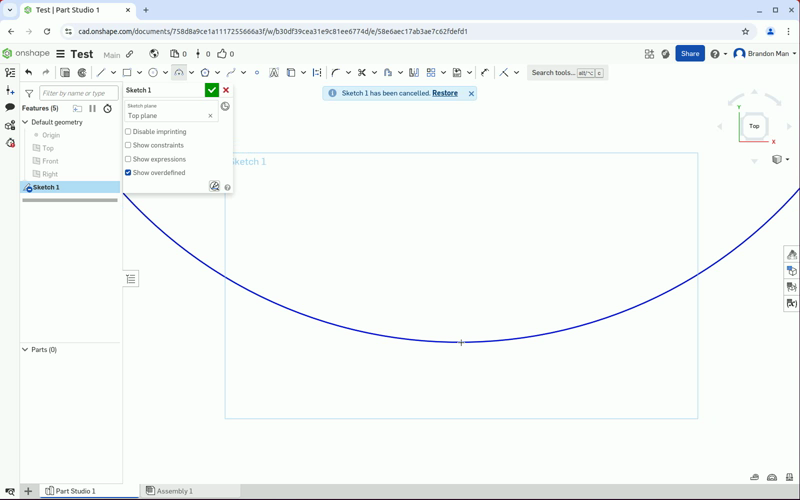
scroll(-6)
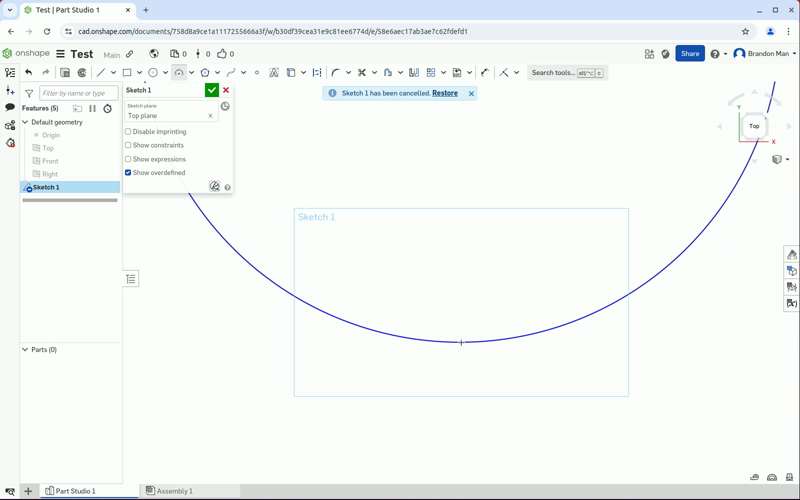
scroll(-6)
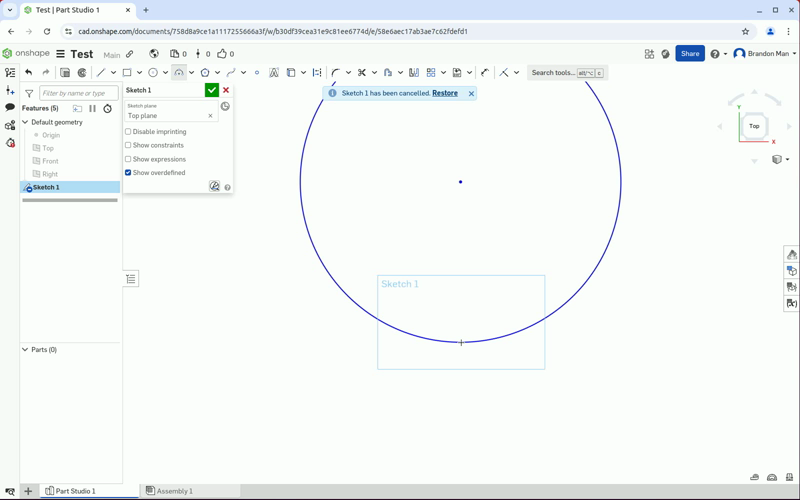
scroll(-6)
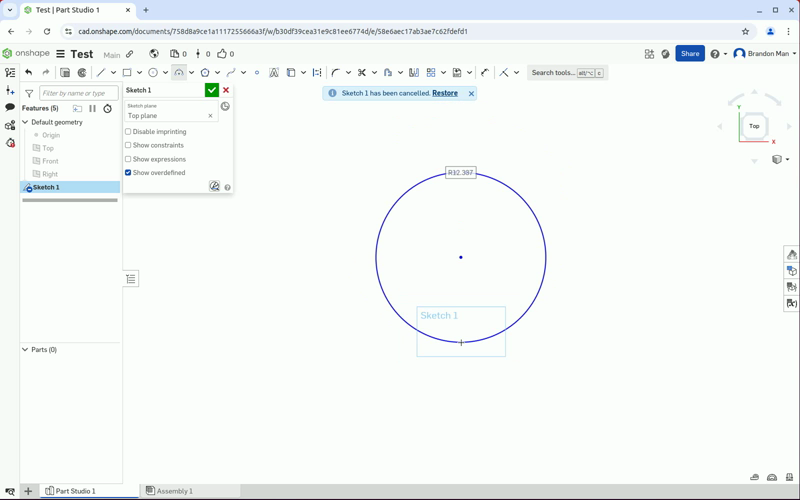
scroll(-6)
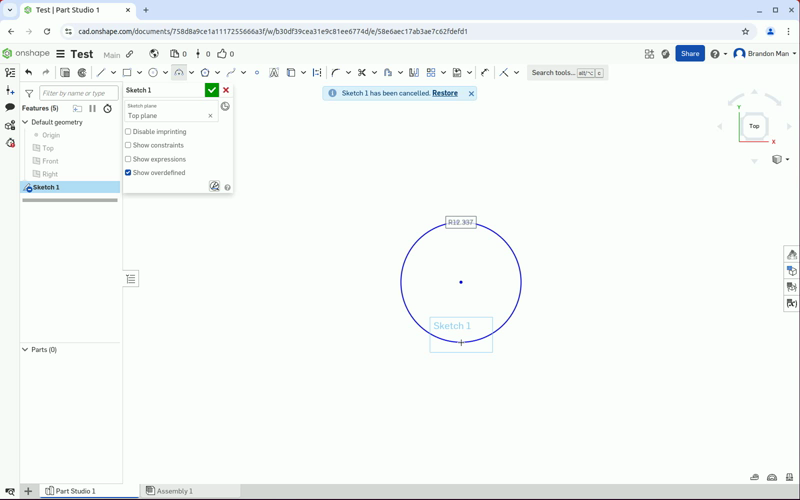
key_up(shift)
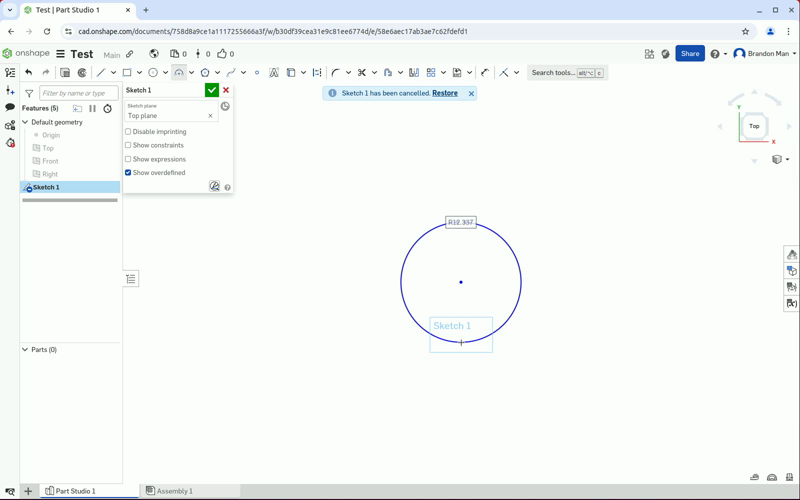
key(esc)
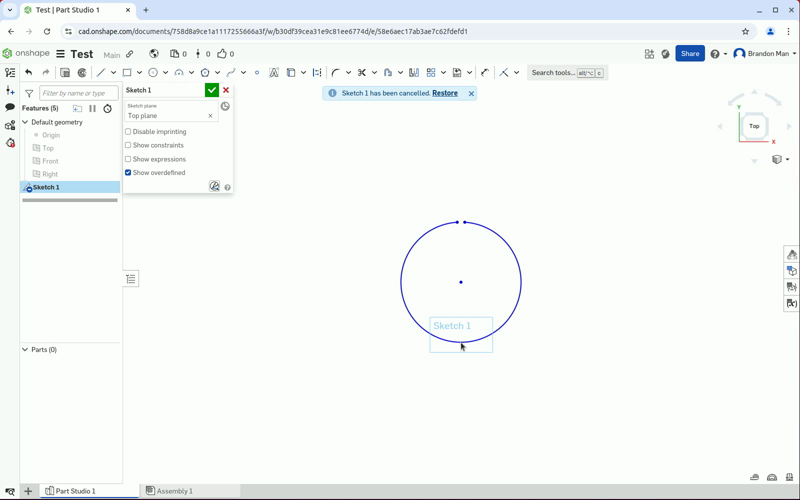
key(l)
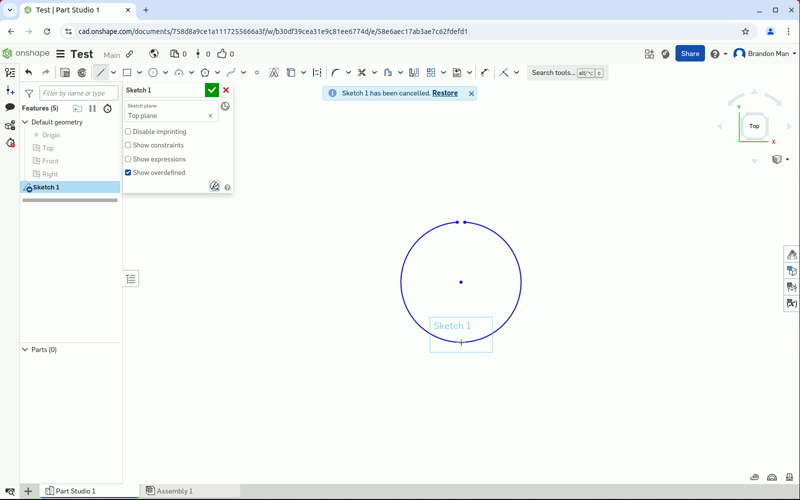
mouse_move(464, 222)
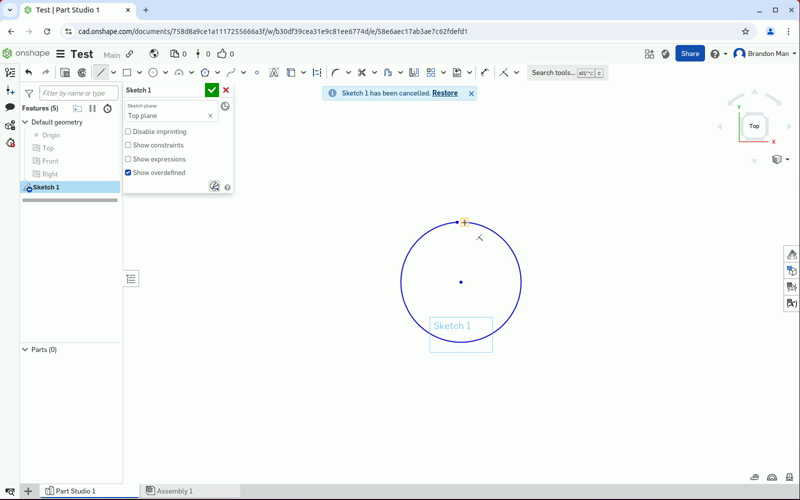
click(464, 222)
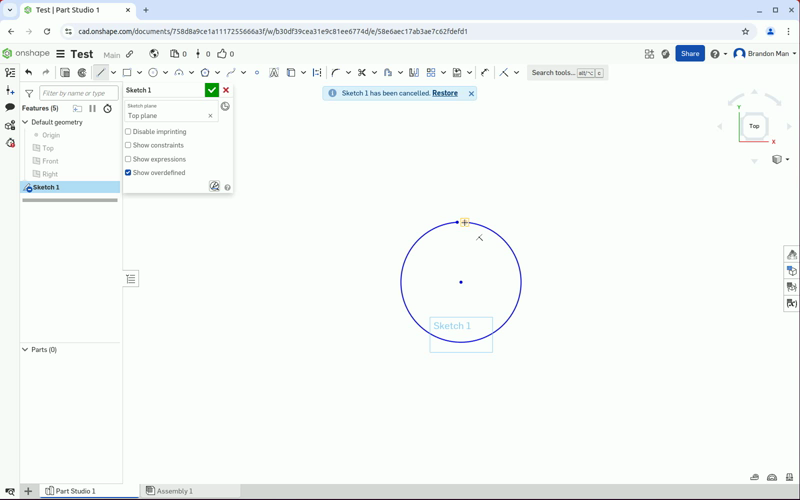
key_down(shift)
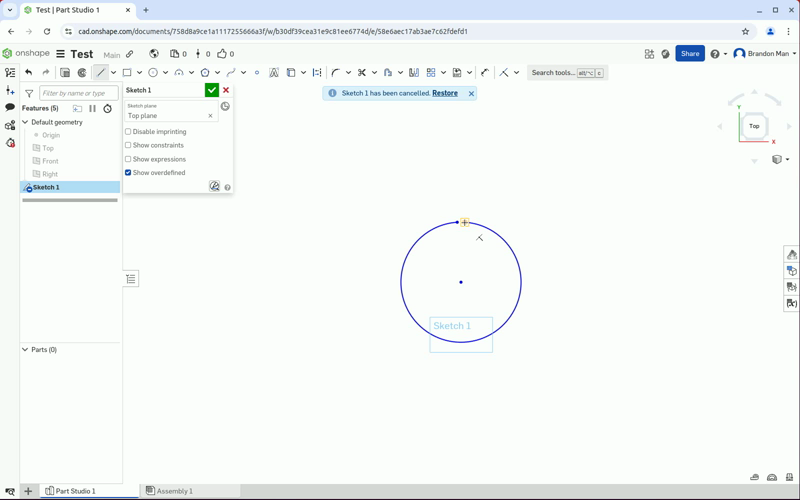
mouse_move(494, 222)
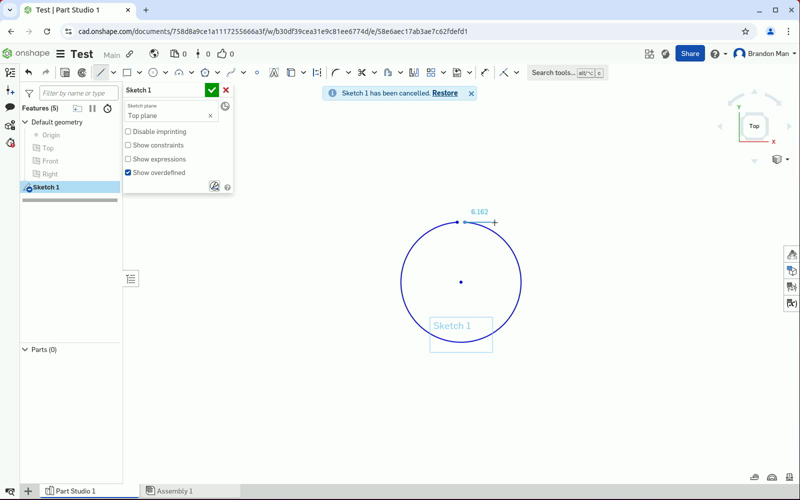
mouse_move(464, 204)
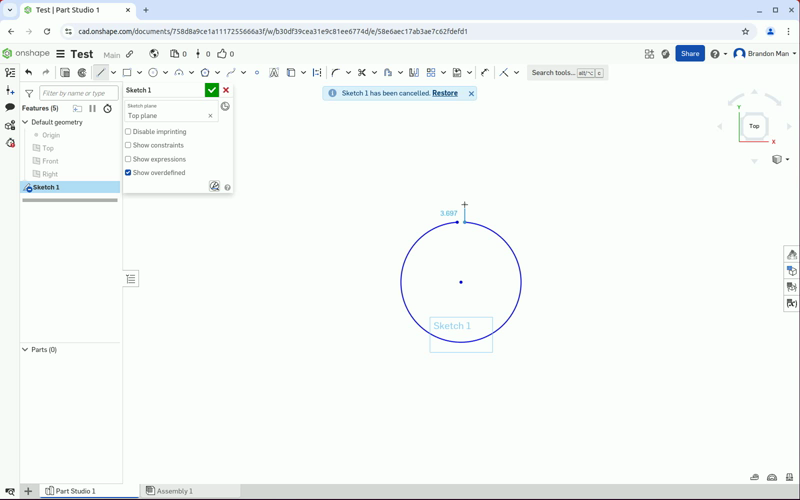
click(464, 204)
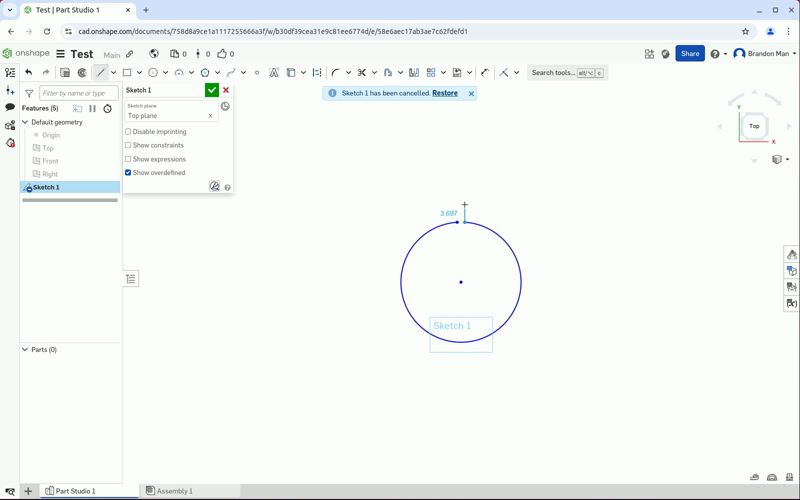
key_up(shift)
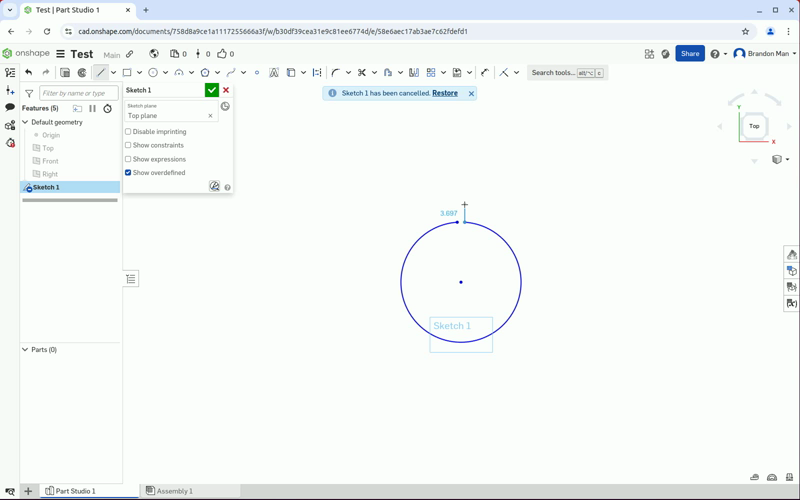
key(esc)
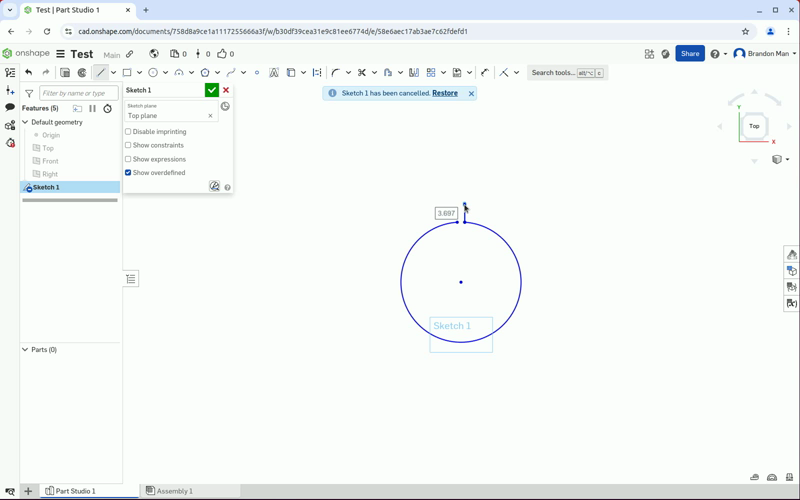
key(a)
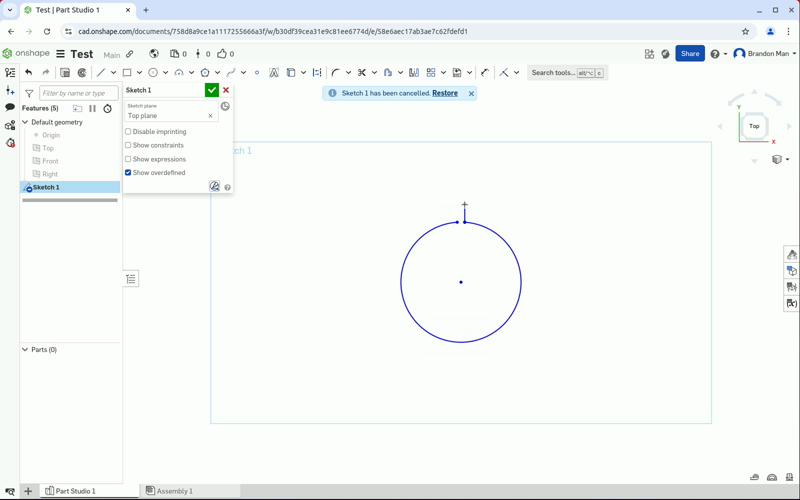
mouse_move(464, 204)
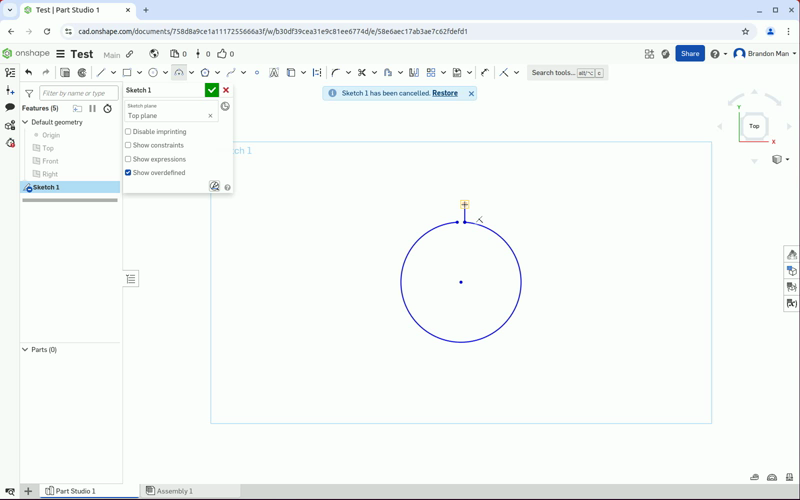
click(464, 204)
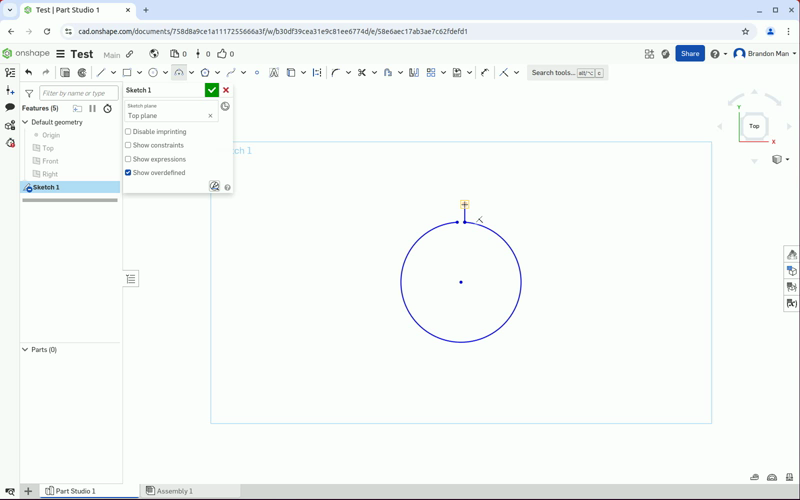
key_down(shift)
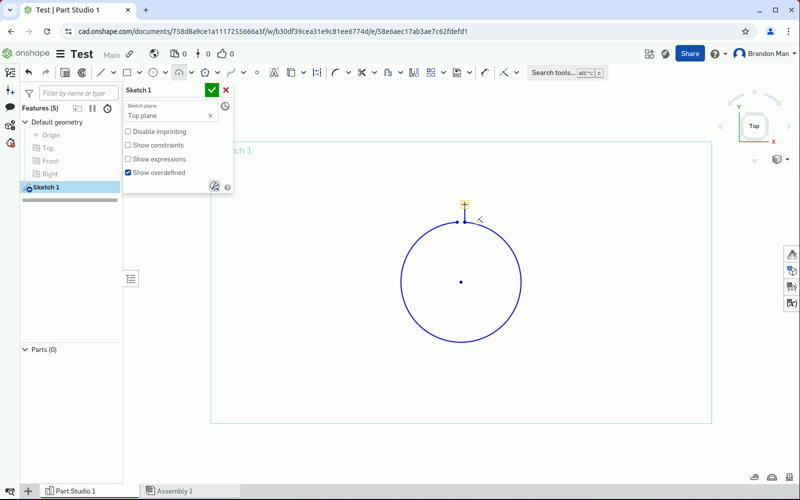
mouse_move(457, 204)
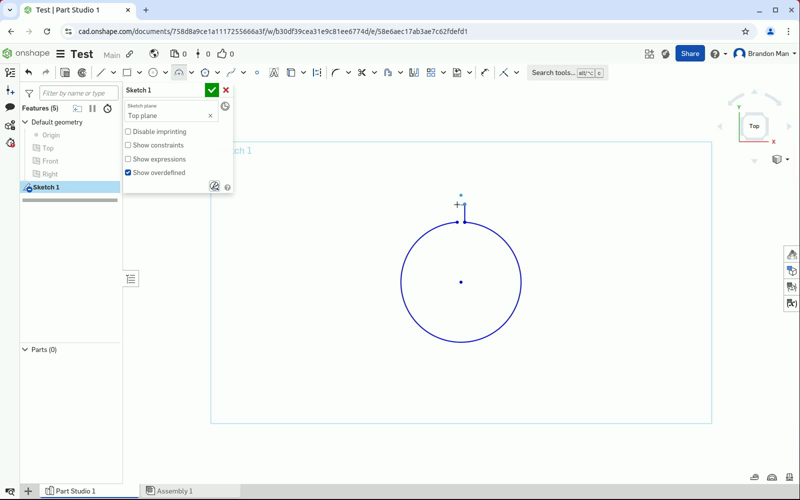
scroll(6)
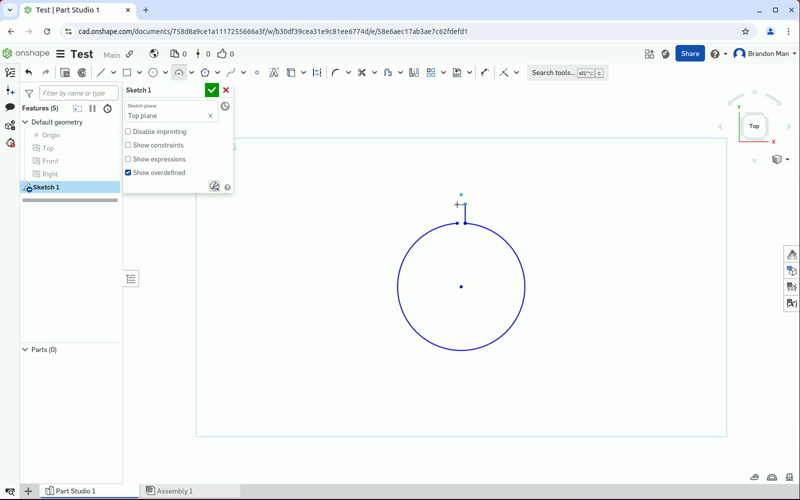
scroll(6)
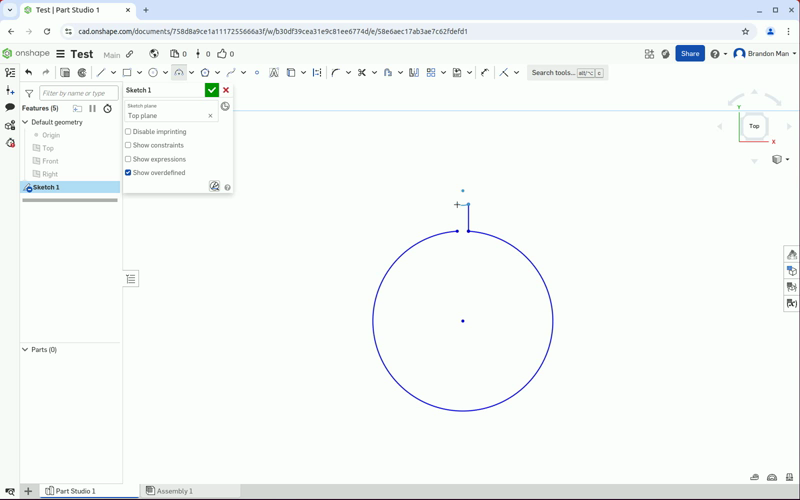
scroll(6)
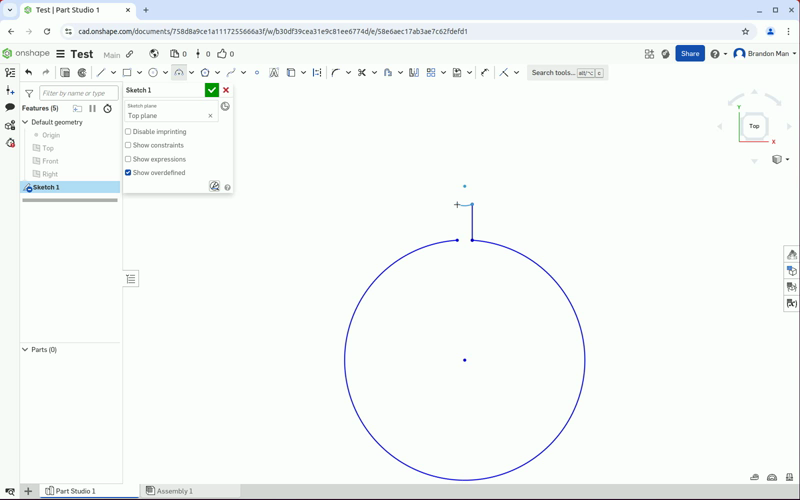
scroll(6)
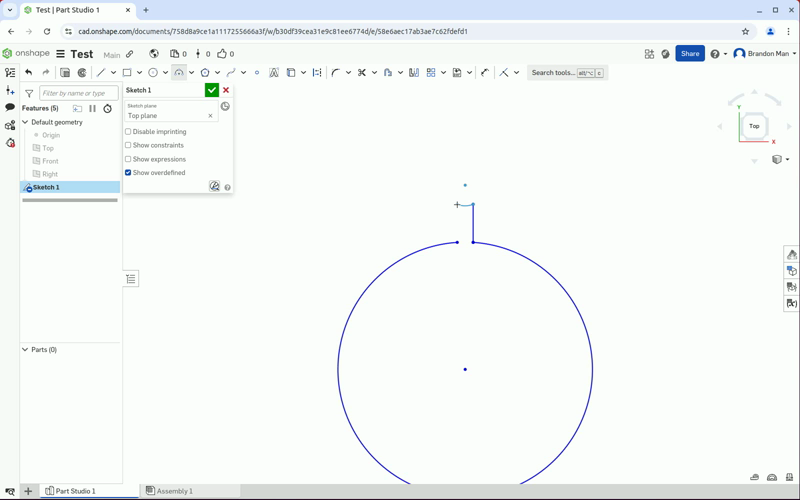
scroll(6)
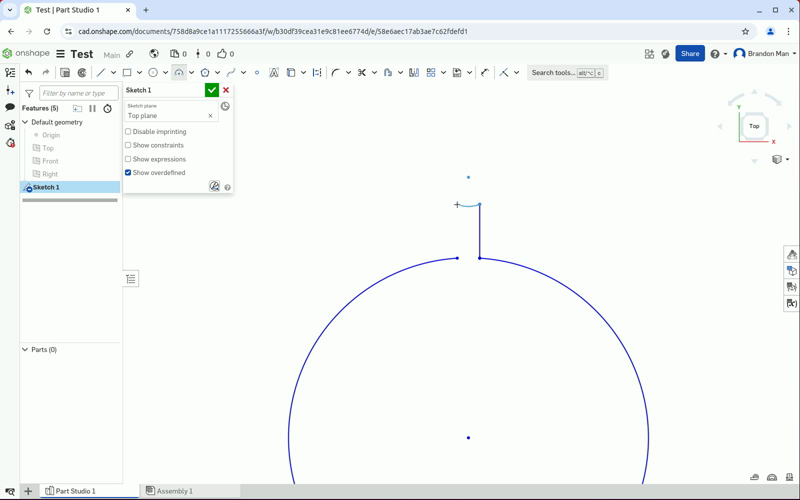
scroll(6)
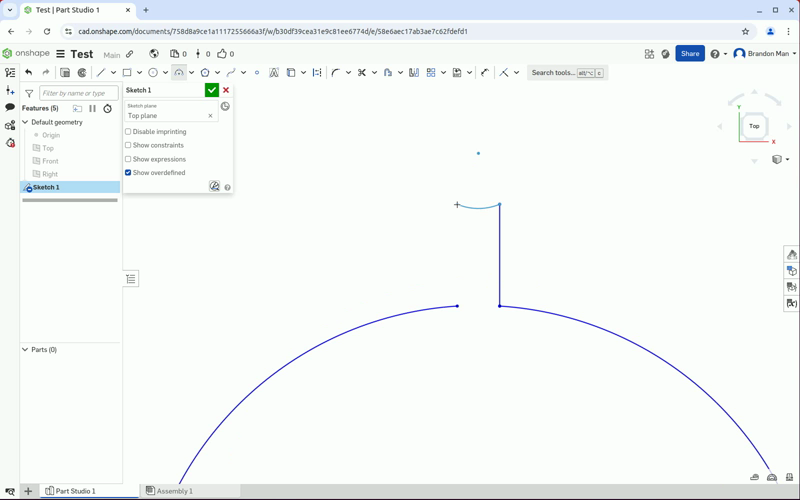
scroll(6)
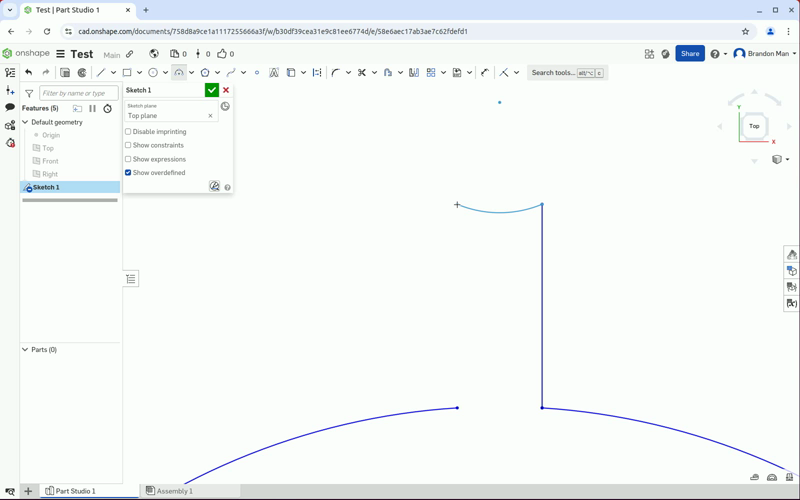
click(457, 204)
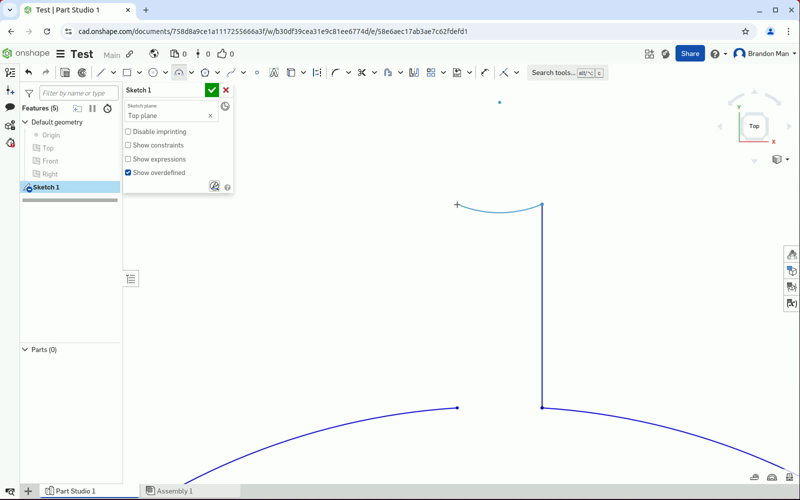
scroll(-6)
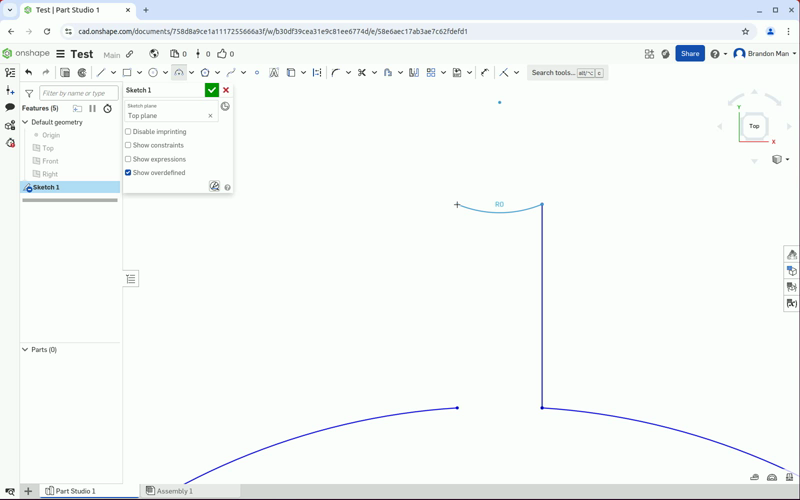
scroll(-6)
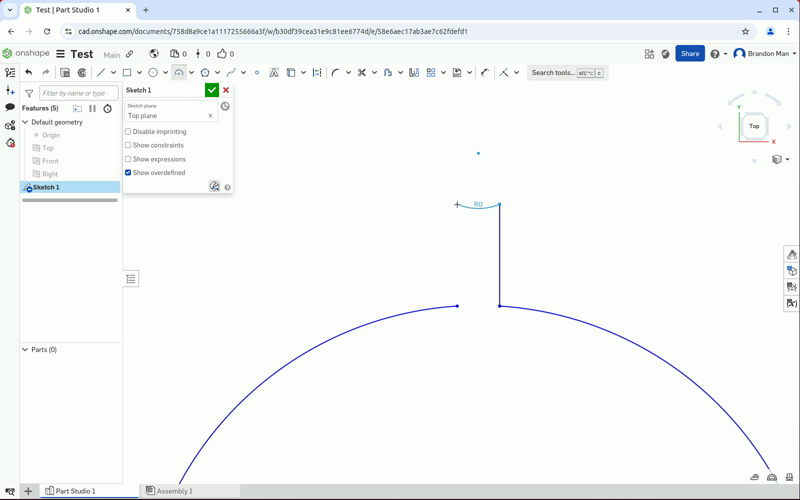
scroll(-6)
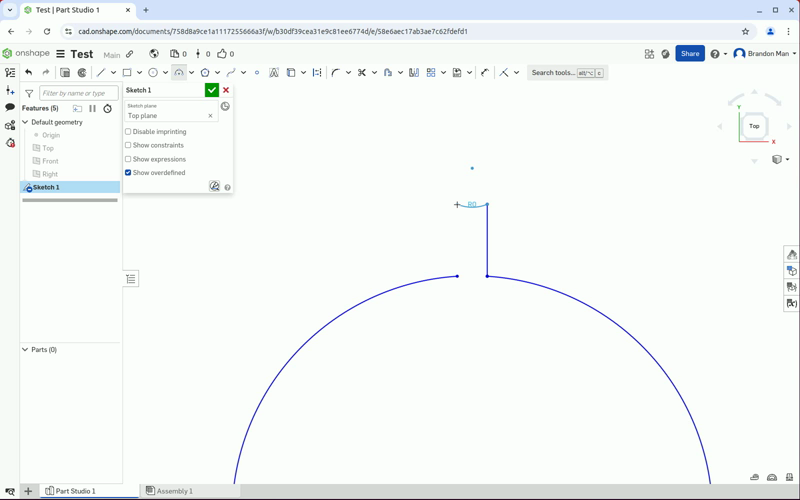
scroll(-6)
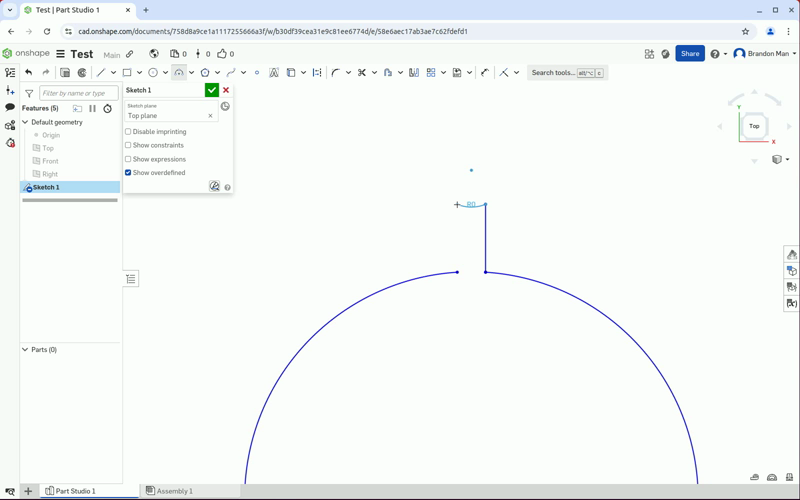
scroll(-6)
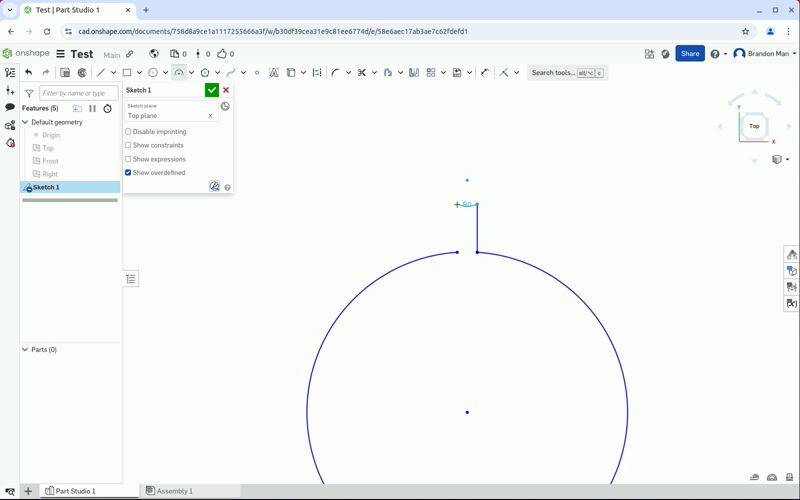
scroll(-6)
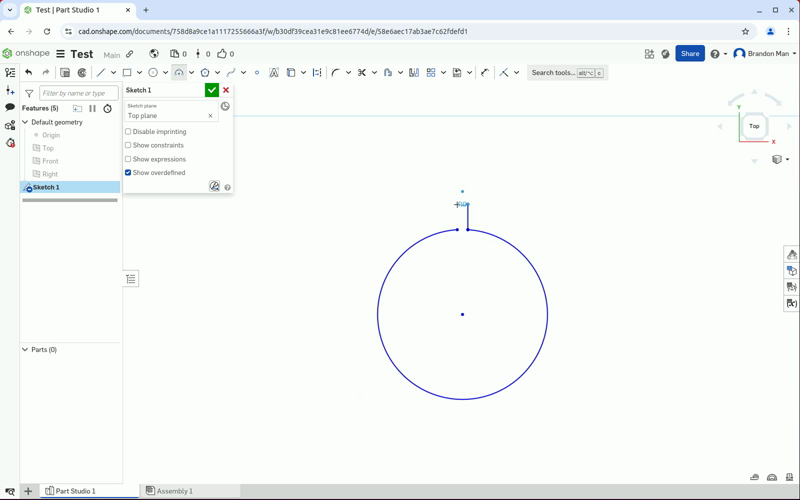
scroll(-6)
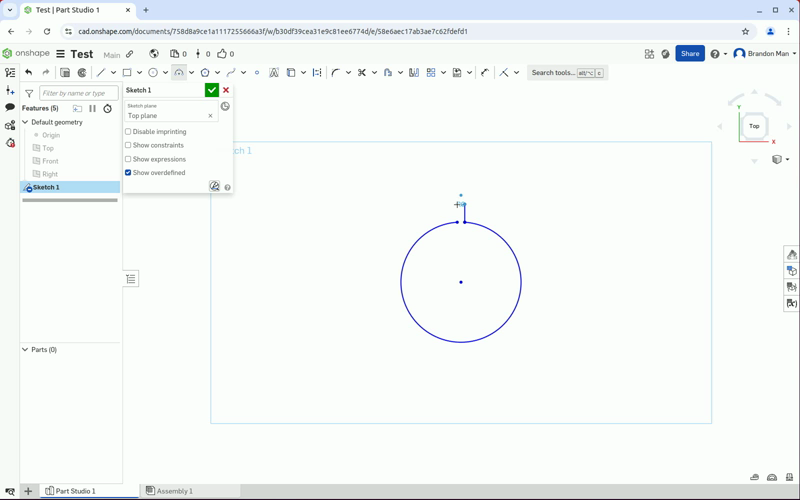
mouse_move(461, 354)
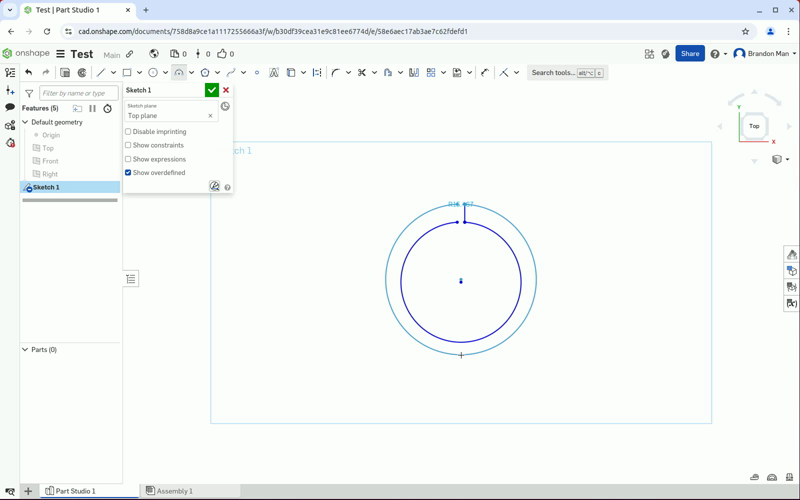
scroll(6)
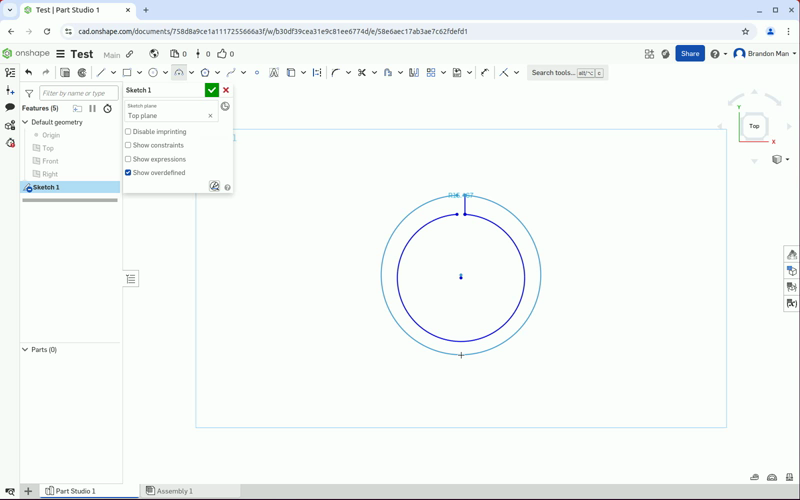
scroll(6)
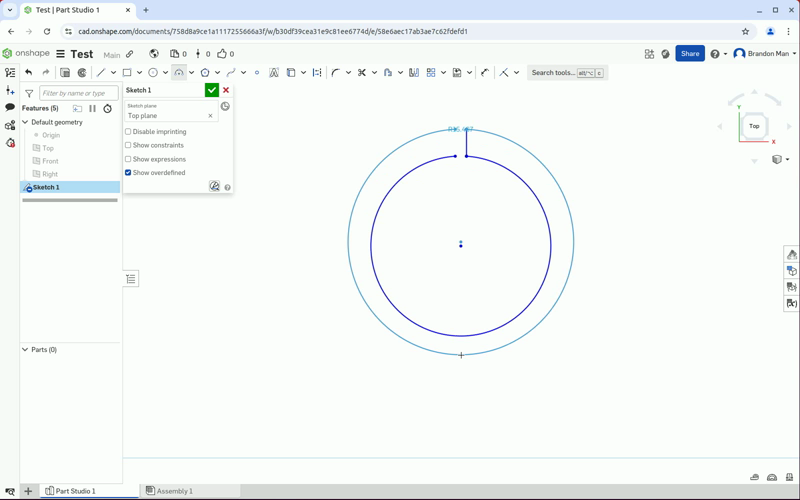
scroll(6)
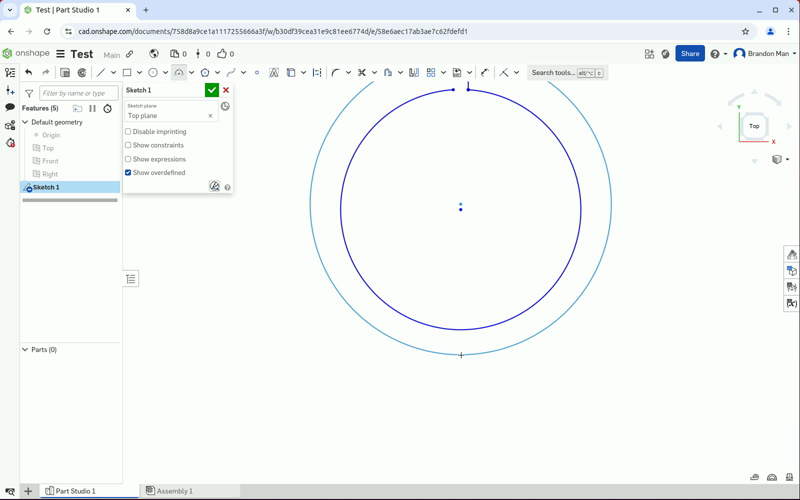
scroll(6)
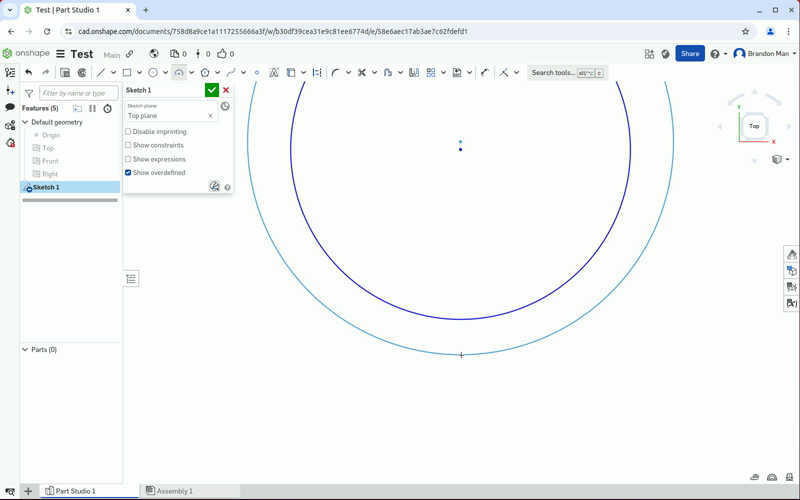
scroll(6)
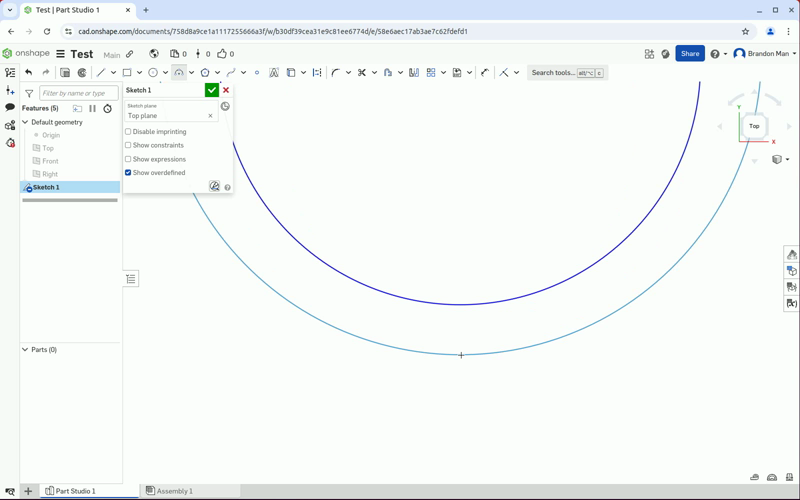
scroll(6)
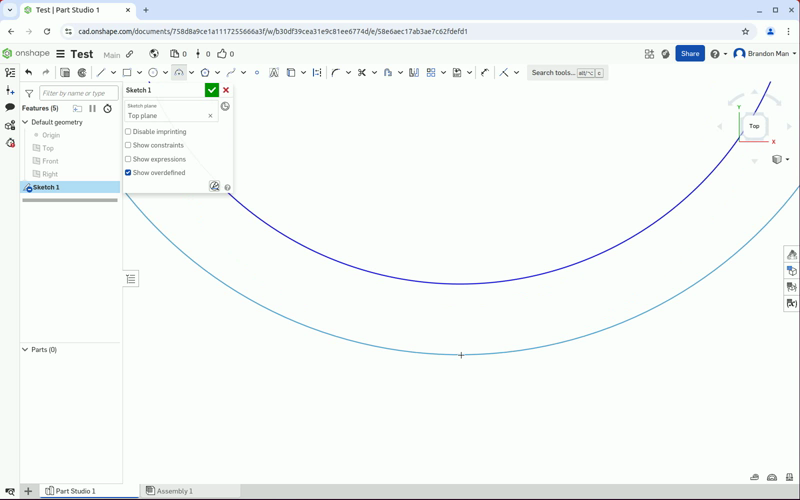
scroll(6)
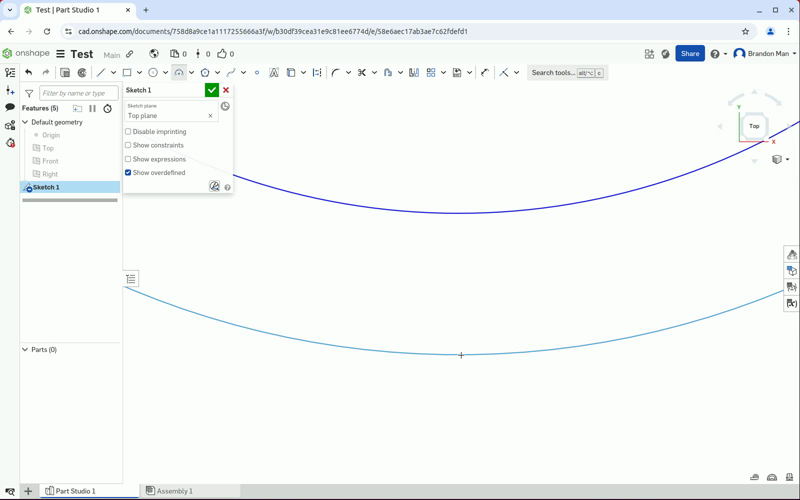
click(461, 354)
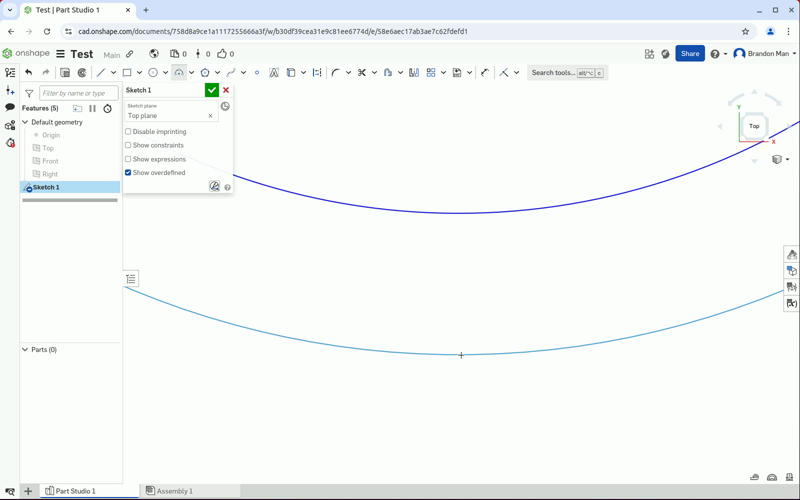
scroll(-6)
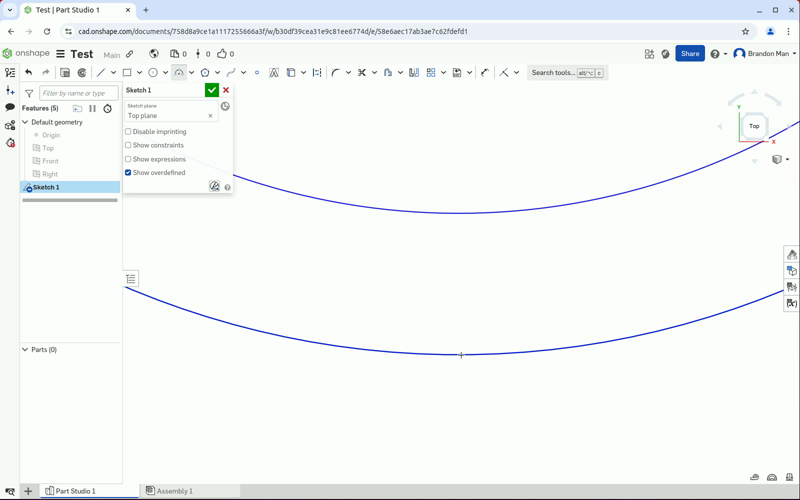
scroll(-6)
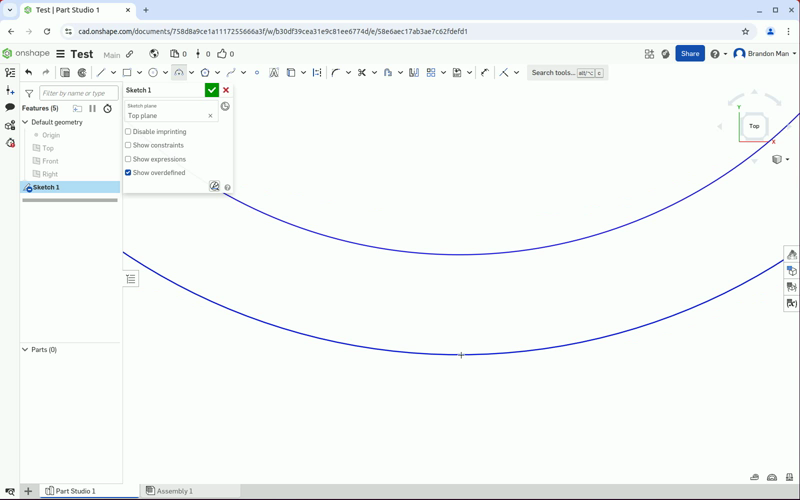
scroll(-6)
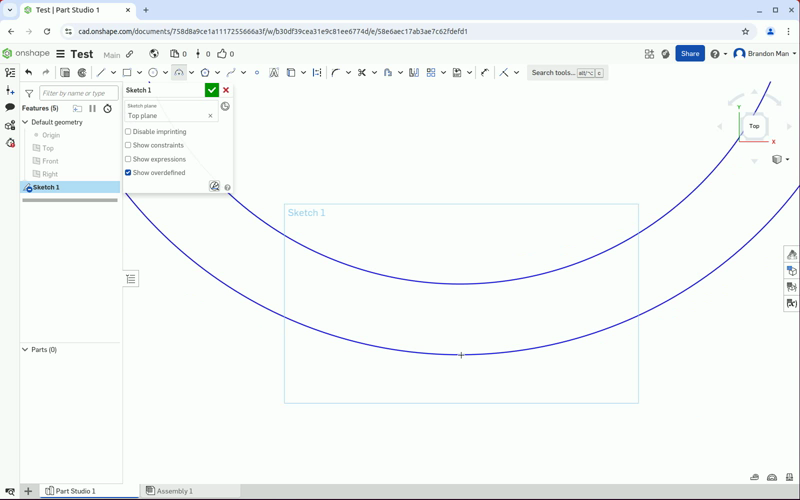
scroll(-6)
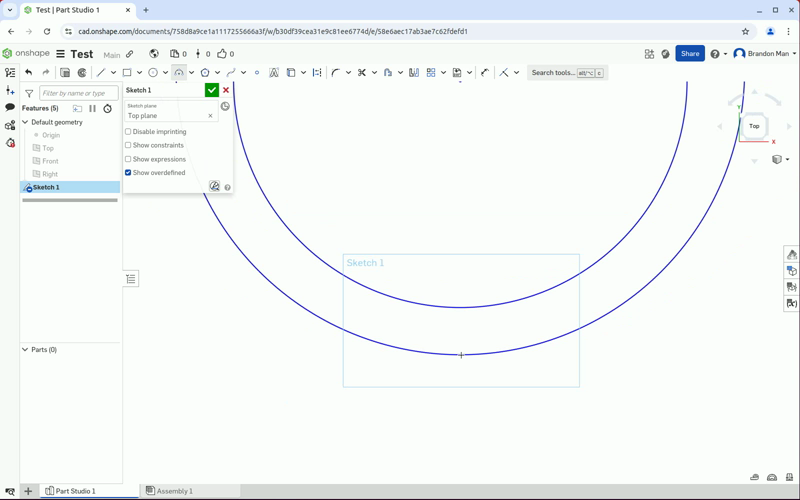
scroll(-6)
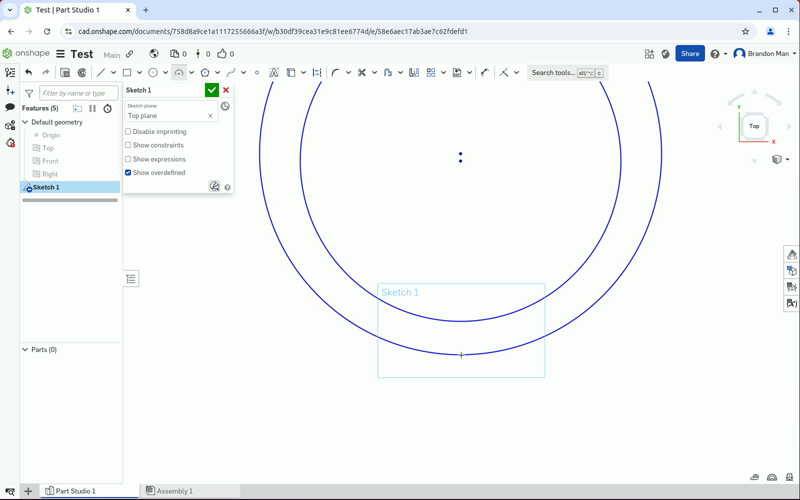
scroll(-6)
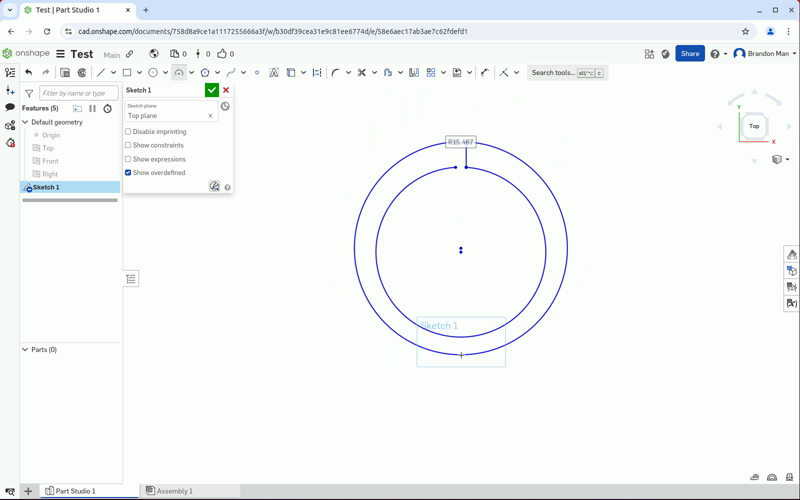
scroll(-6)
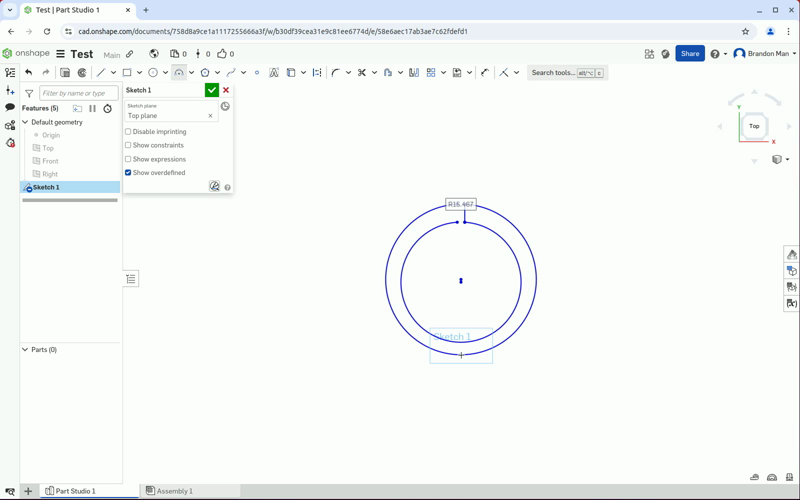
key_up(shift)
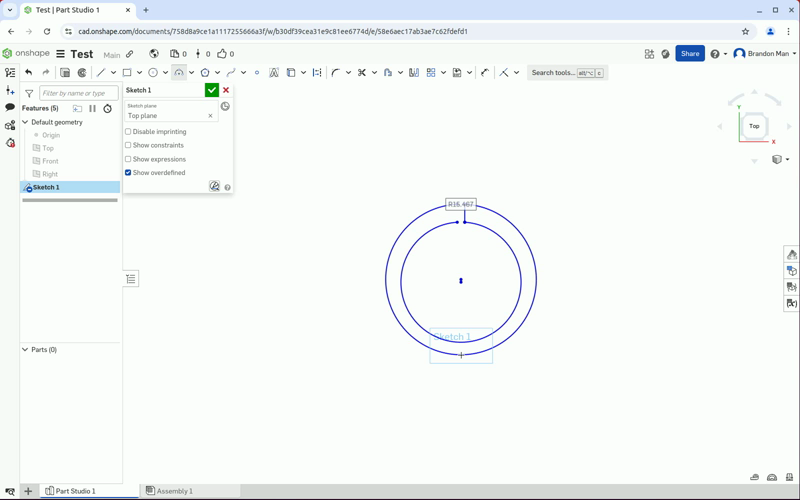
key(esc)
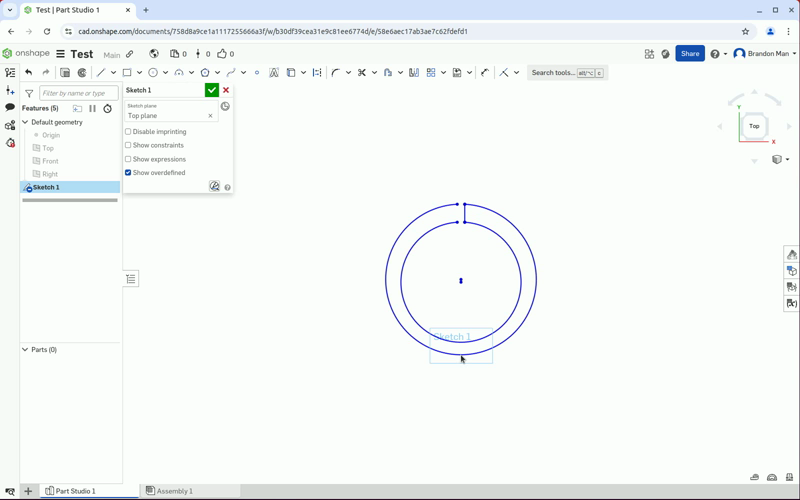
key(l)
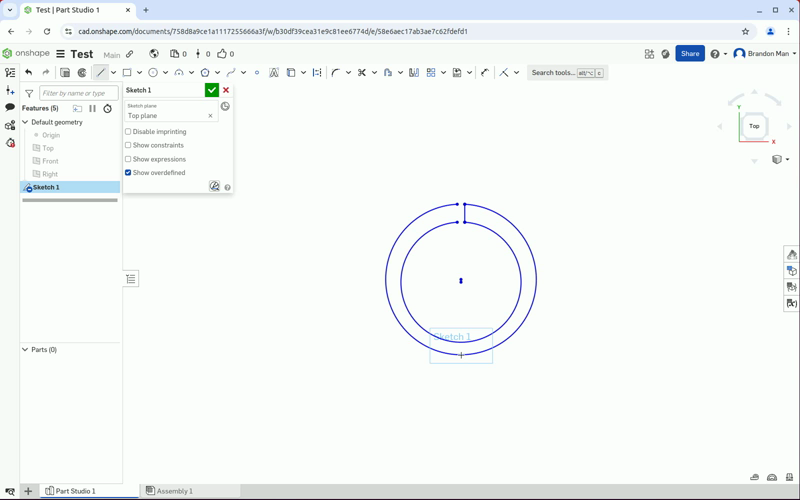
mouse_move(457, 204)
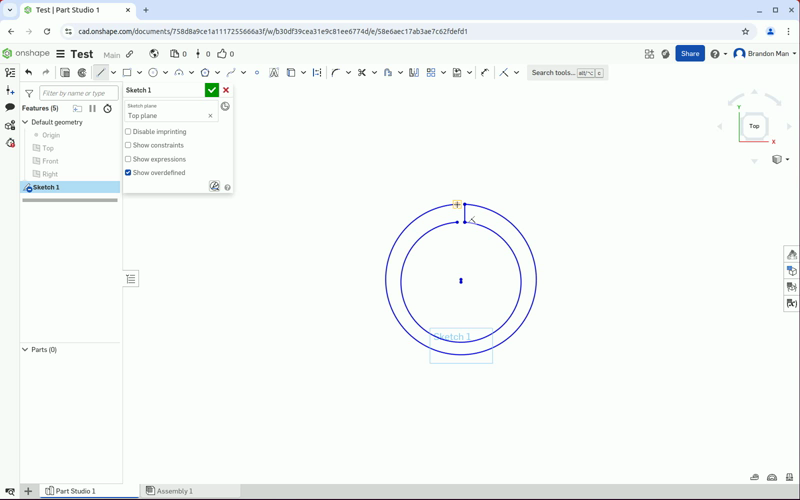
click(457, 204)
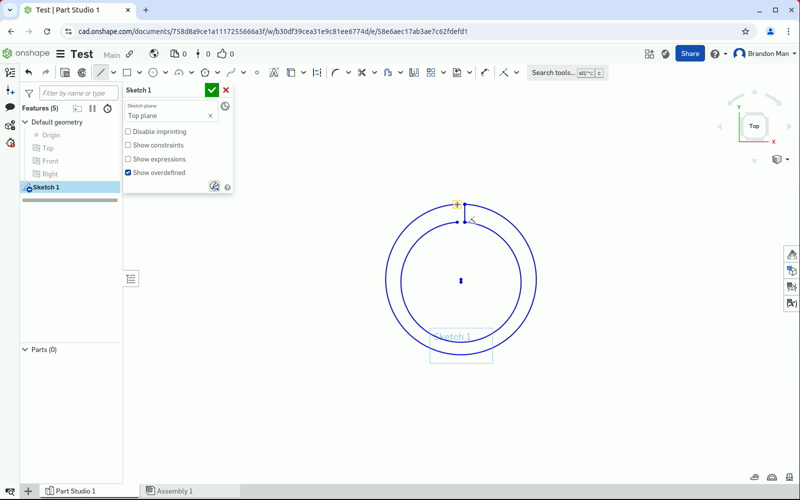
mouse_move(487, 204)
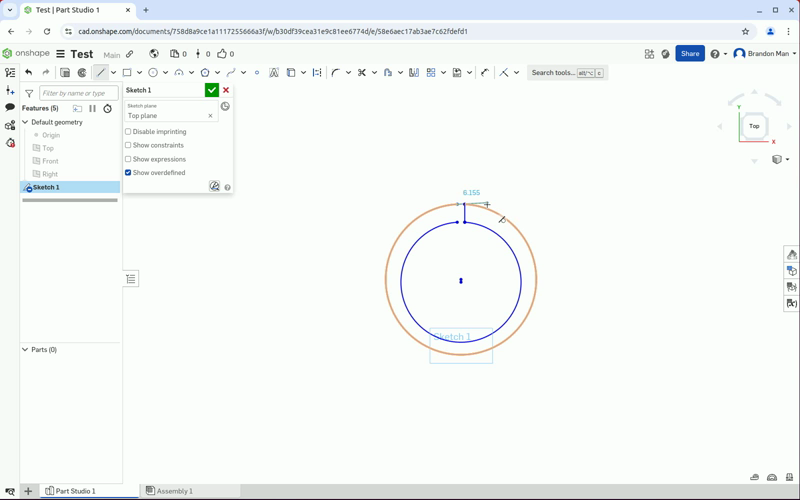
key_down(shift)
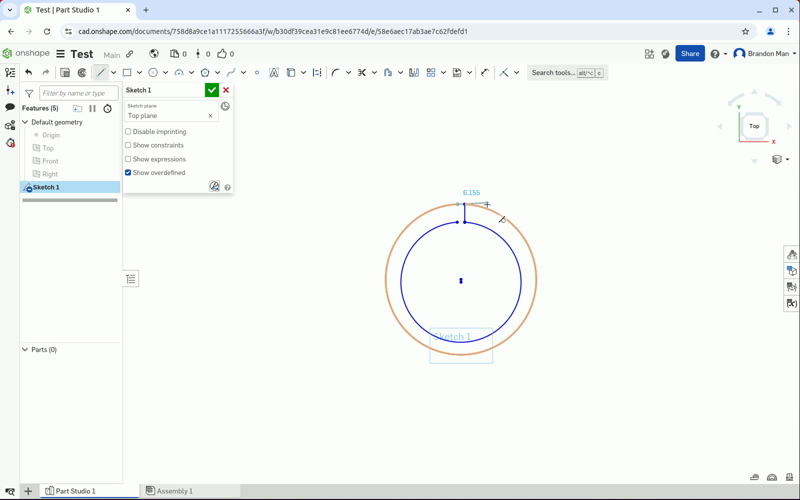
mouse_move(457, 222)
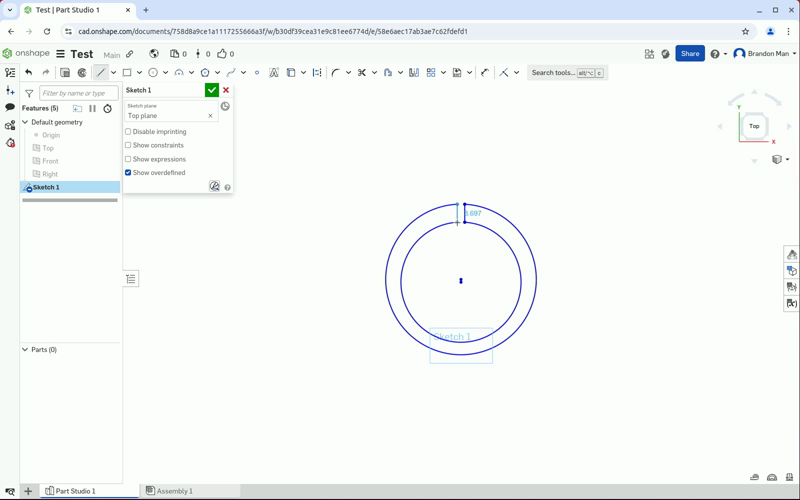
key_up(shift)
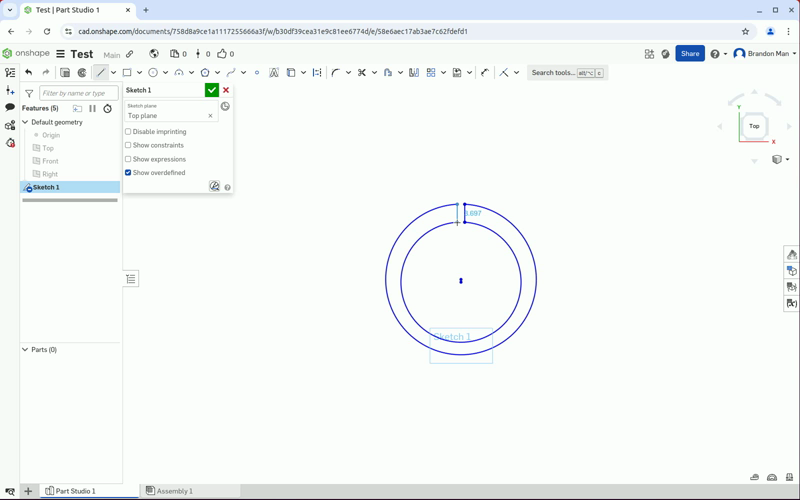
click(457, 222)
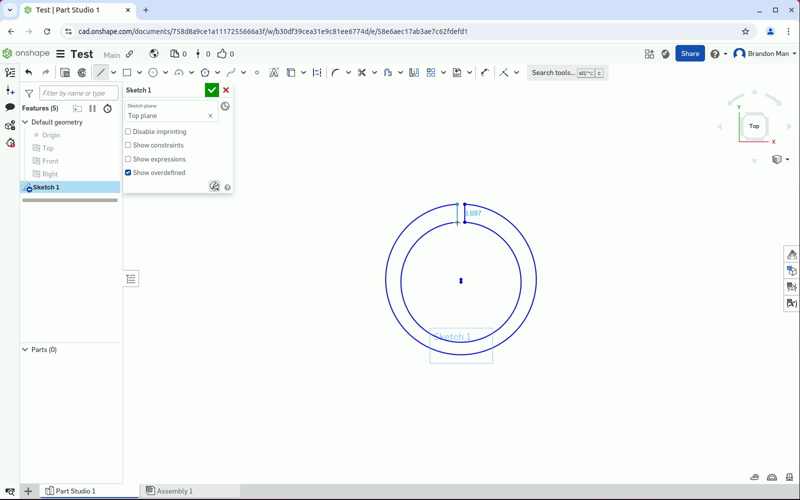
key(esc)
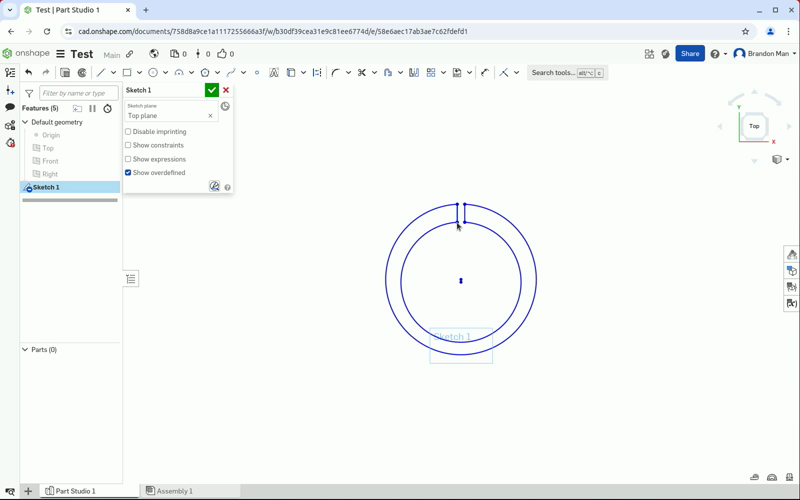
mouse_move(529, 268)
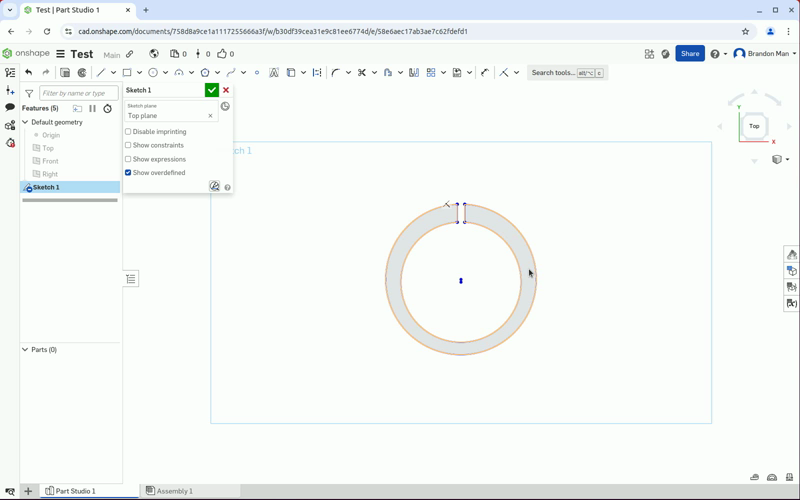
click(529, 268)
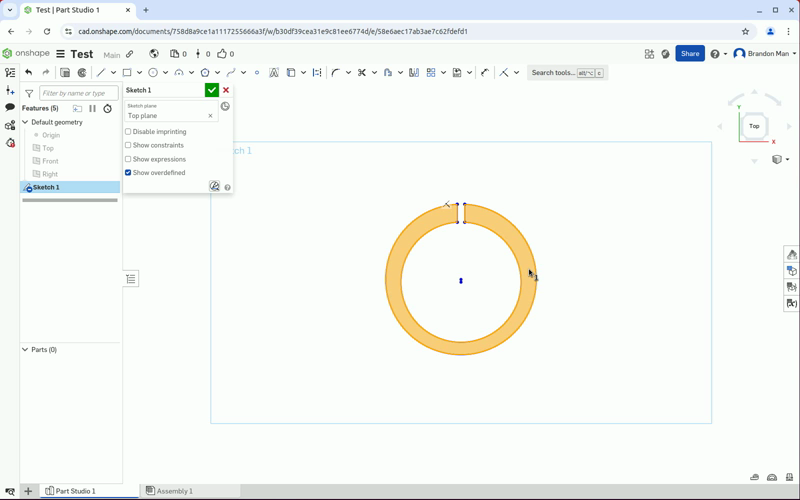
mouse_move(73, 352)
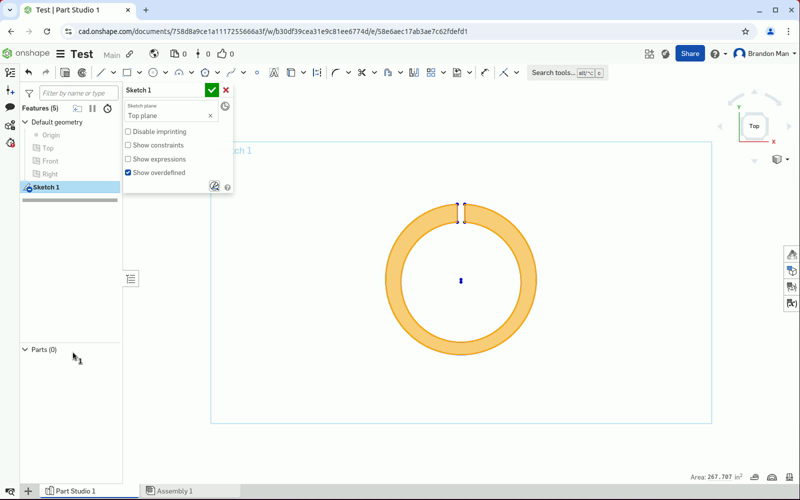
key(shift+y)
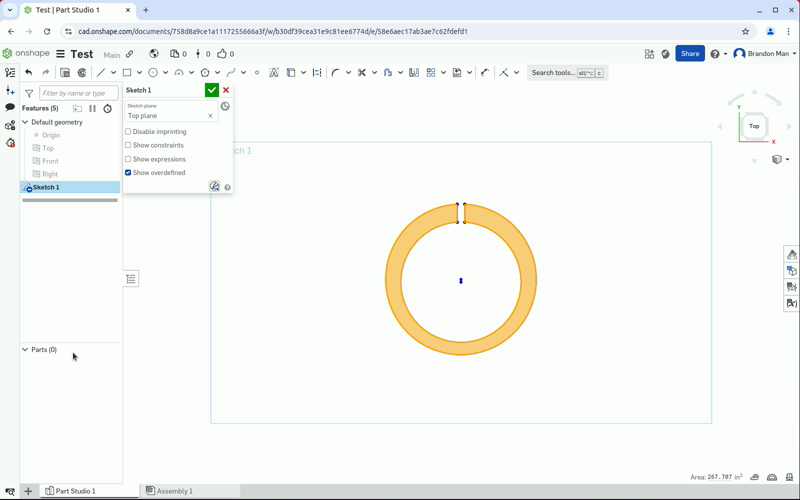
key(shift+e)
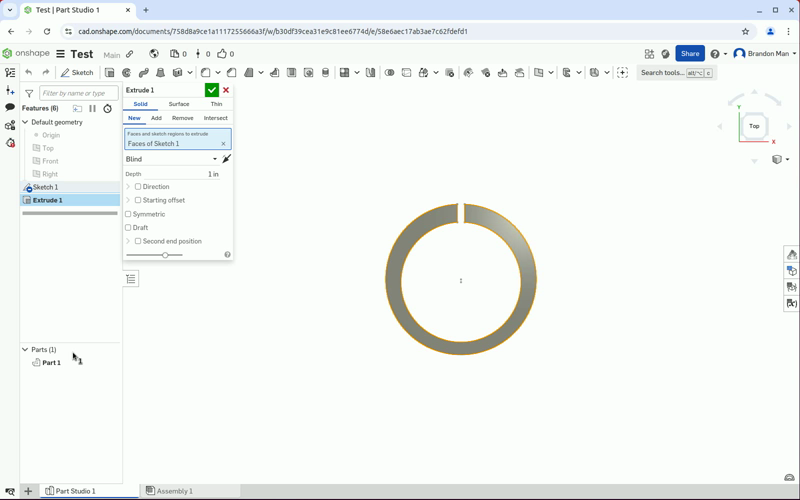
mouse_move(143, 106)
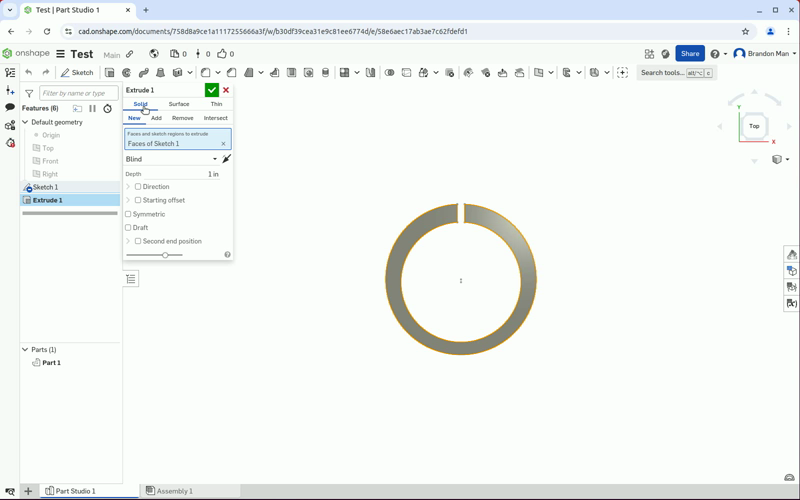
click(143, 106)
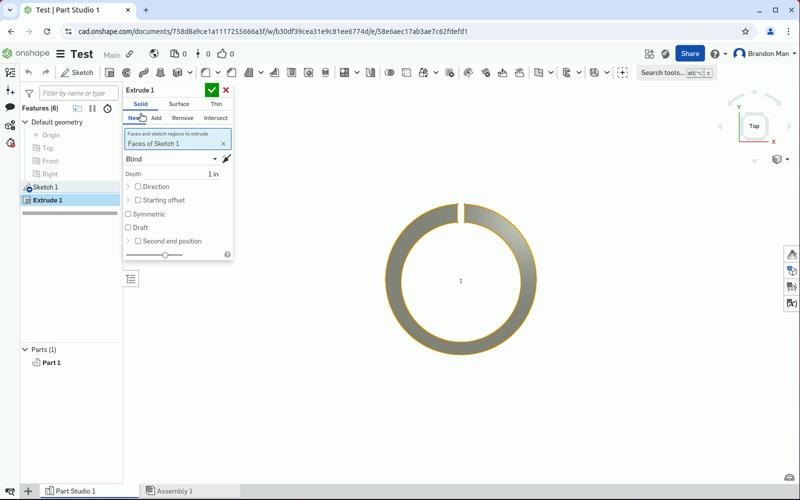
mouse_move(137, 120)
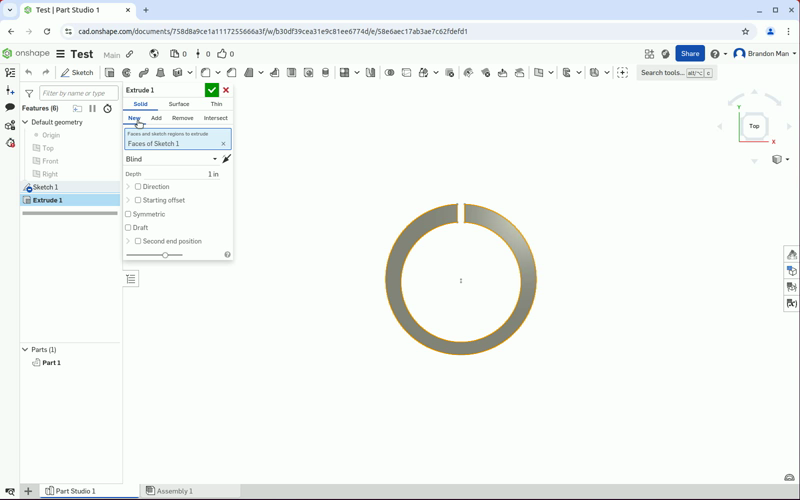
click(137, 120)
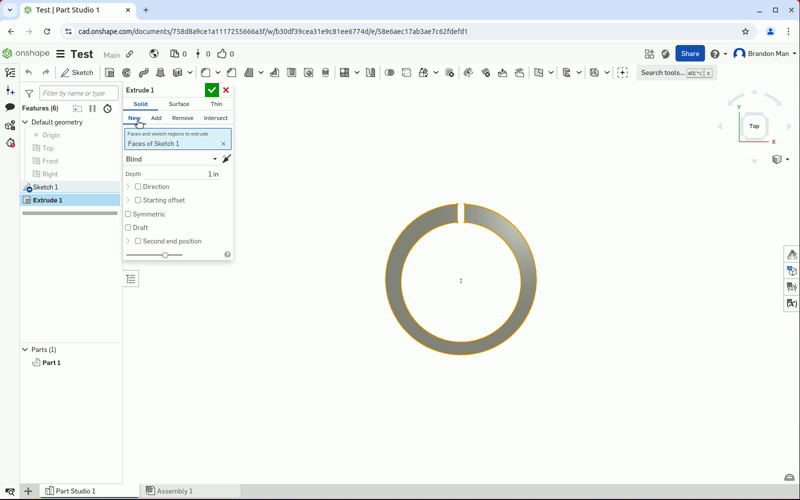
key(tab, 4)
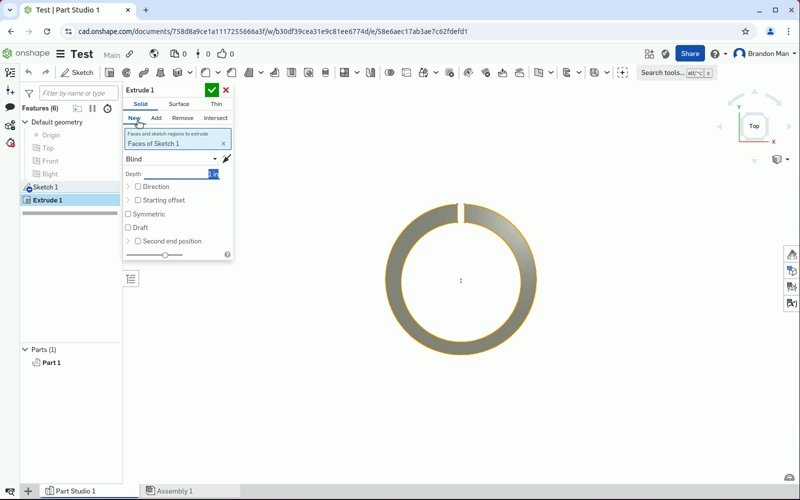
text(20.46)
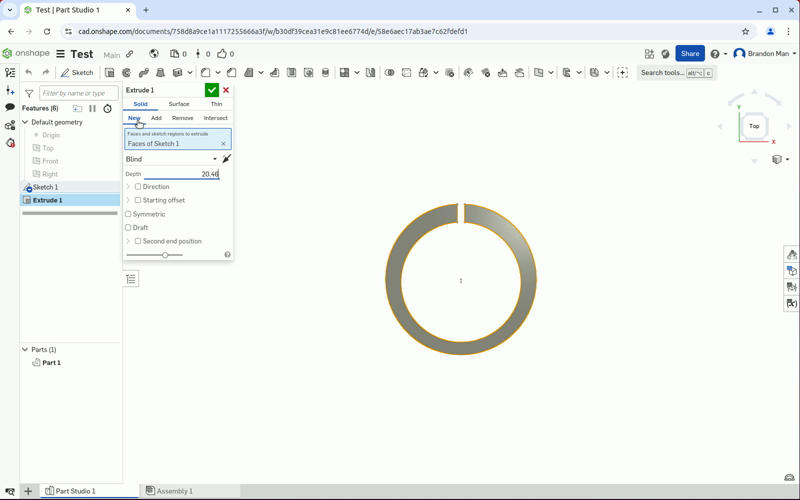
key(enter)
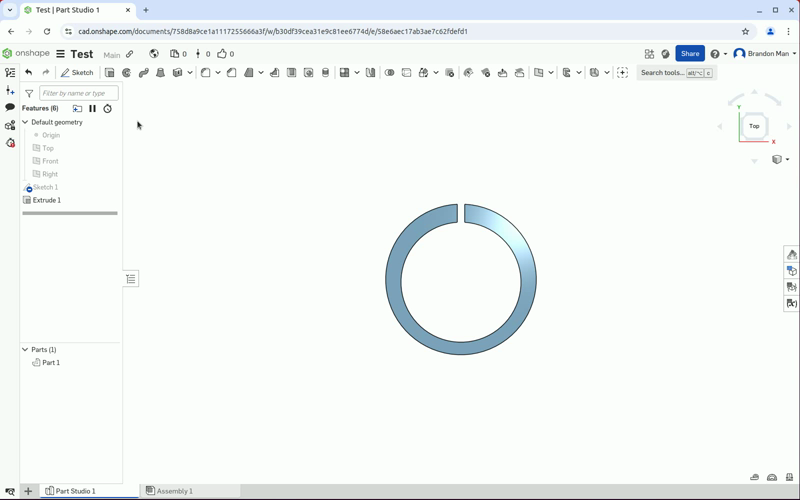
key(shift+h)
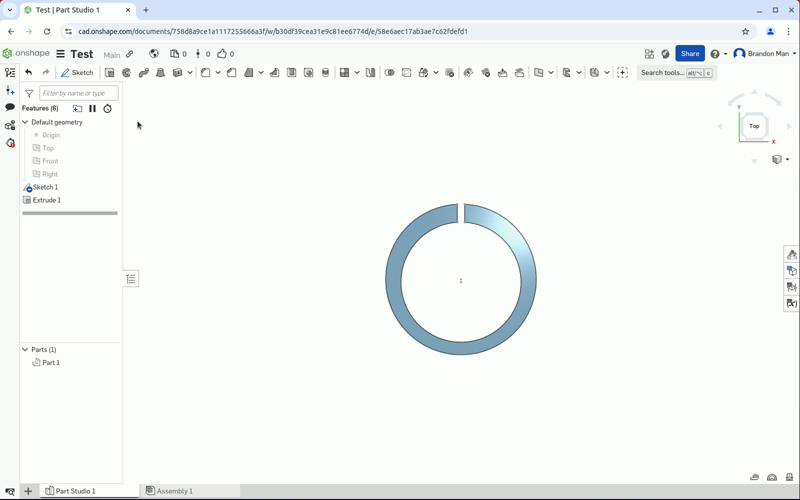
key(shift+h)
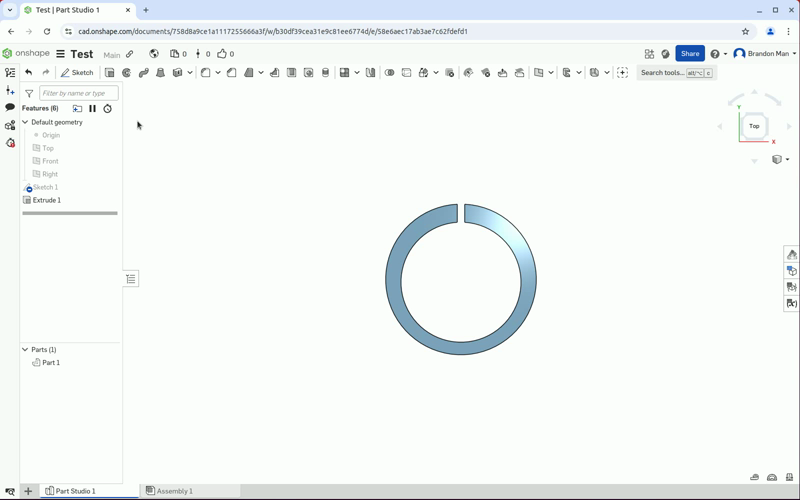
mouse_move(73, 189)
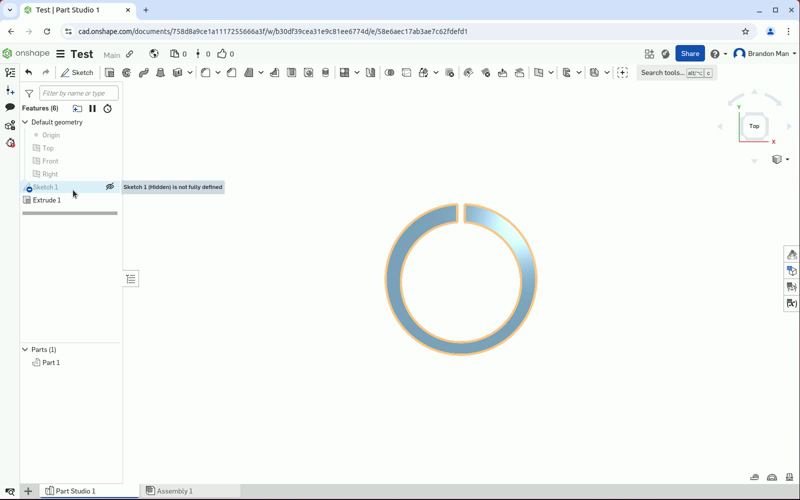
click(73, 189)
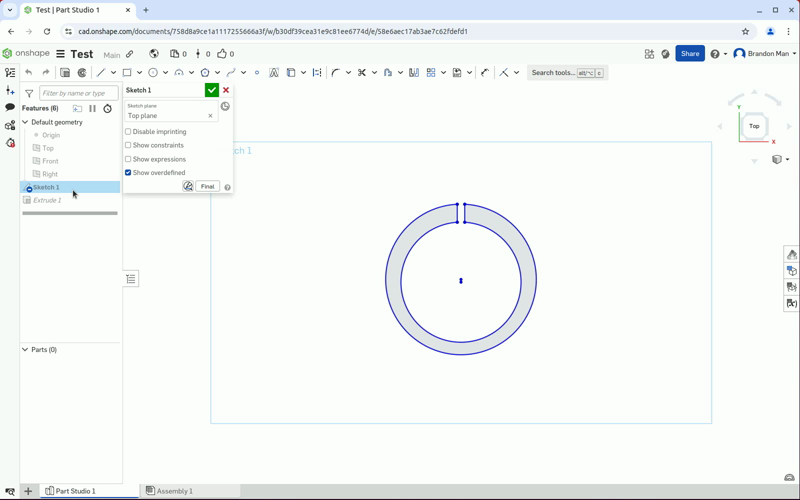
mouse_move(229, 92)
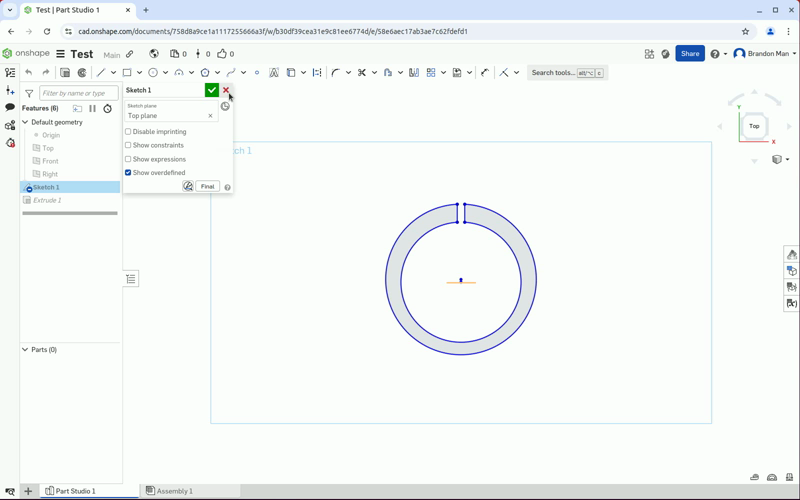
click(229, 92)
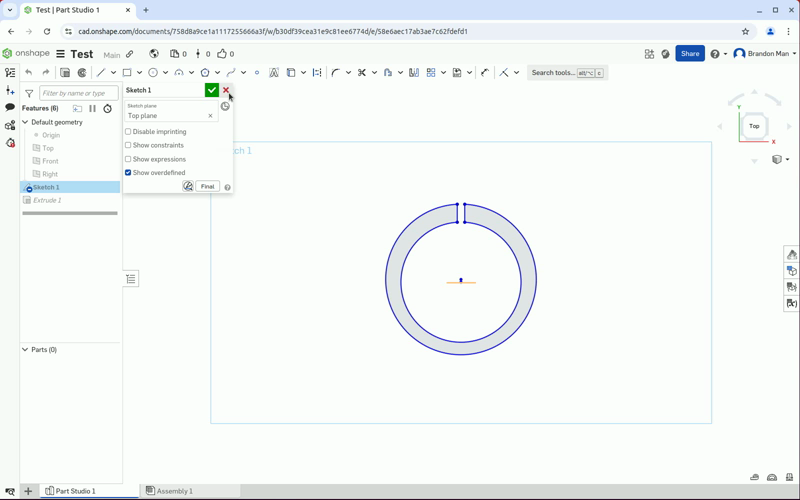
key(shift+s)
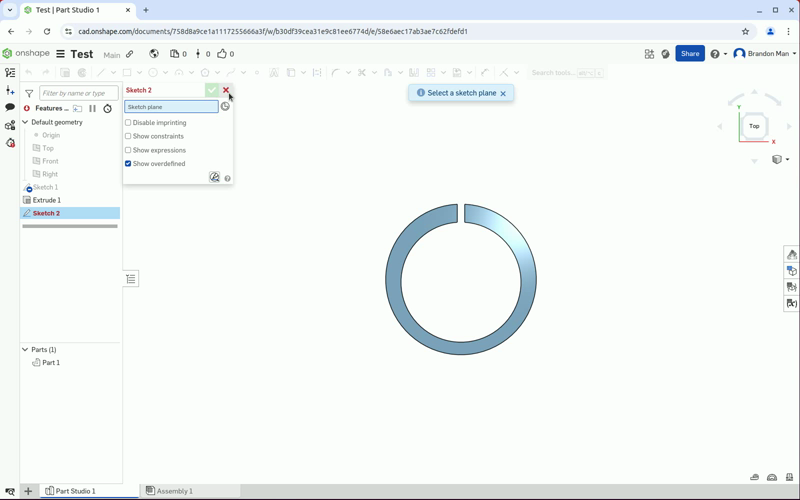
mouse_move(73, 150)
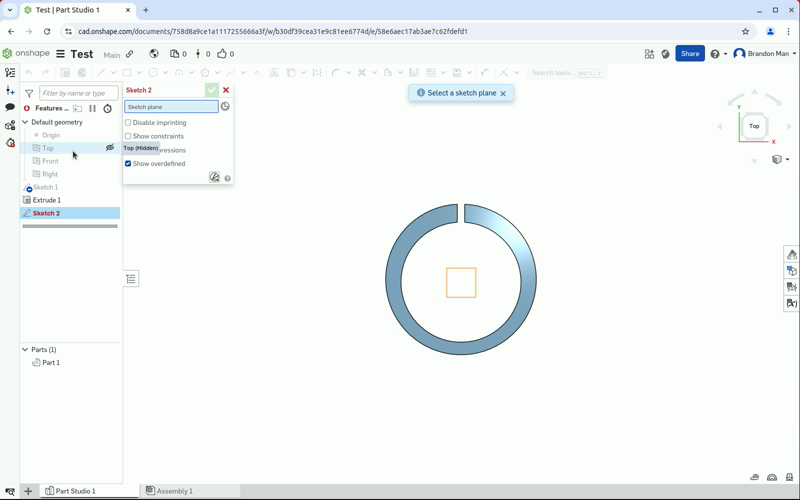
click(73, 150)
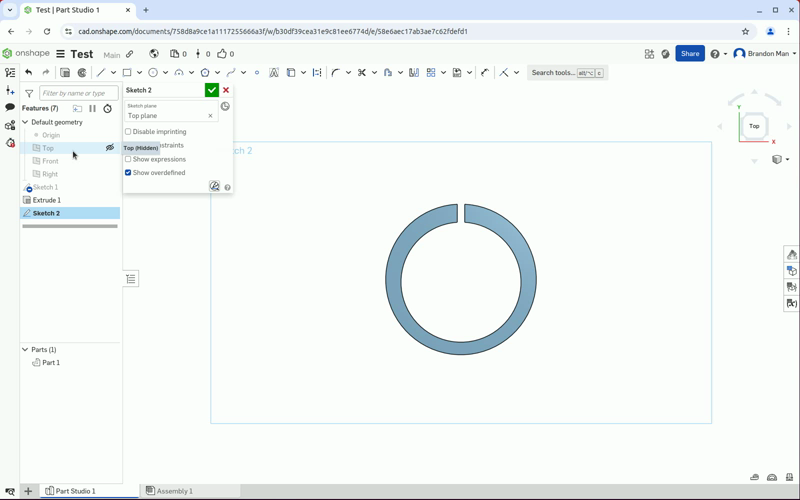
mouse_move(73, 352)
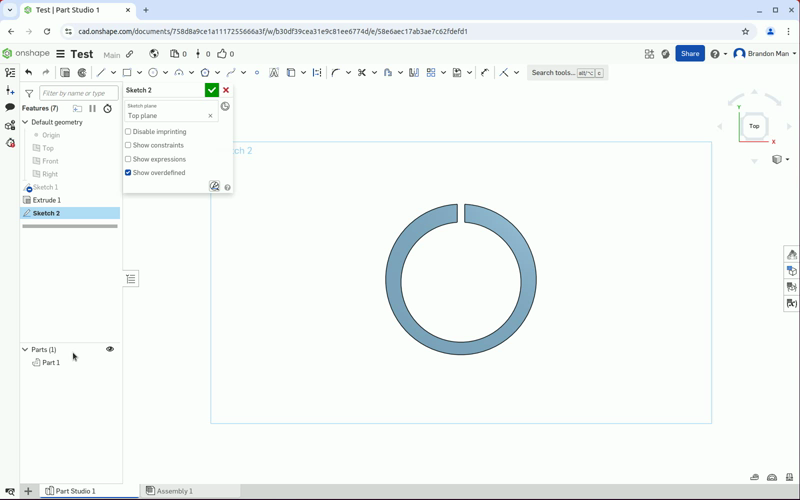
key(y)
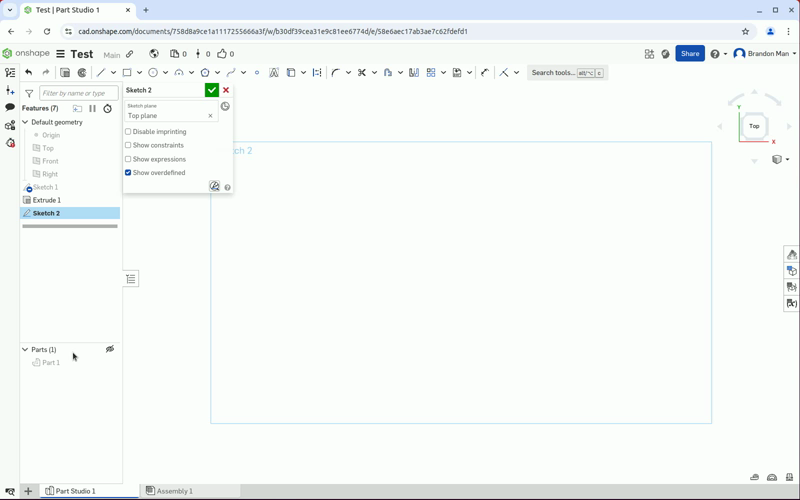
key(a)
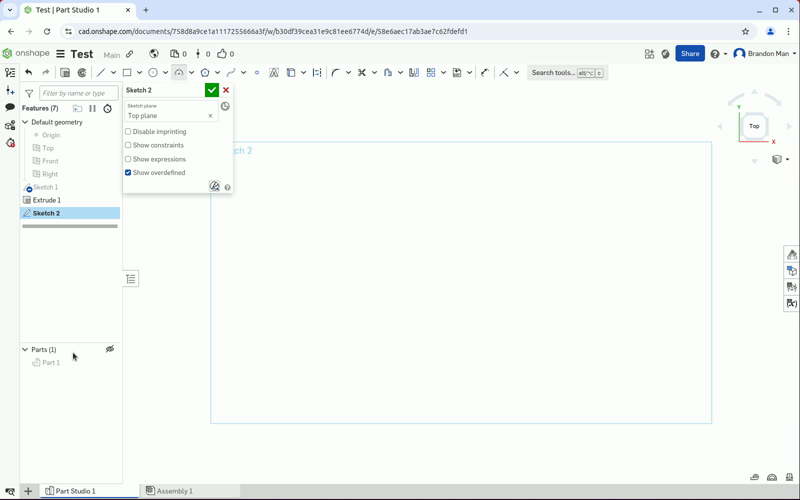
key_down(shift)
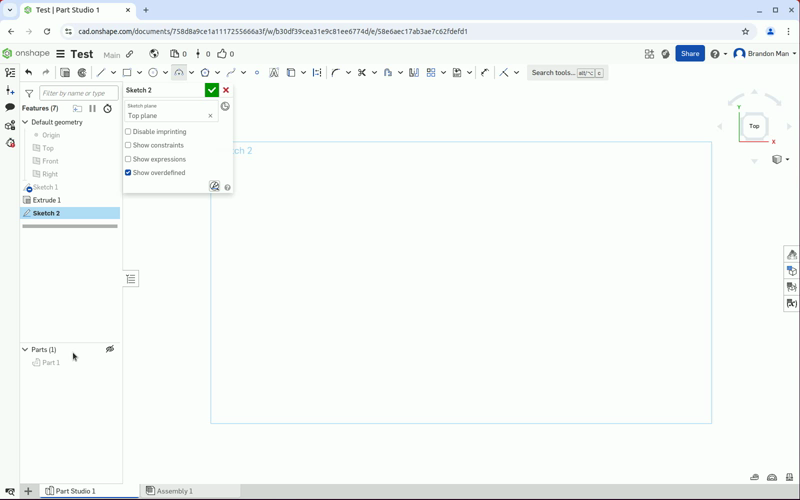
mouse_move(457, 222)
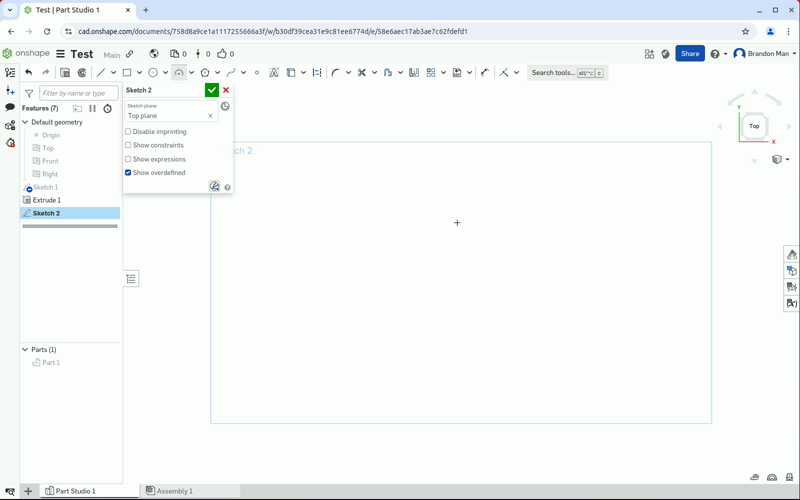
click(457, 222)
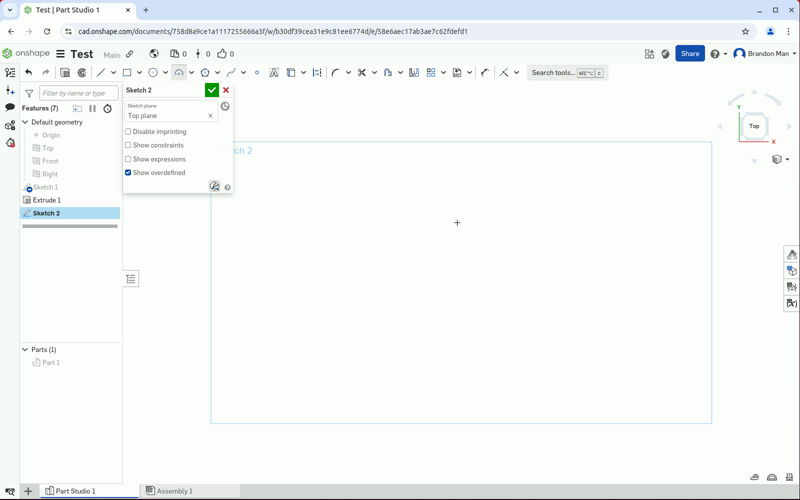
key_up(shift)
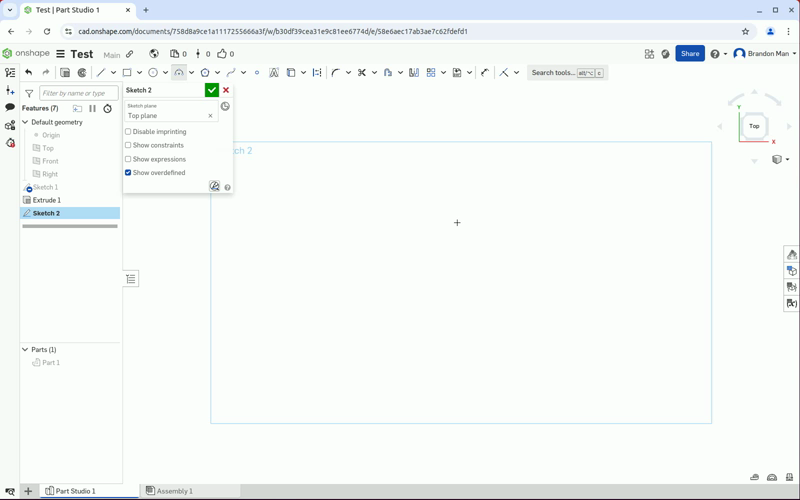
key_down(shift)
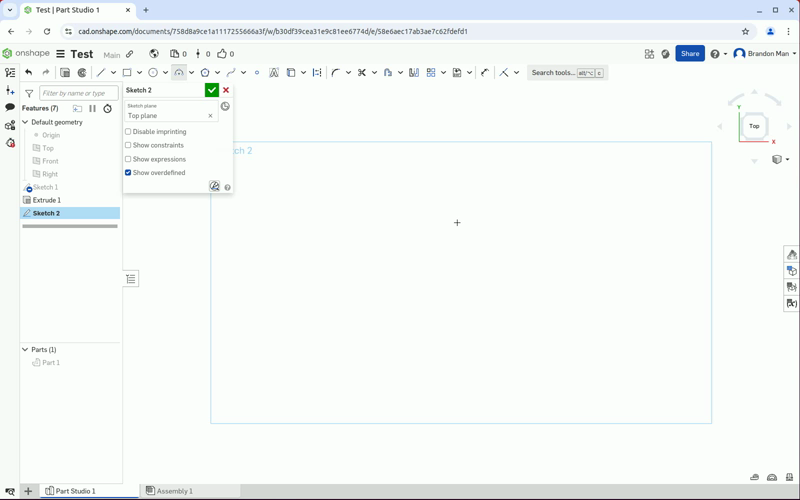
mouse_move(464, 222)
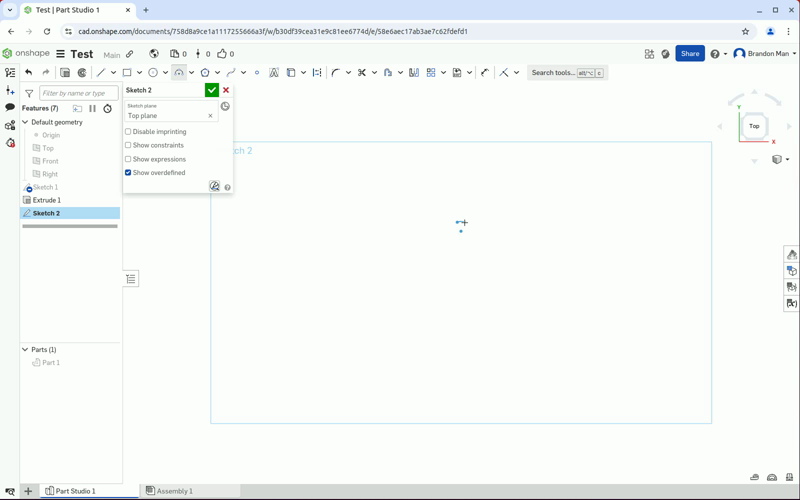
scroll(6)
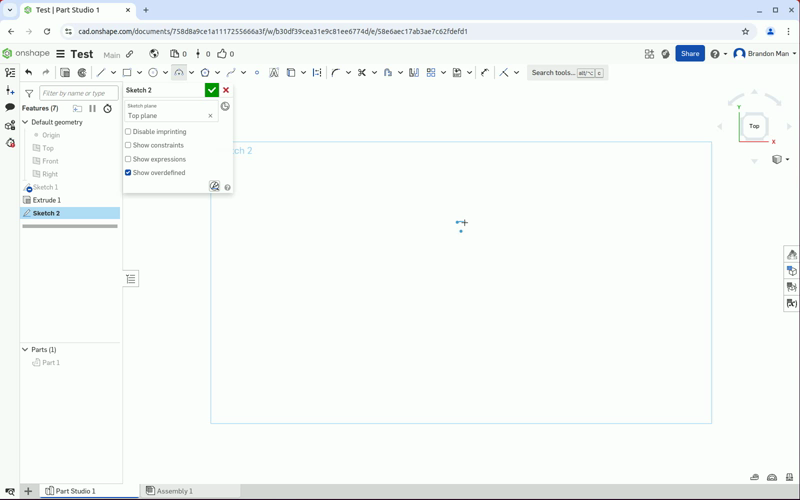
scroll(6)
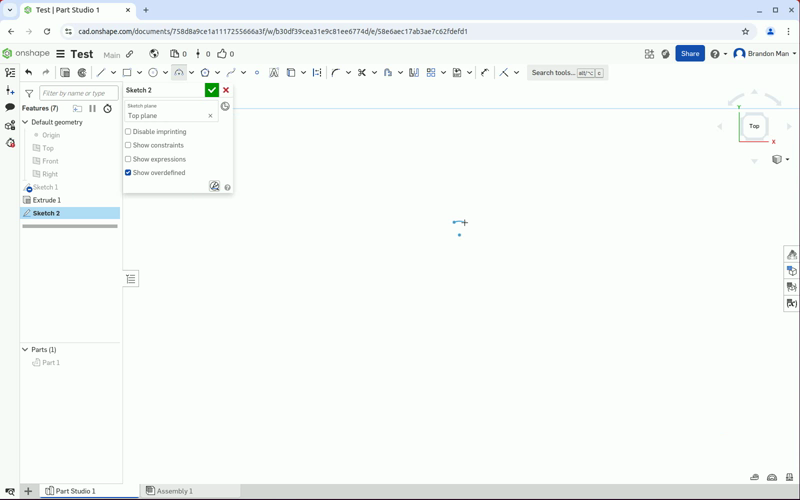
scroll(6)
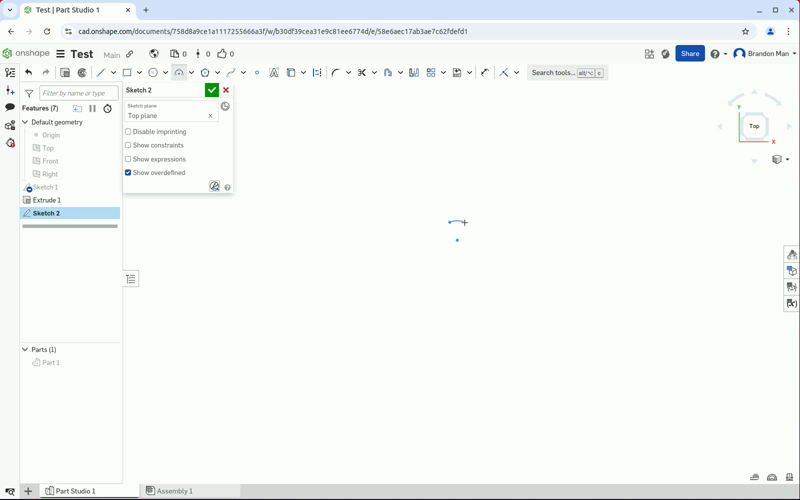
scroll(6)
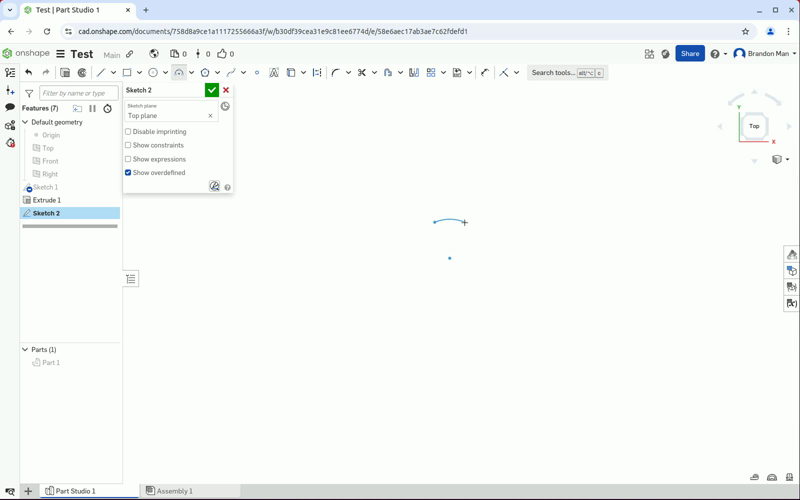
scroll(6)
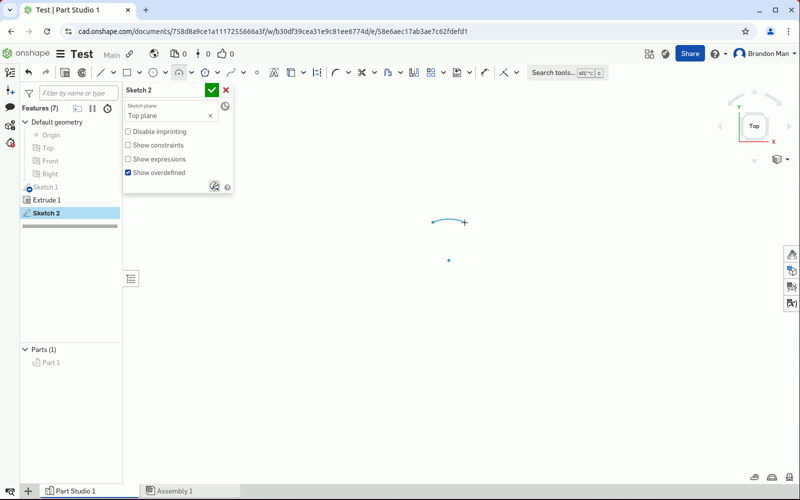
scroll(6)
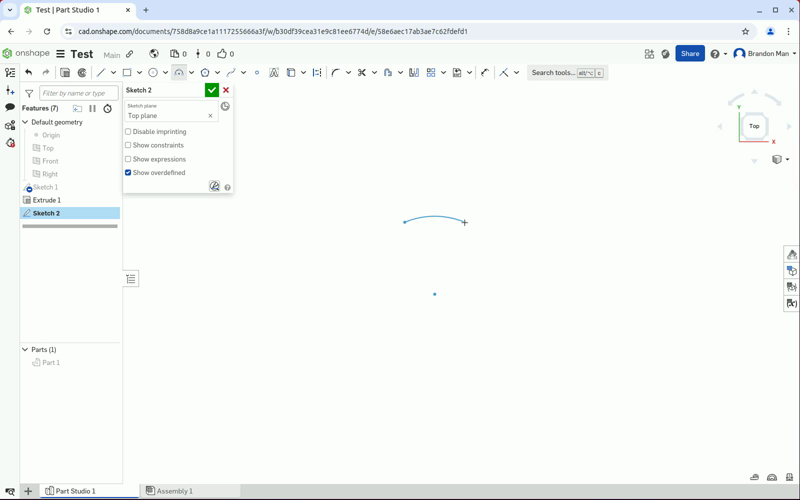
scroll(6)
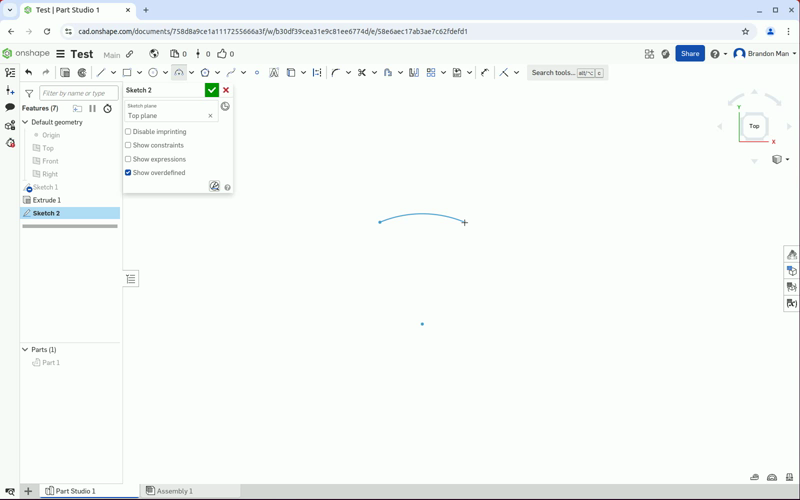
click(464, 222)
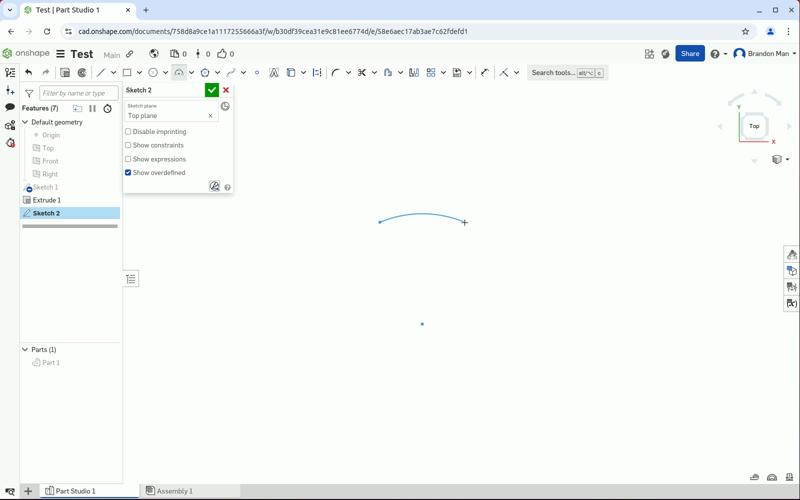
scroll(-6)
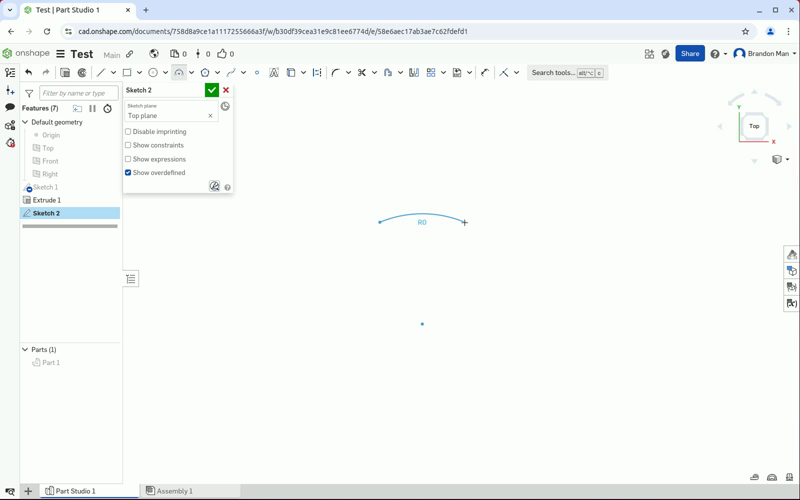
scroll(-6)
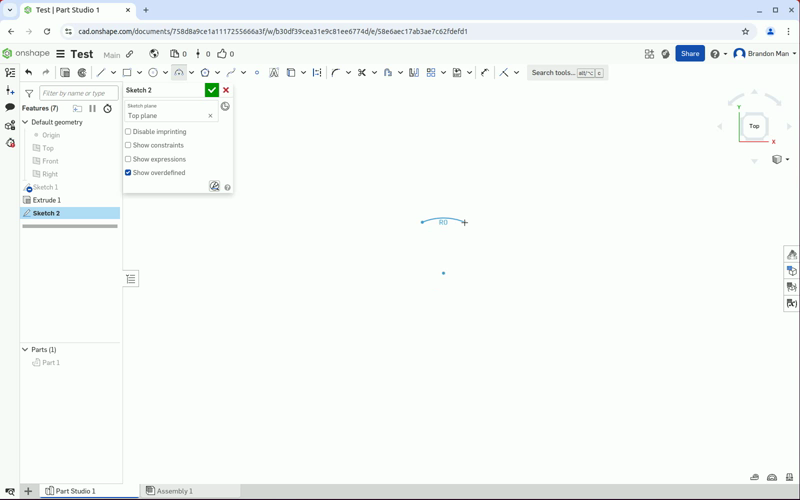
scroll(-6)
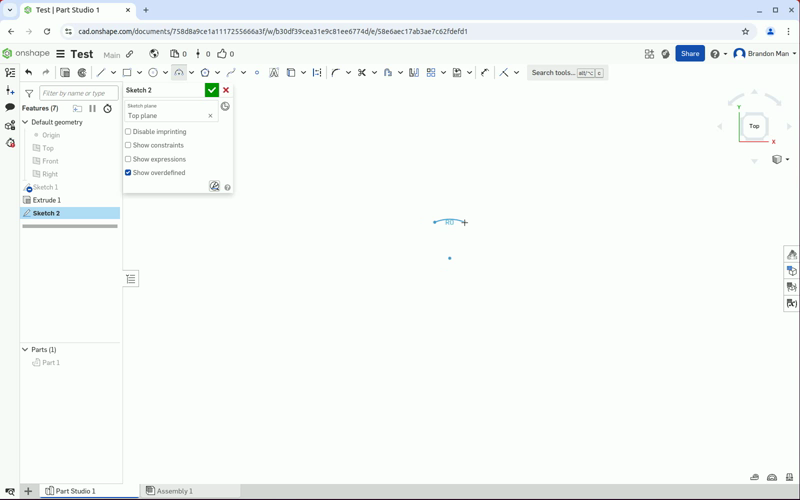
scroll(-6)
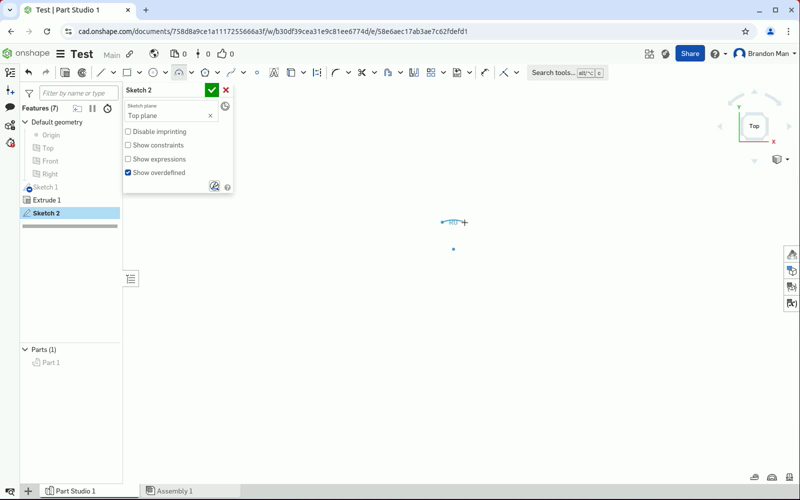
scroll(-6)
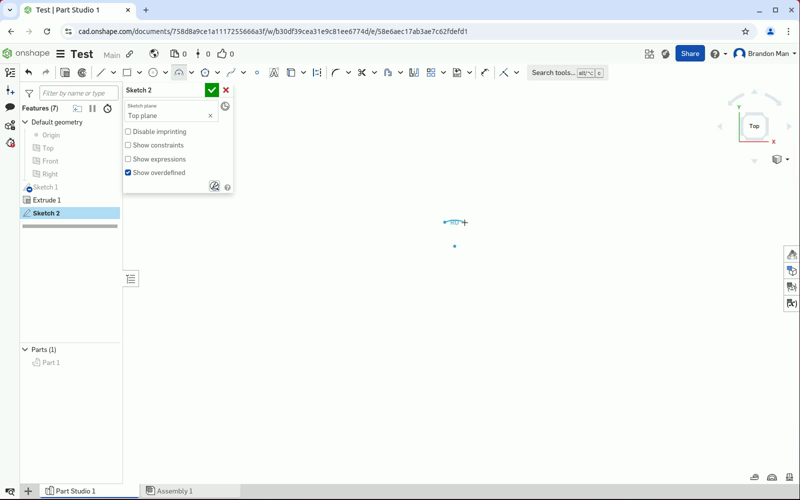
scroll(-6)
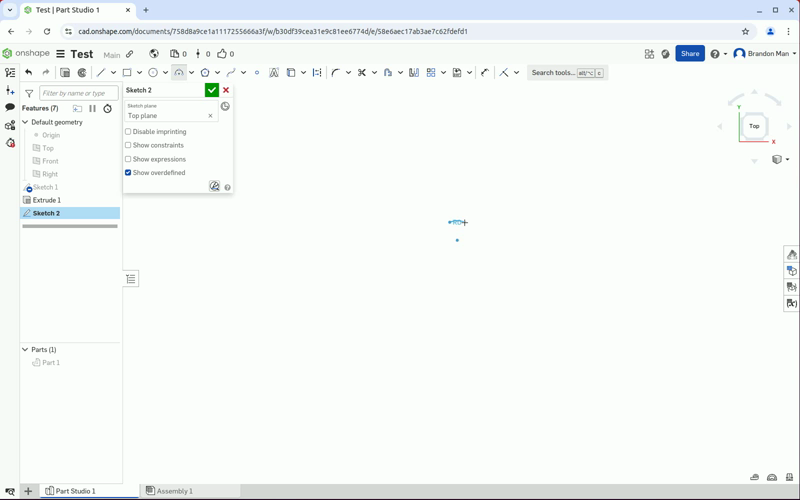
scroll(-6)
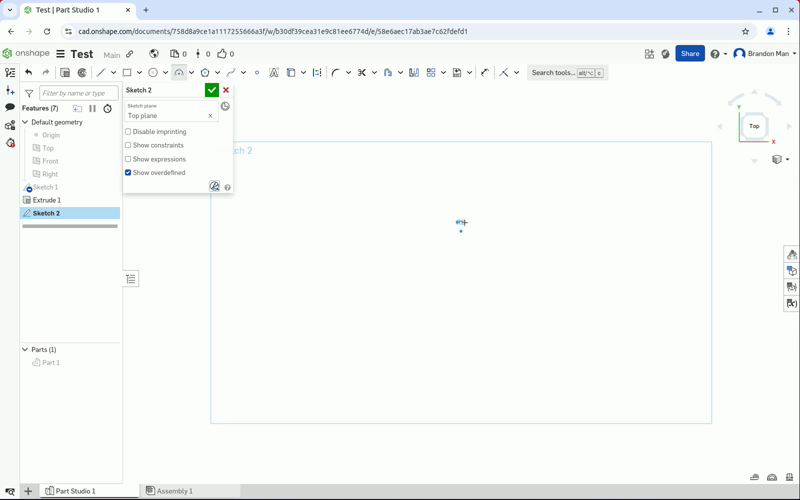
mouse_move(461, 342)
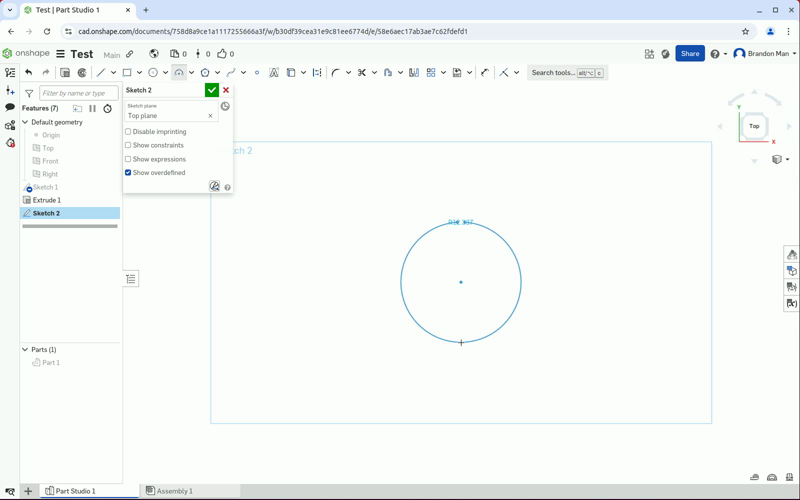
scroll(6)
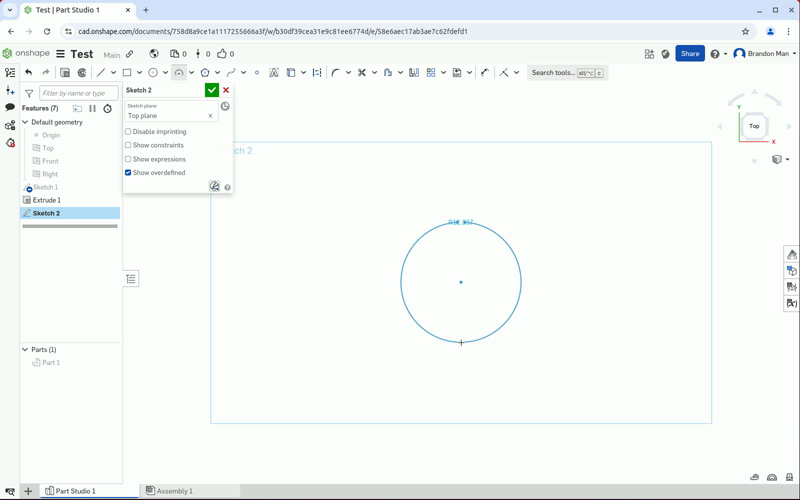
scroll(6)
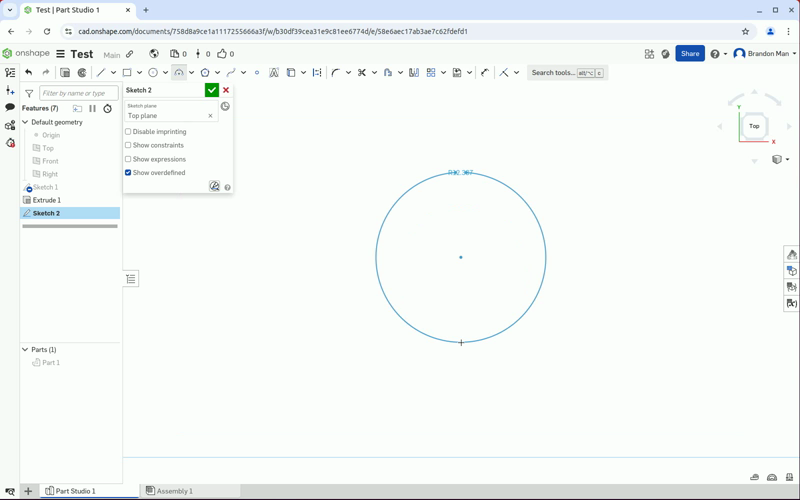
scroll(6)
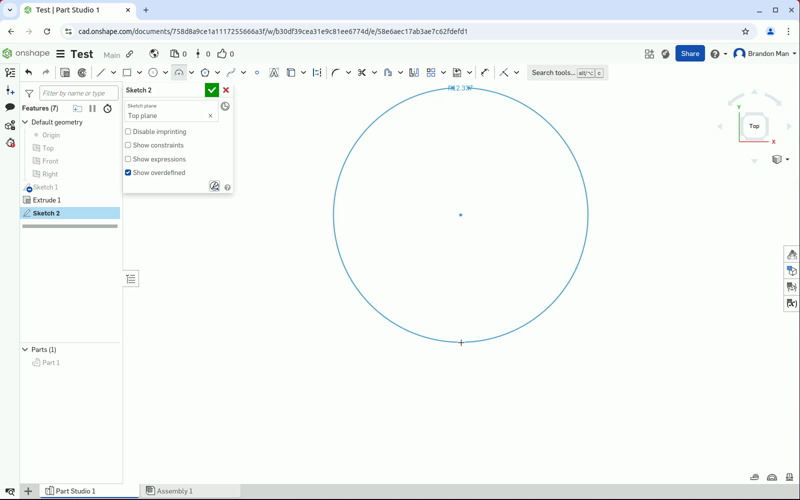
scroll(6)
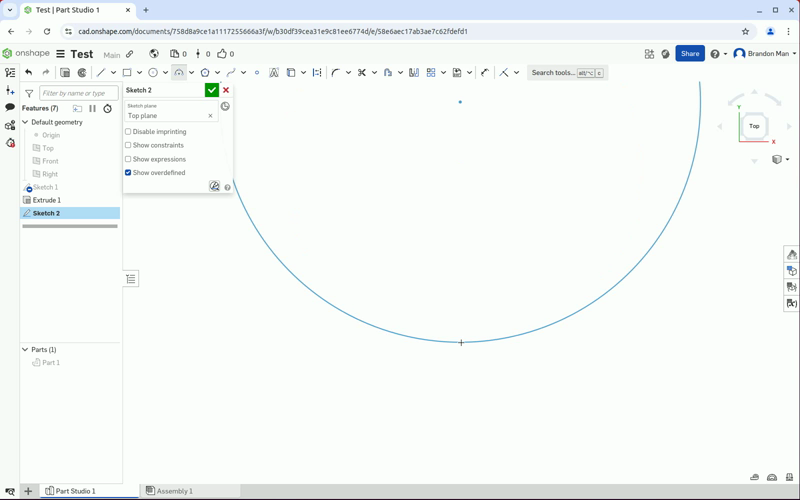
scroll(6)
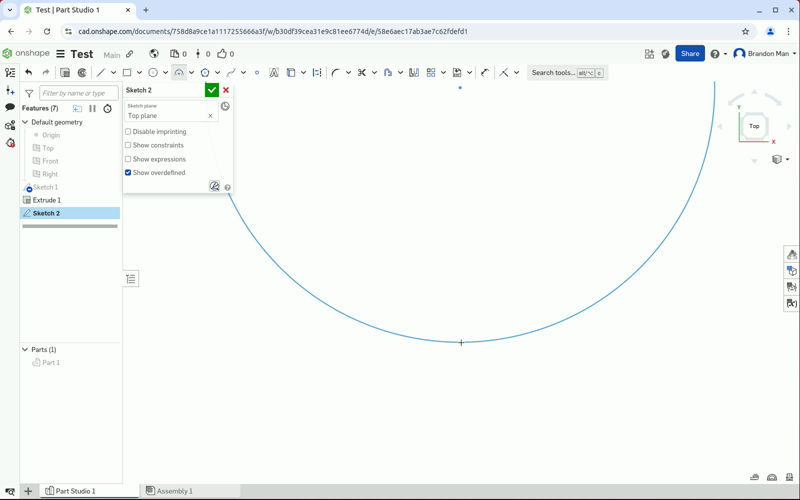
scroll(6)
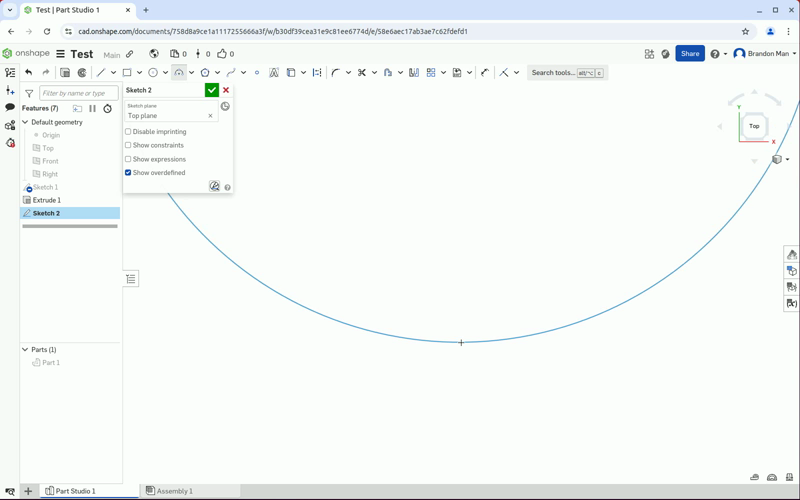
scroll(6)
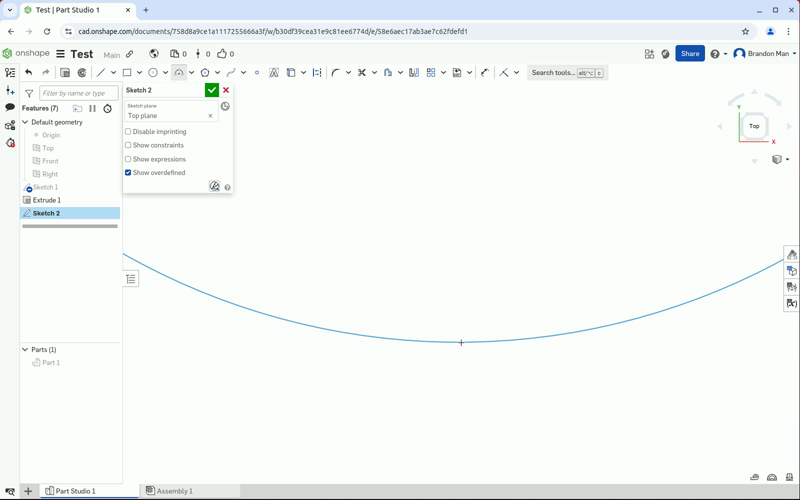
click(461, 342)
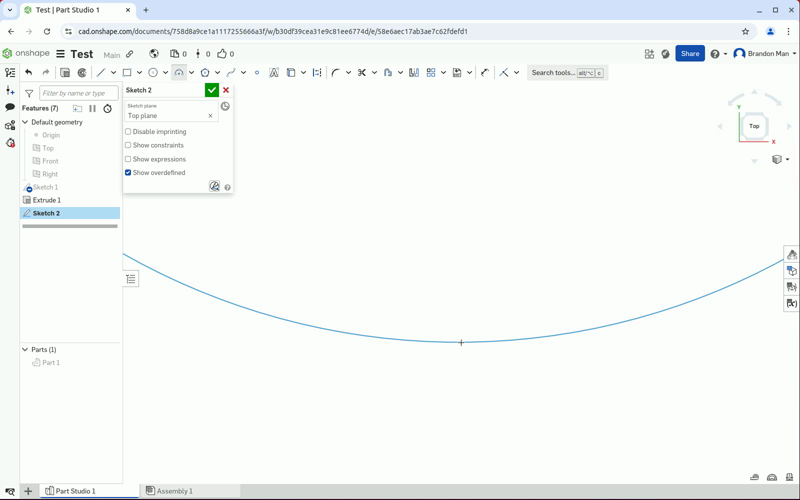
scroll(-6)
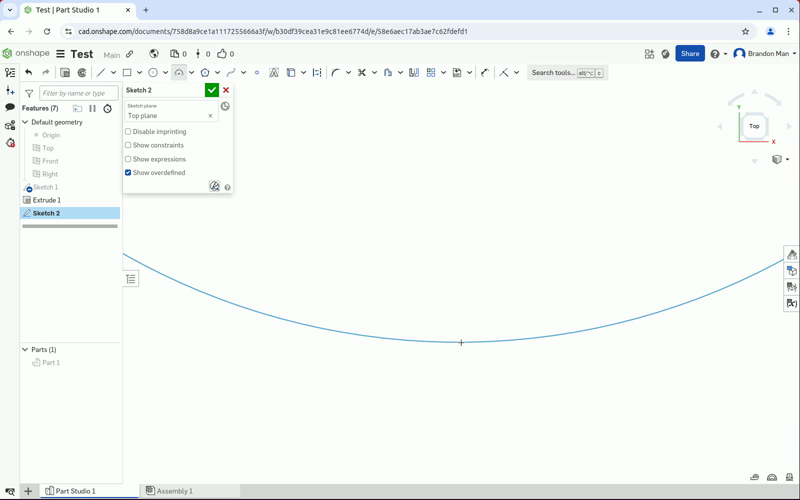
scroll(-6)
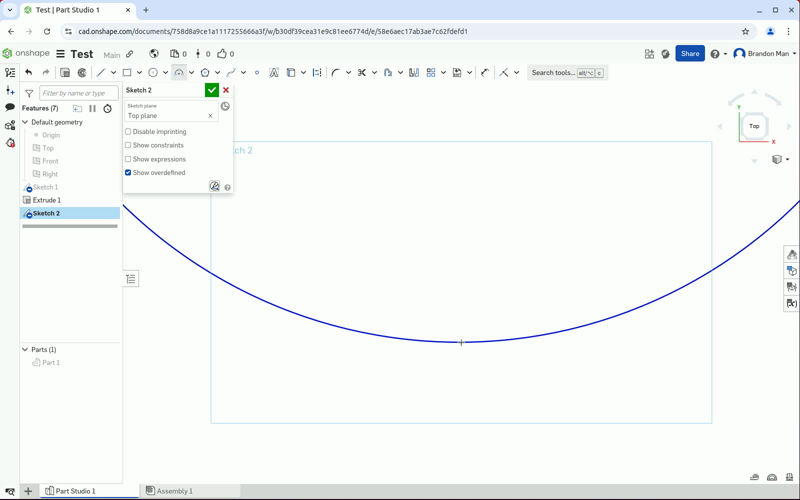
scroll(-6)
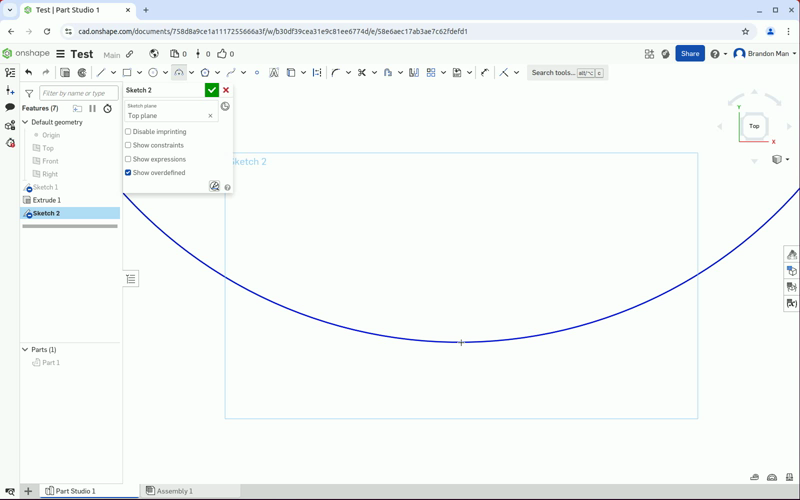
scroll(-6)
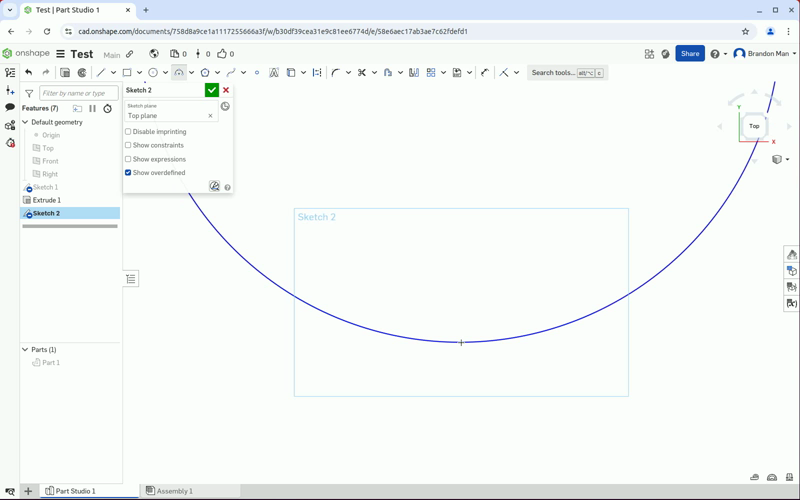
scroll(-6)
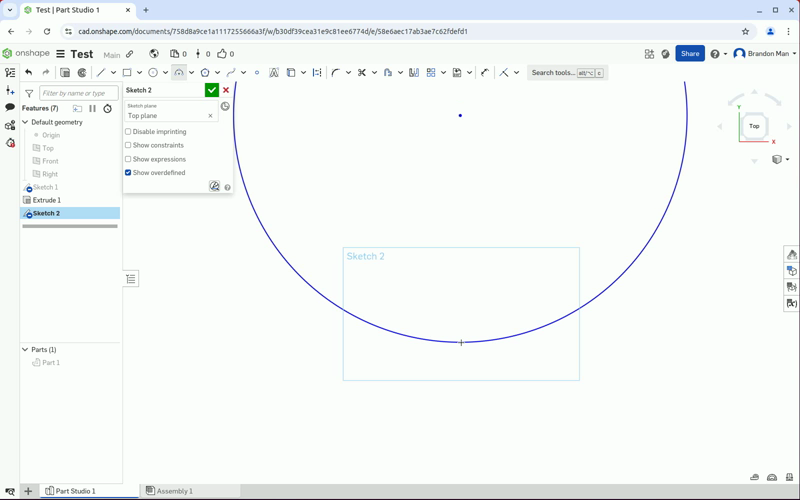
scroll(-6)
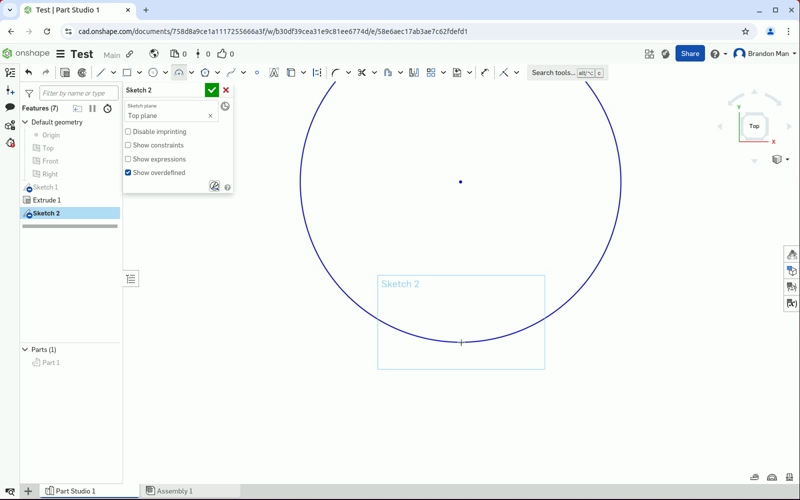
scroll(-6)
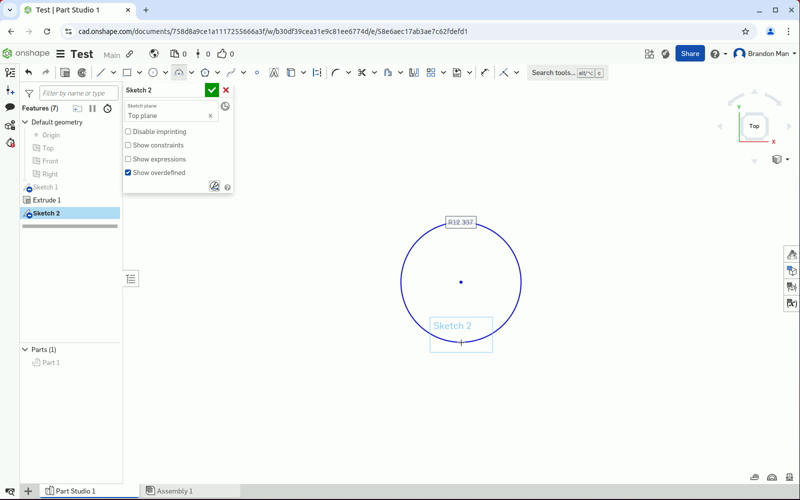
key_up(shift)
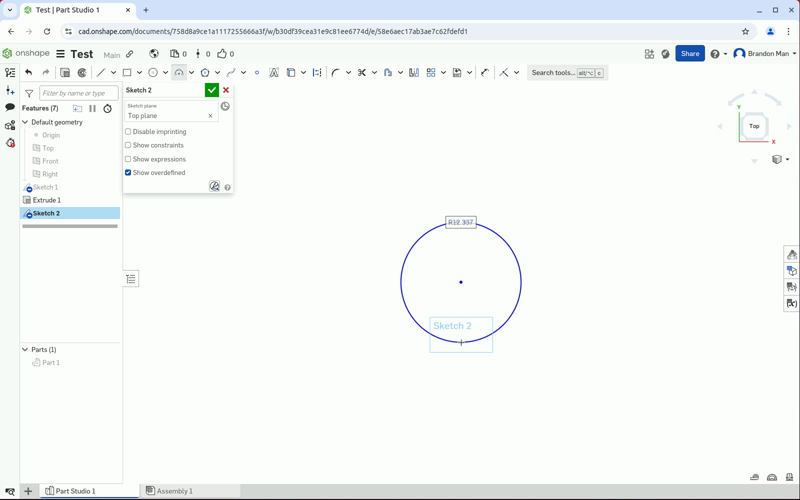
key(esc)
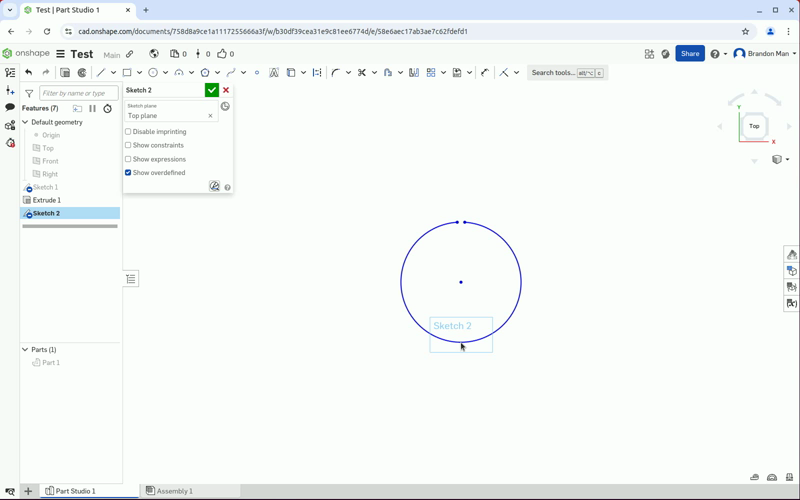
key(l)
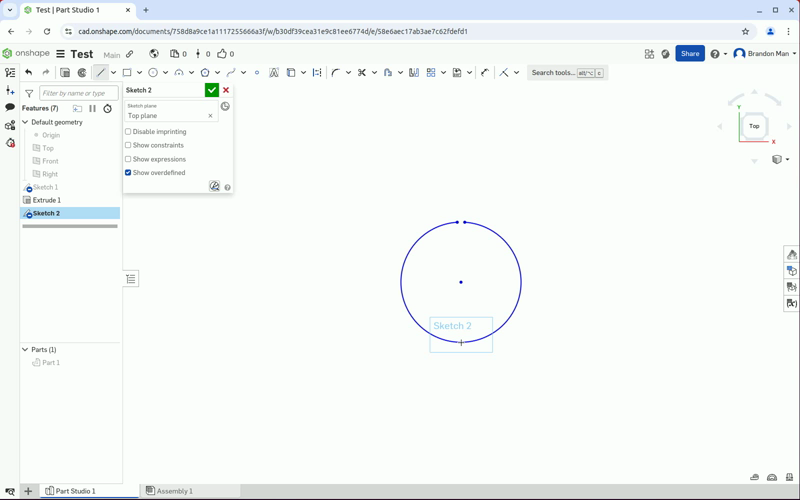
mouse_move(464, 222)
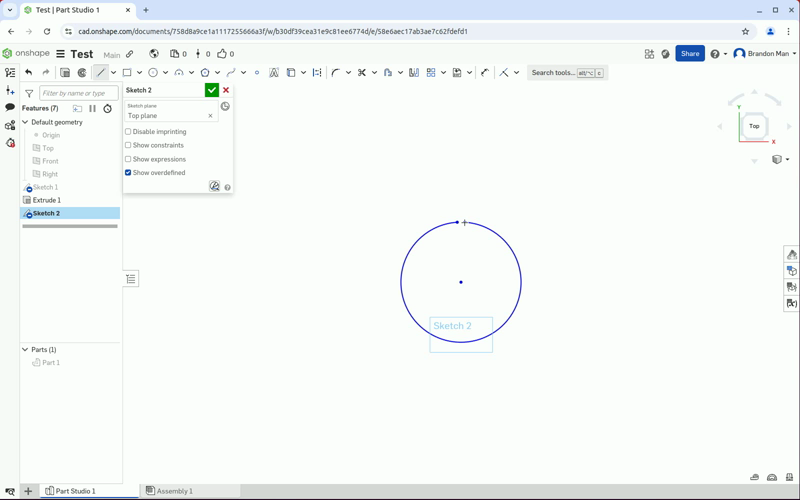
click(464, 222)
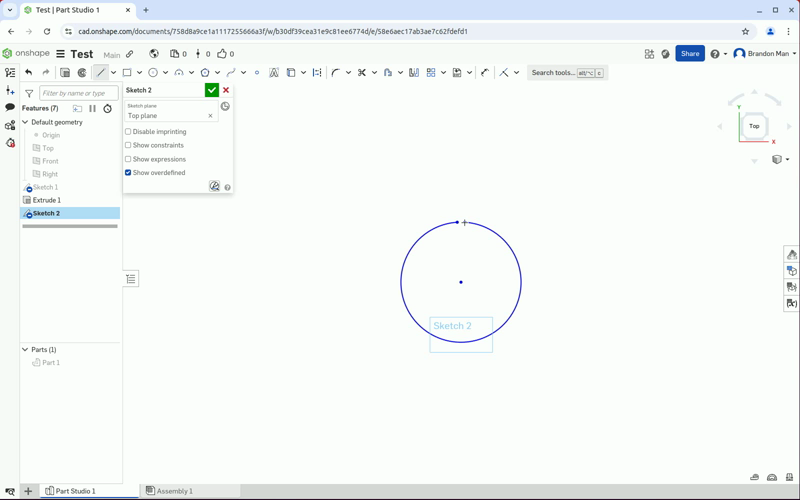
key_down(shift)
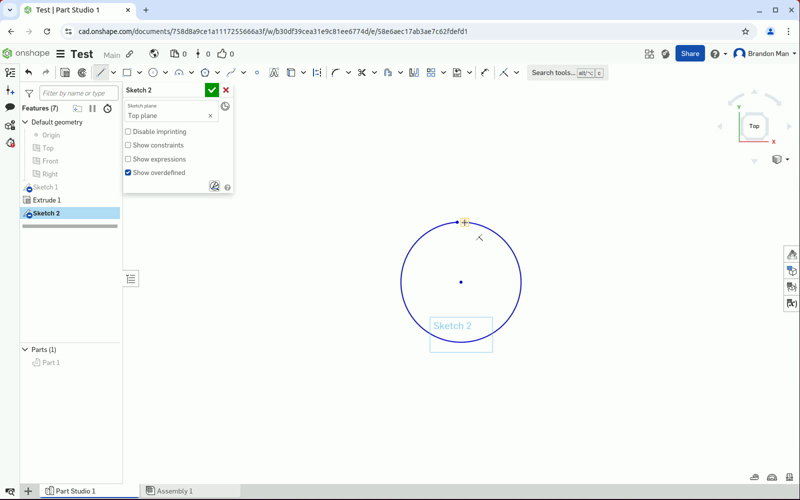
mouse_move(494, 222)
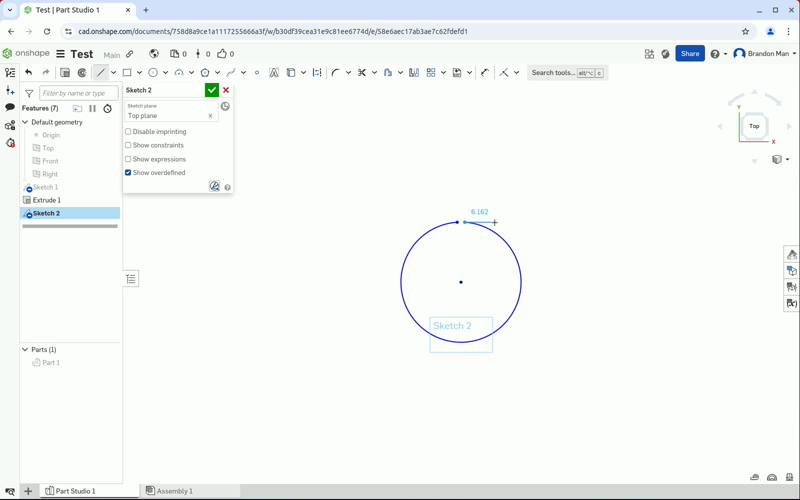
mouse_move(464, 204)
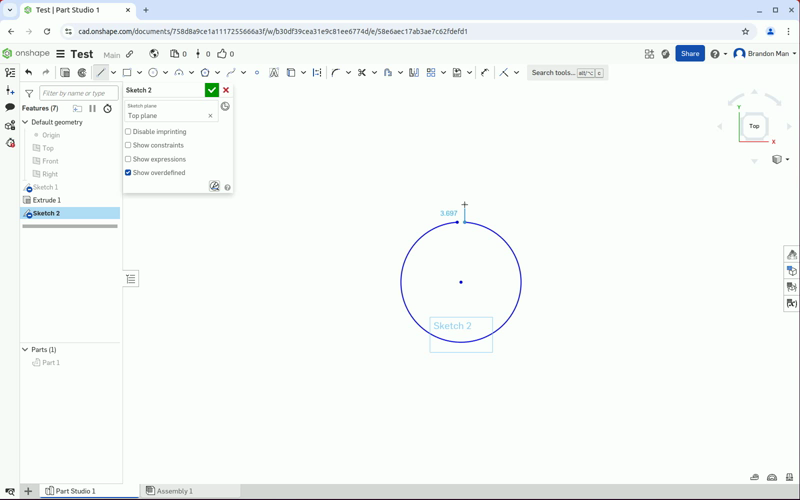
click(464, 204)
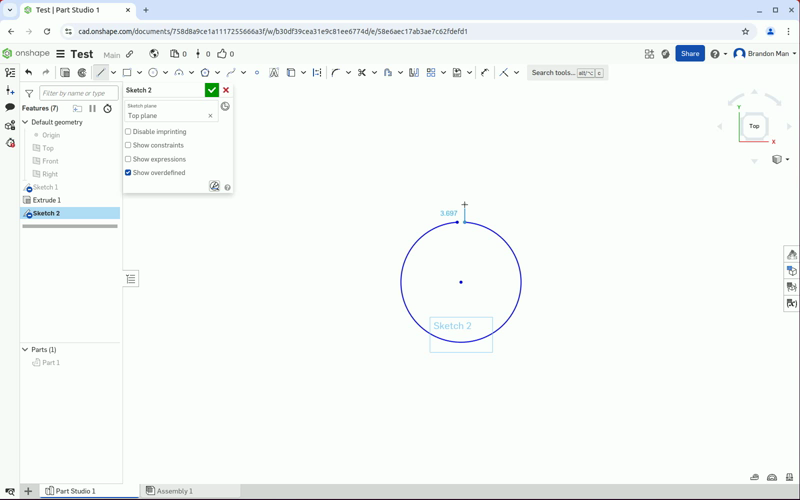
key_up(shift)
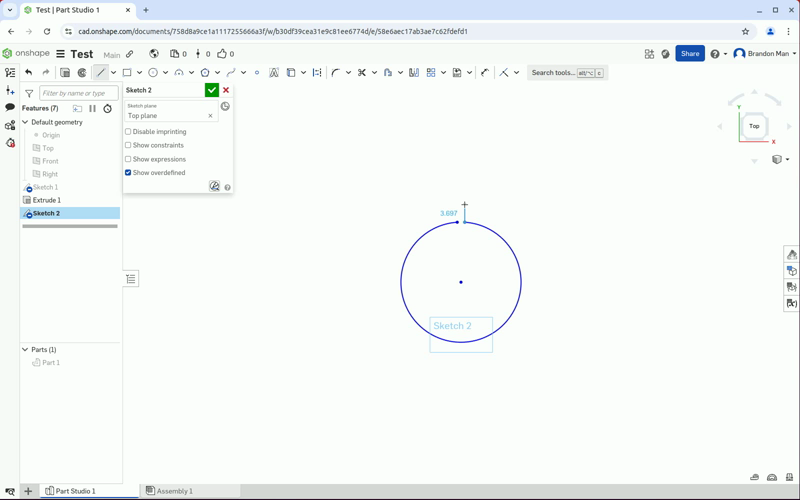
key(esc)
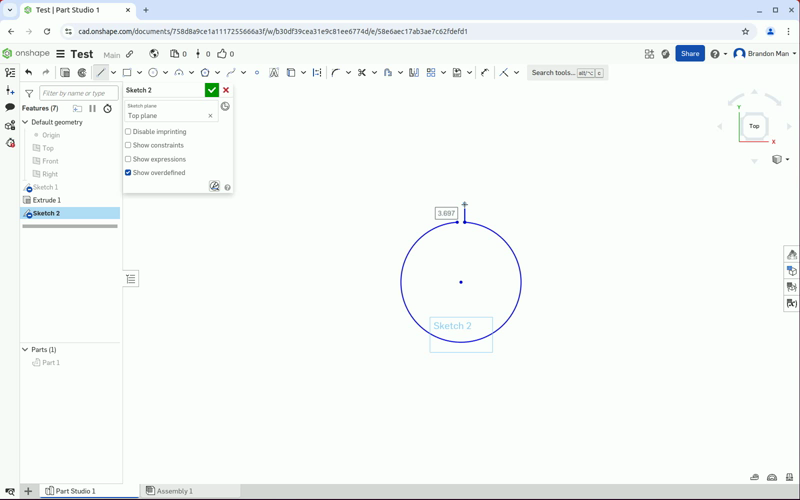
key(a)
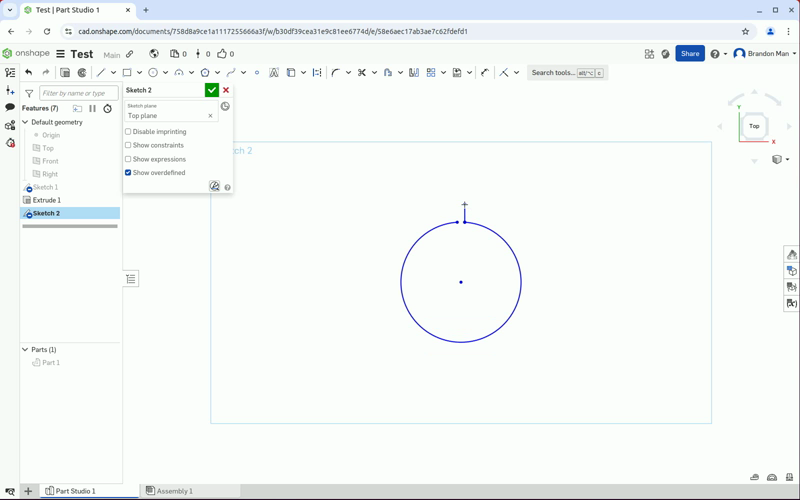
mouse_move(464, 204)
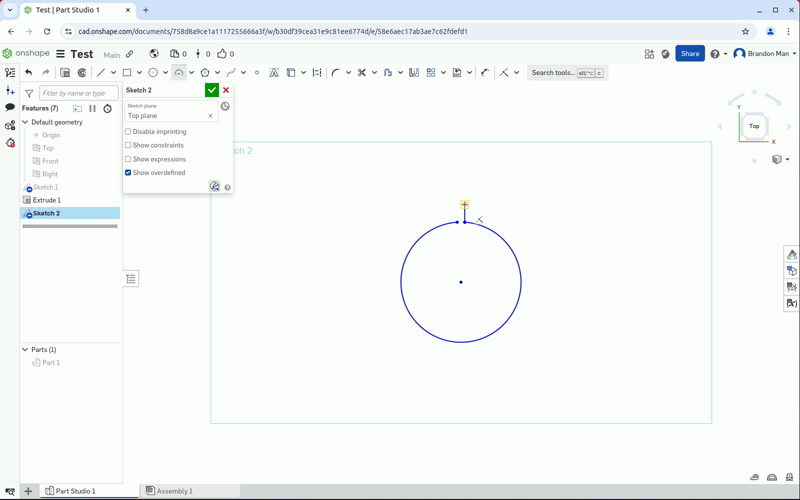
click(464, 204)
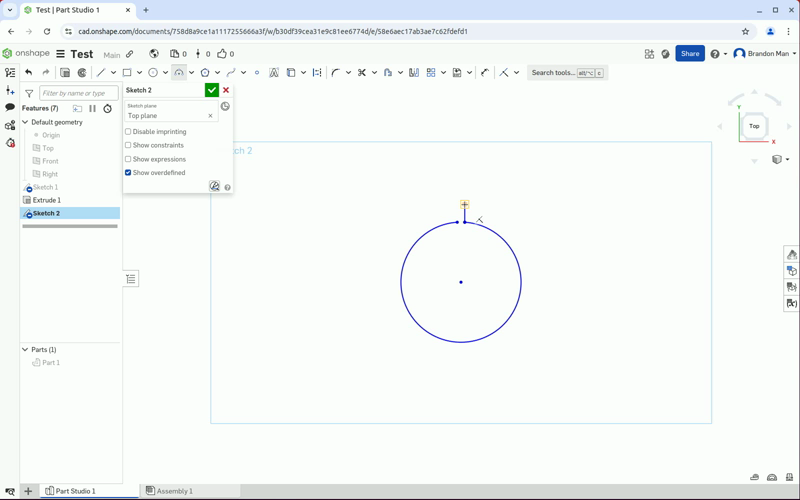
key_down(shift)
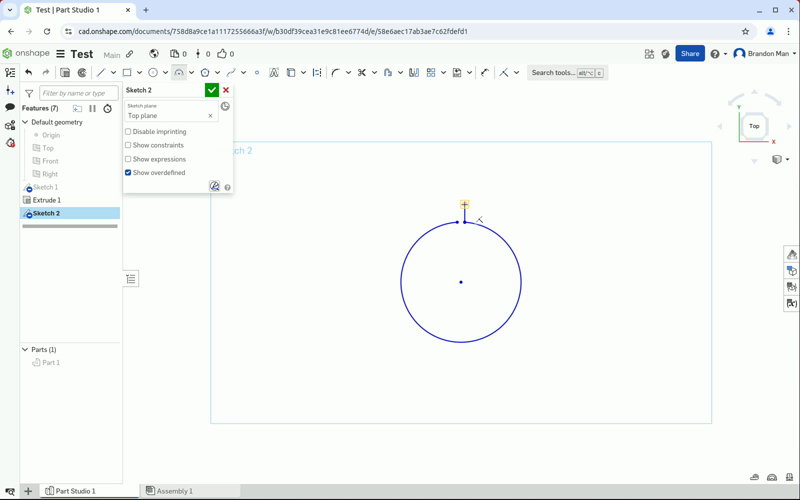
mouse_move(457, 204)
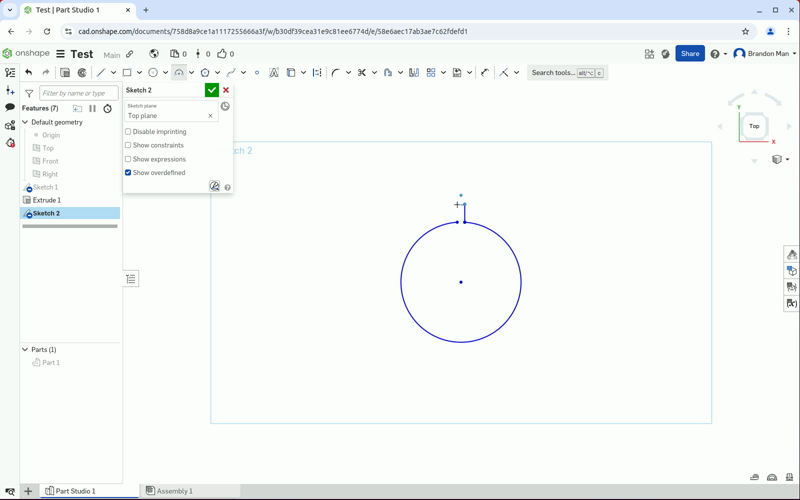
scroll(6)
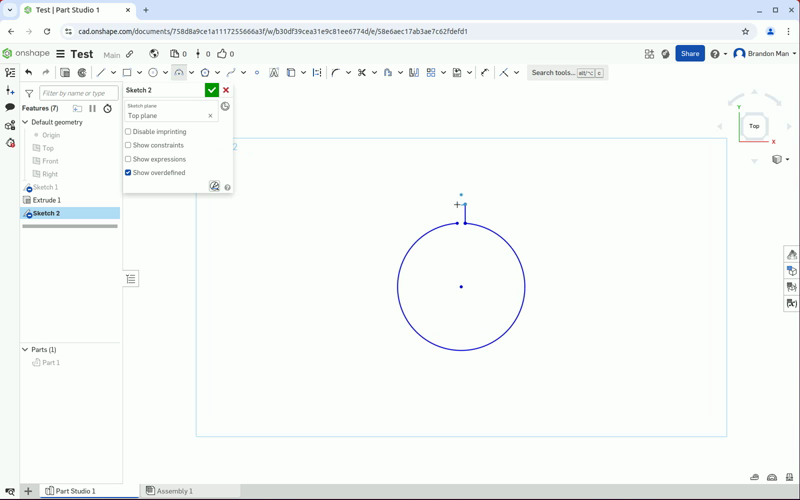
scroll(6)
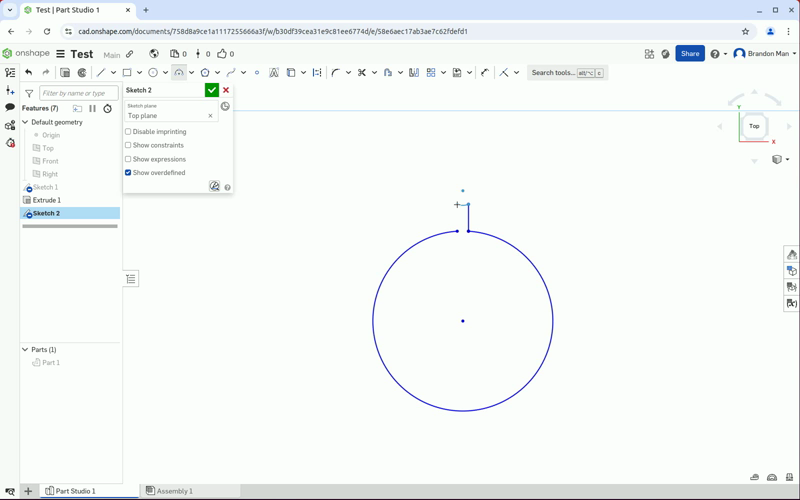
scroll(6)
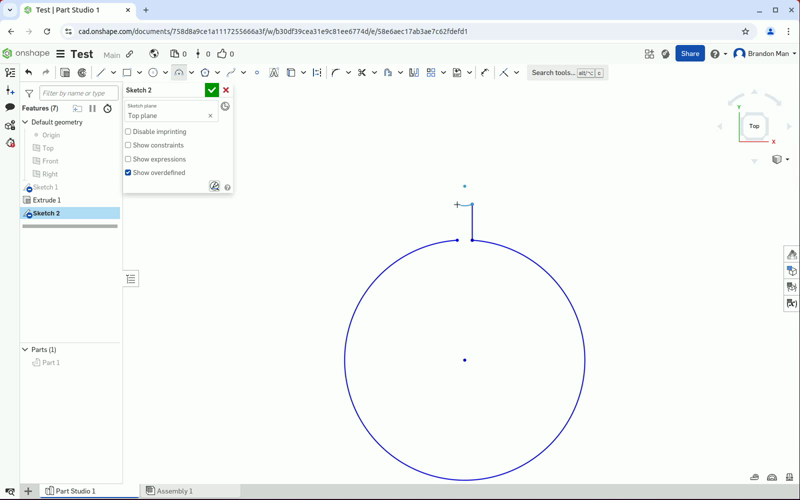
scroll(6)
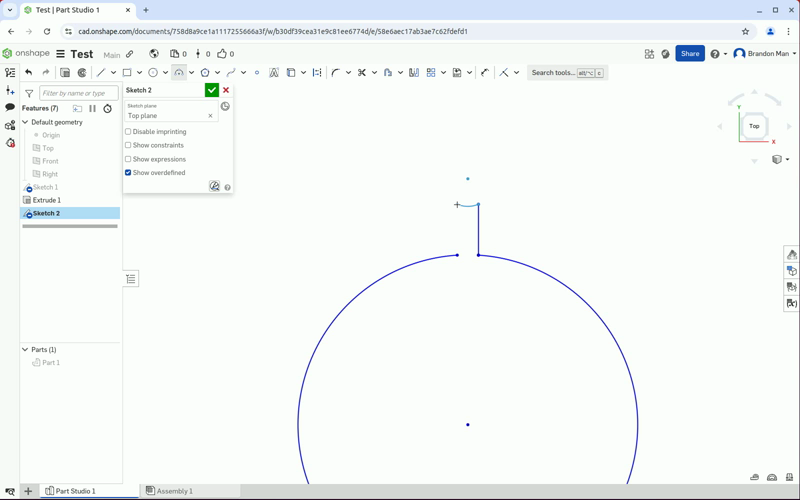
scroll(6)
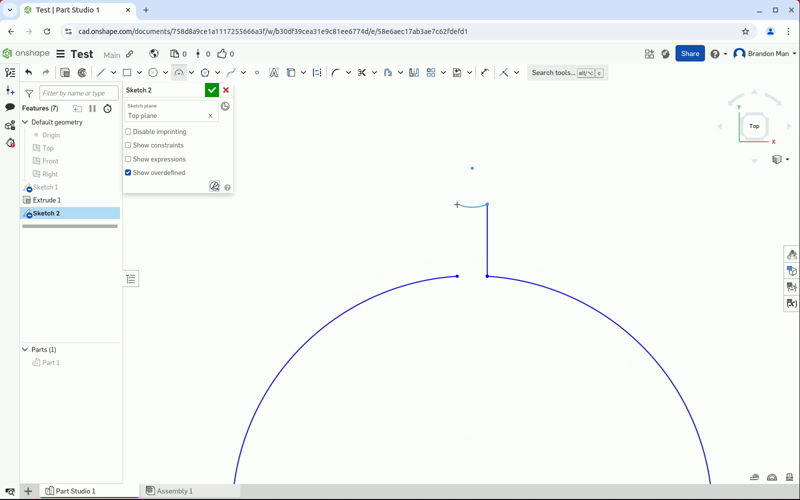
scroll(6)
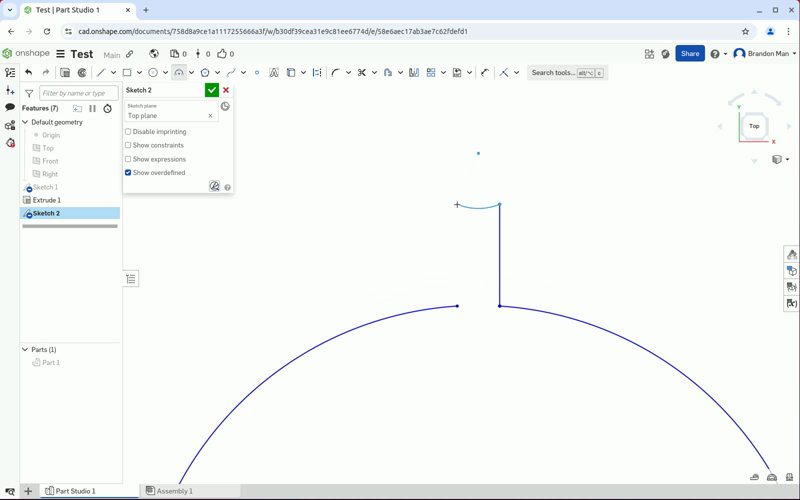
scroll(6)
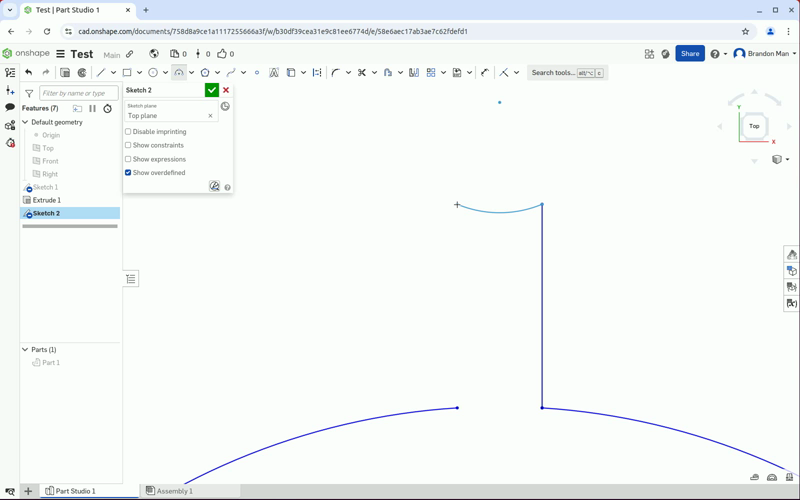
click(457, 204)
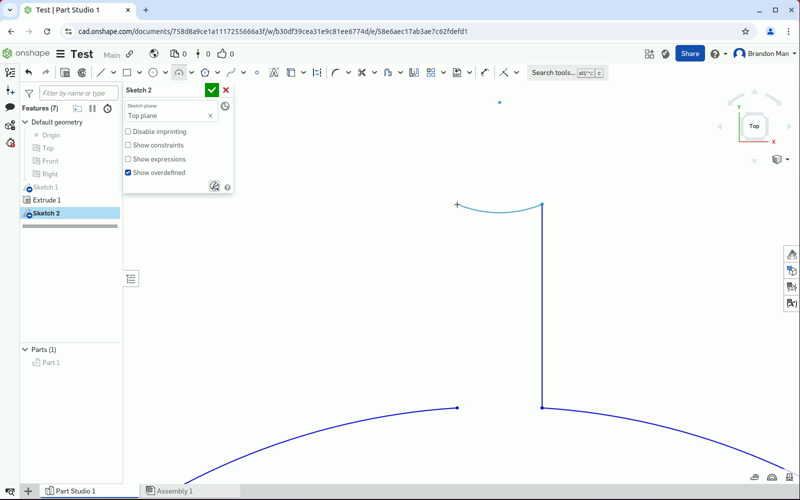
scroll(-6)
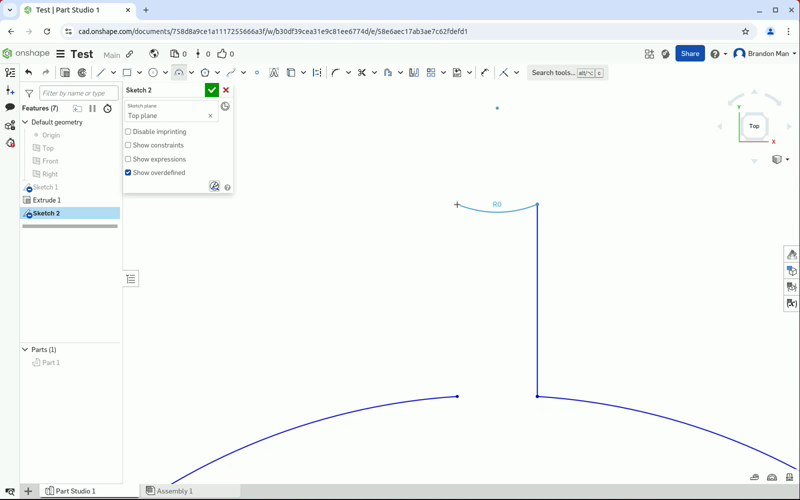
scroll(-6)
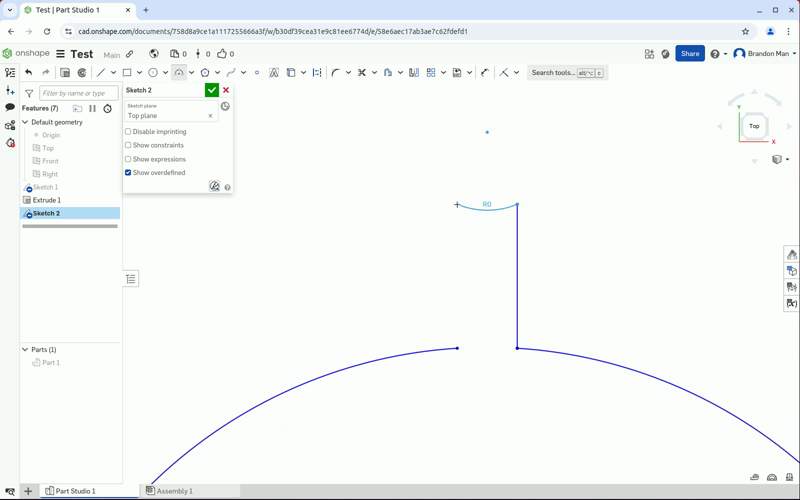
scroll(-6)
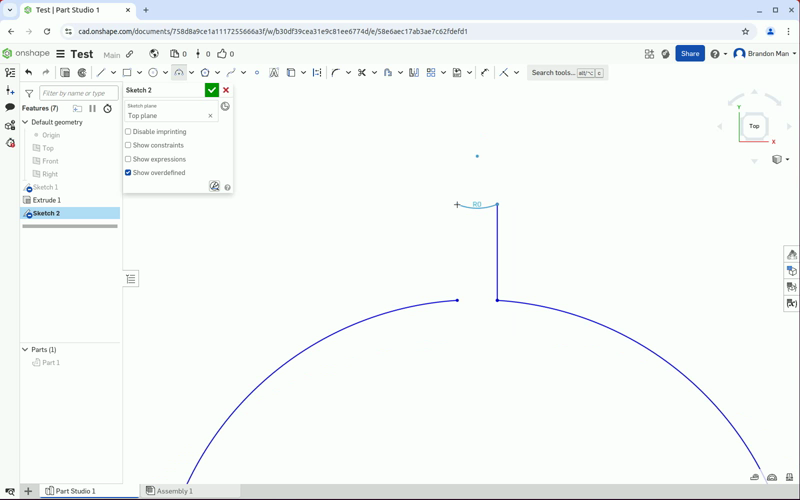
scroll(-6)
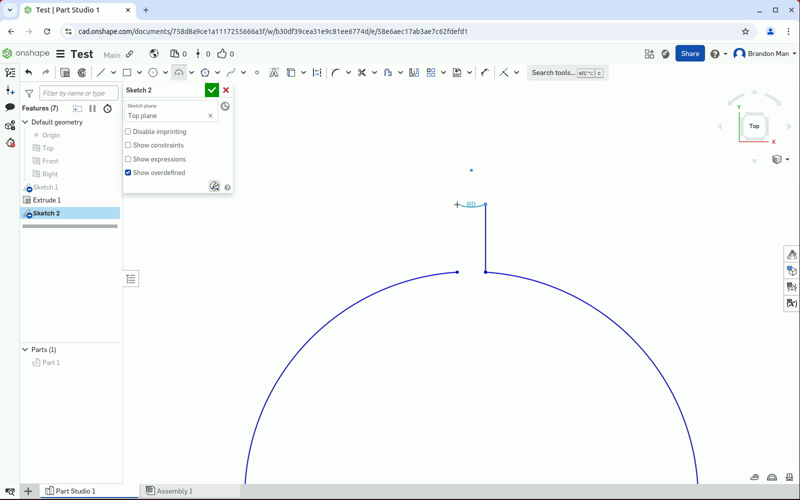
scroll(-6)
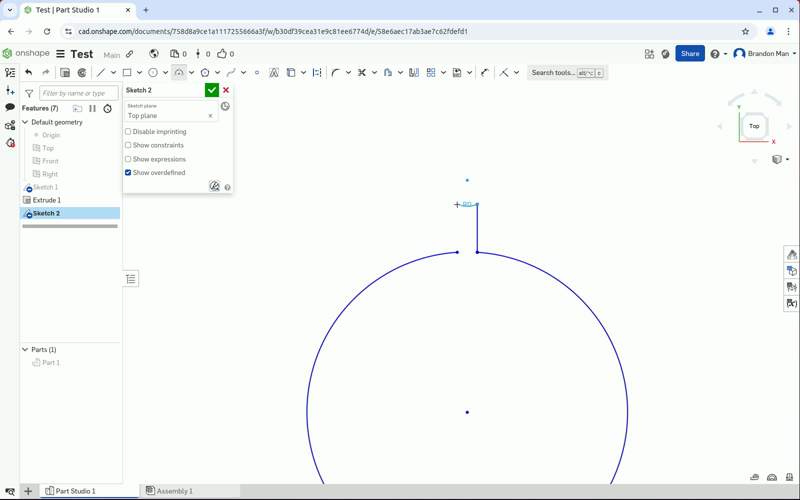
scroll(-6)
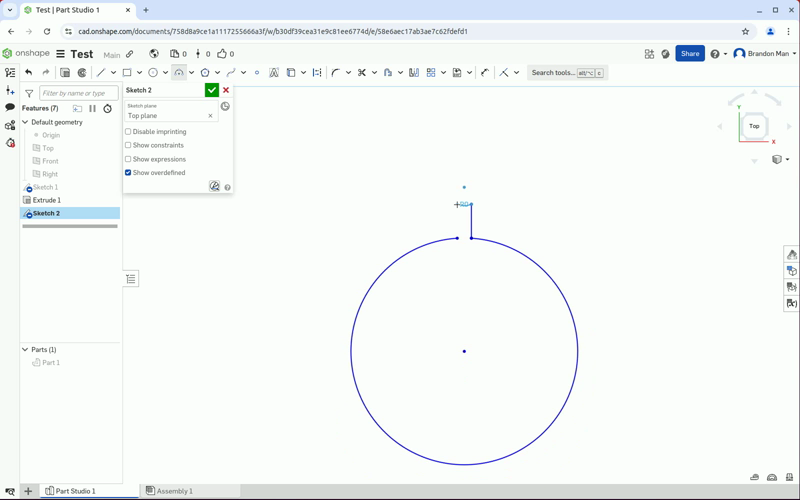
scroll(-6)
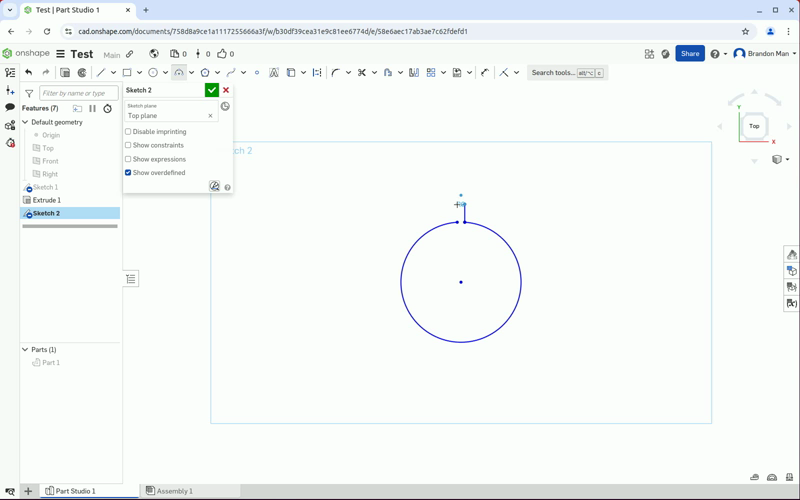
mouse_move(461, 354)
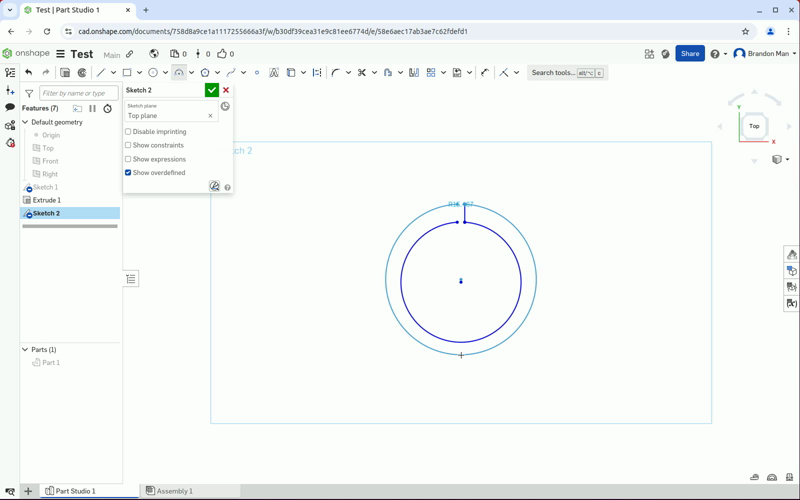
scroll(6)
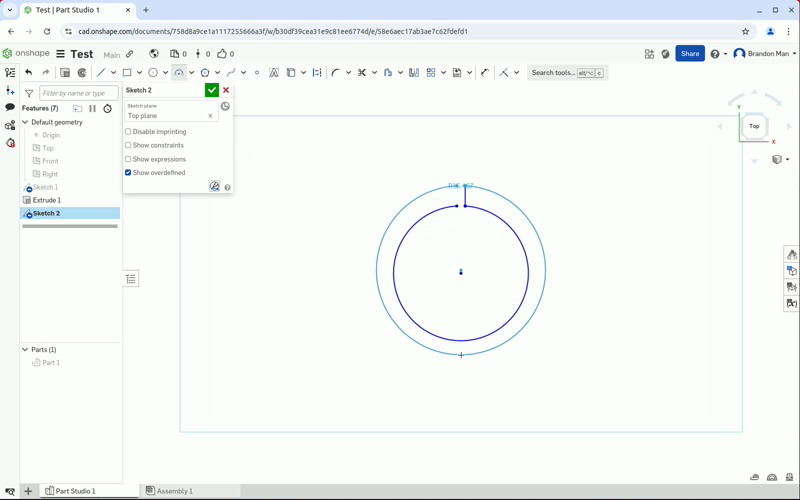
scroll(6)
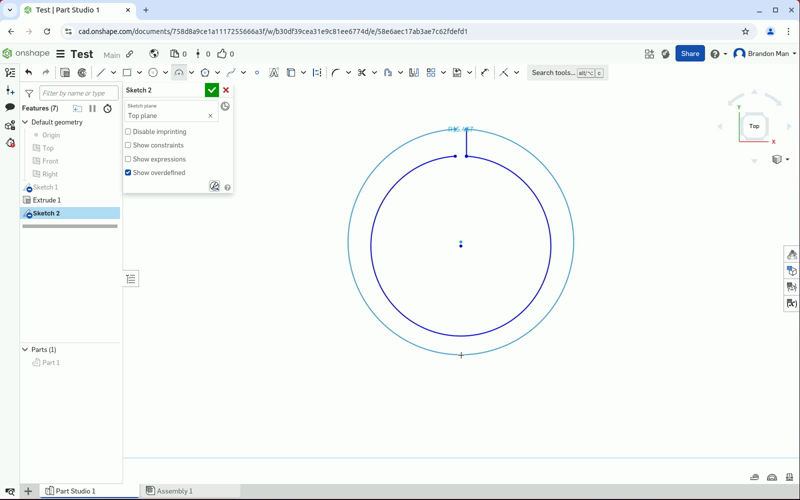
scroll(6)
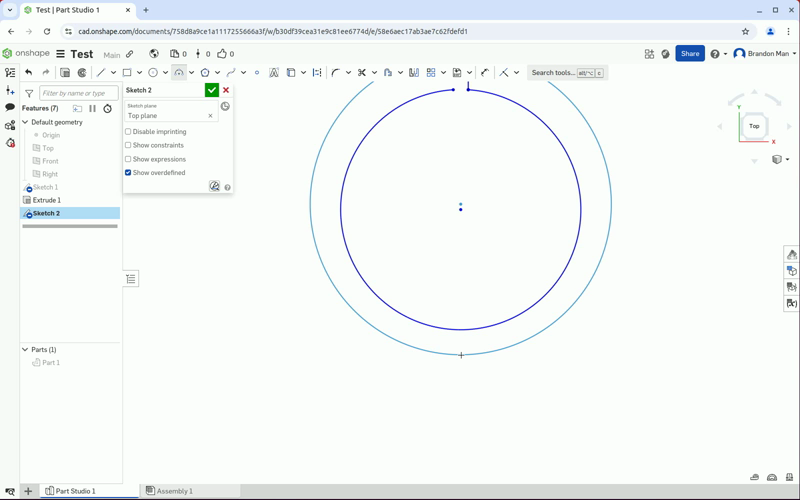
scroll(6)
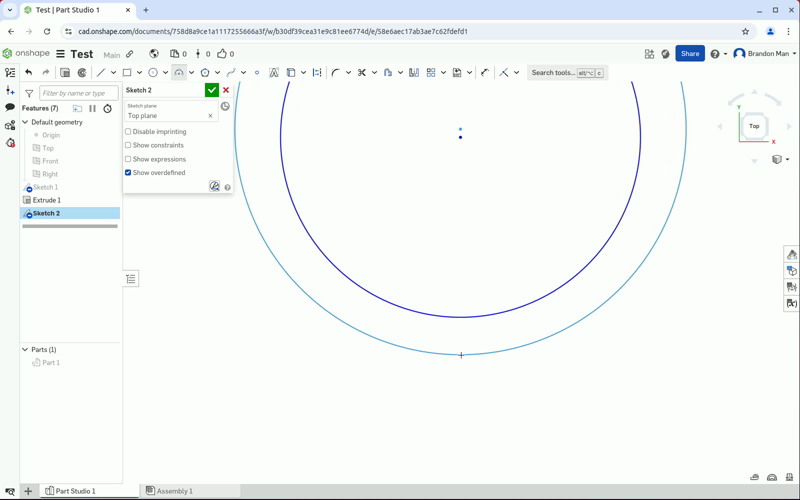
scroll(6)
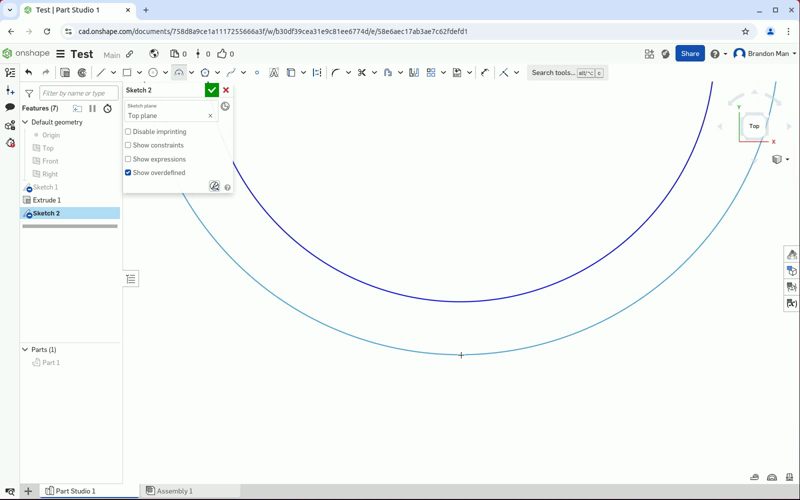
scroll(6)
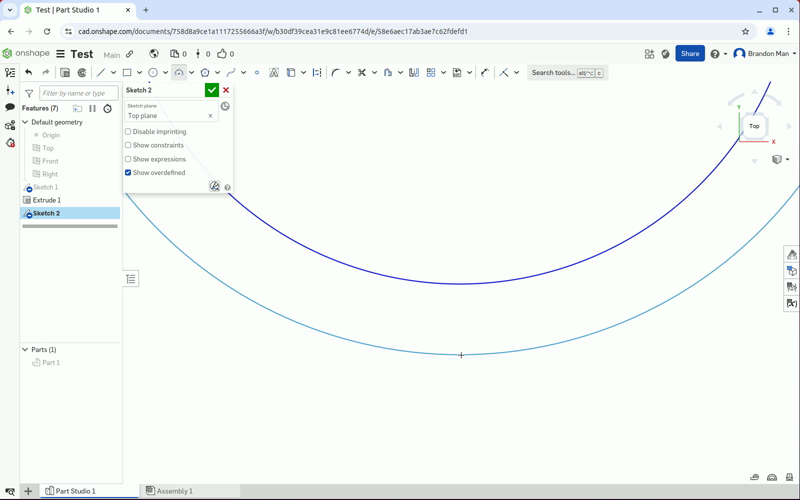
scroll(6)
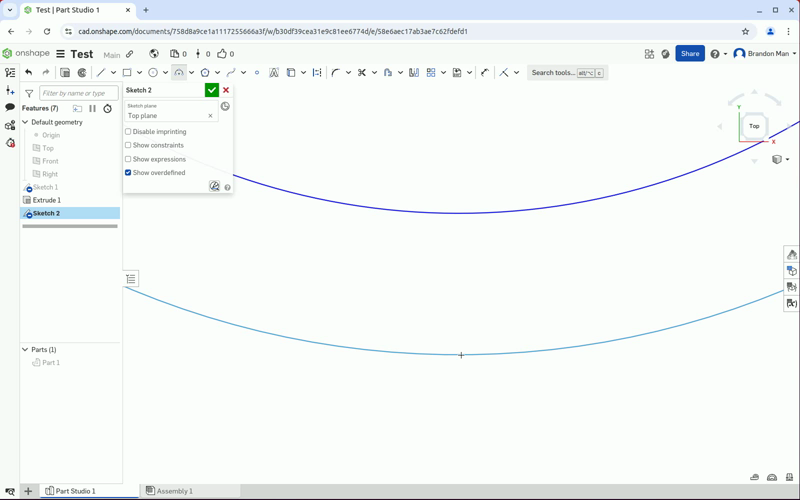
click(461, 354)
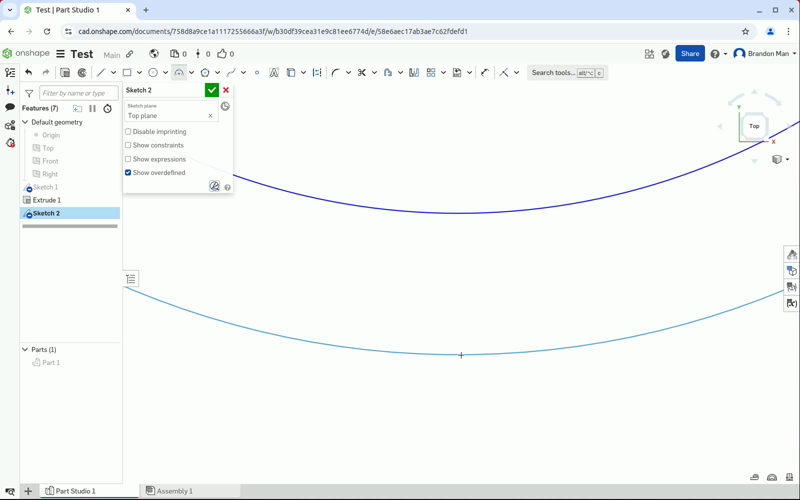
scroll(-6)
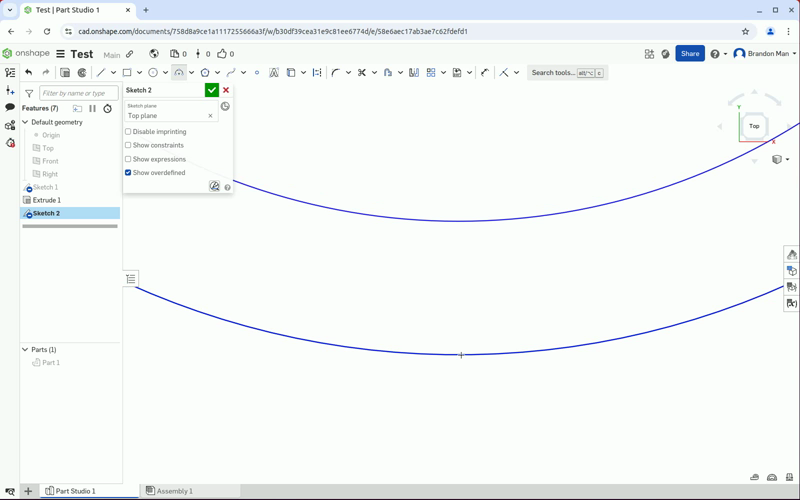
scroll(-6)
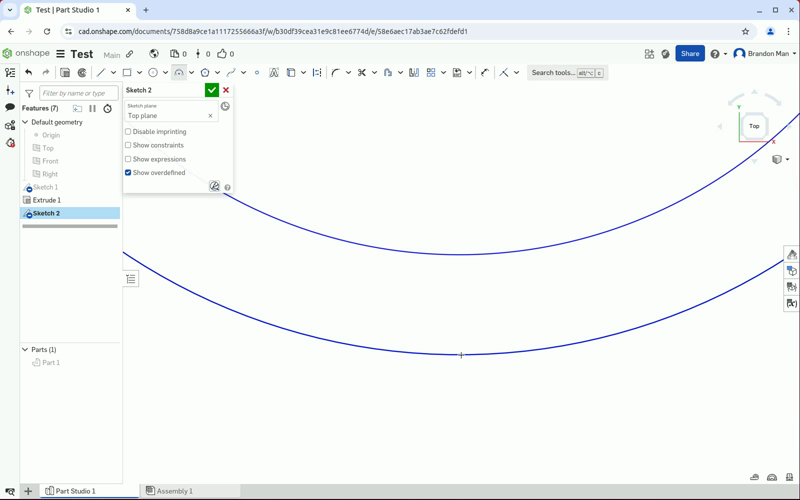
scroll(-6)
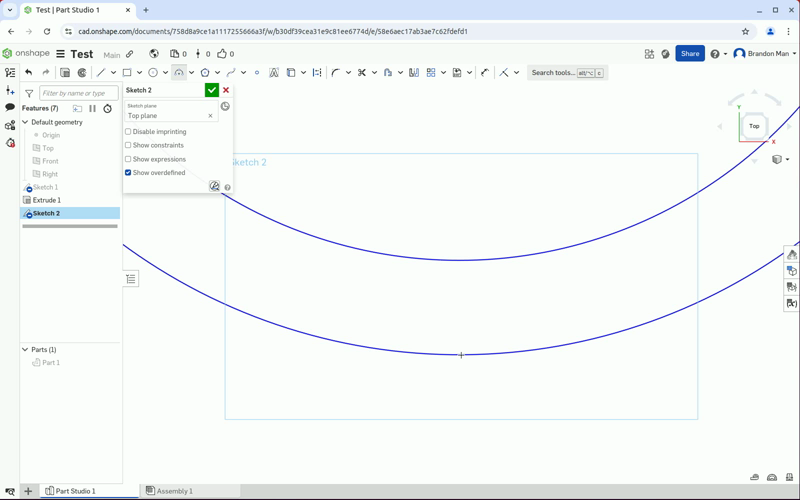
scroll(-6)
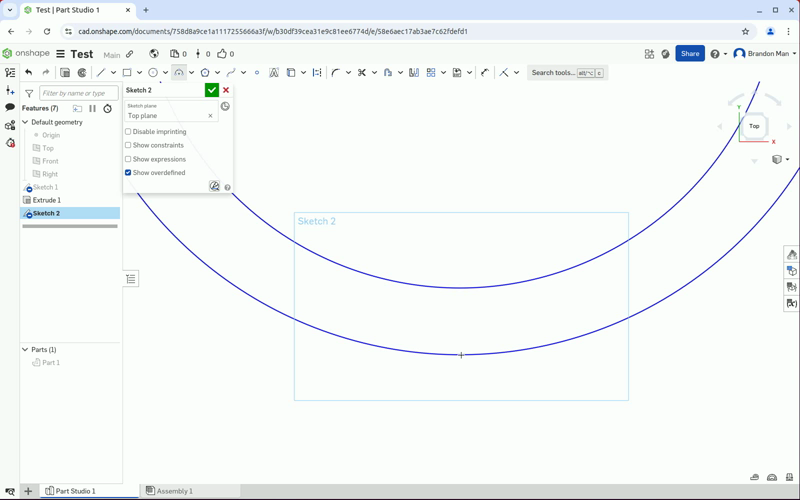
scroll(-6)
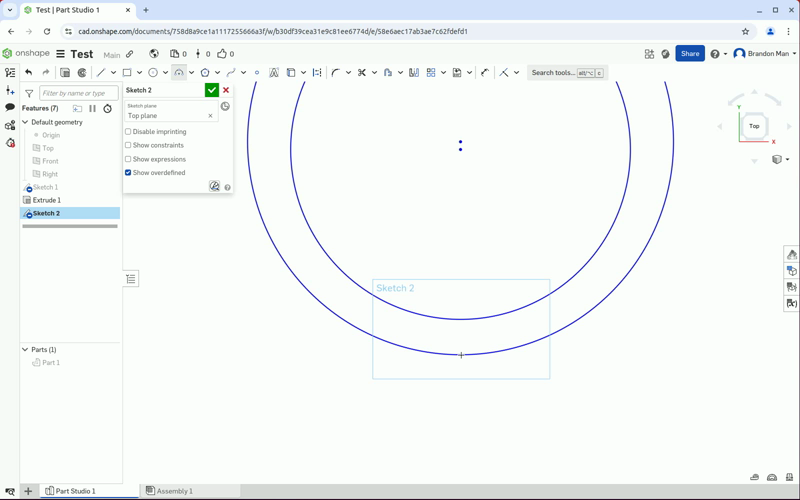
scroll(-6)
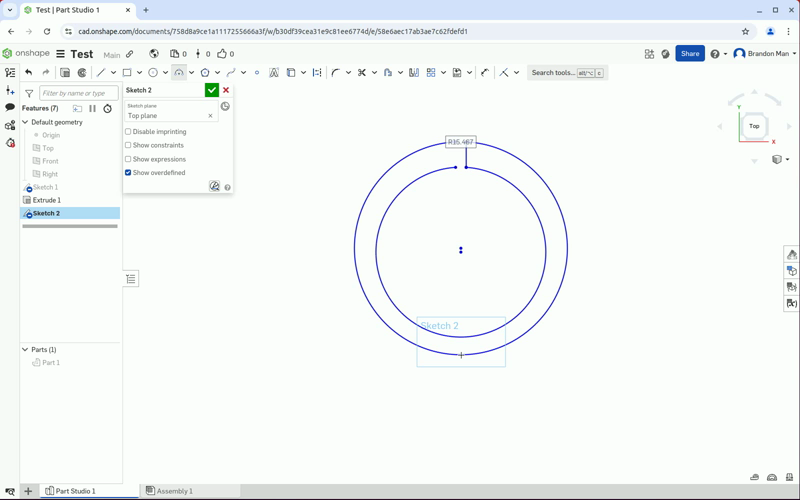
scroll(-6)
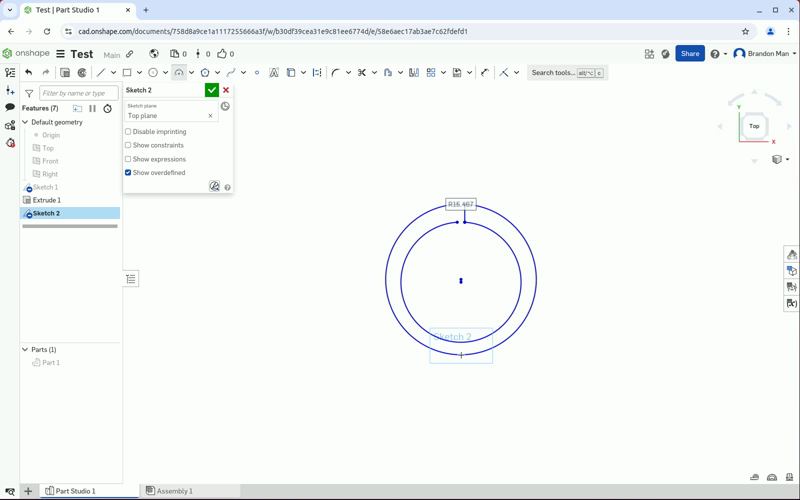
key_up(shift)
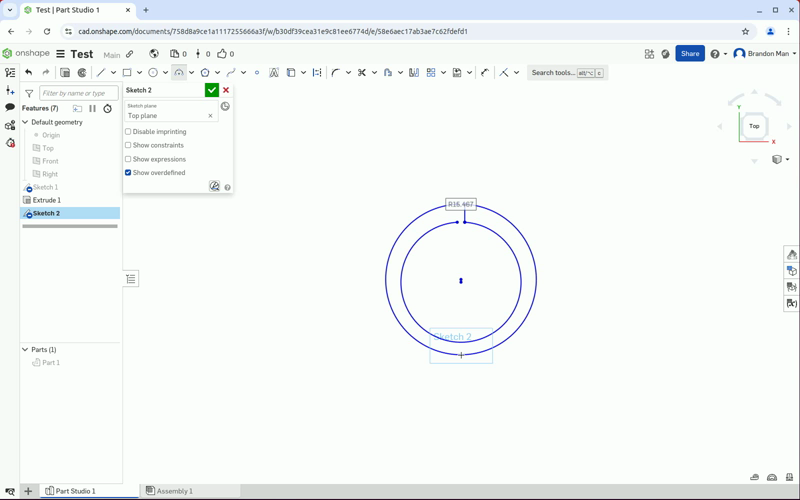
key(esc)
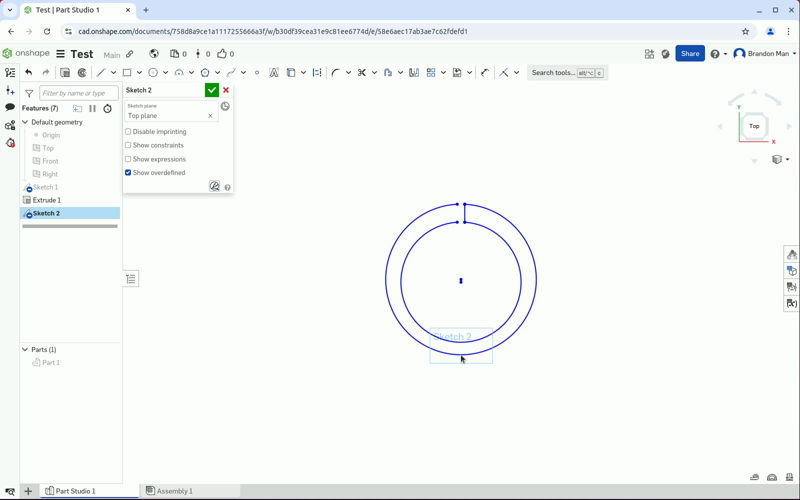
key(l)
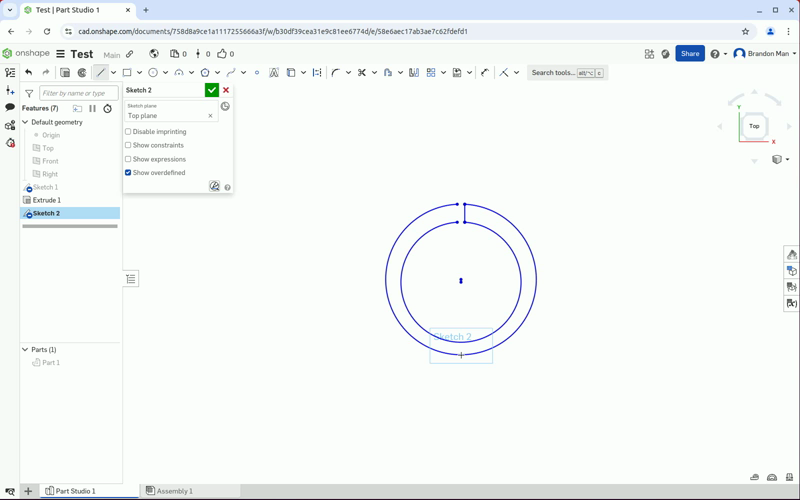
mouse_move(457, 204)
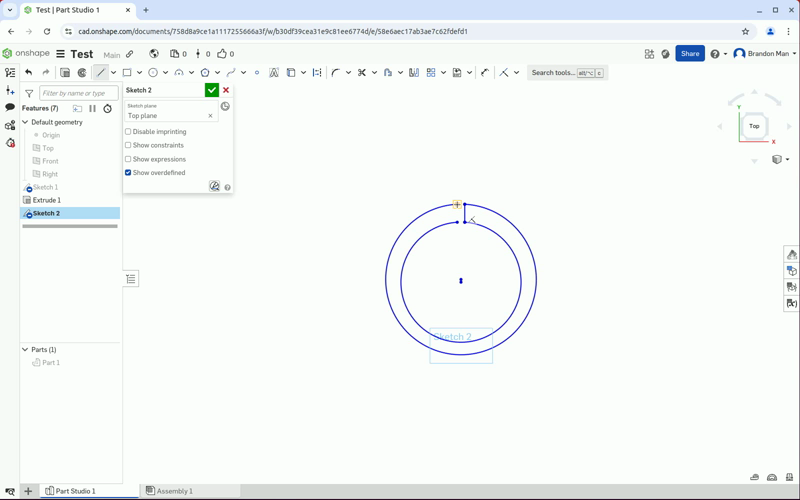
click(457, 204)
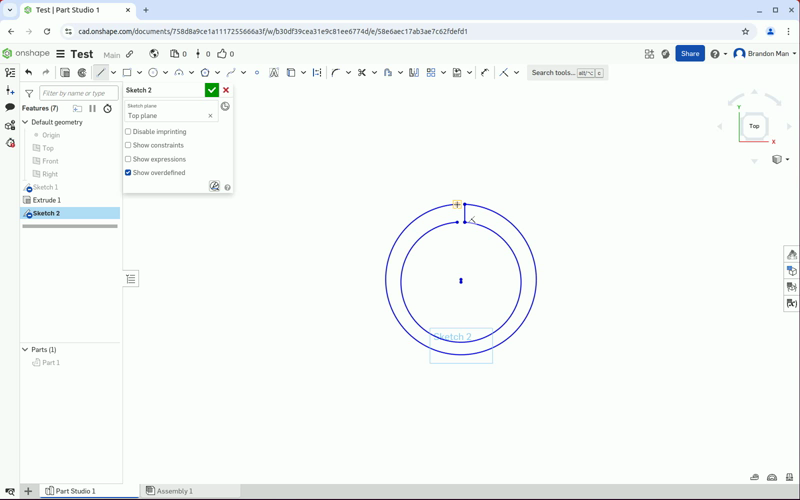
mouse_move(487, 204)
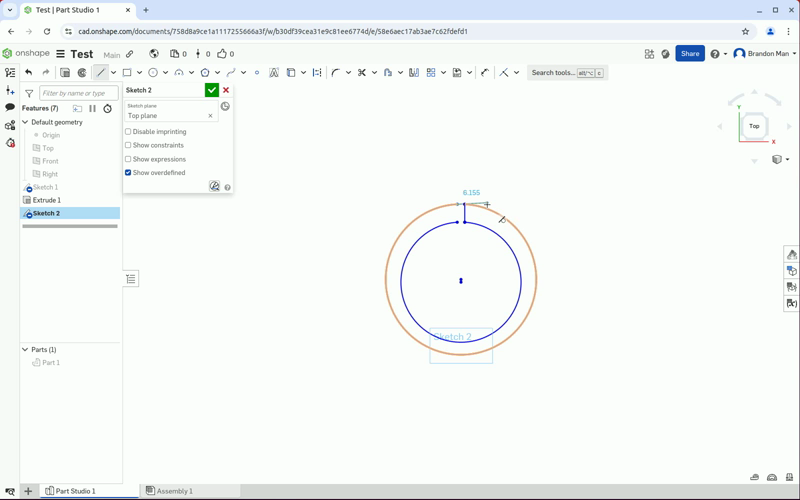
key_down(shift)
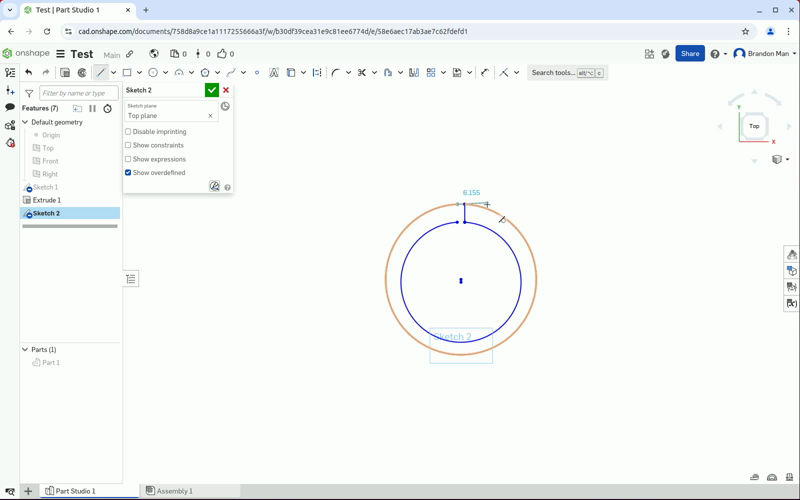
mouse_move(457, 222)
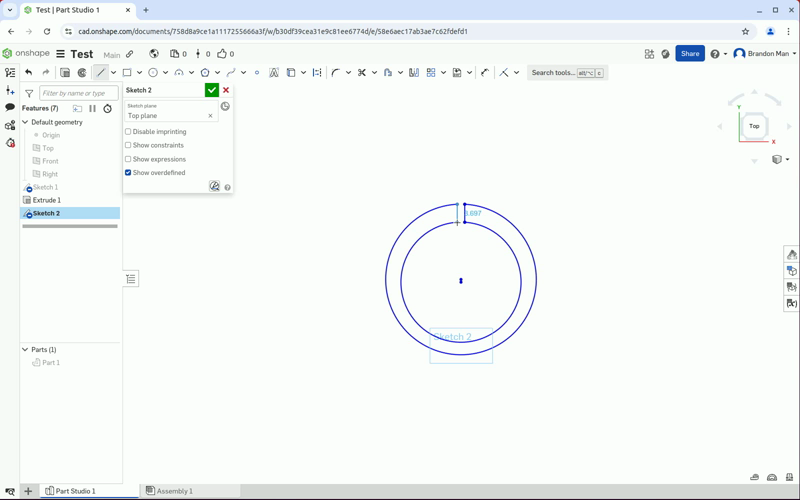
key_up(shift)
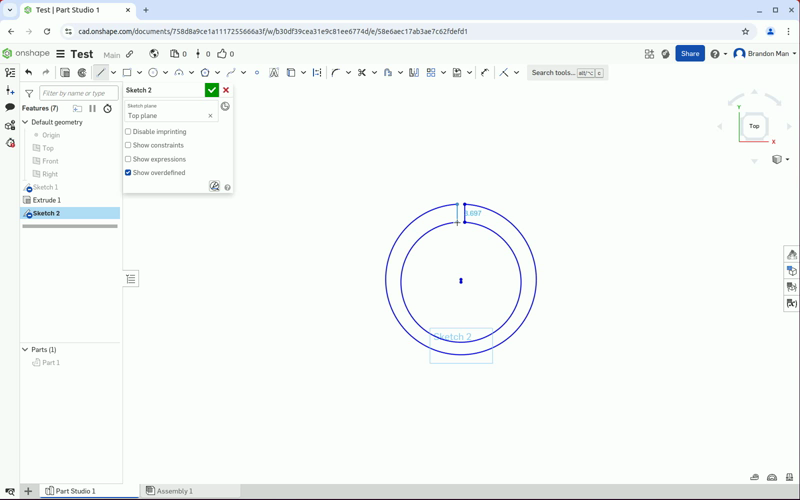
click(457, 222)
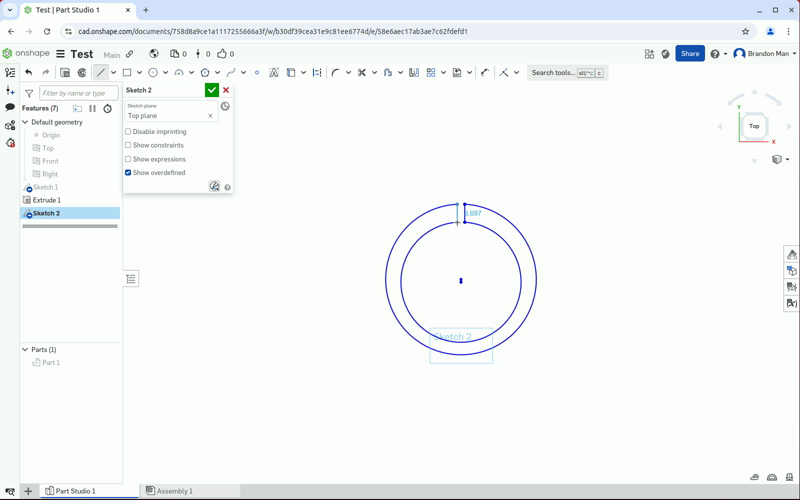
key(esc)
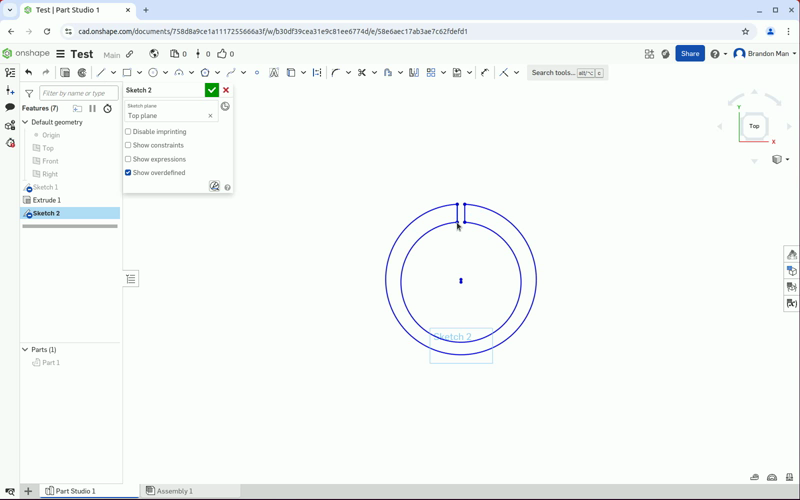
mouse_move(445, 344)
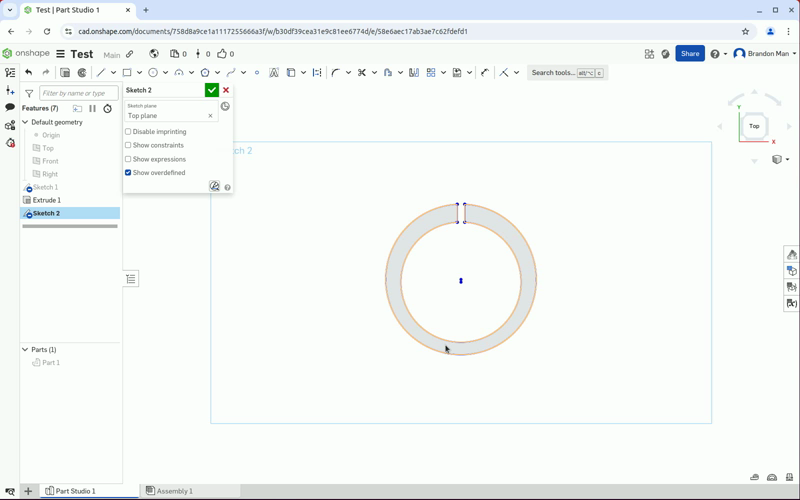
click(445, 344)
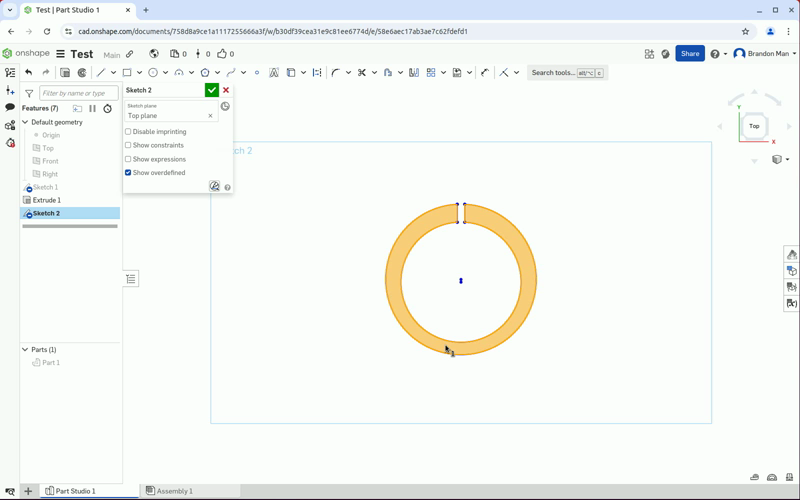
mouse_move(73, 352)
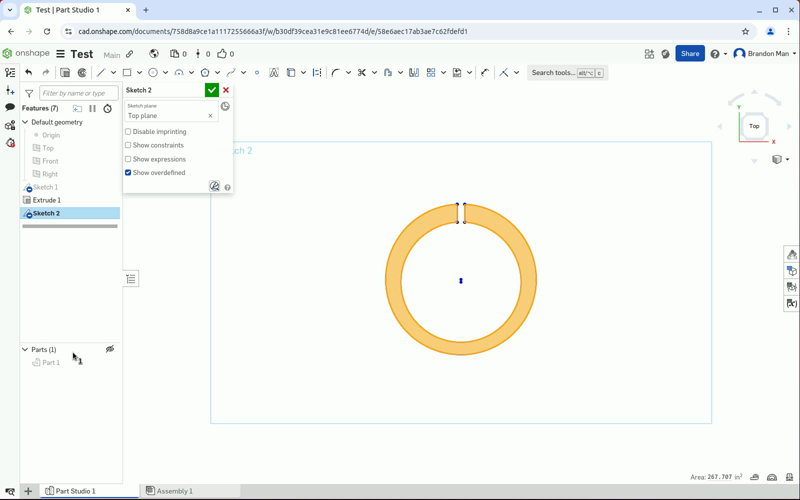
key(shift+y)
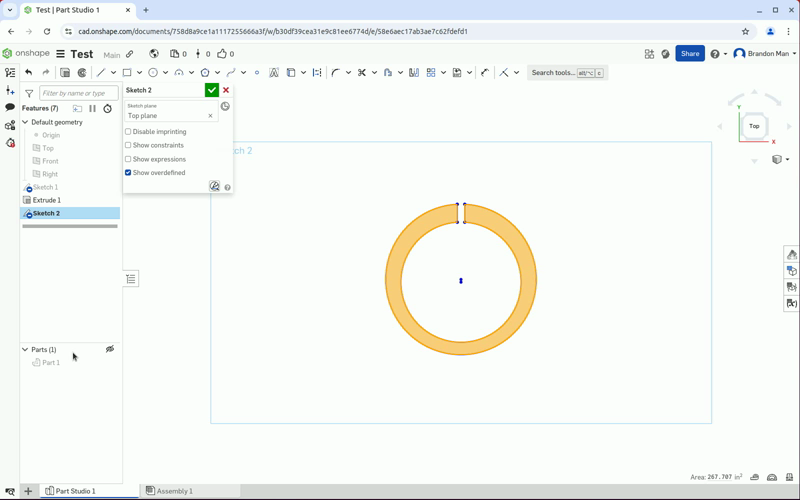
key(shift+e)
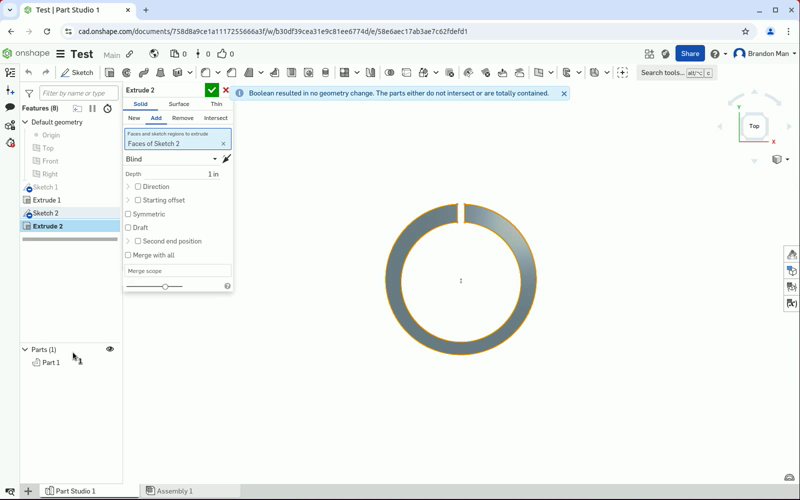
mouse_move(143, 106)
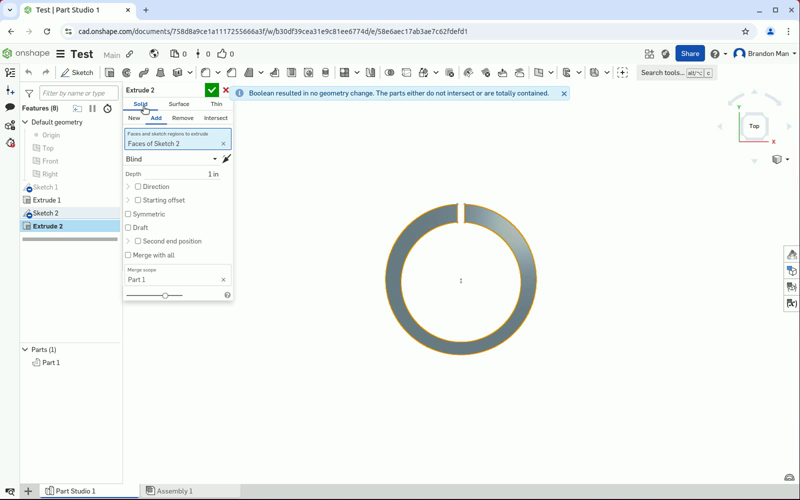
click(143, 106)
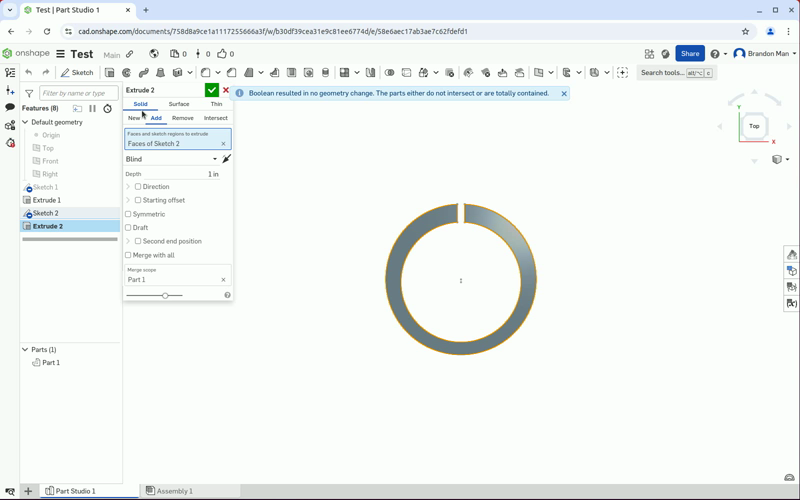
mouse_move(137, 120)
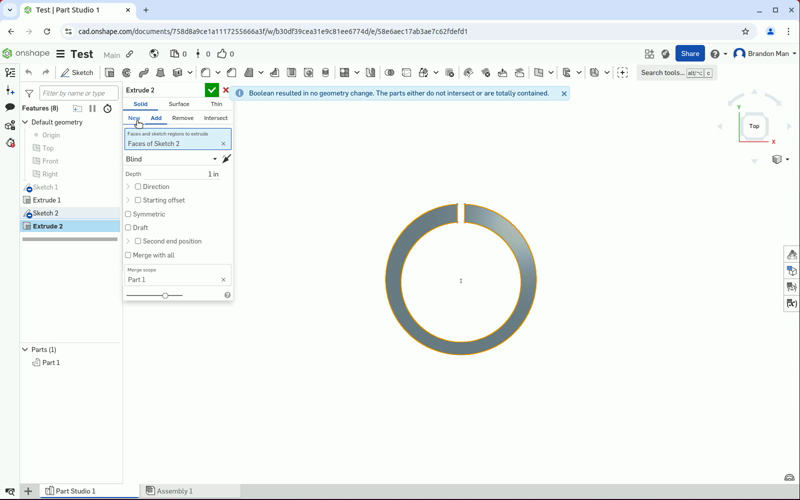
click(137, 120)
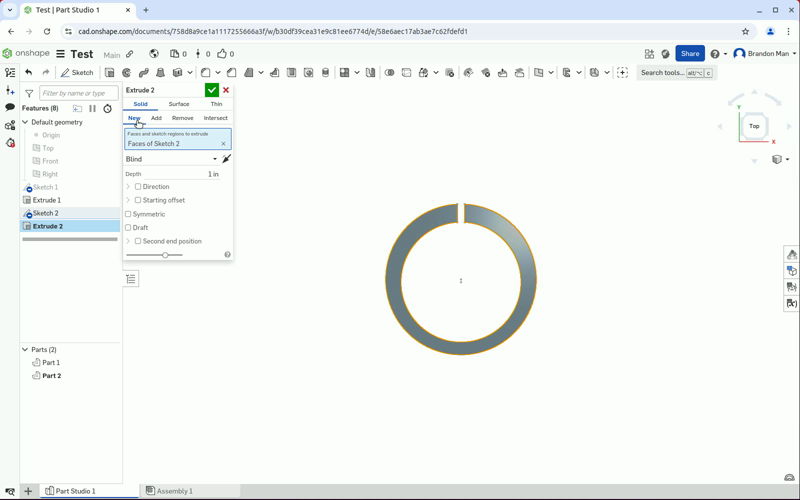
key(tab, 4)
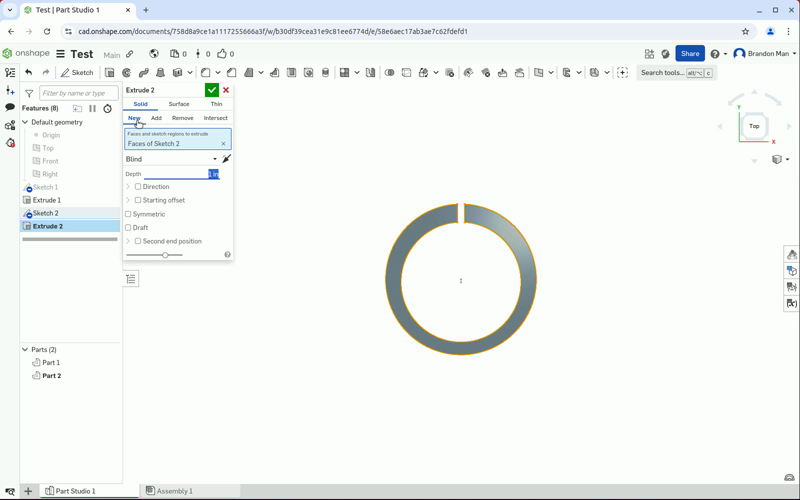
text(20.46)
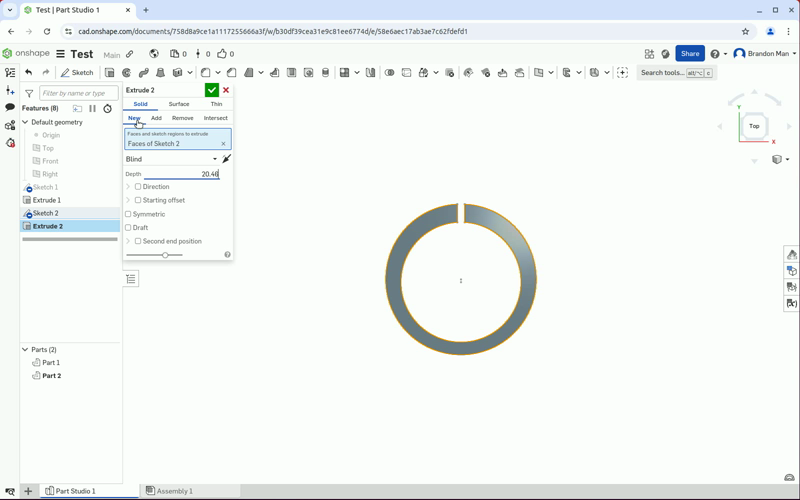
key(enter)
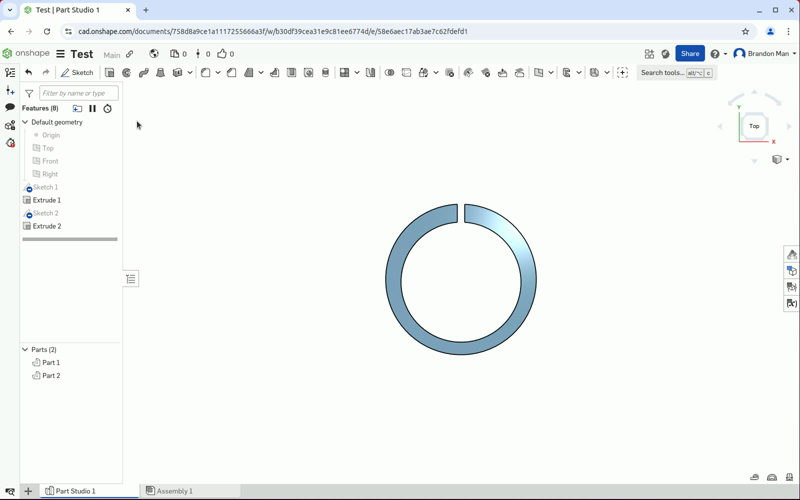
key(shift+h)
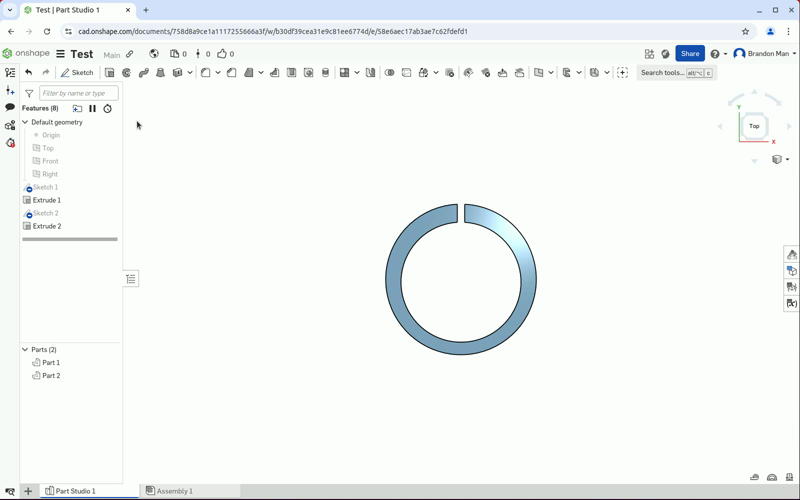
key(shift+h)
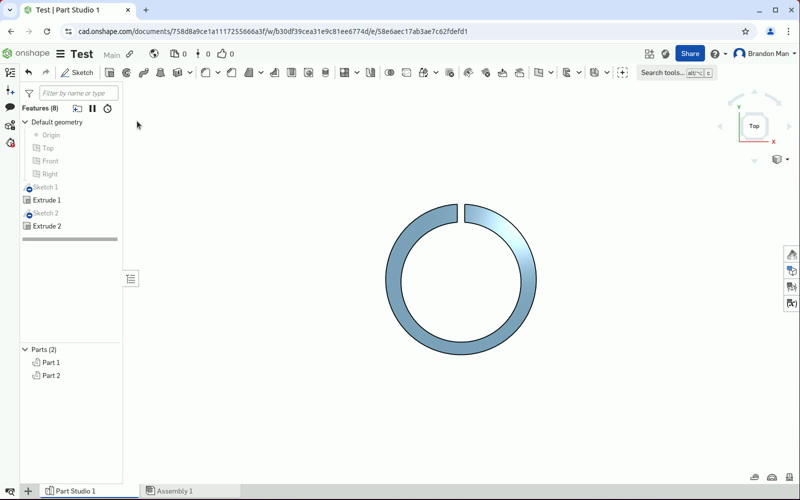
mouse_move(73, 189)
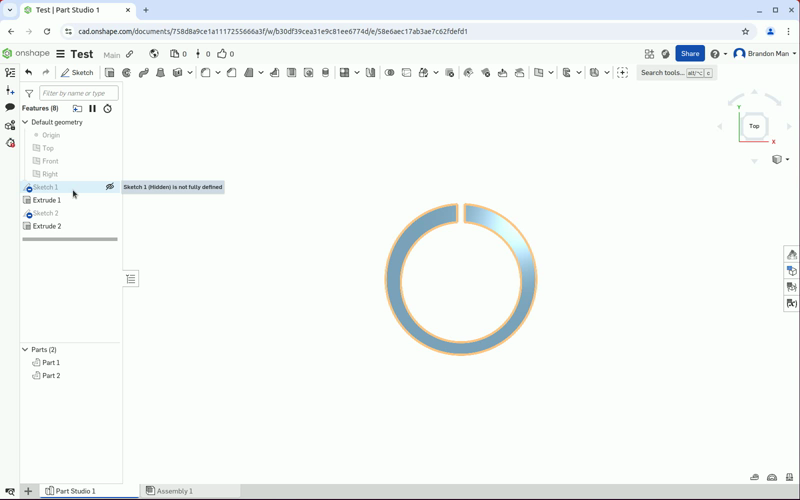
click(73, 189)
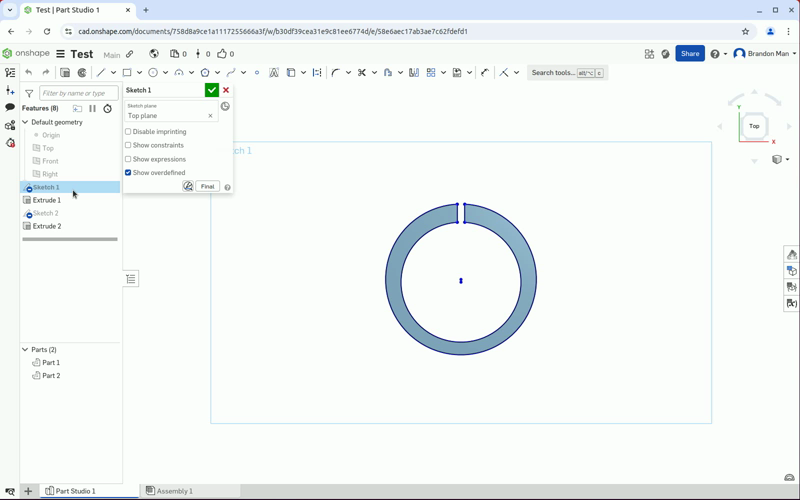
mouse_move(229, 92)
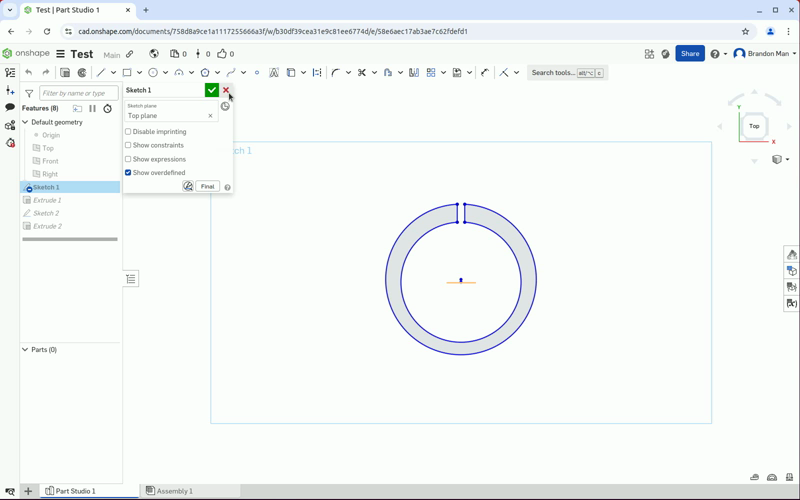
click(229, 92)
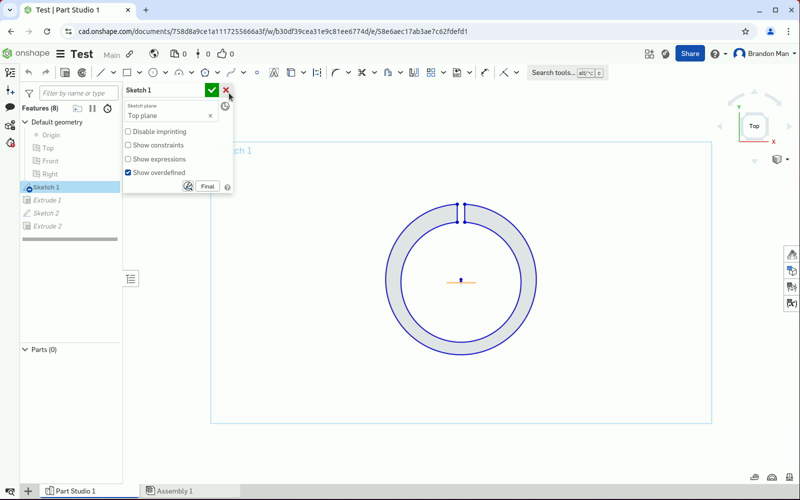
key(shift+s)
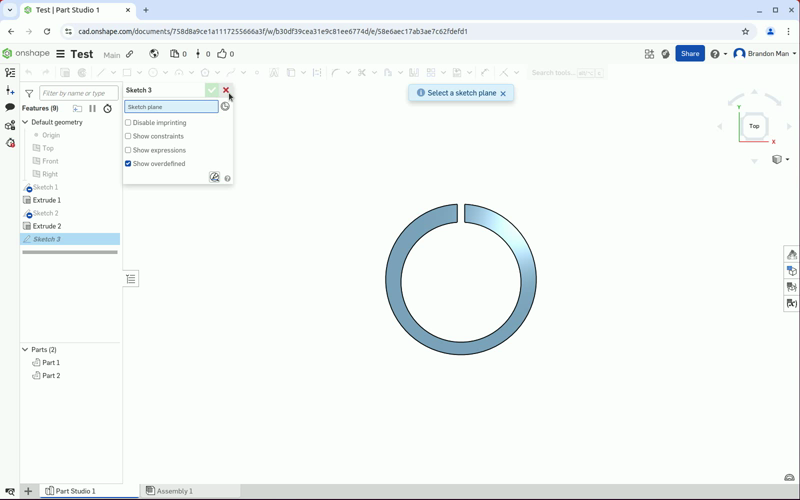
mouse_move(73, 150)
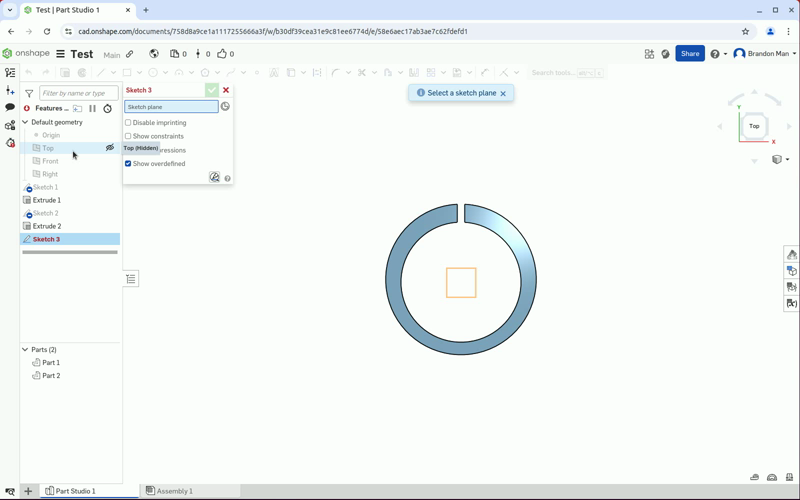
click(73, 150)
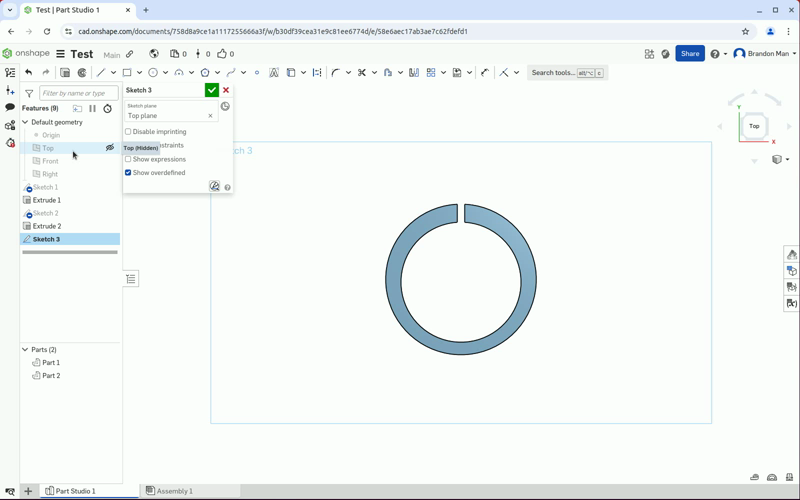
mouse_move(73, 352)
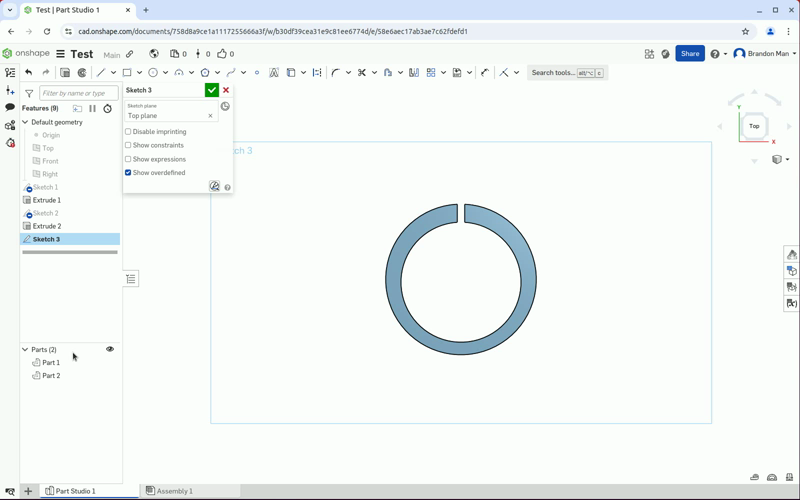
key(y)
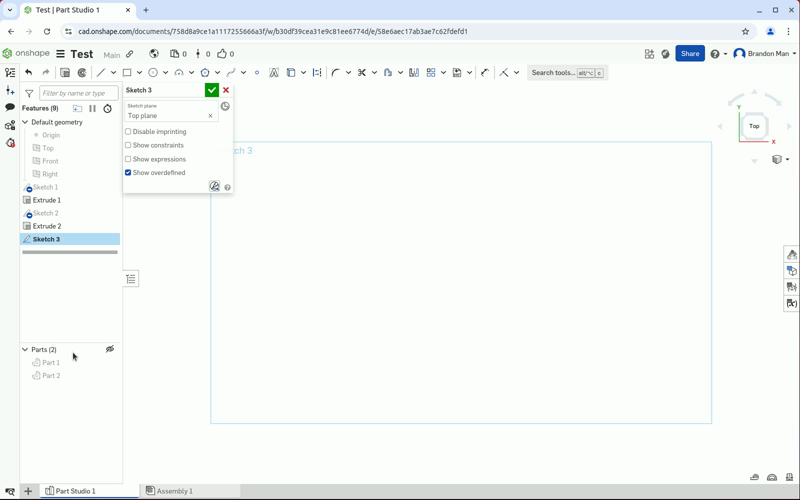
key(a)
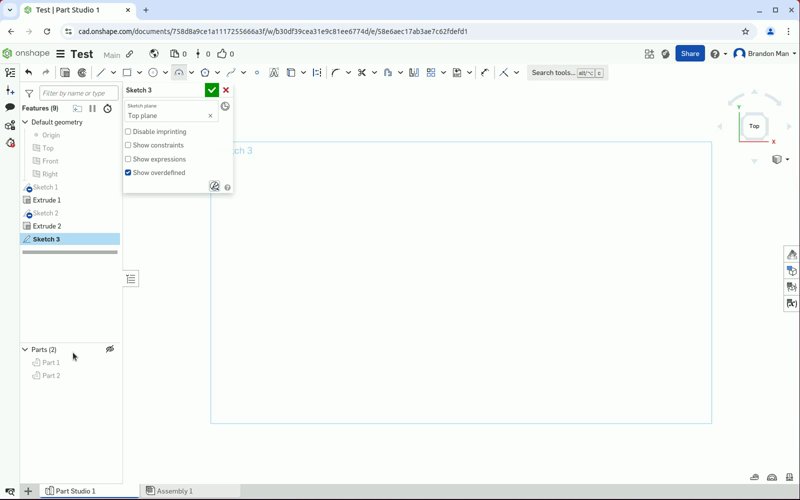
key_down(shift)
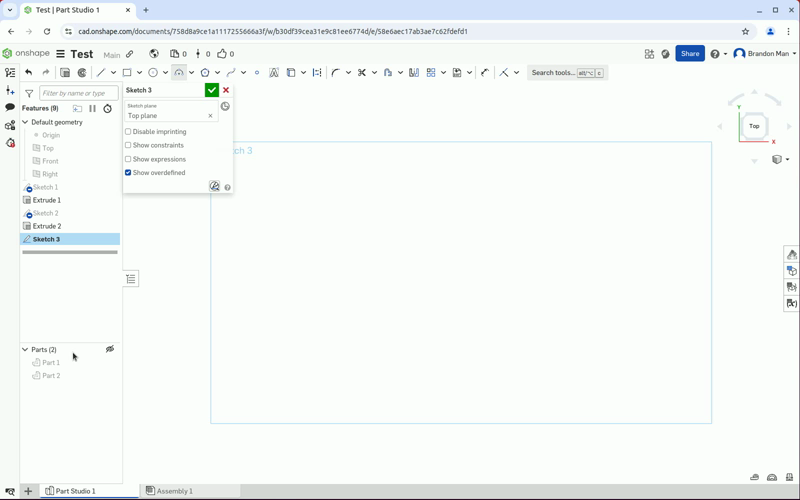
mouse_move(464, 203)
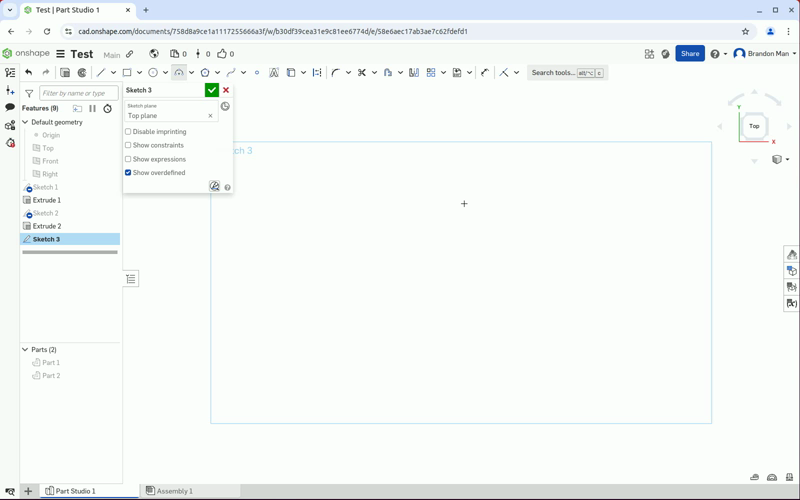
click(464, 203)
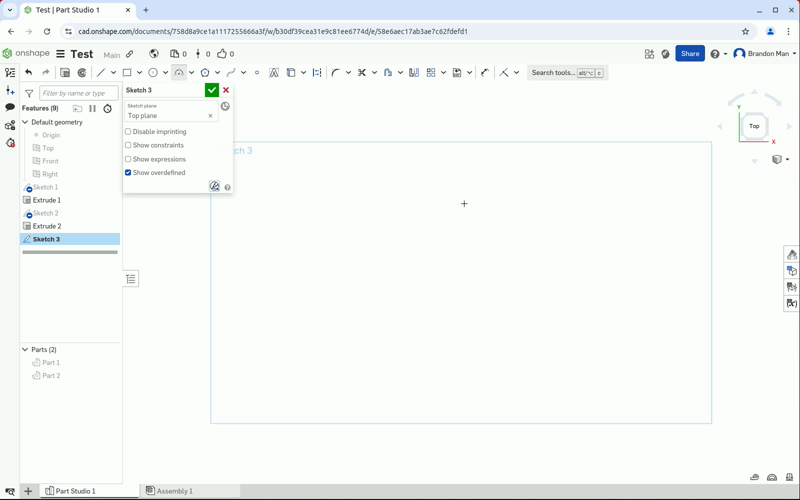
key_up(shift)
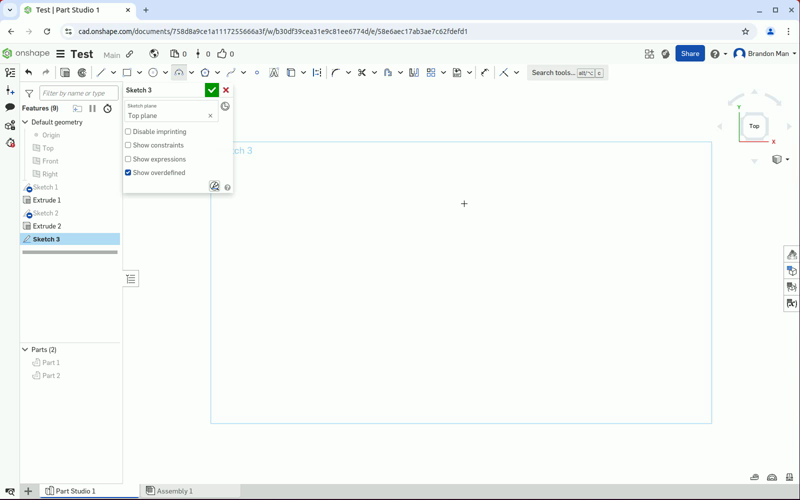
key_down(shift)
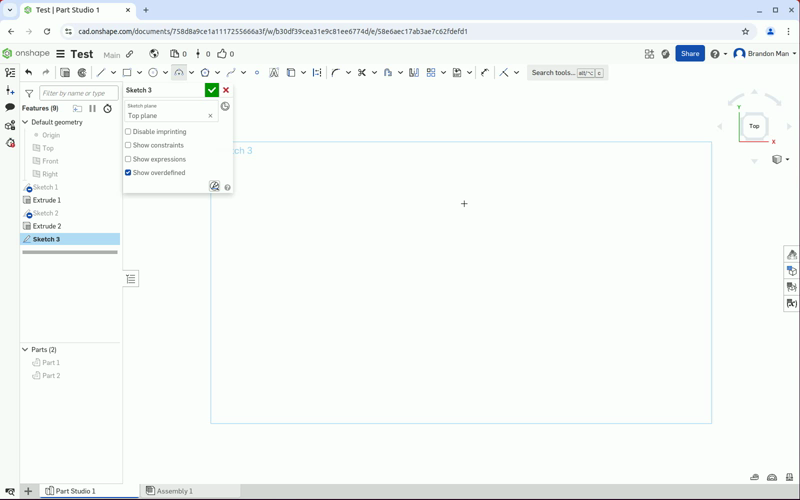
mouse_move(492, 209)
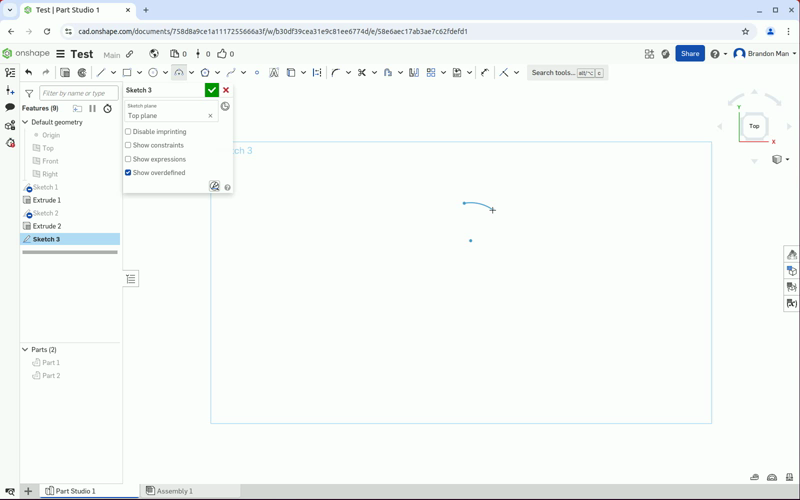
click(492, 209)
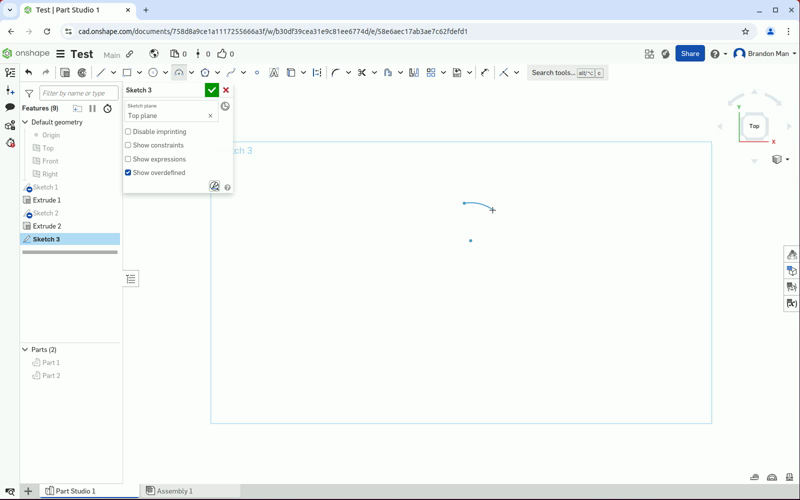
mouse_move(478, 205)
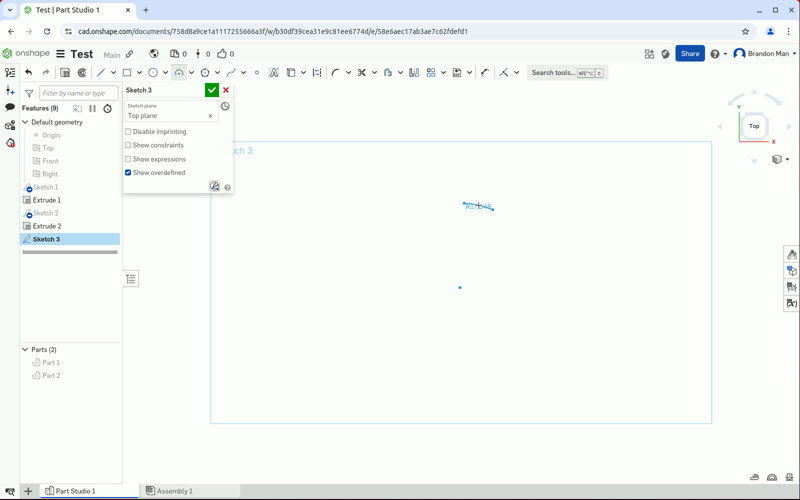
click(478, 205)
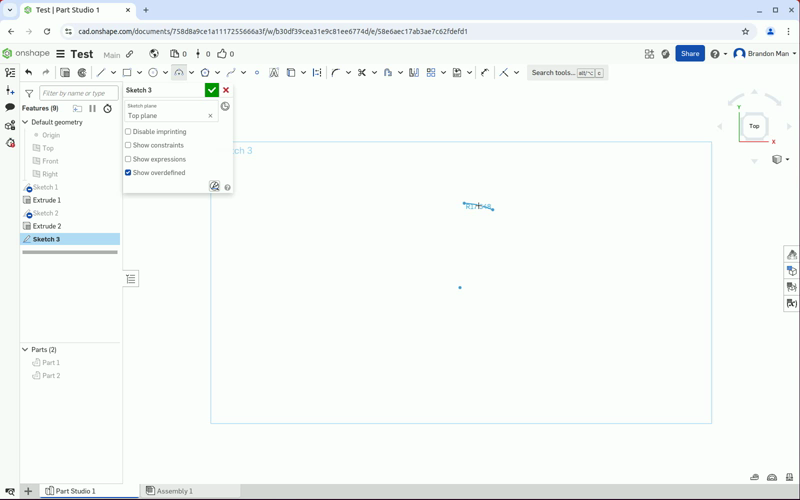
key_up(shift)
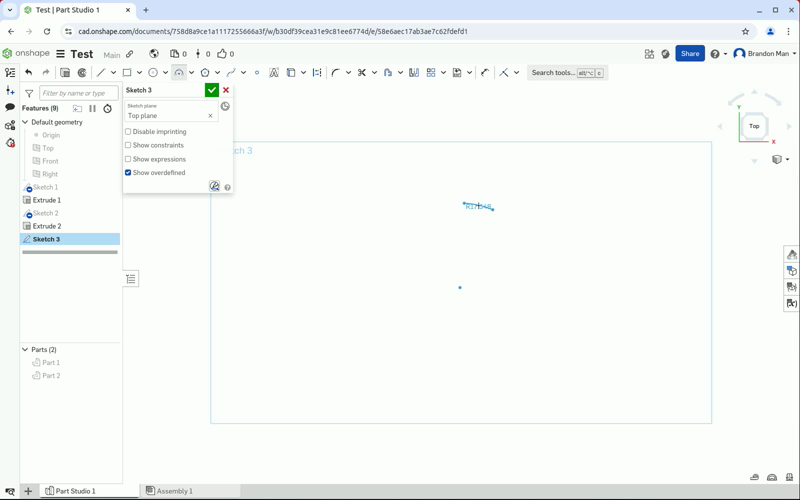
key(esc)
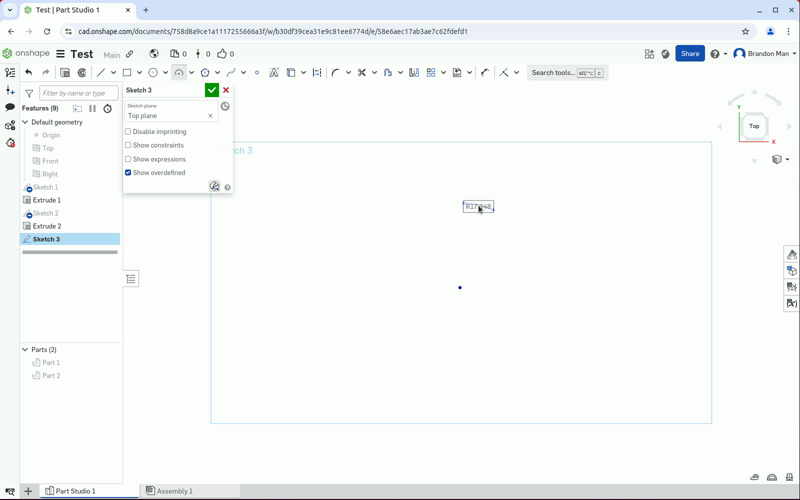
key(l)
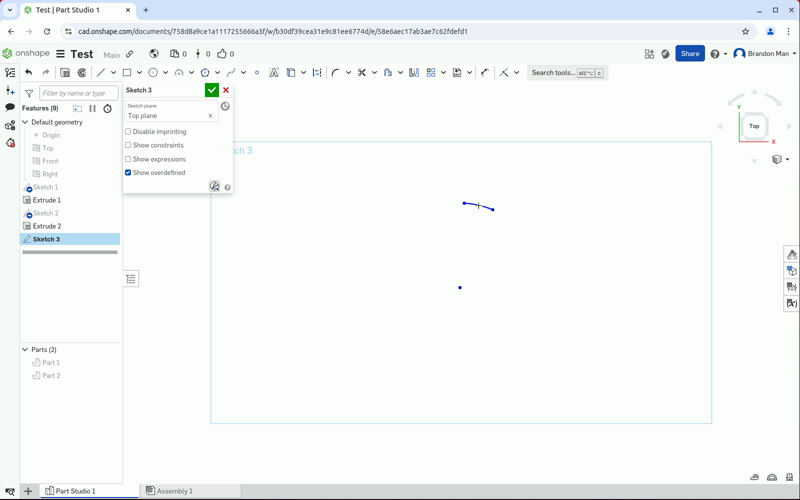
mouse_move(492, 209)
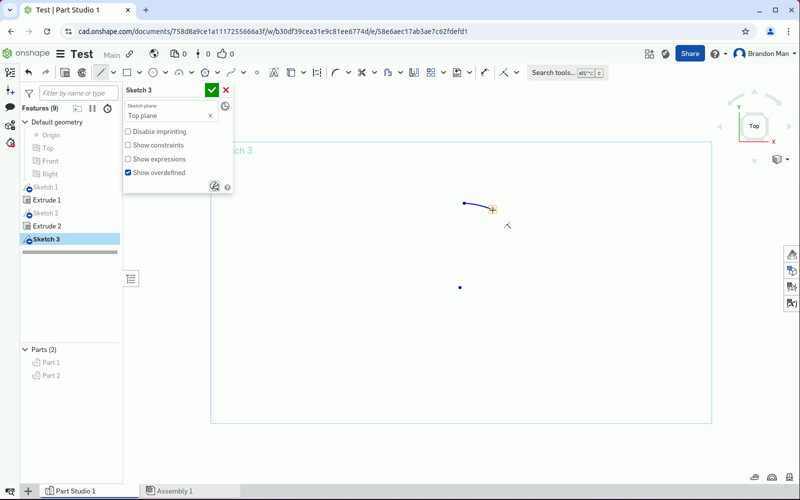
click(492, 209)
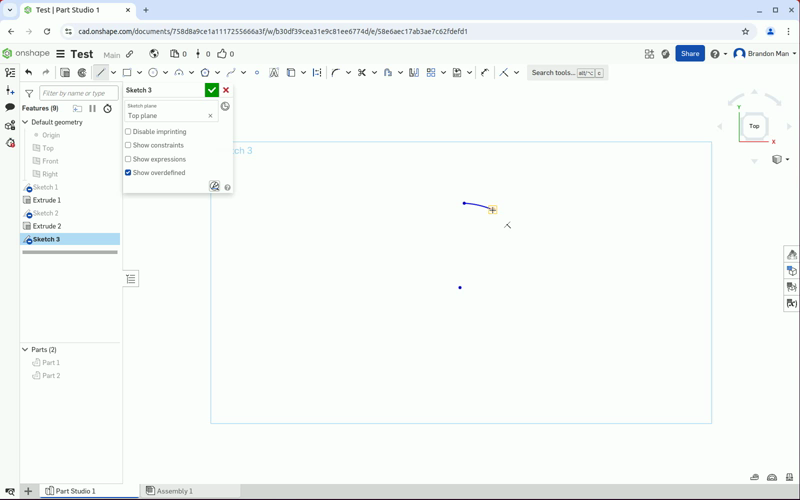
key_down(shift)
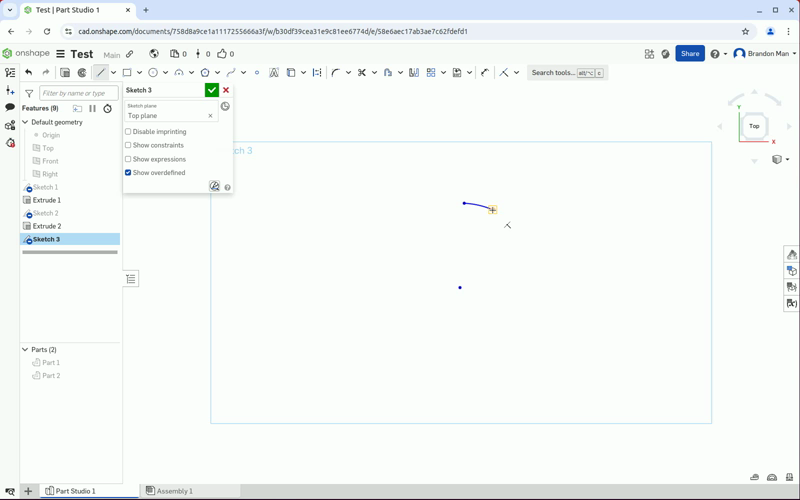
mouse_move(522, 209)
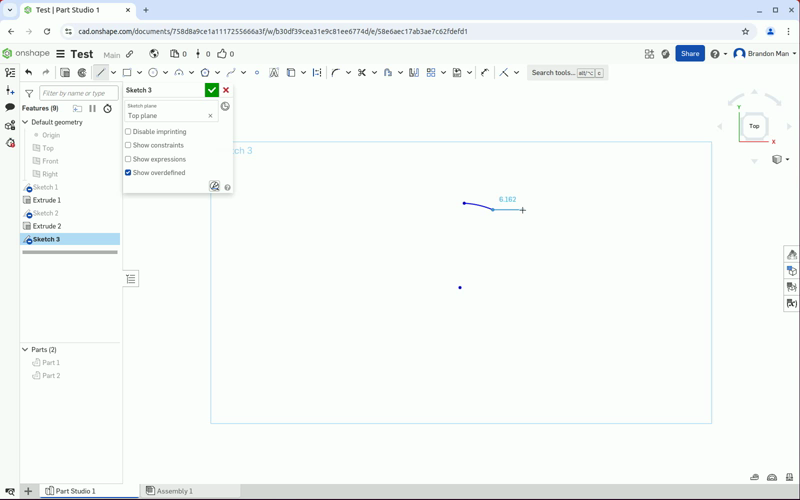
mouse_move(492, 169)
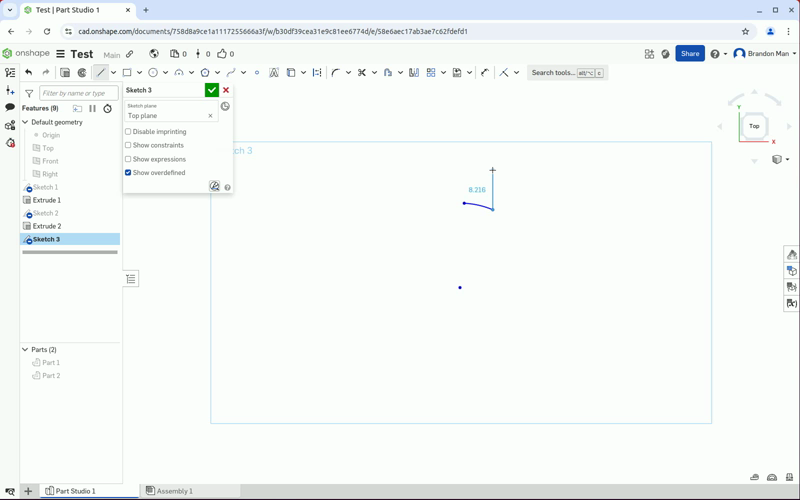
click(492, 169)
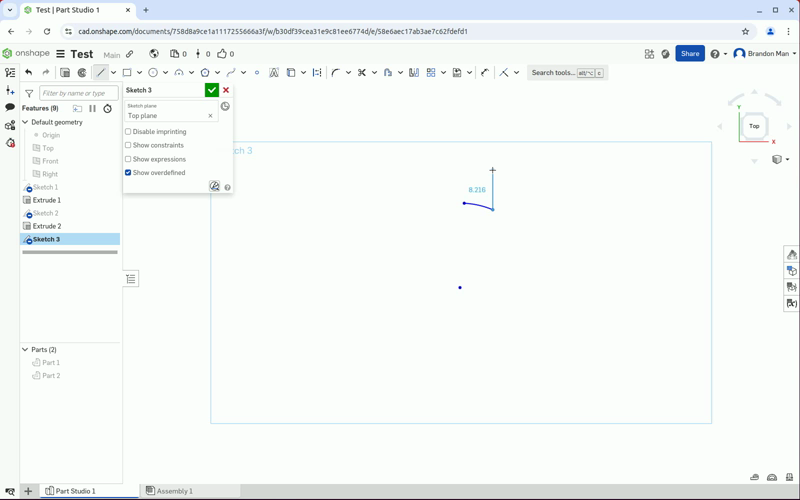
key_up(shift)
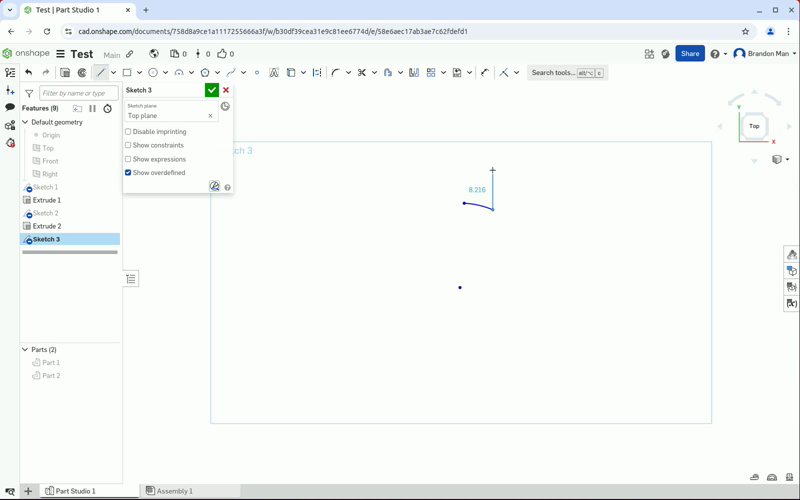
key_down(shift)
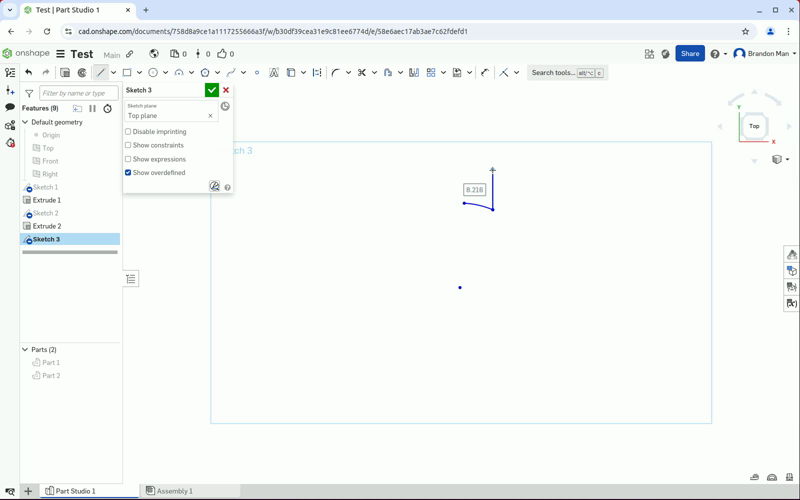
mouse_move(522, 169)
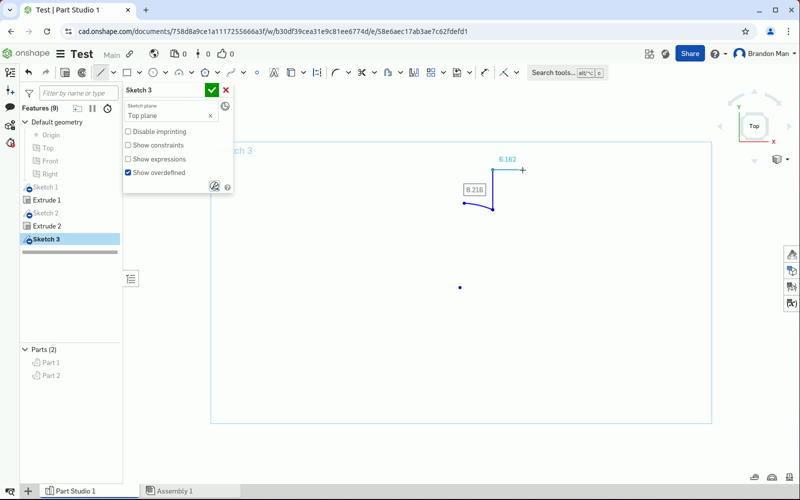
mouse_move(464, 169)
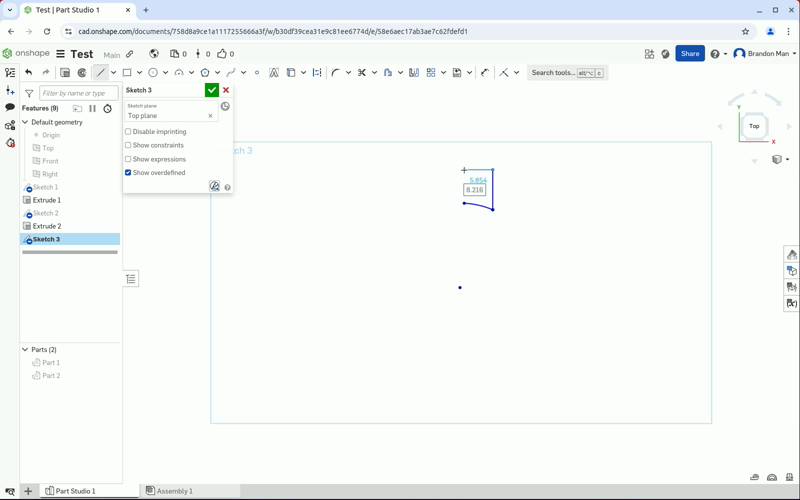
click(464, 169)
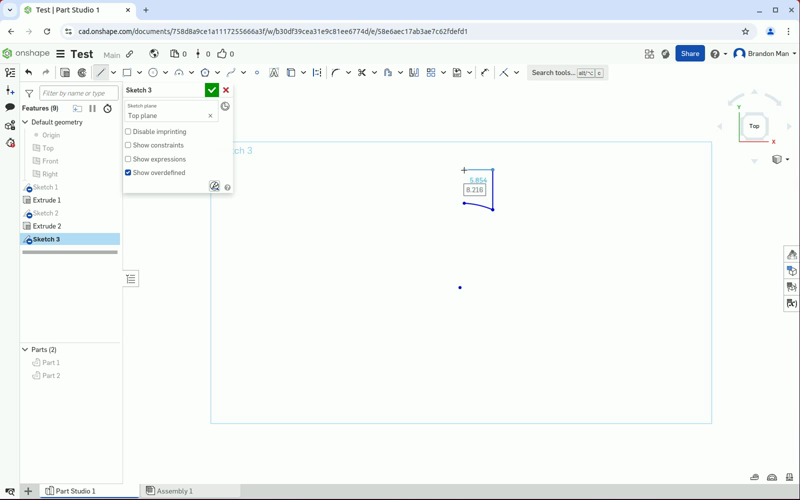
key_up(shift)
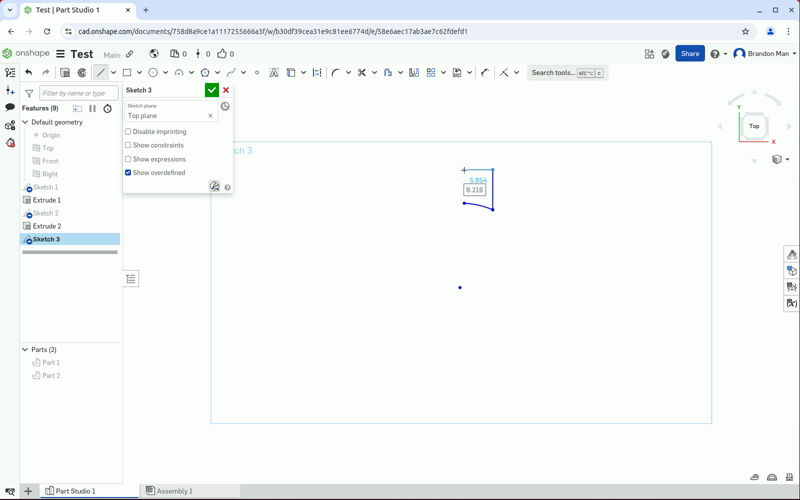
mouse_move(494, 169)
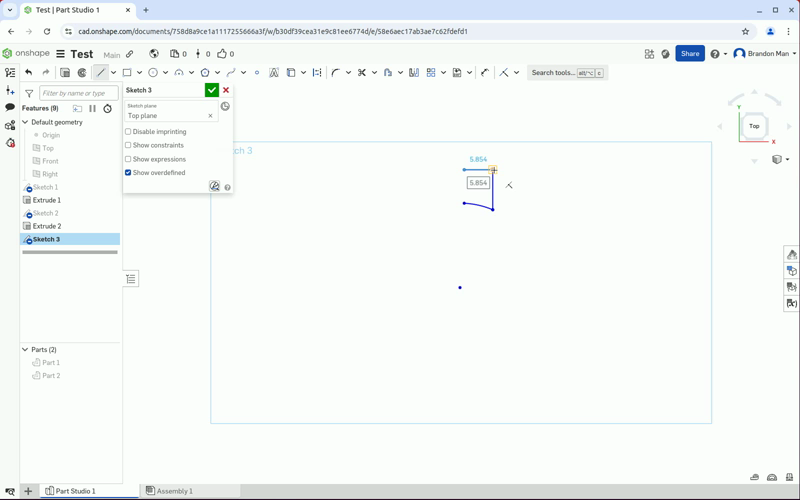
key_down(shift)
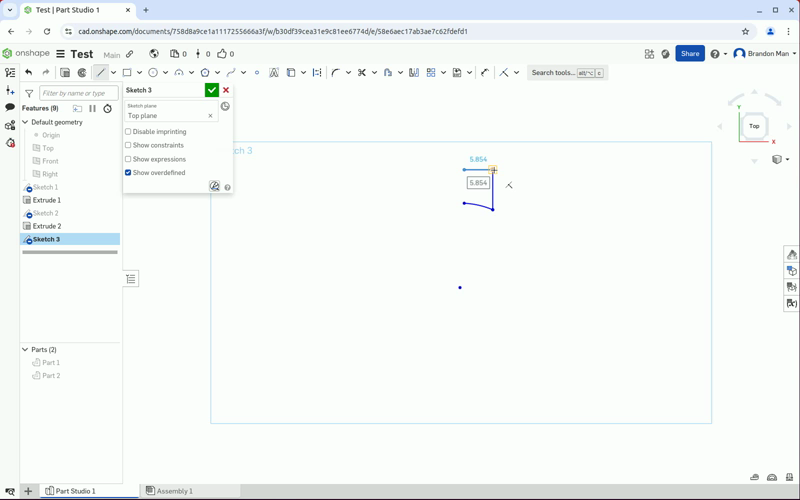
mouse_move(464, 203)
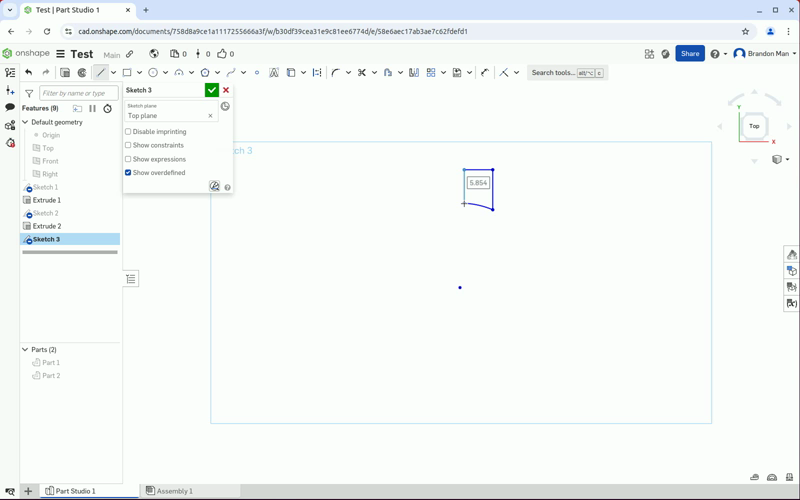
key_up(shift)
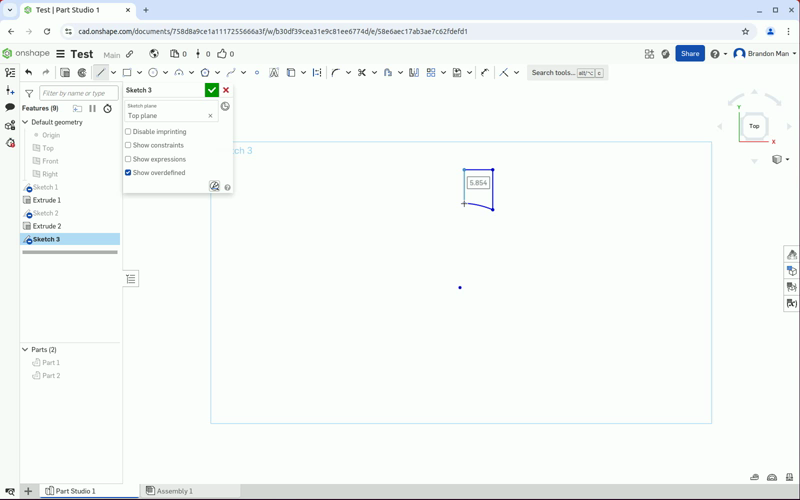
click(464, 203)
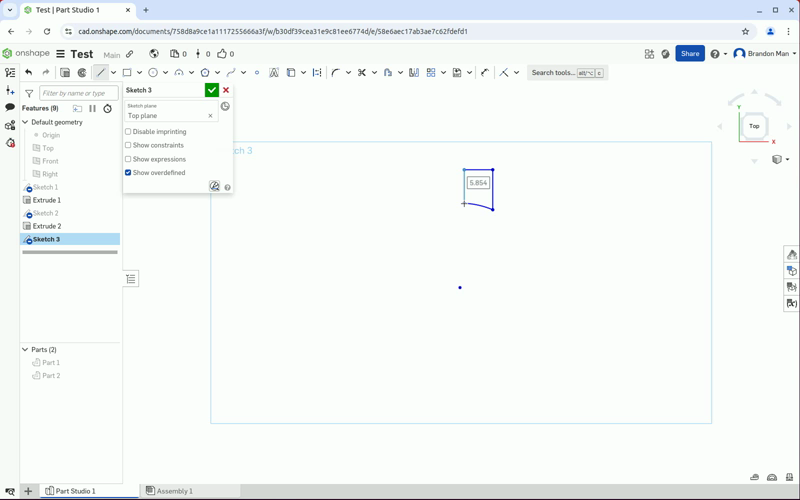
key(esc)
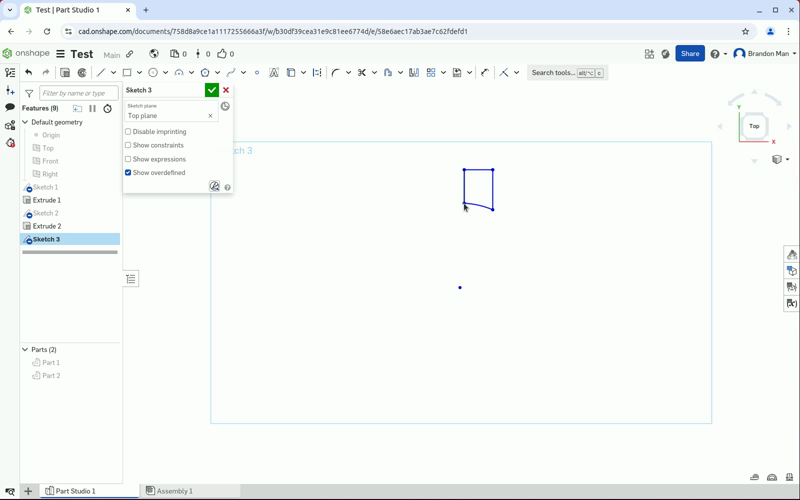
mouse_move(476, 201)
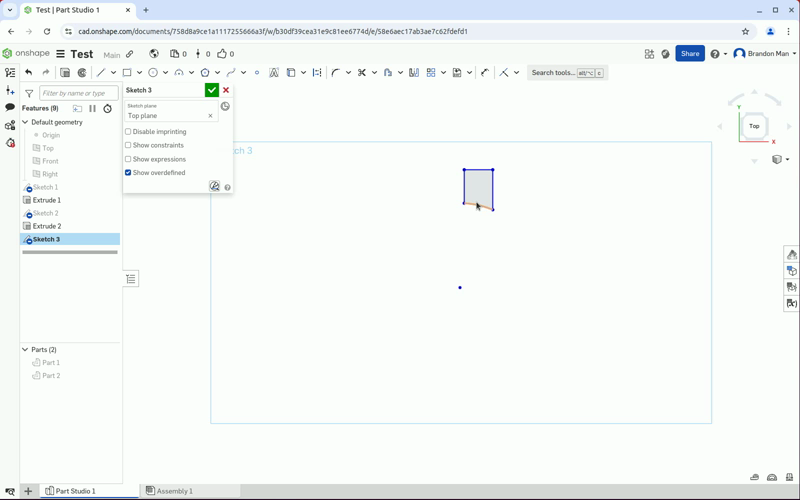
scroll(6)
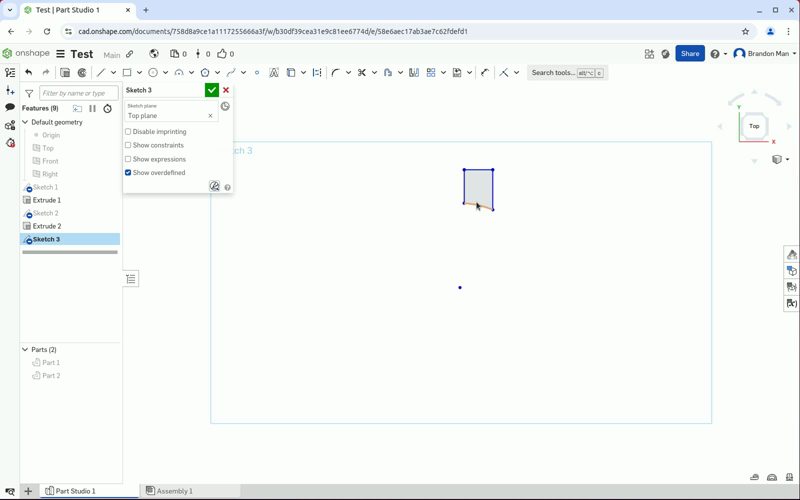
scroll(6)
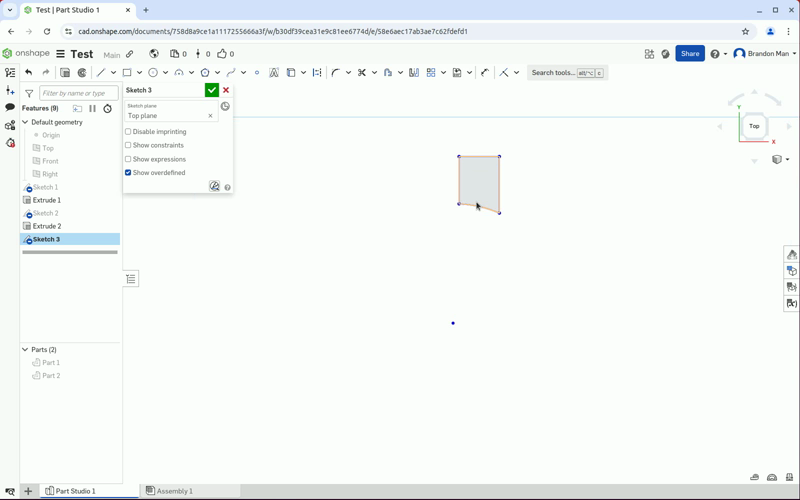
scroll(6)
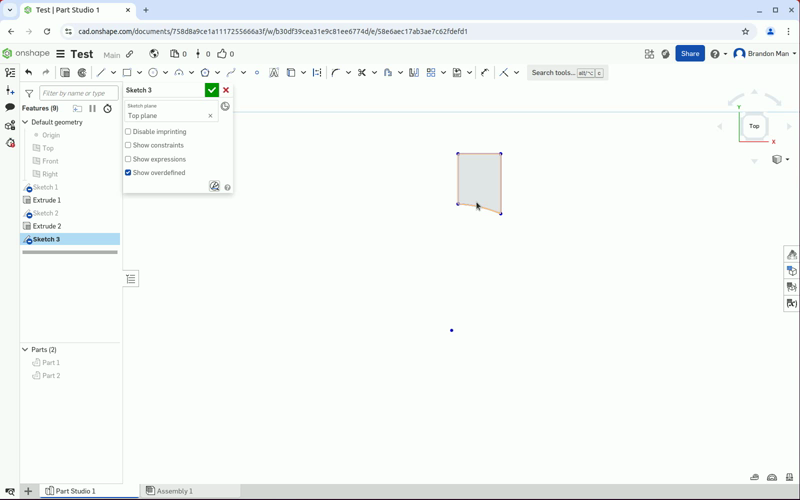
scroll(6)
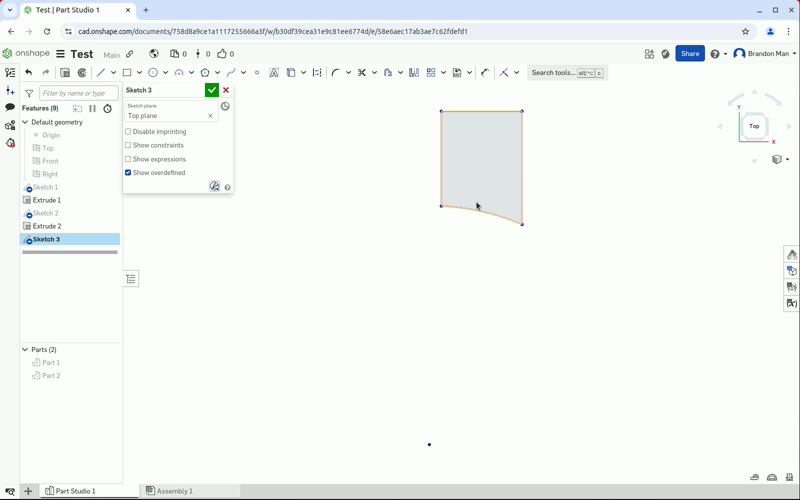
scroll(6)
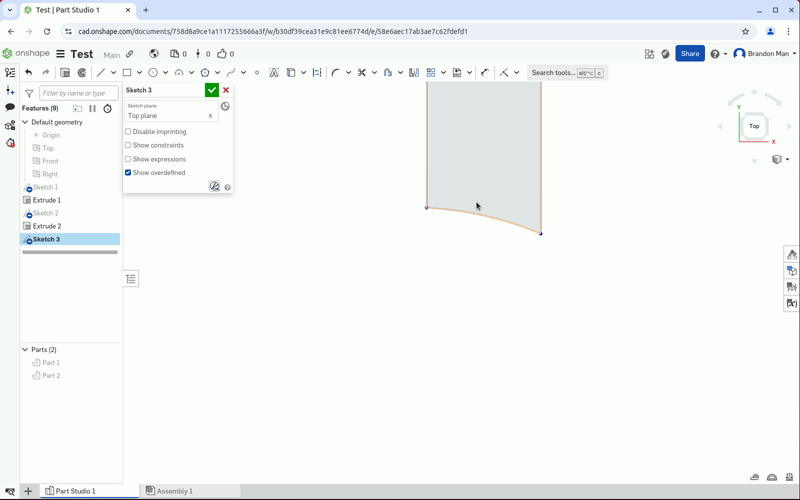
scroll(6)
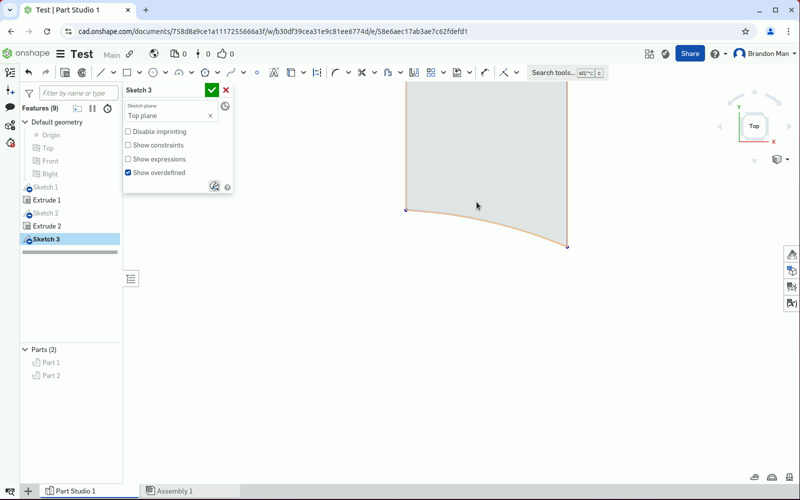
scroll(6)
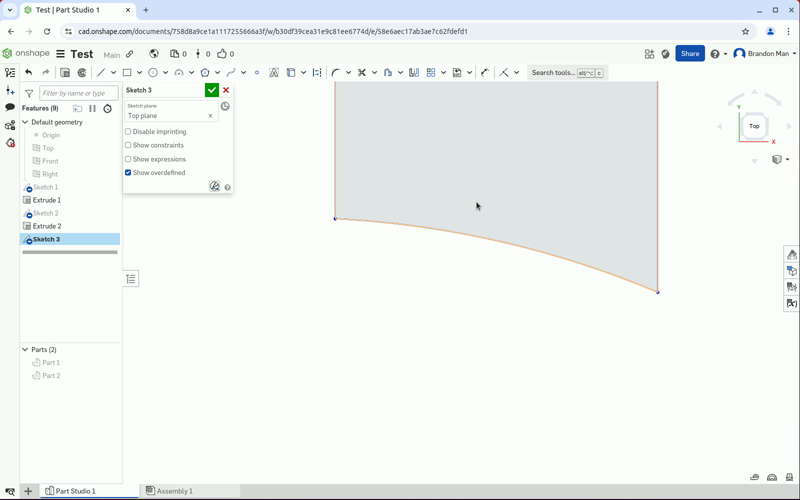
click(476, 201)
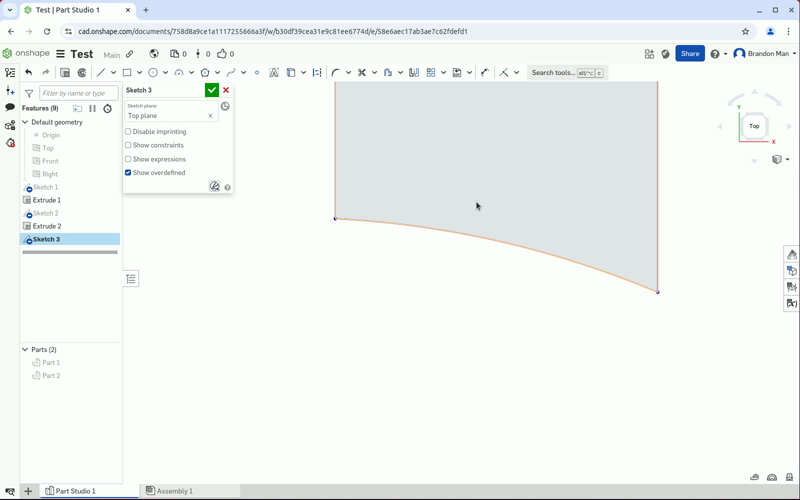
scroll(-6)
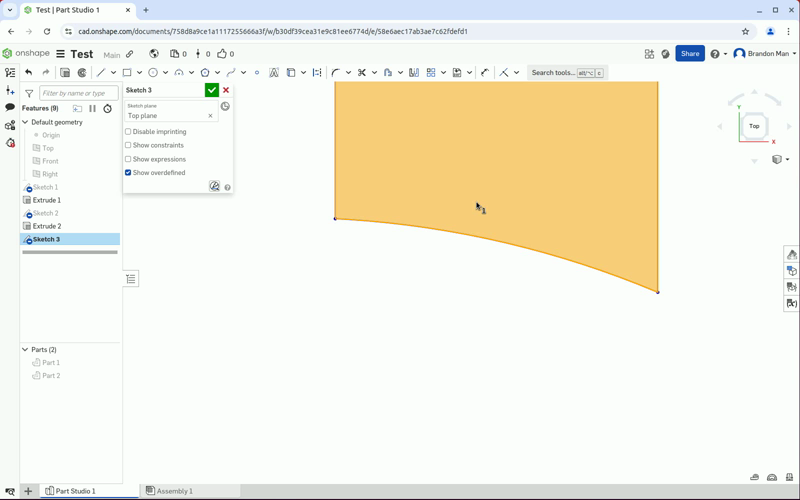
scroll(-6)
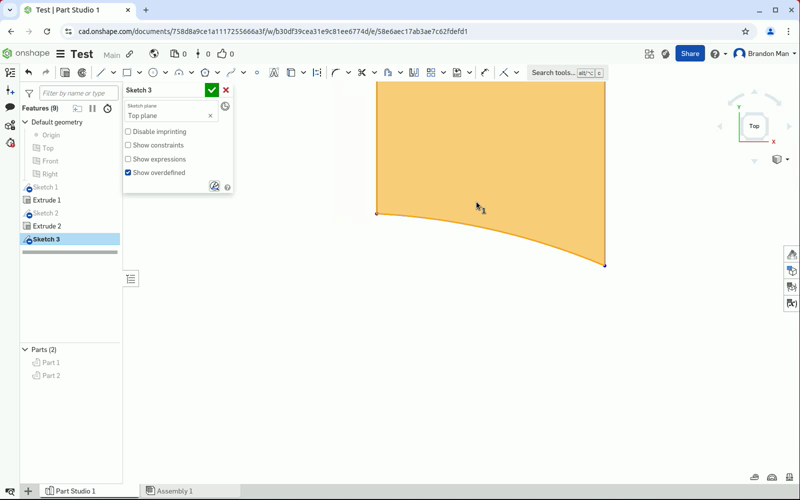
scroll(-6)
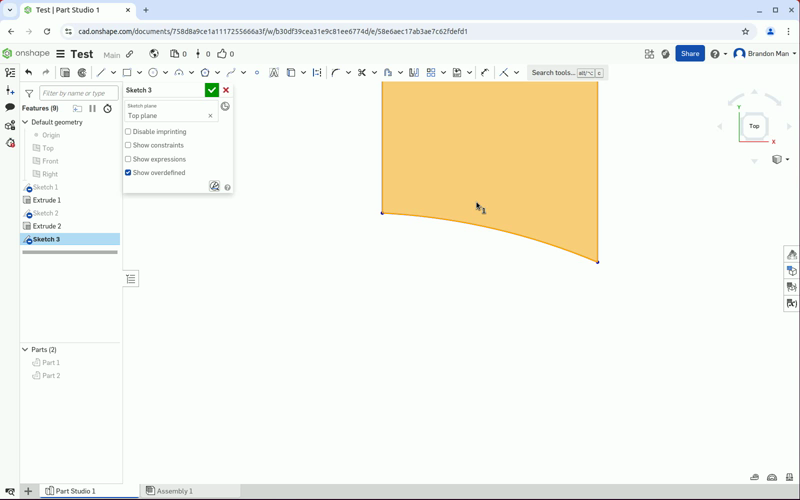
scroll(-6)
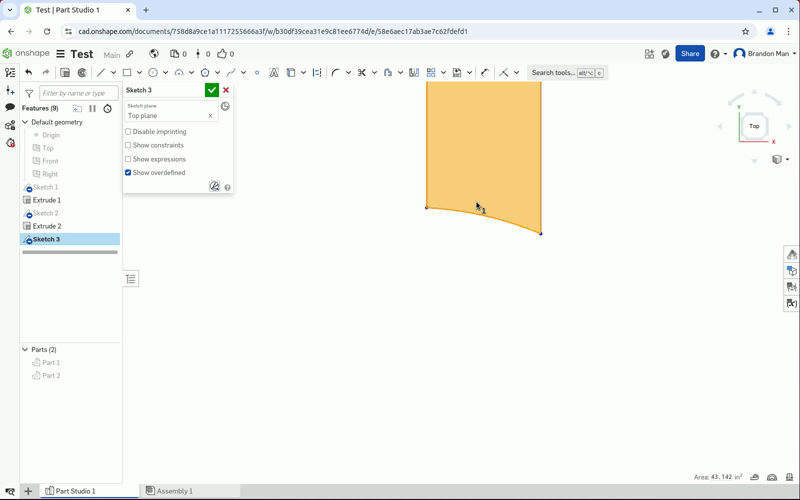
scroll(-6)
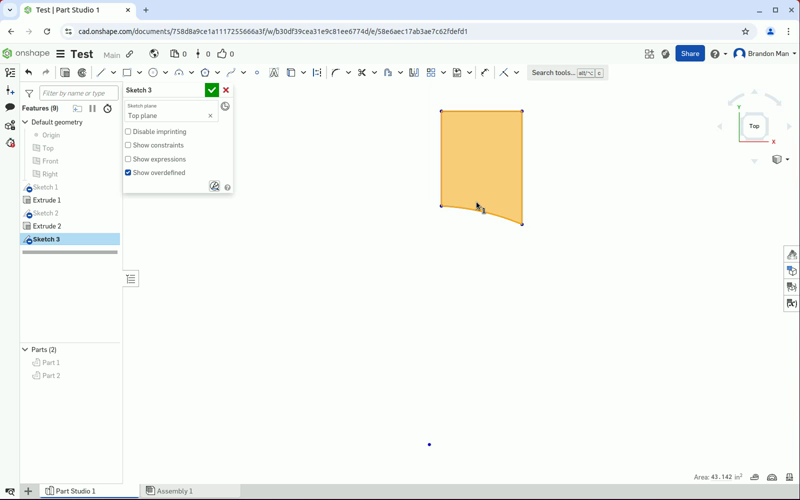
scroll(-6)
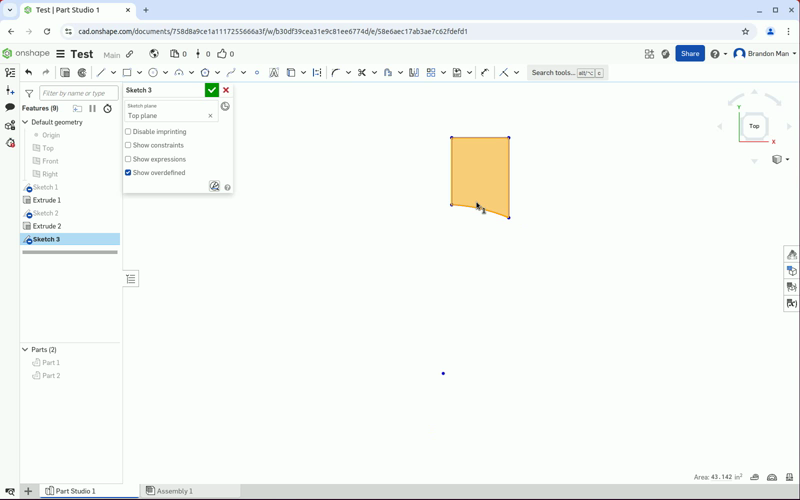
scroll(-6)
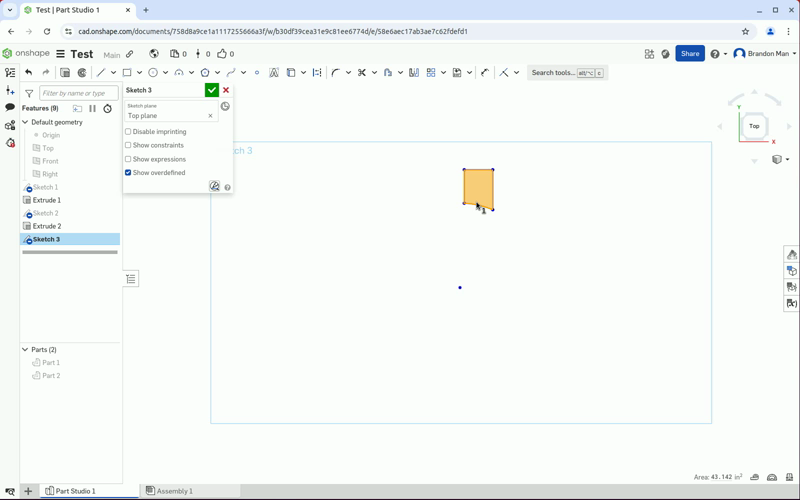
mouse_move(73, 352)
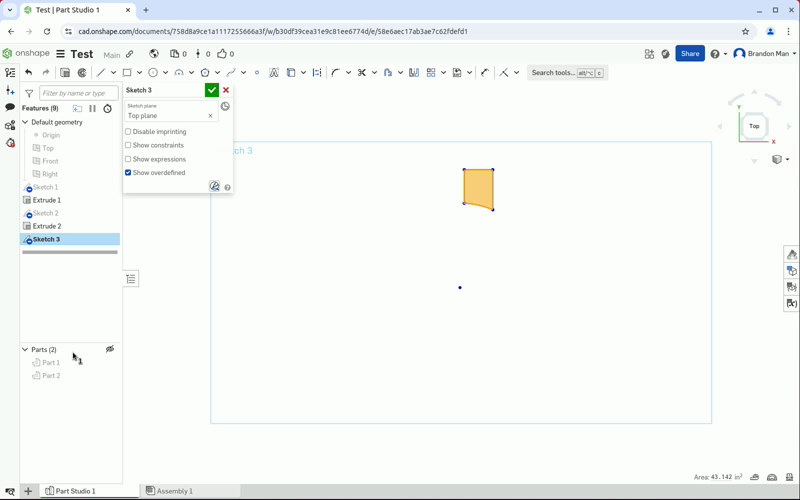
key(shift+y)
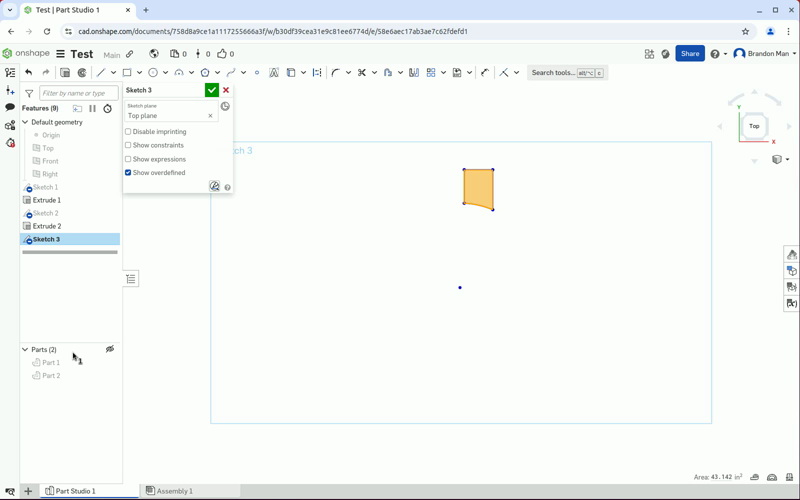
key(shift+e)
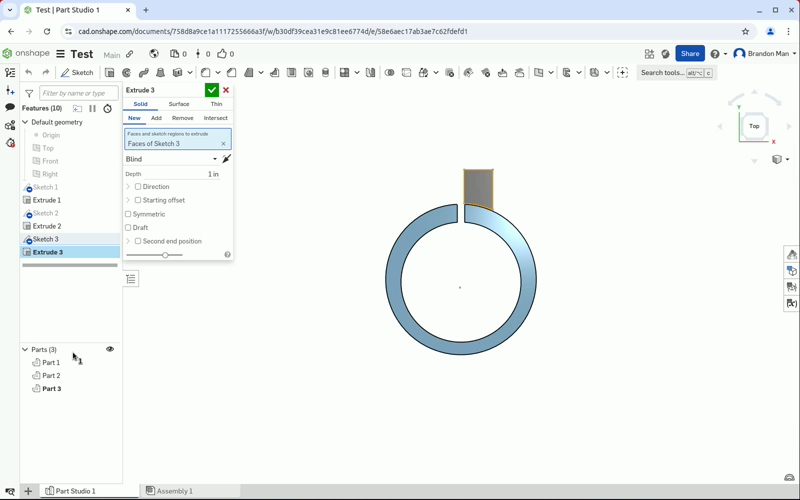
mouse_move(143, 106)
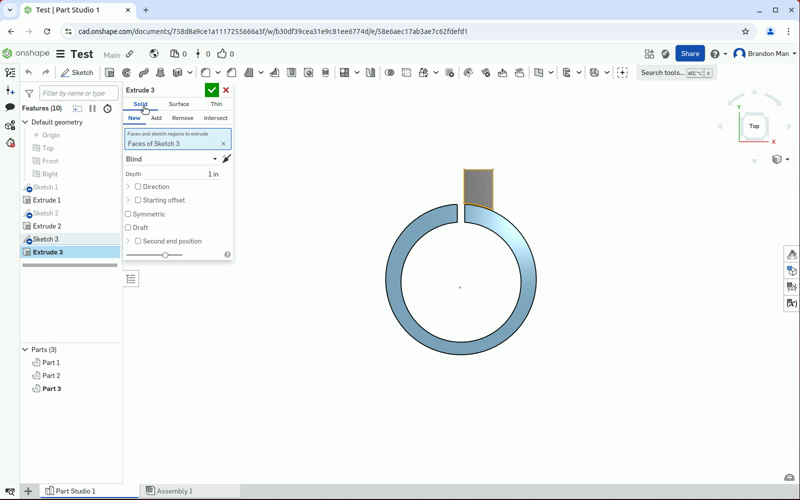
click(143, 106)
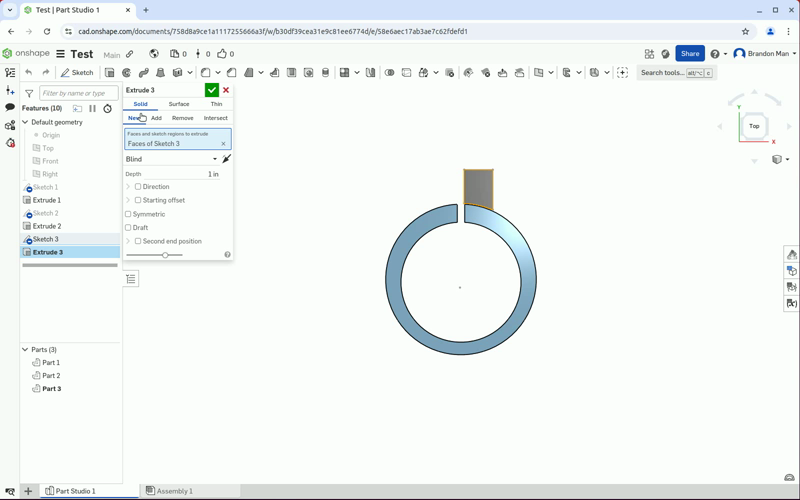
mouse_move(137, 120)
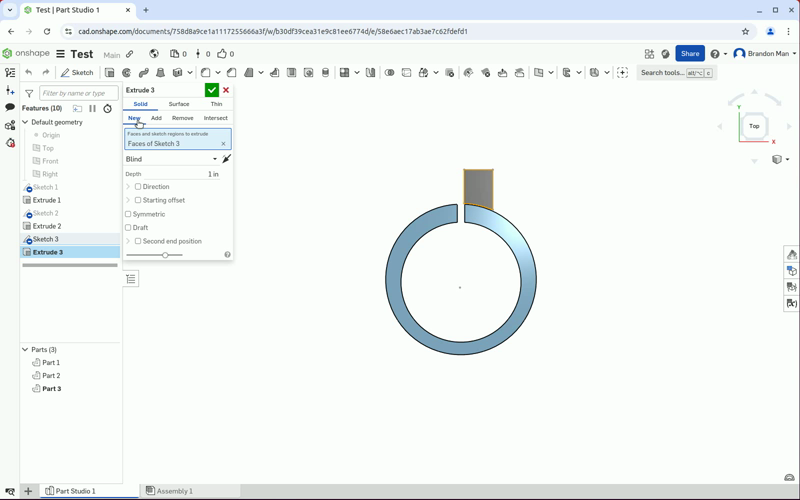
click(137, 120)
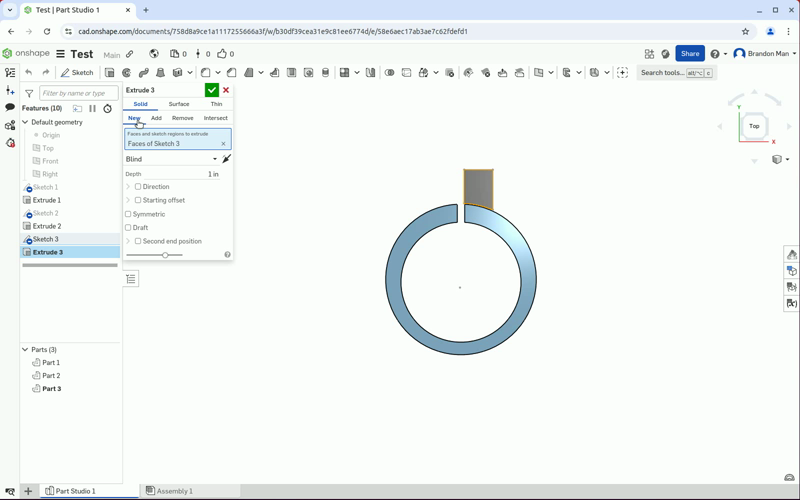
key(tab, 4)
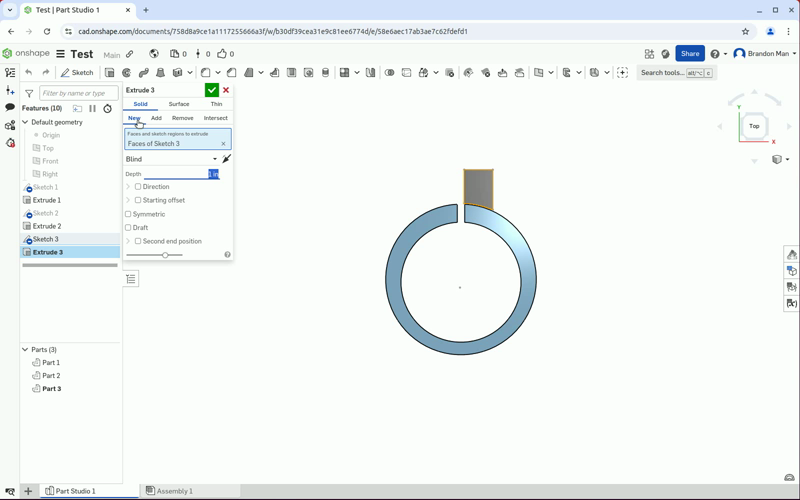
text(20.46)
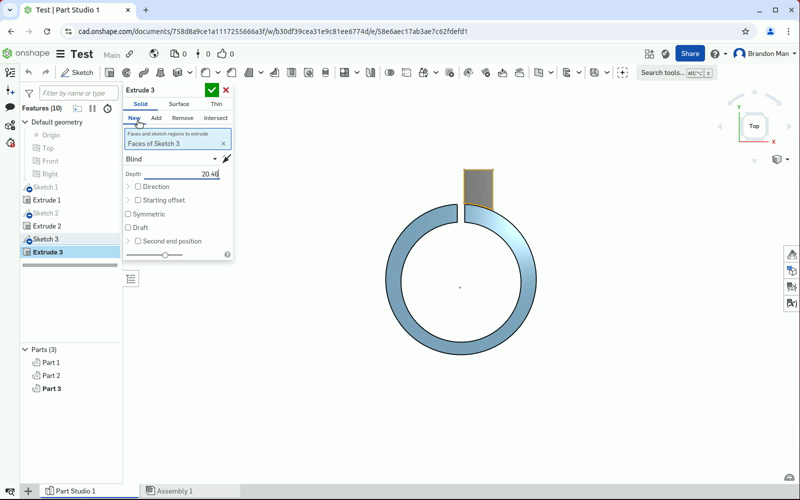
key(enter)
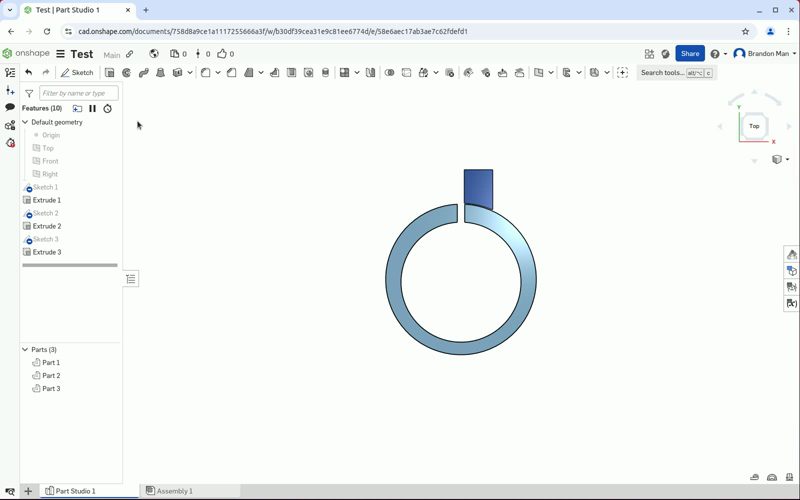
key(shift+h)
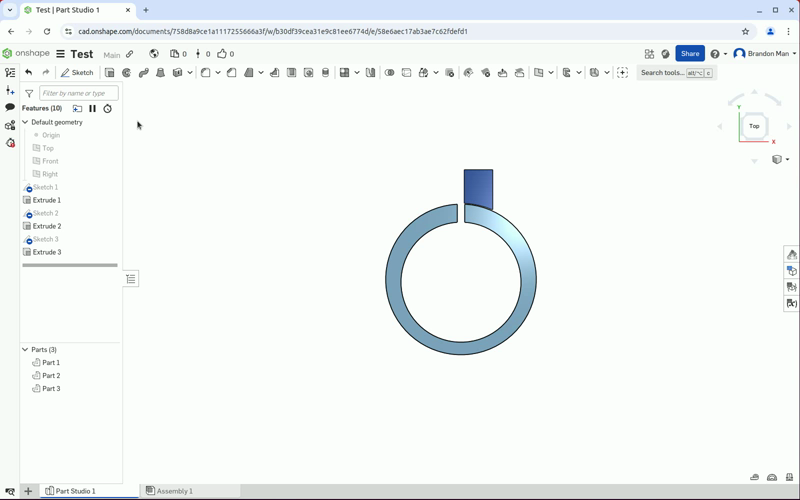
key(shift+h)
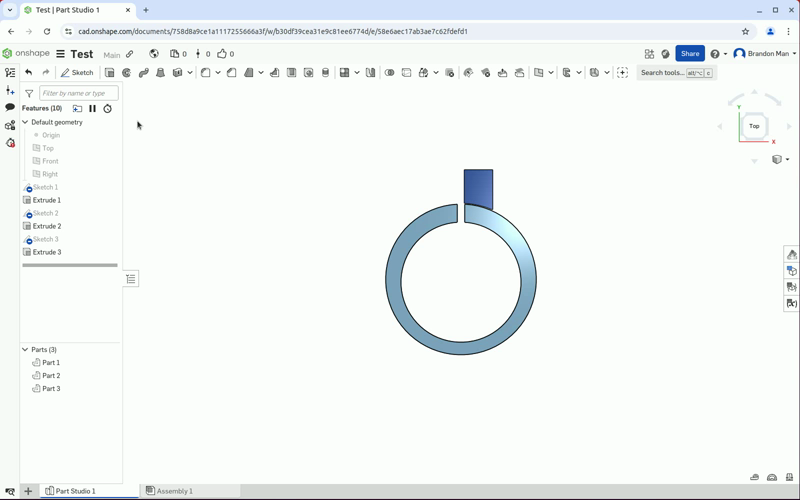
mouse_move(73, 189)
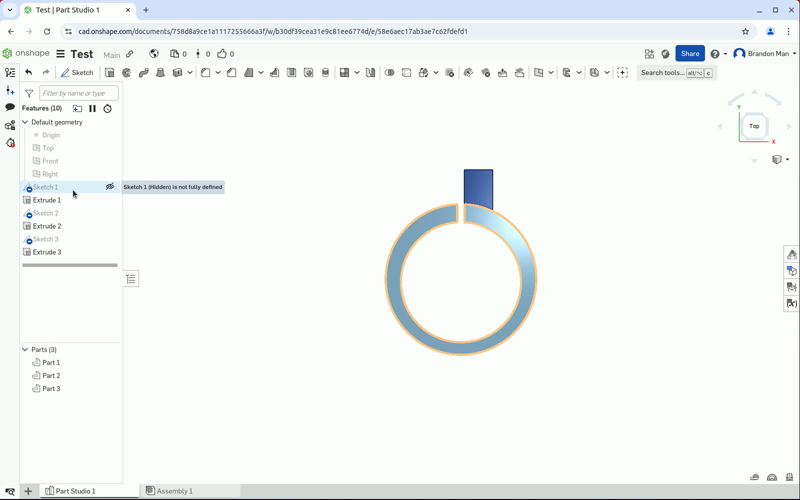
click(73, 189)
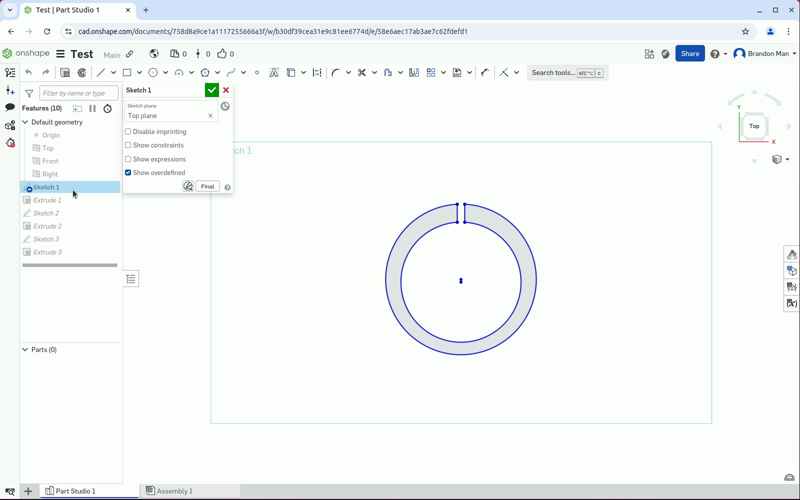
mouse_move(229, 92)
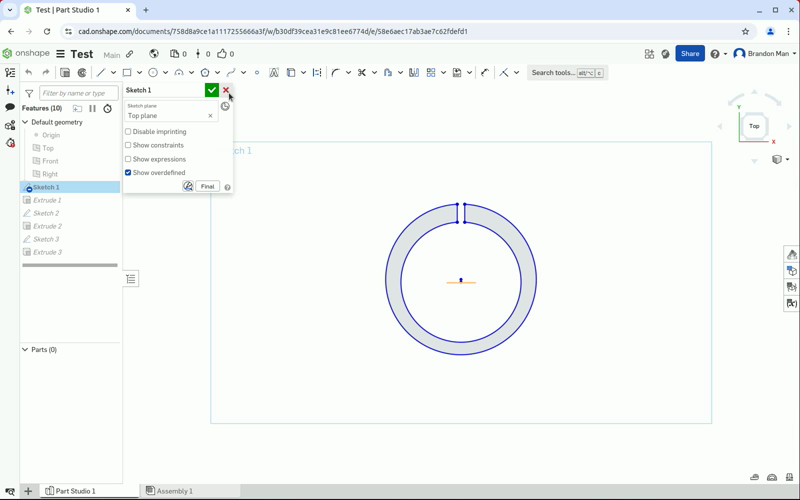
click(229, 92)
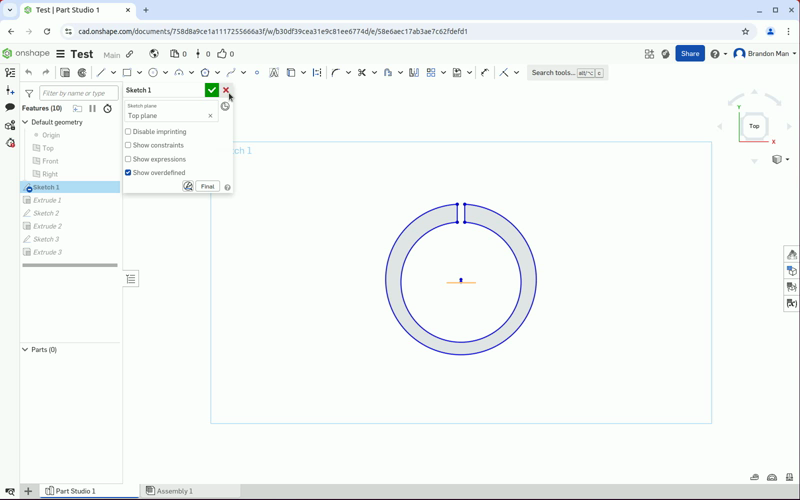
key(shift+s)
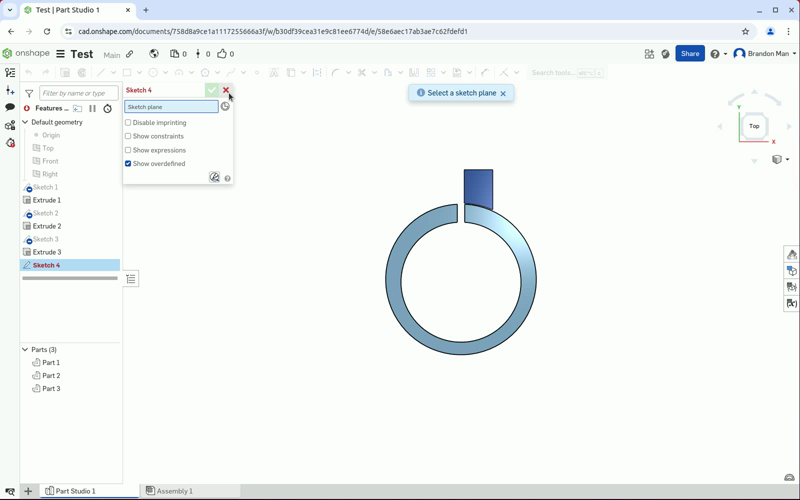
mouse_move(73, 150)
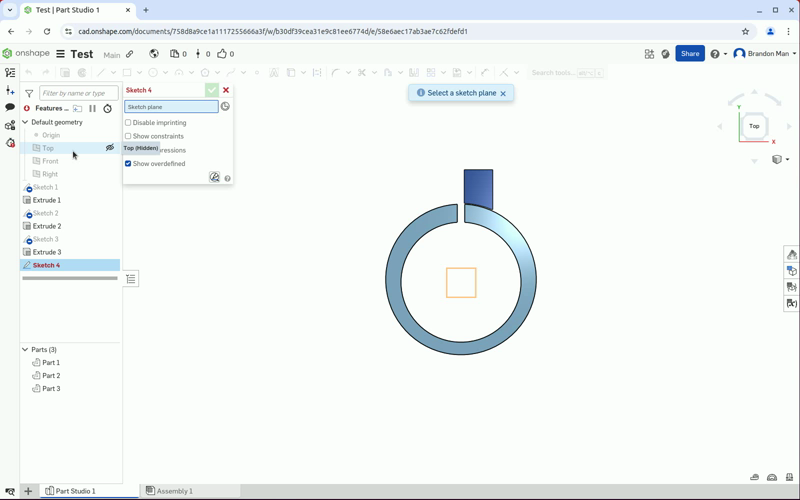
click(73, 150)
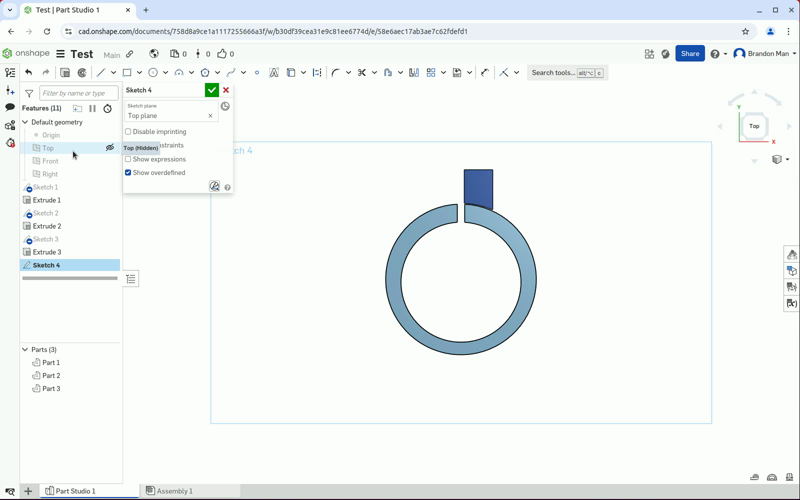
mouse_move(73, 352)
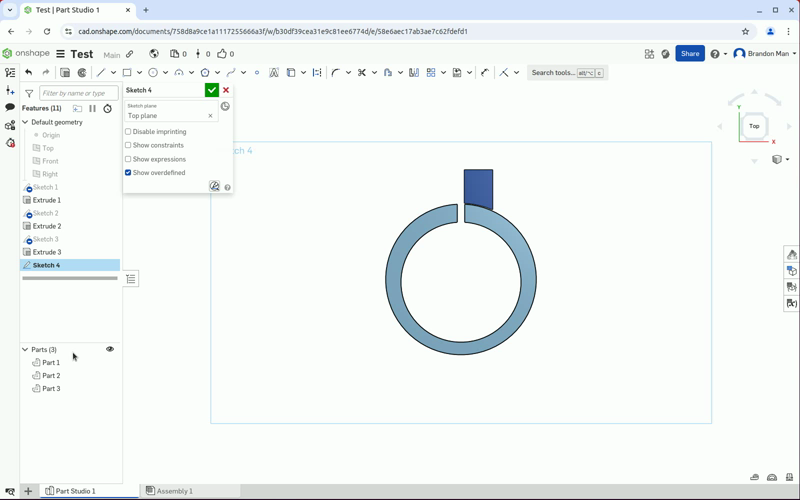
key(y)
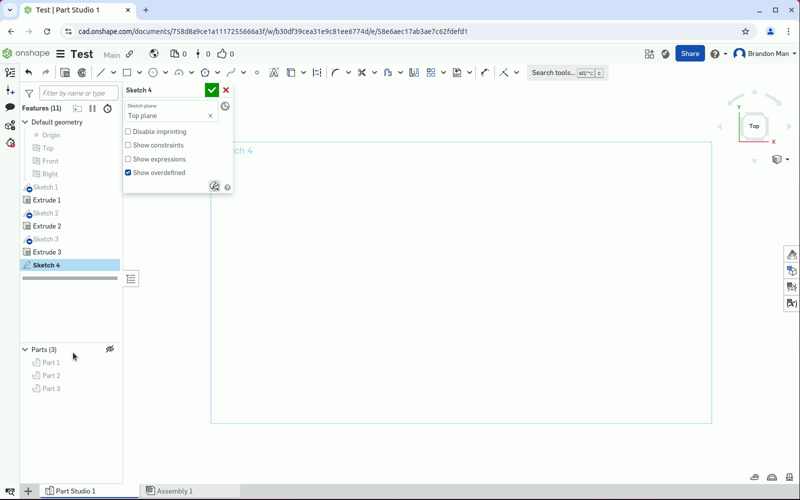
key(a)
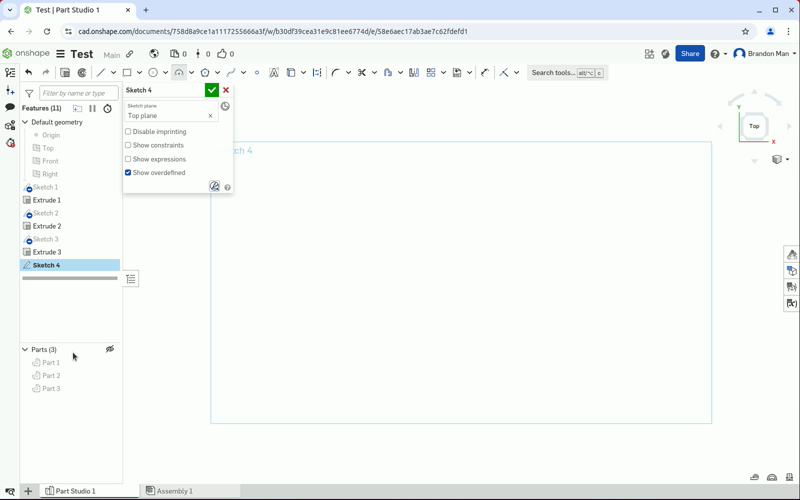
key_down(shift)
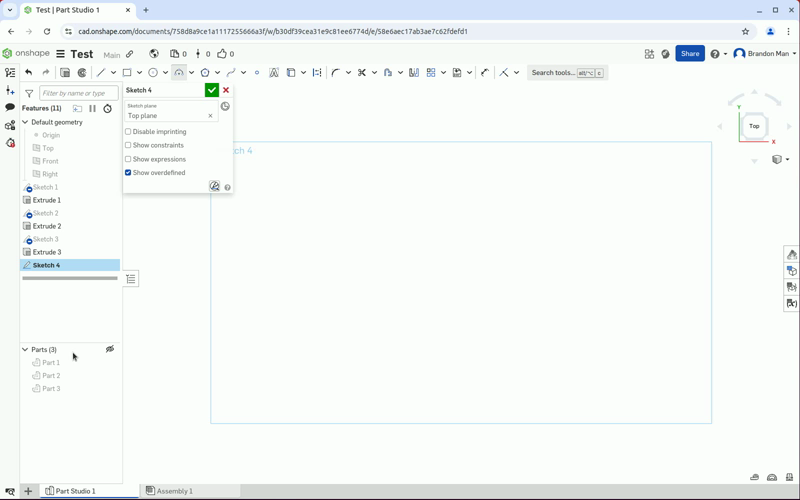
mouse_move(429, 210)
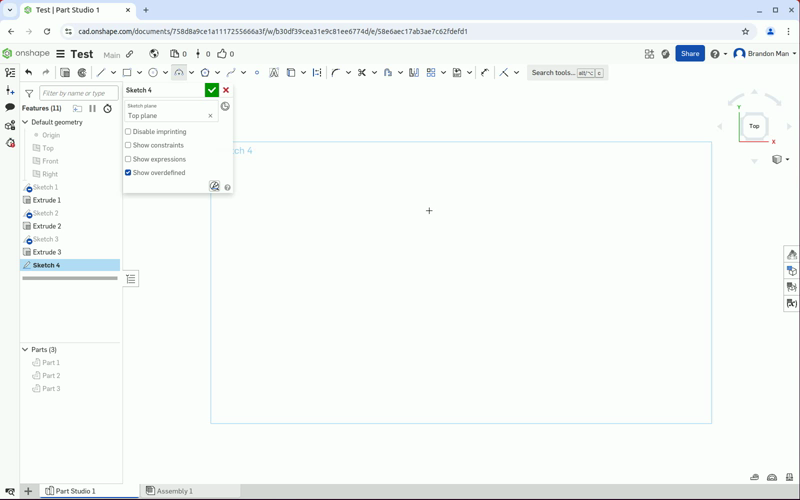
click(429, 210)
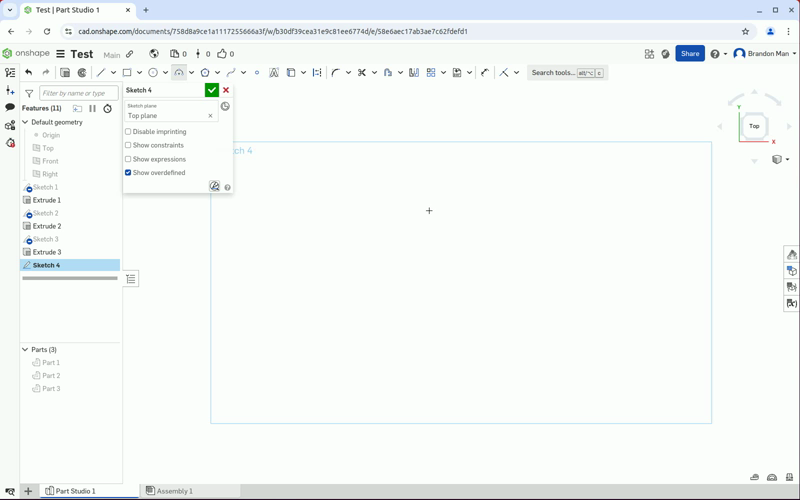
key_up(shift)
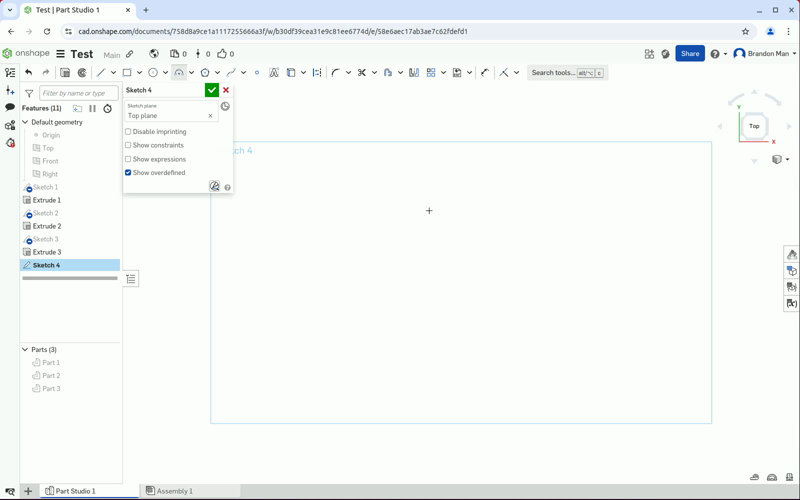
key_down(shift)
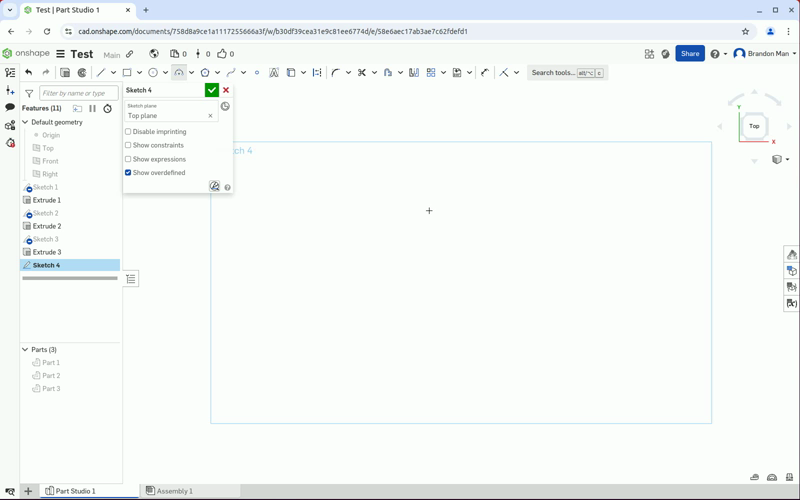
mouse_move(457, 203)
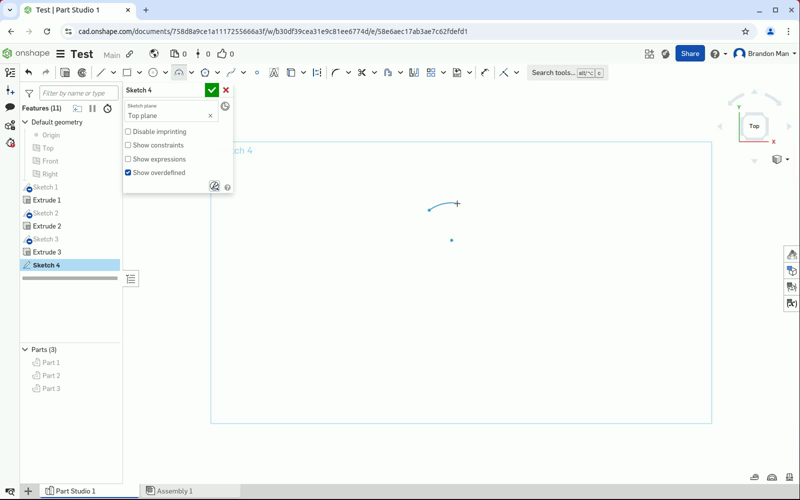
click(457, 203)
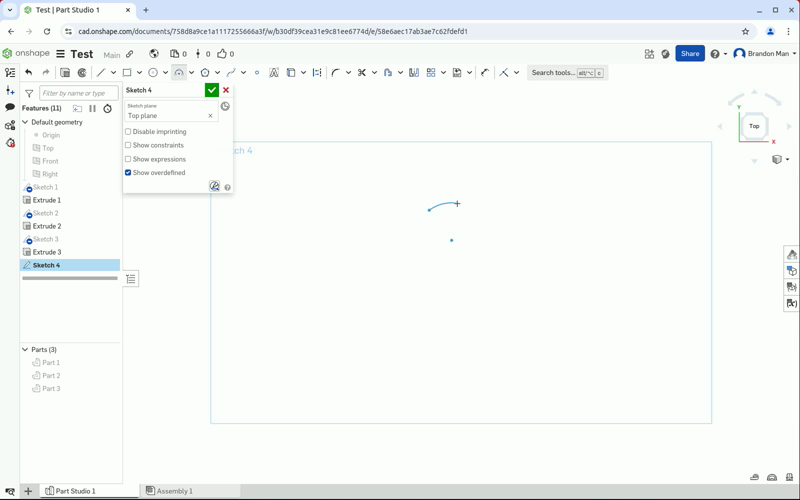
mouse_move(442, 205)
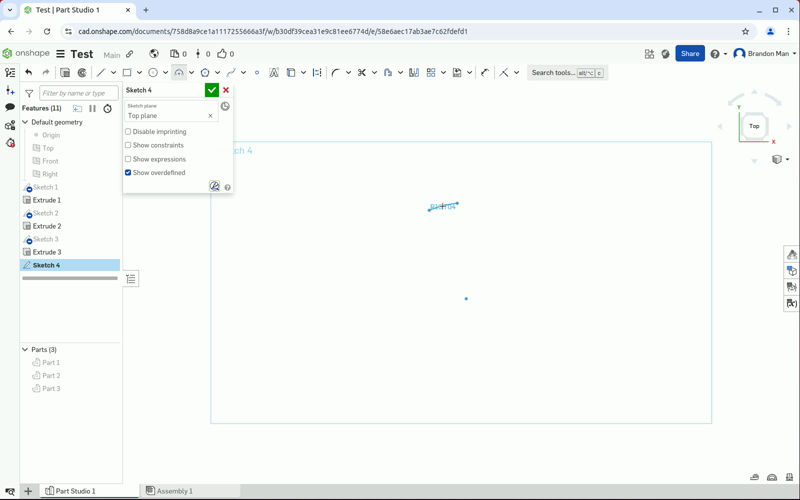
click(442, 205)
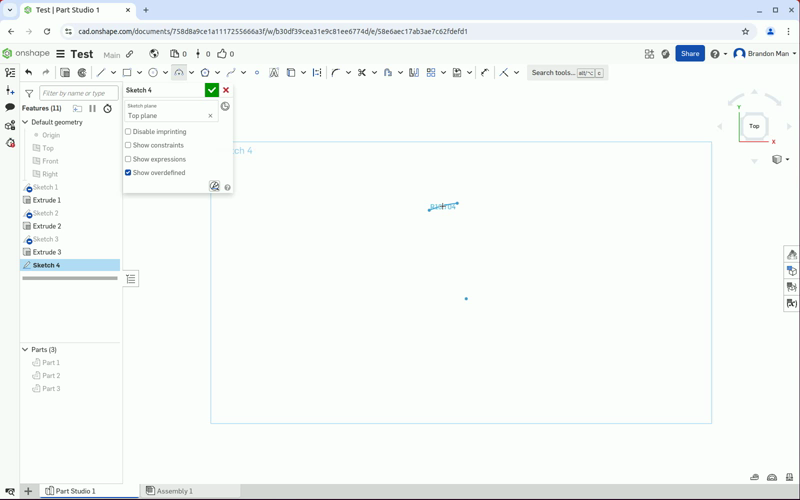
key_up(shift)
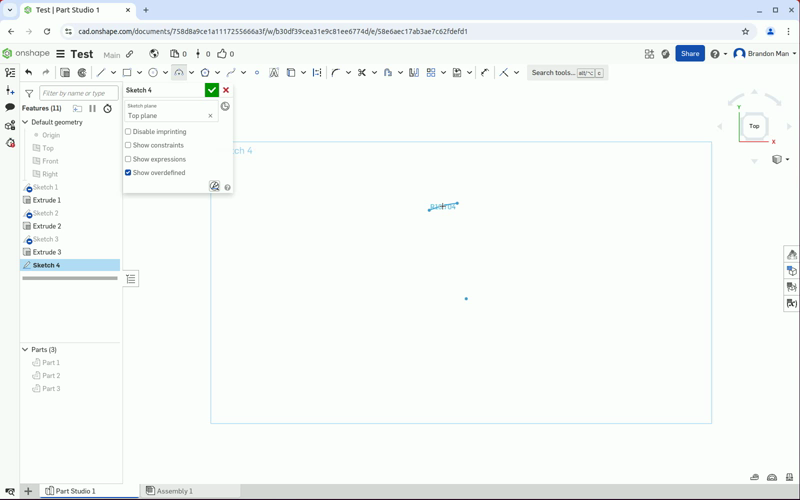
key(esc)
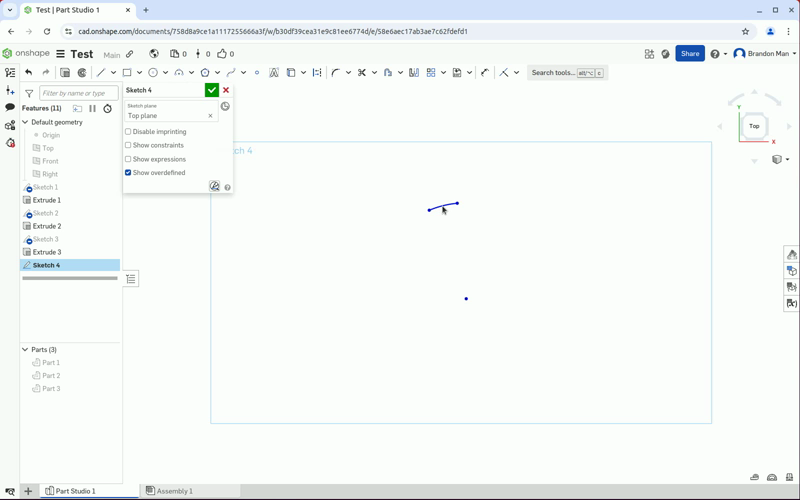
key(l)
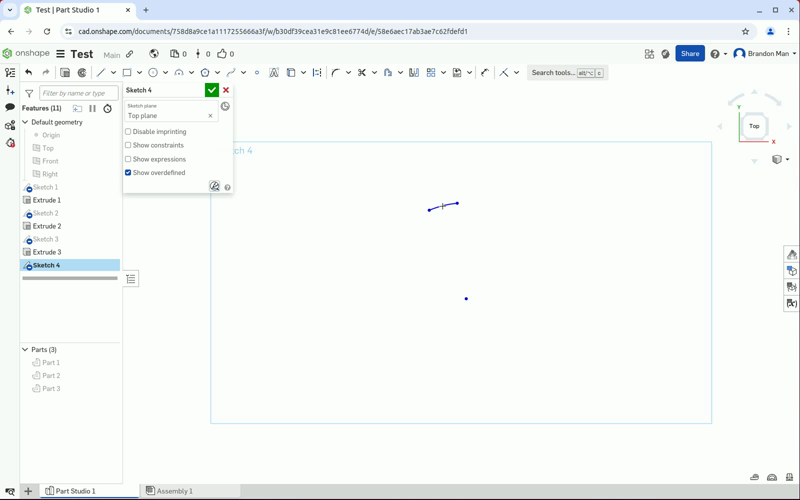
mouse_move(457, 203)
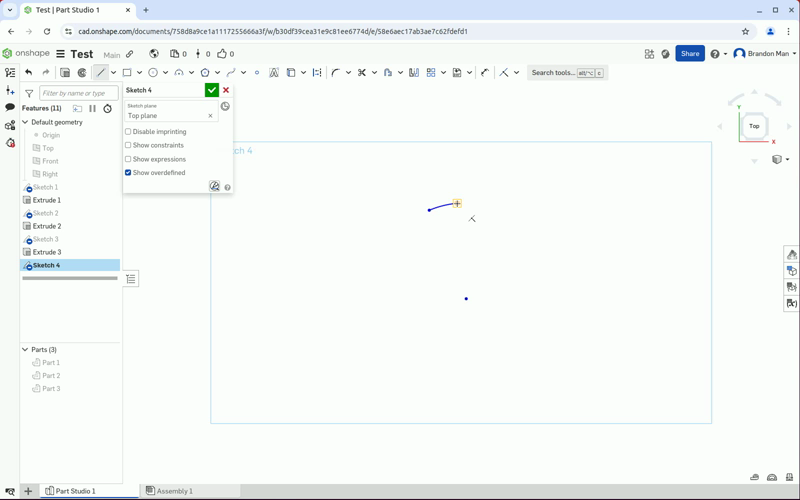
click(457, 203)
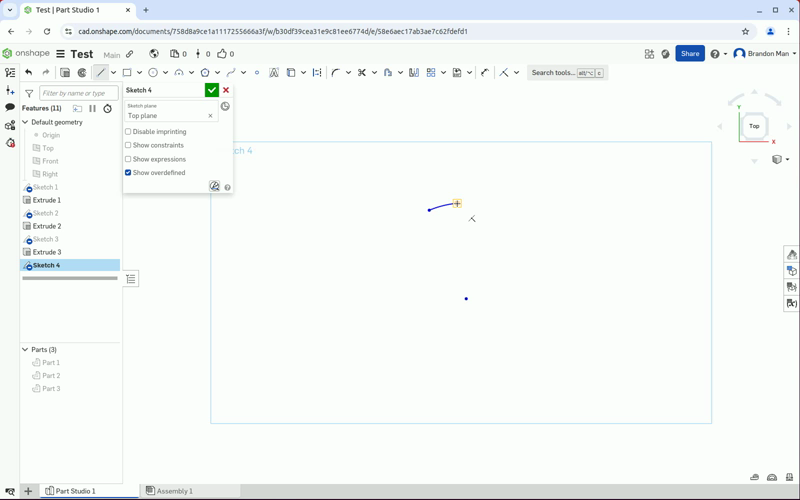
key_down(shift)
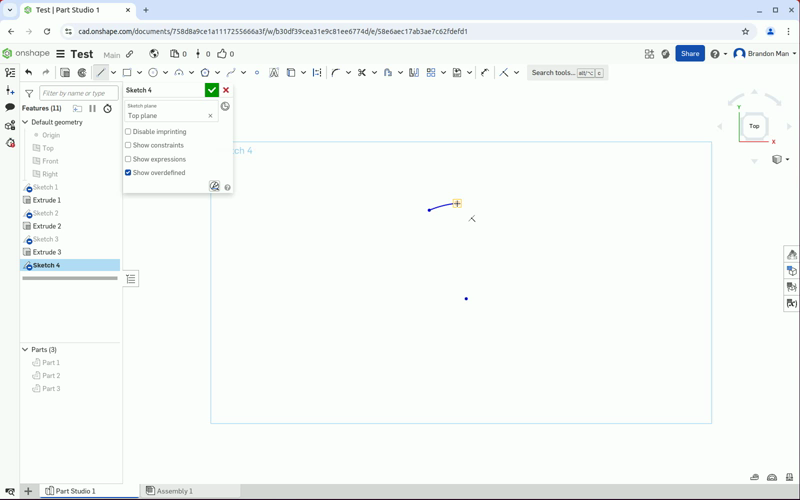
mouse_move(487, 203)
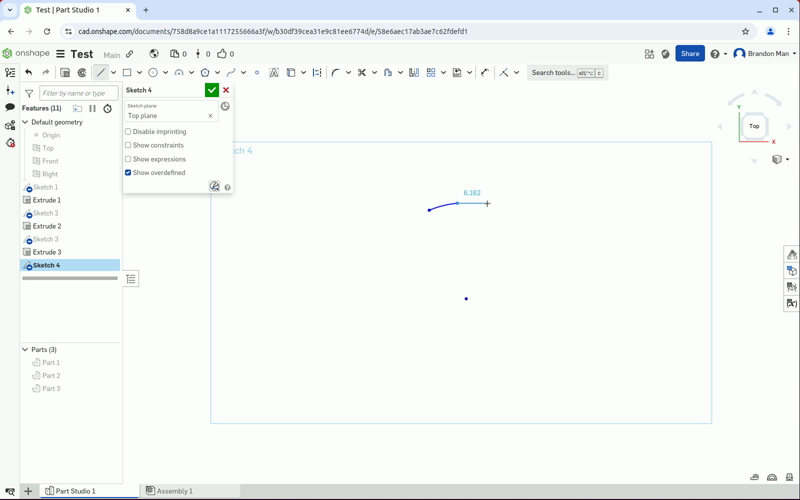
mouse_move(457, 169)
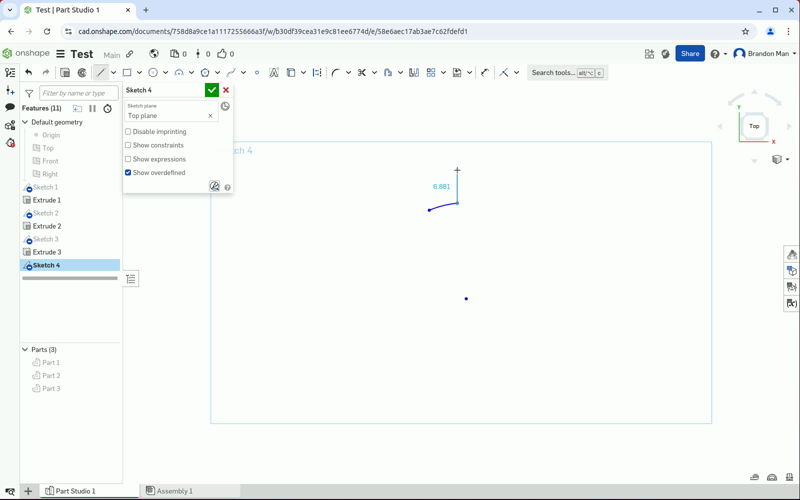
click(457, 169)
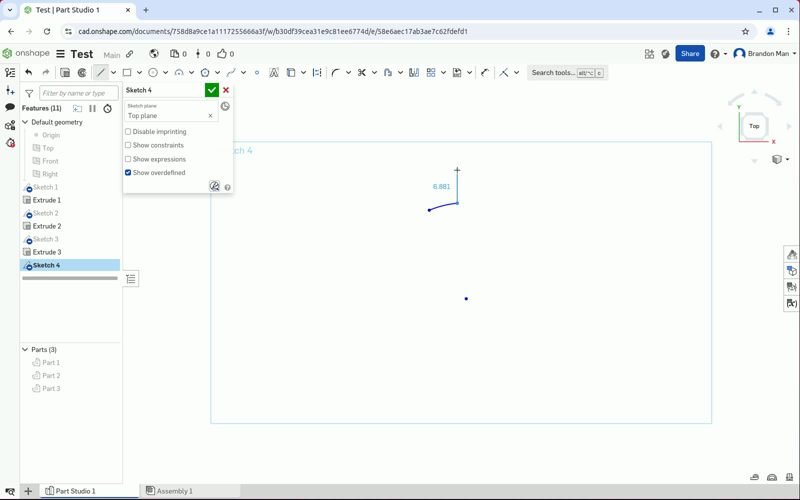
key_up(shift)
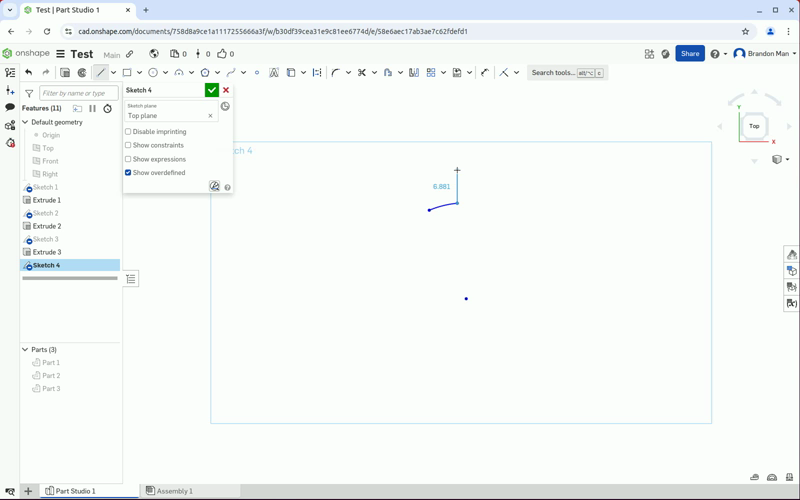
key_down(shift)
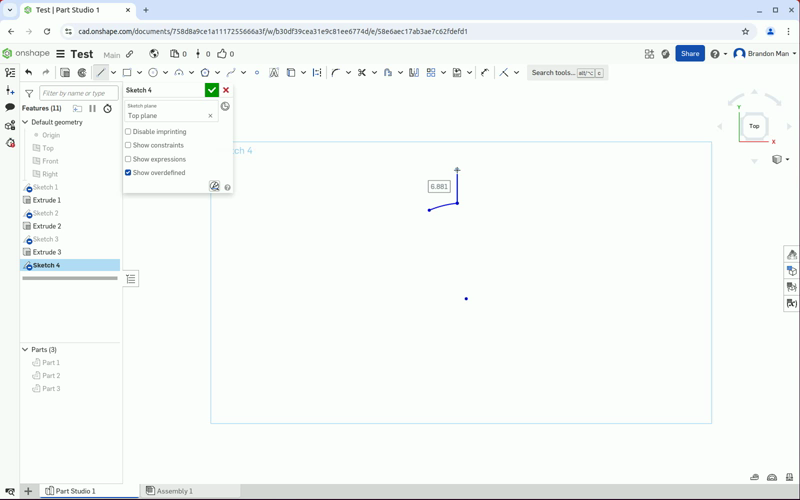
mouse_move(487, 169)
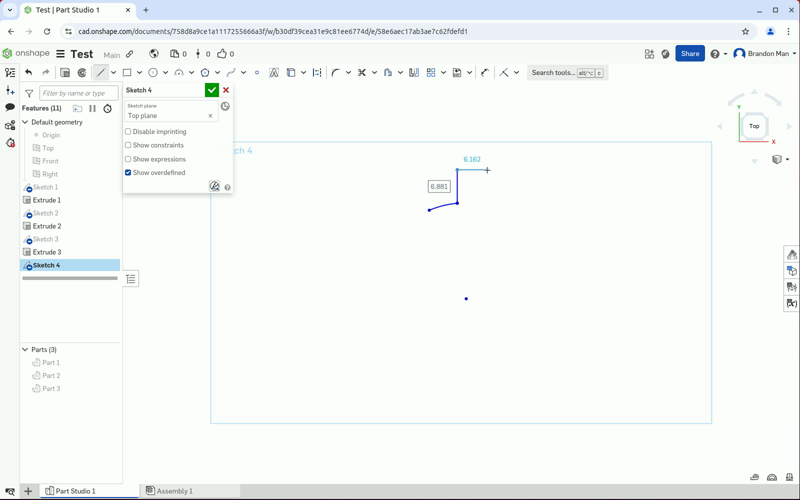
mouse_move(429, 169)
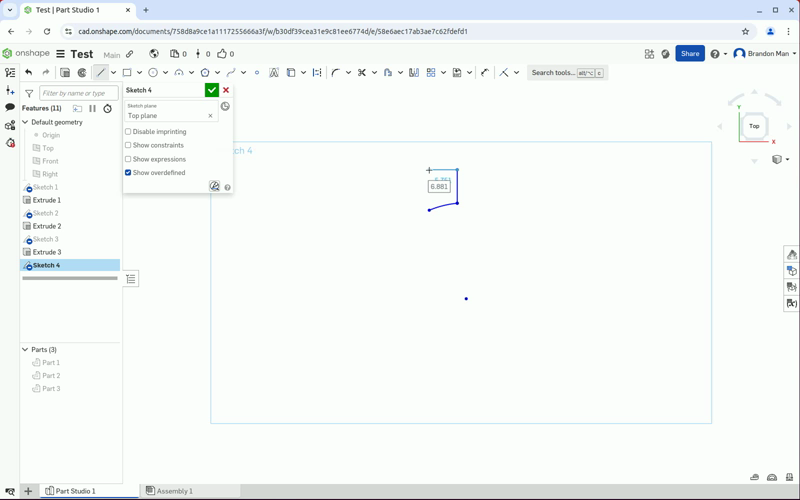
click(429, 169)
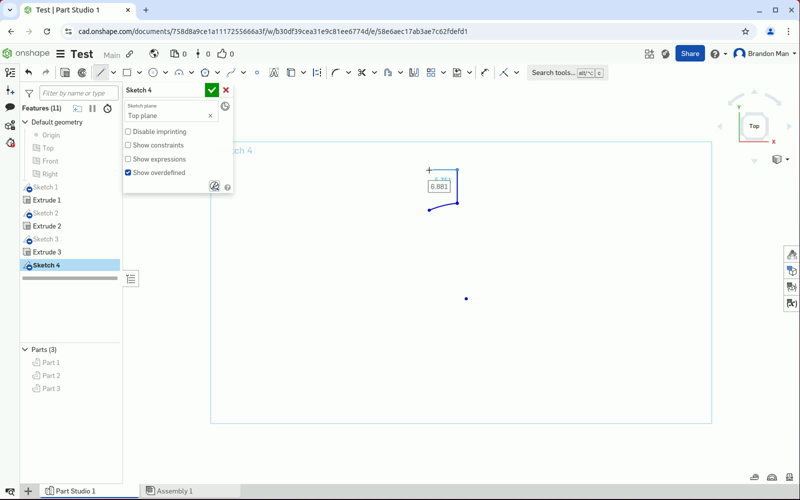
key_up(shift)
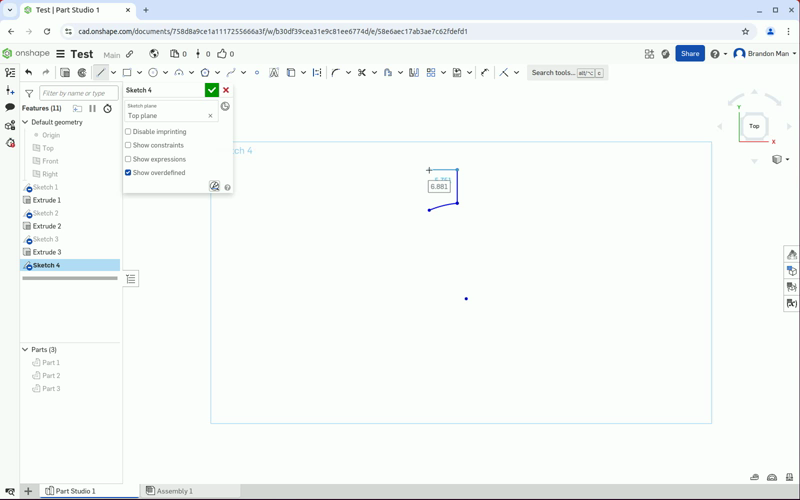
mouse_move(459, 169)
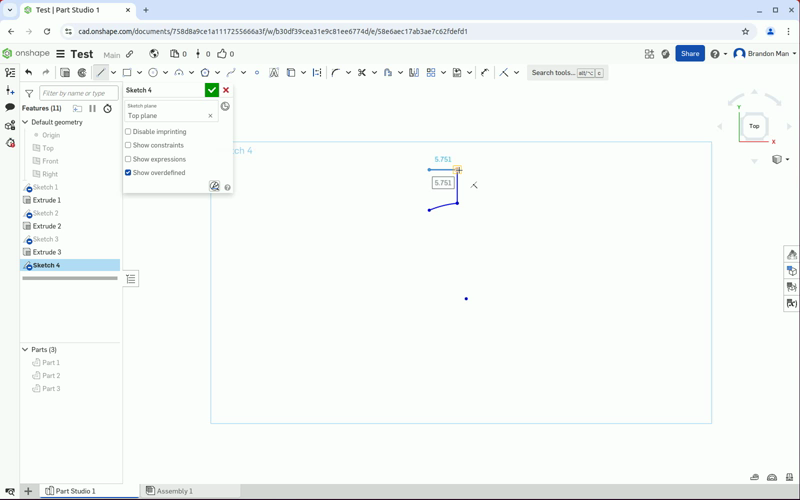
key_down(shift)
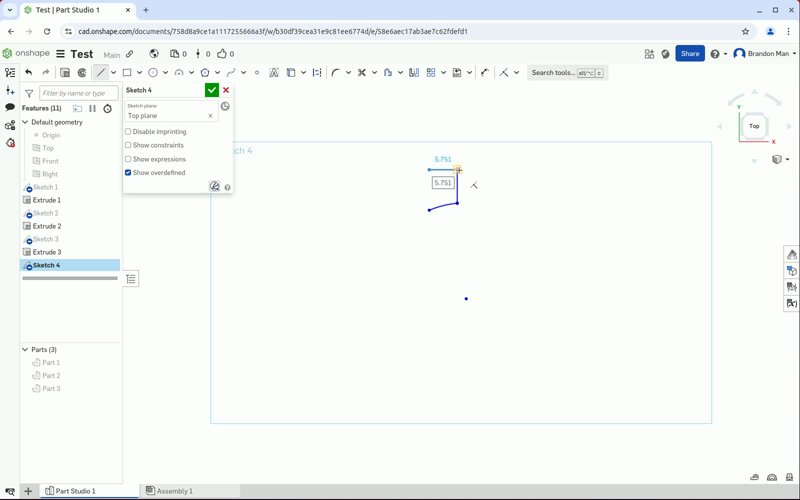
mouse_move(429, 210)
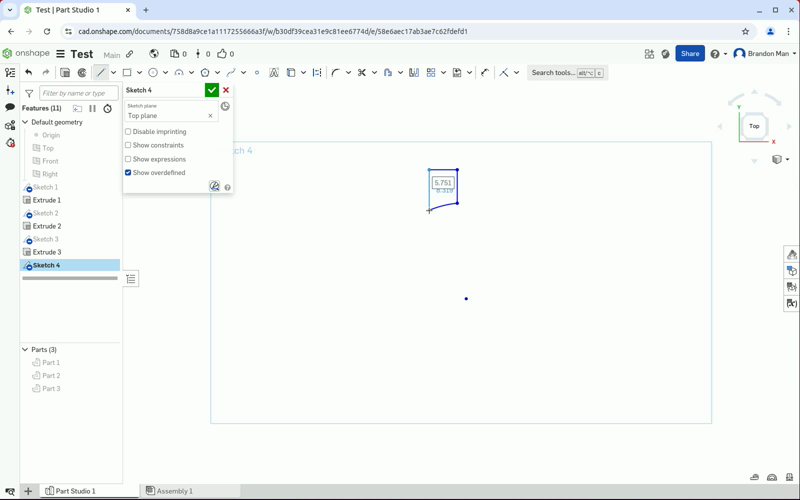
key_up(shift)
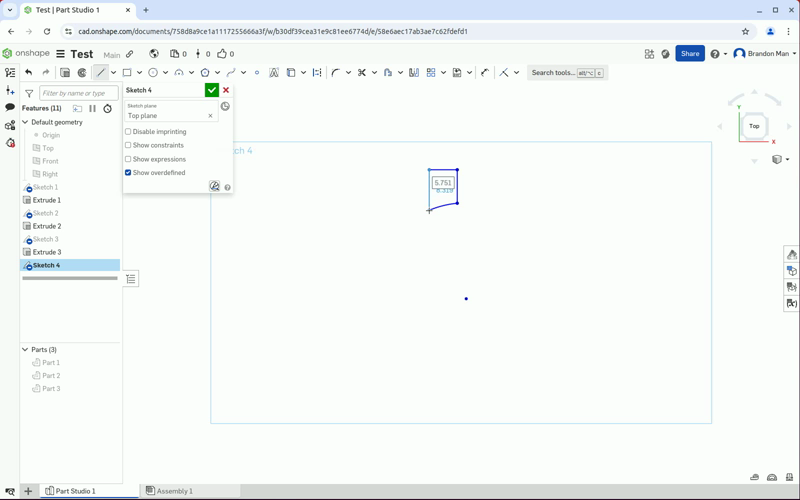
click(429, 210)
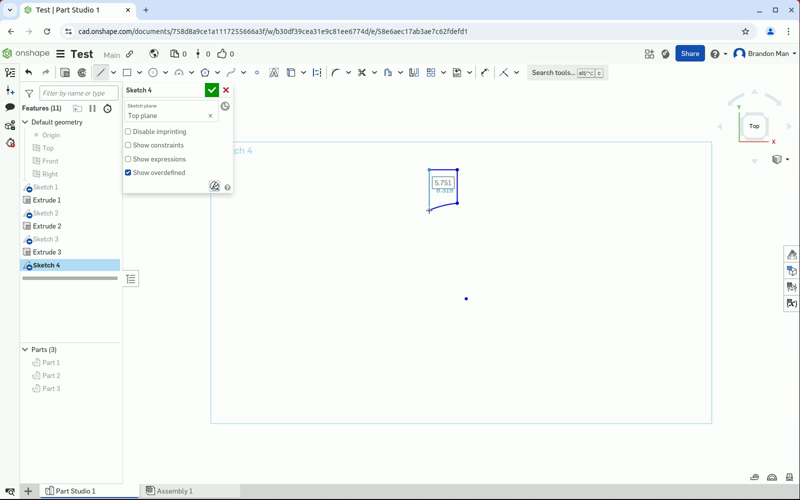
key(esc)
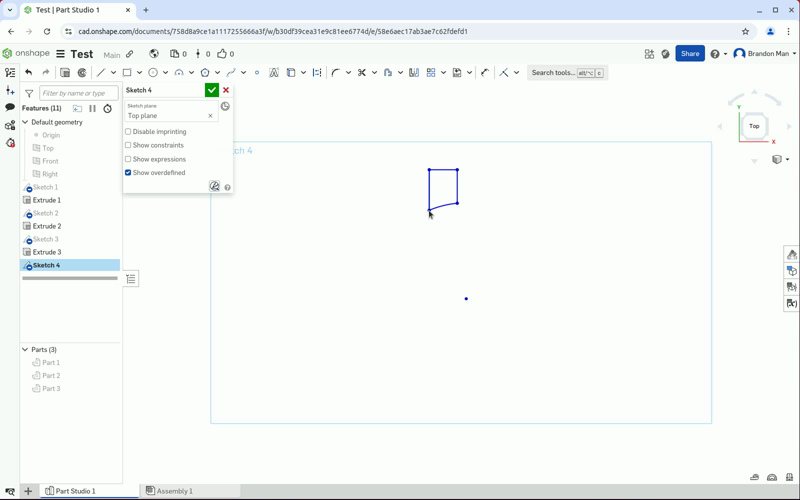
mouse_move(441, 187)
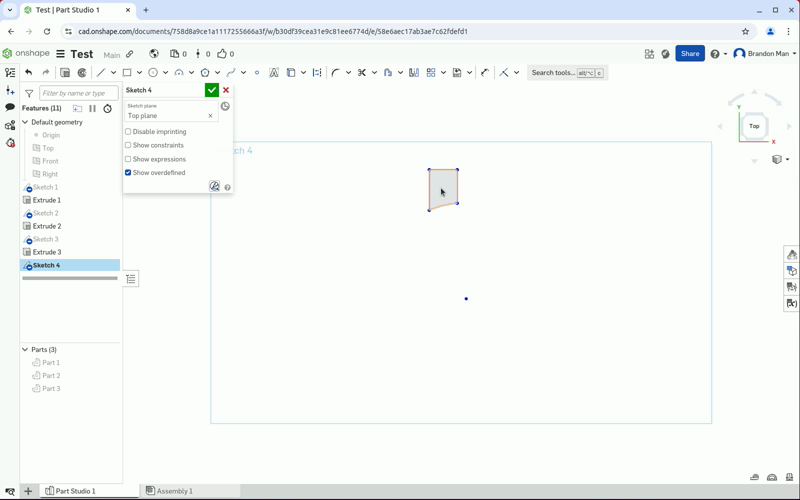
scroll(6)
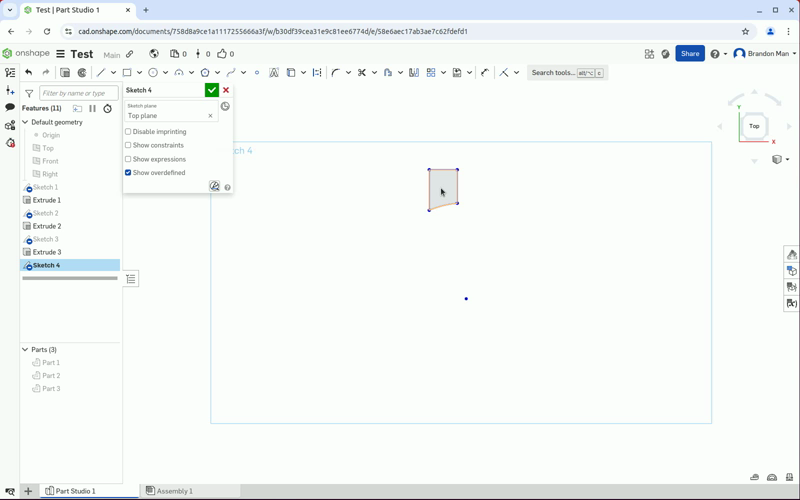
scroll(6)
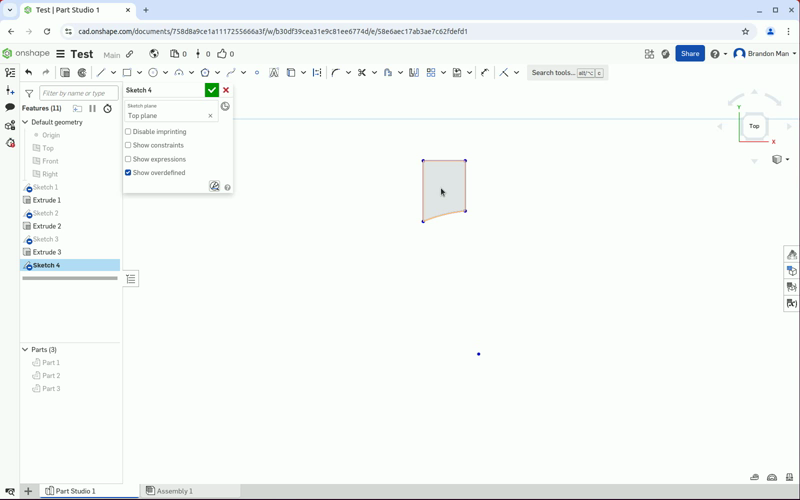
scroll(6)
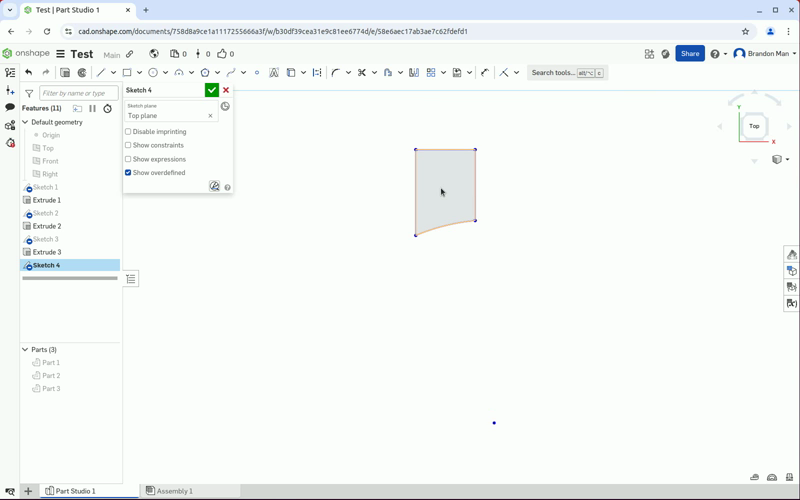
scroll(6)
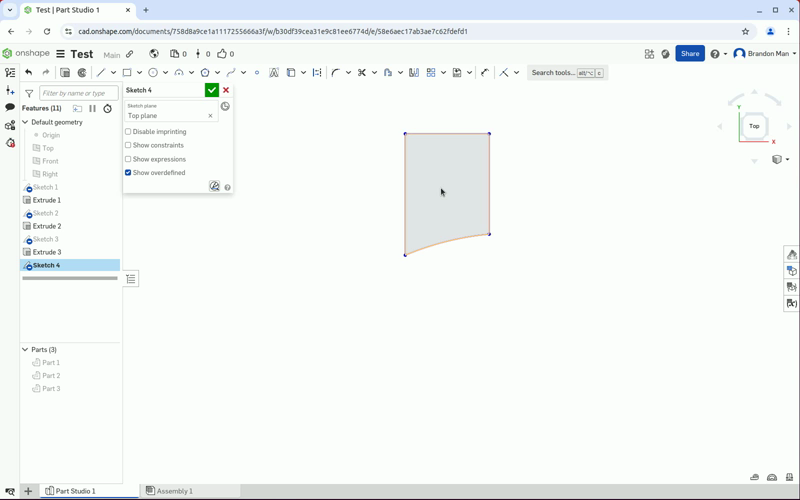
scroll(6)
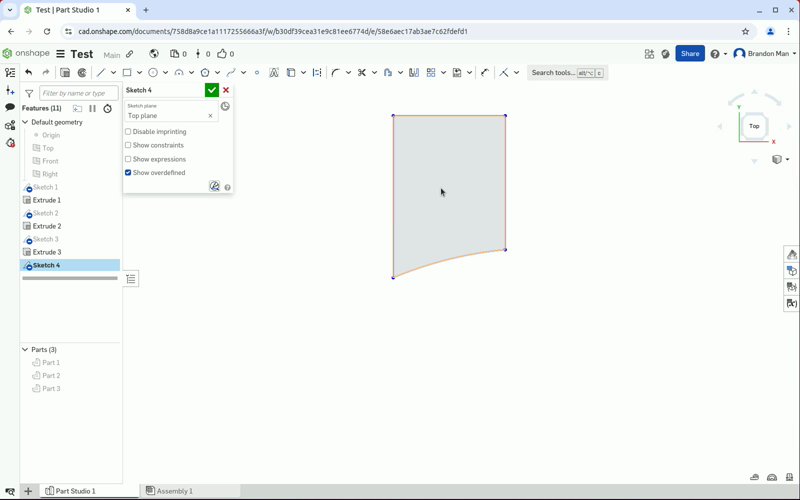
scroll(6)
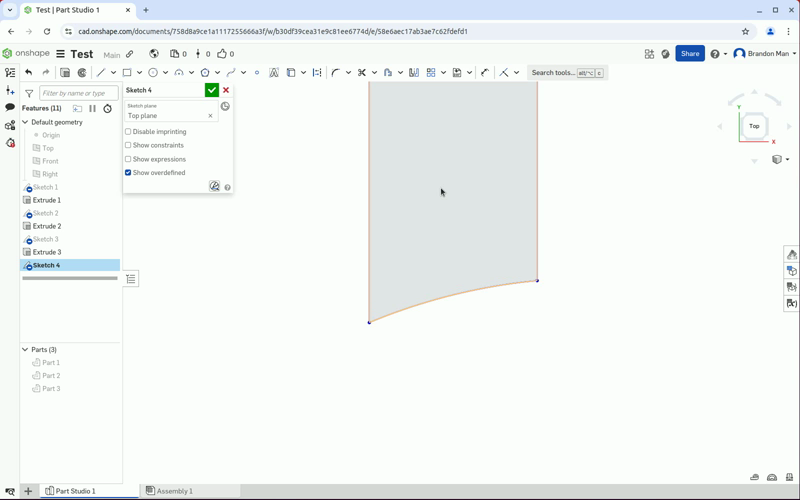
scroll(6)
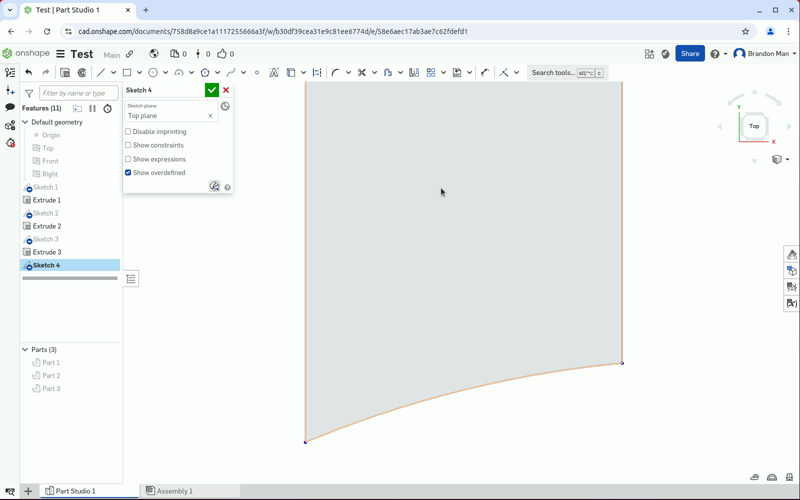
click(441, 187)
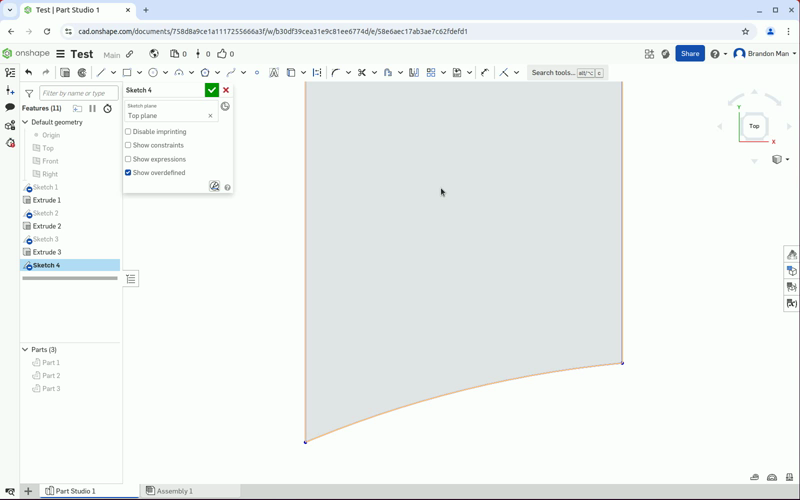
scroll(-6)
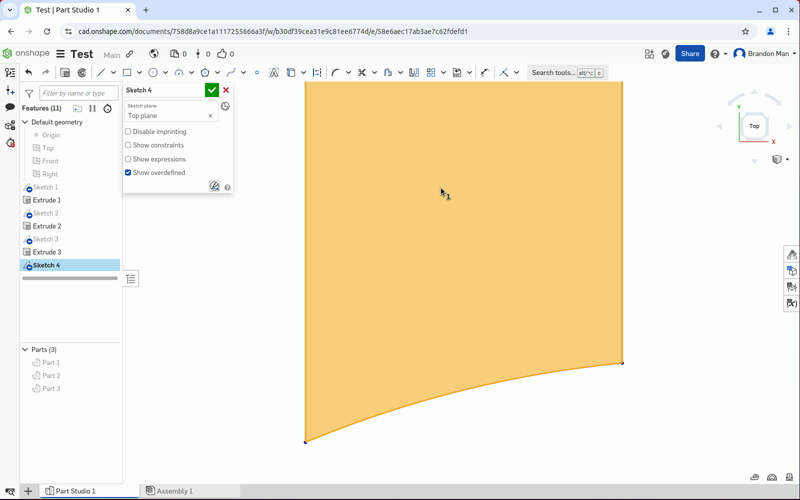
scroll(-6)
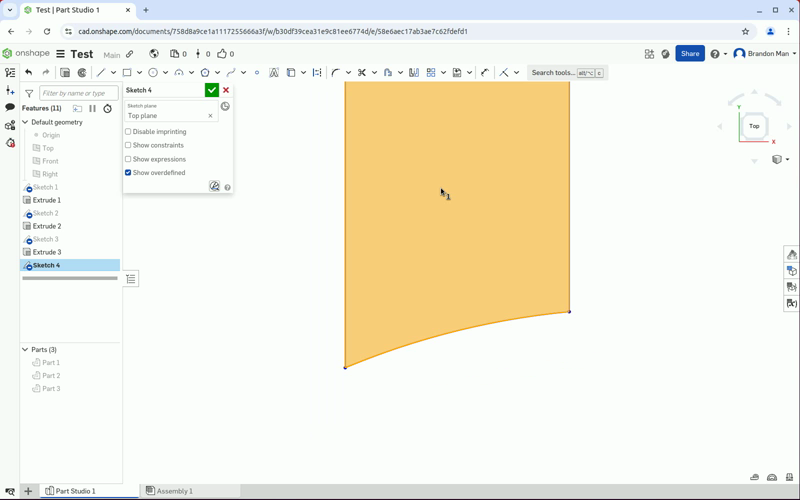
scroll(-6)
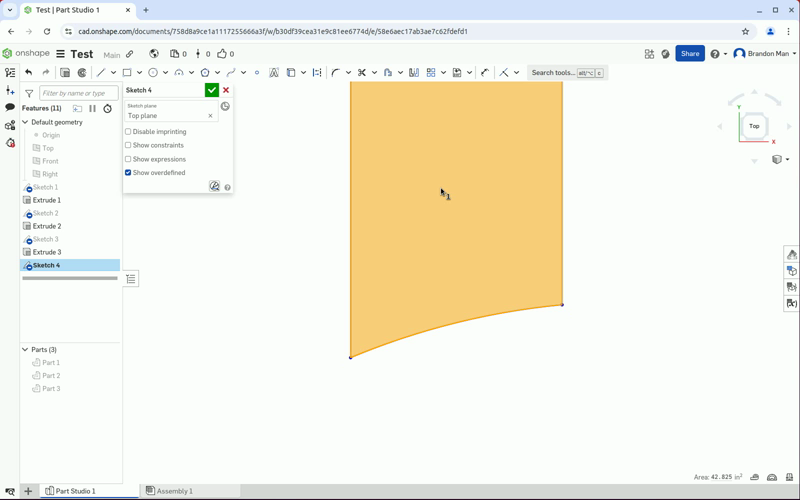
scroll(-6)
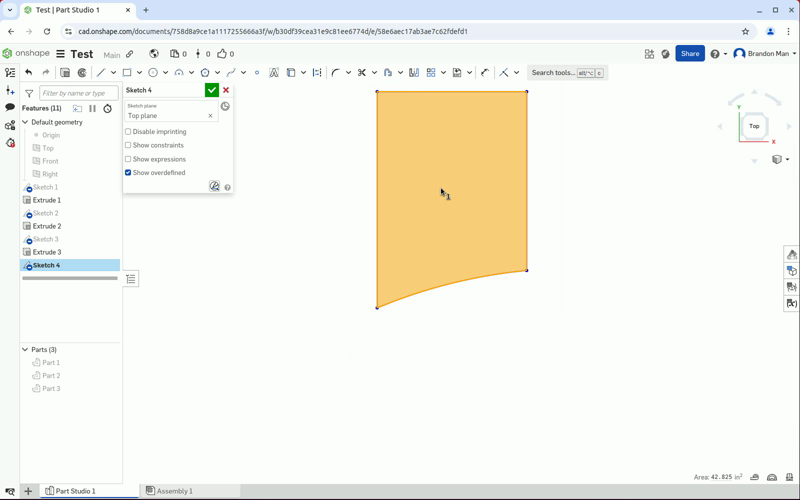
scroll(-6)
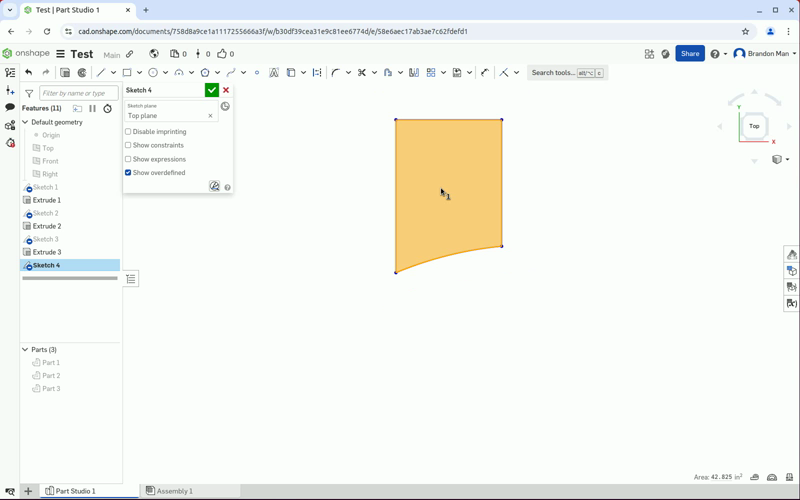
scroll(-6)
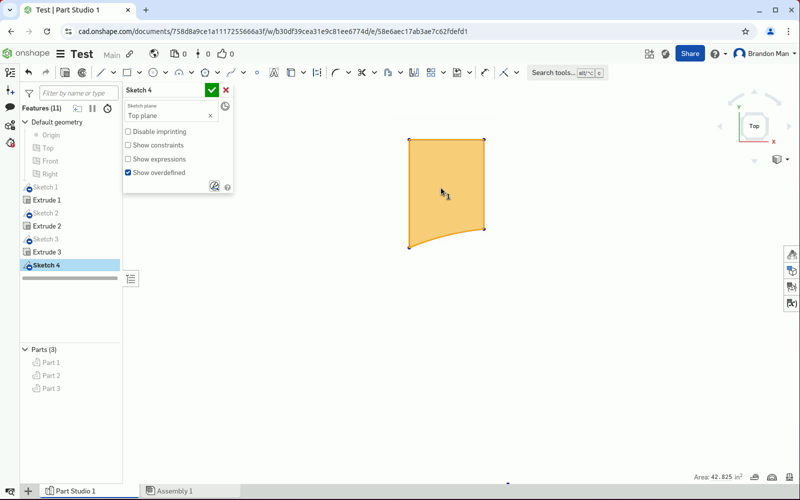
scroll(-6)
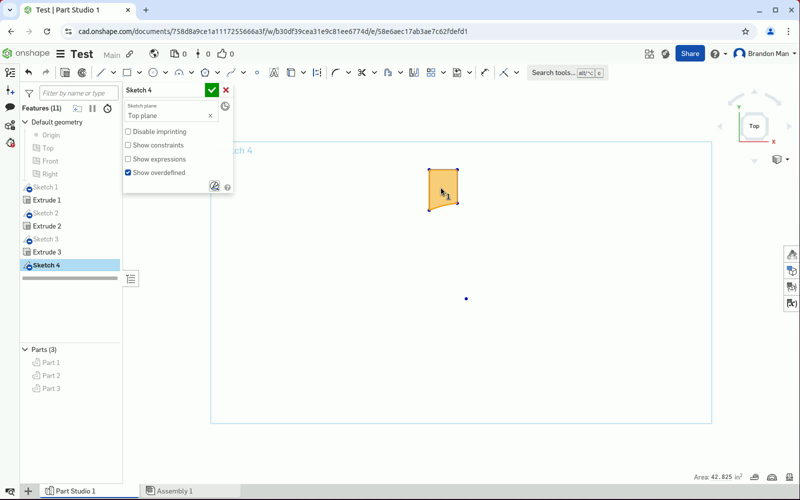
mouse_move(73, 352)
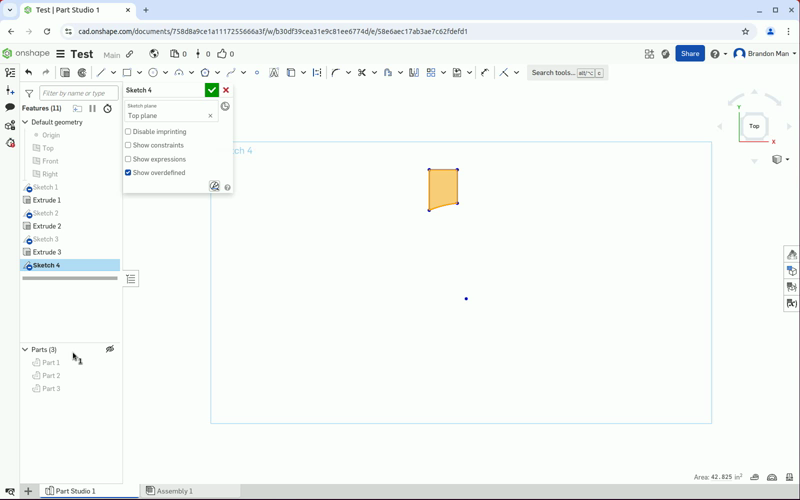
key(shift+y)
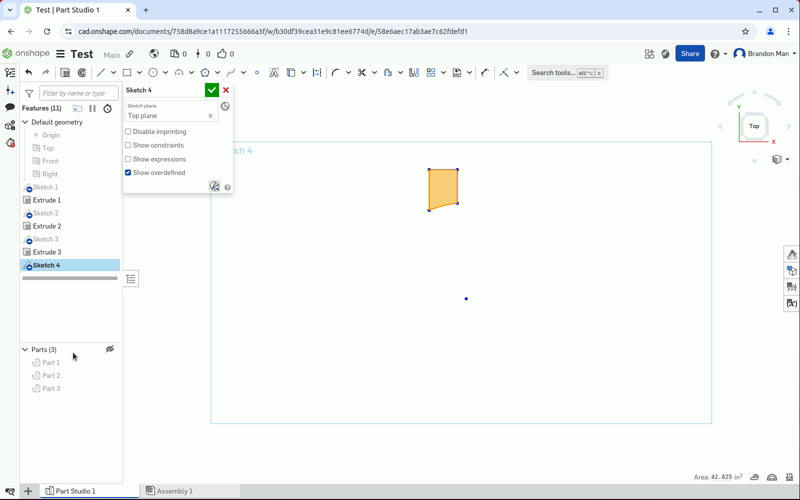
key(shift+e)
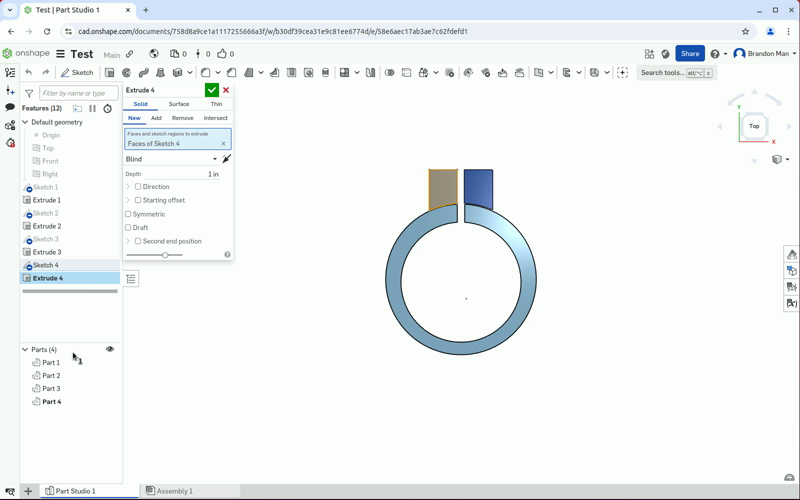
mouse_move(143, 106)
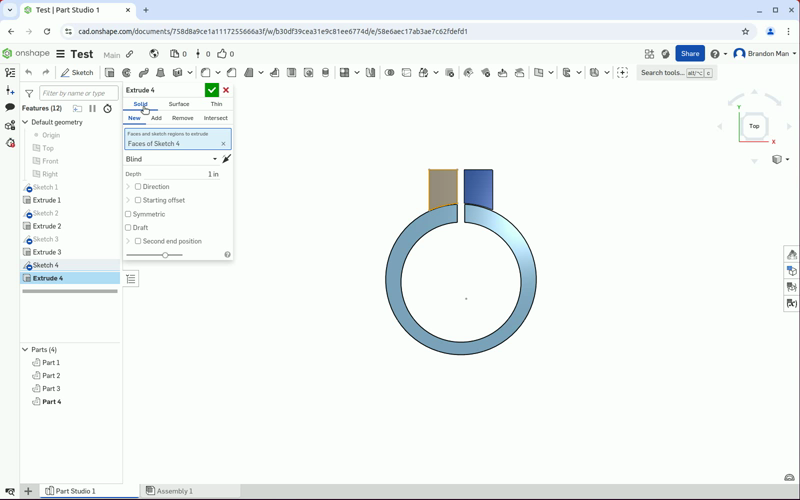
click(143, 106)
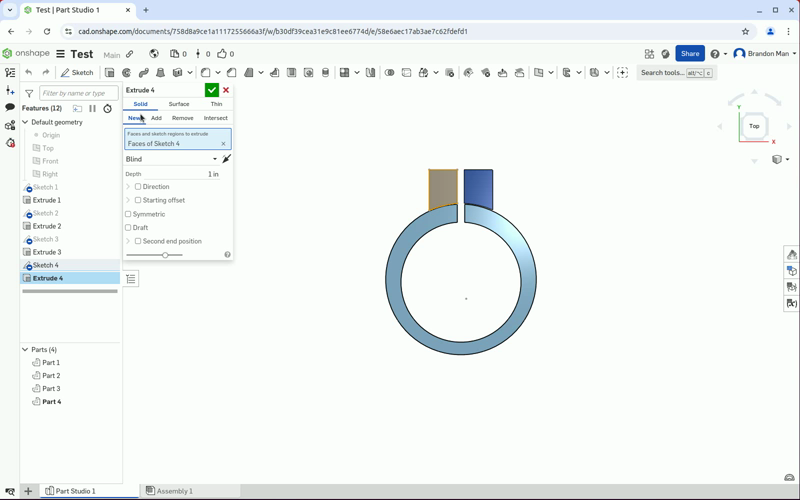
mouse_move(137, 120)
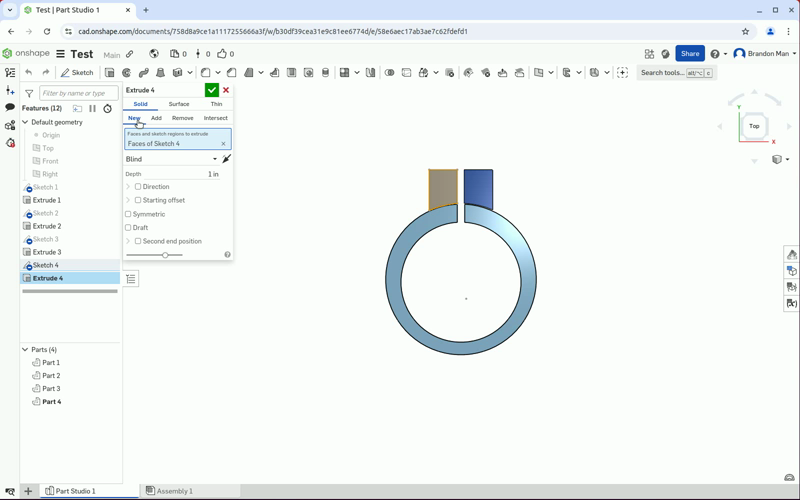
click(137, 120)
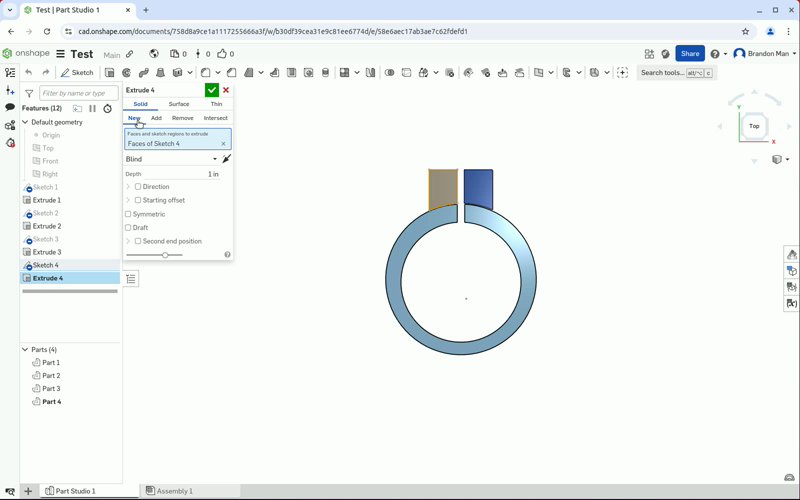
key(tab, 4)
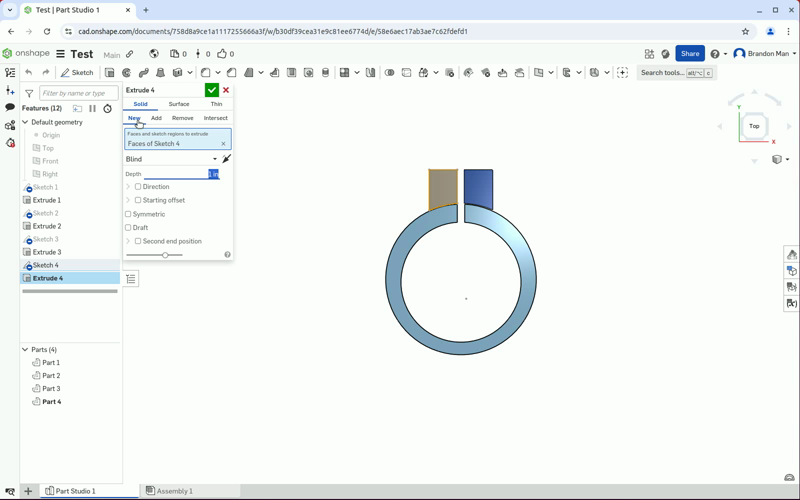
text(20.46)
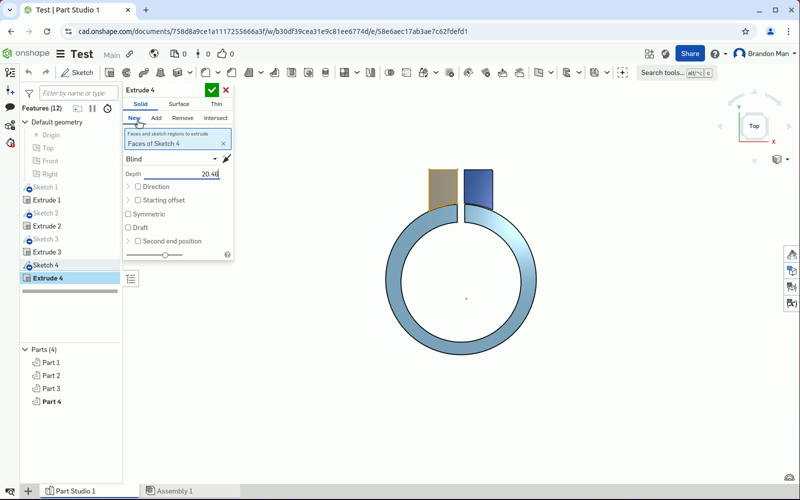
key(enter)
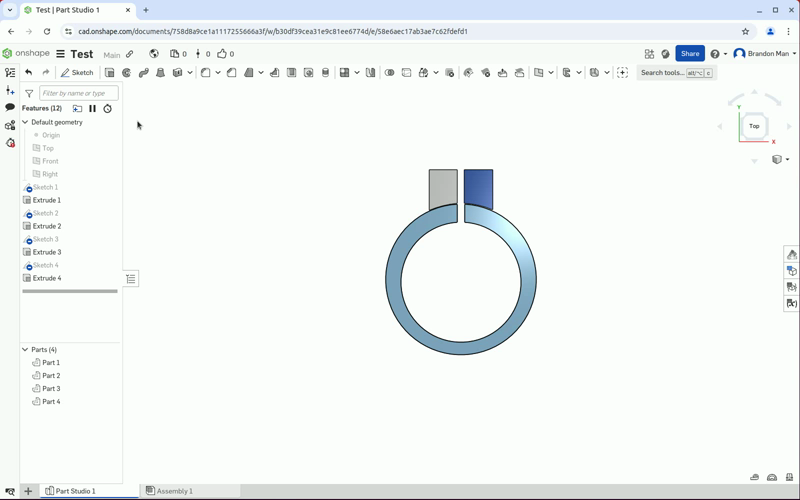
key(shift+h)
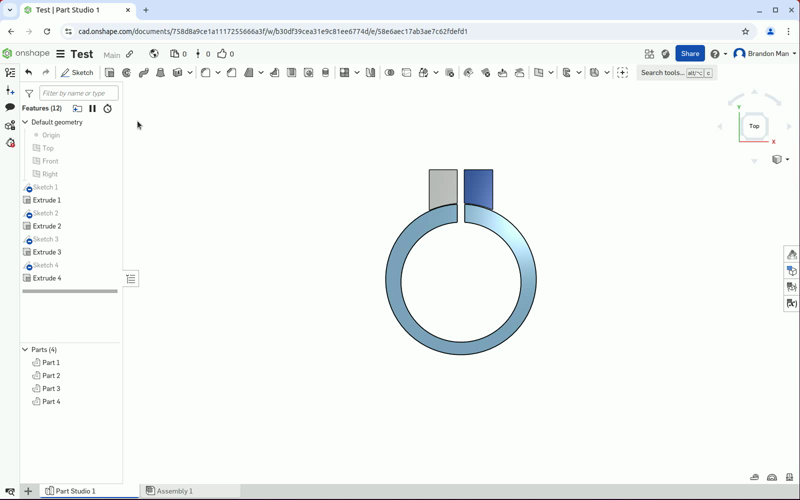
key(shift+h)
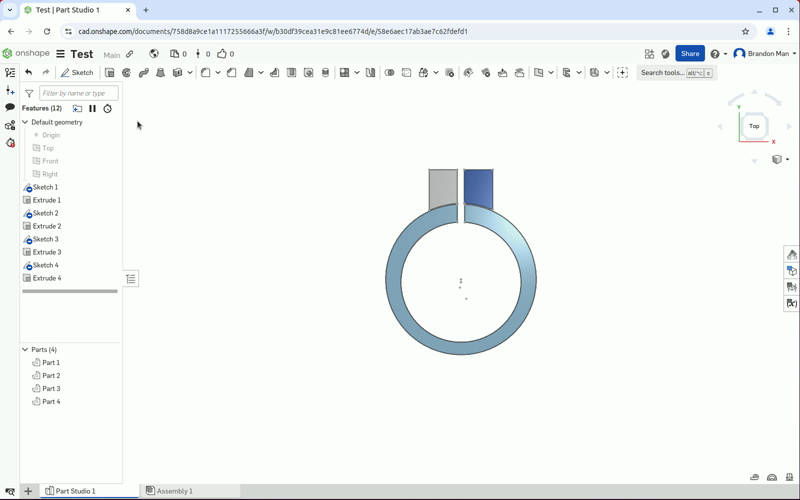
key(shift+7)
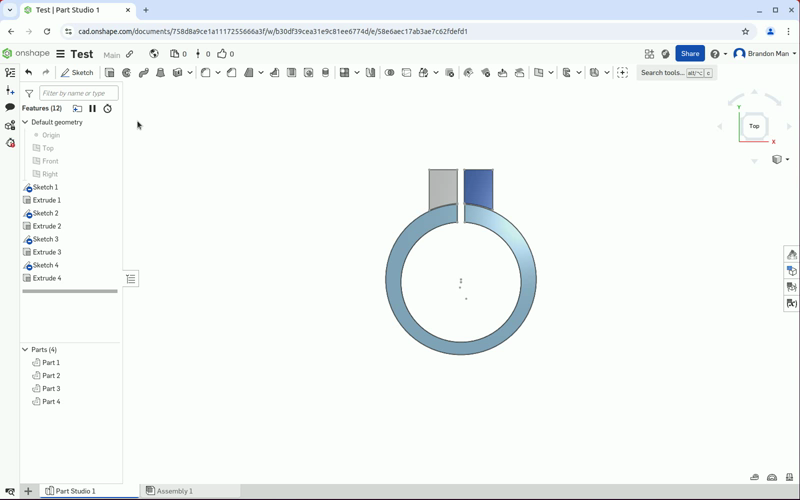
key(up, 3)
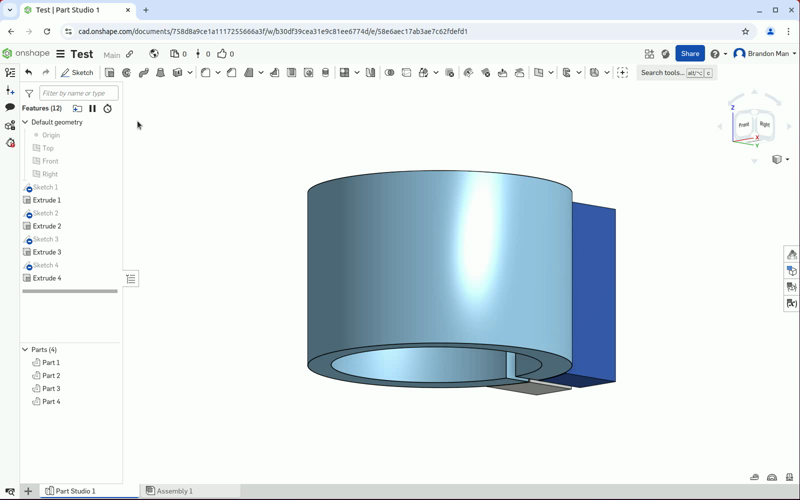
key(left, 3)
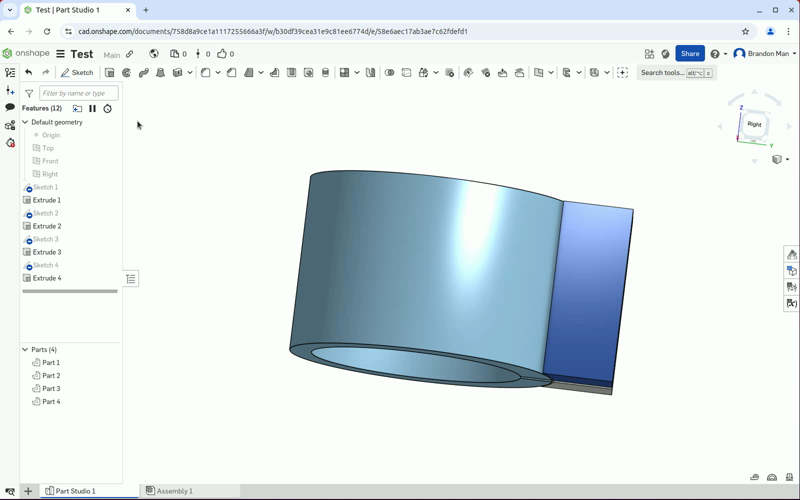
key(right, 3)
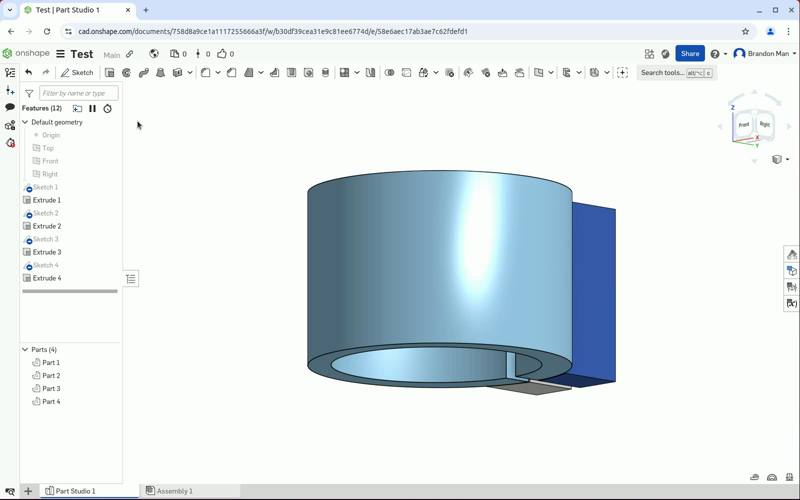
key(down, 3)
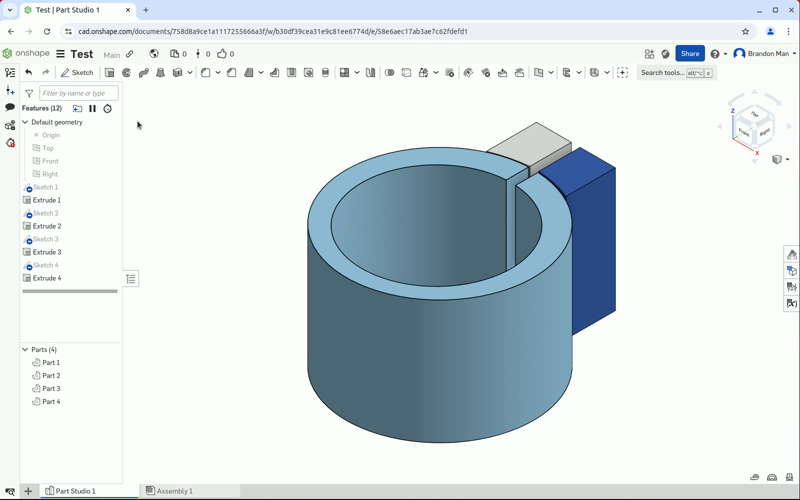
mouse_move(73, 189)
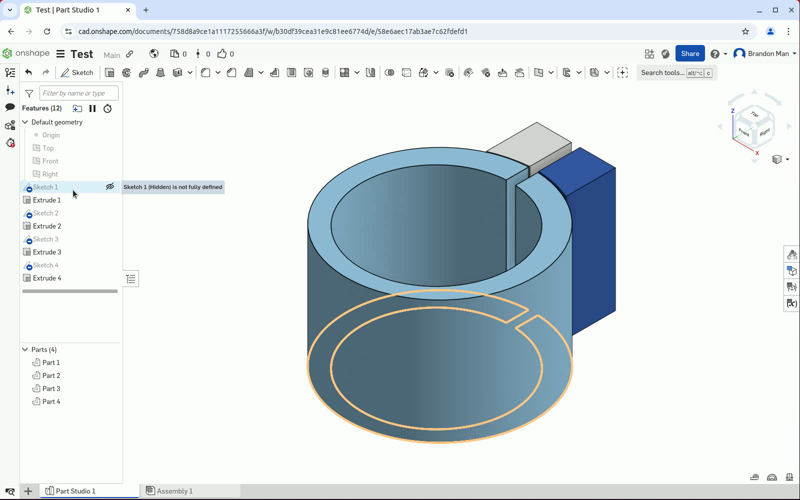
click(73, 189)